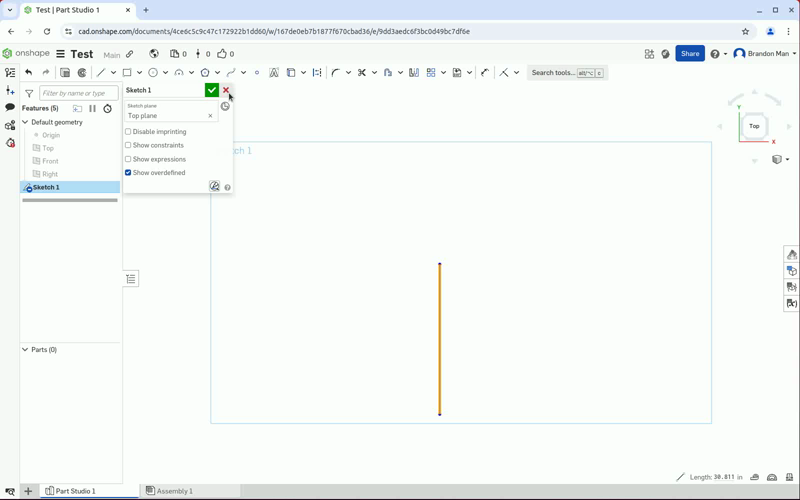
key(shift+h)
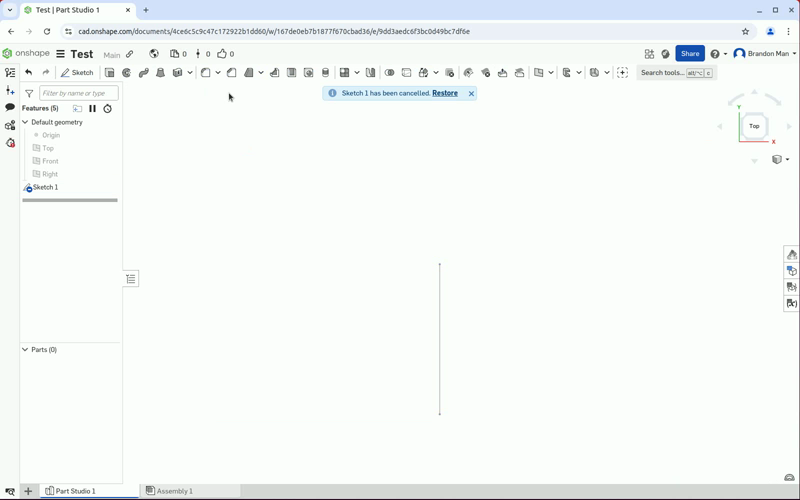
key(shift+s)
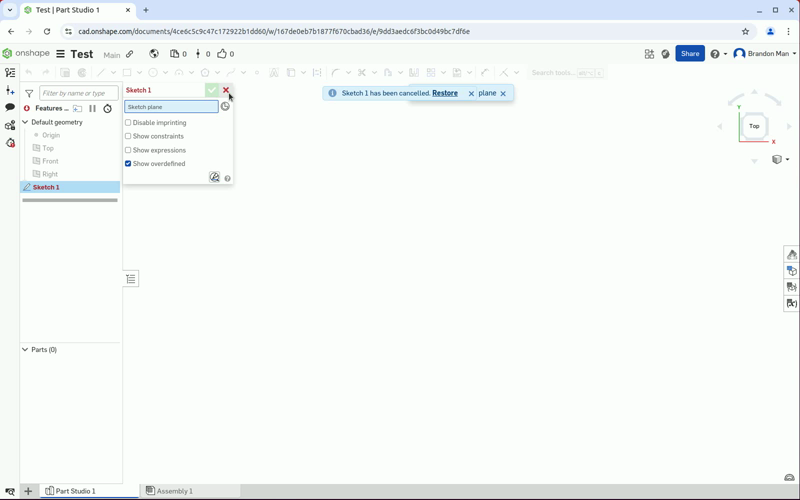
mouse_move(73, 150)
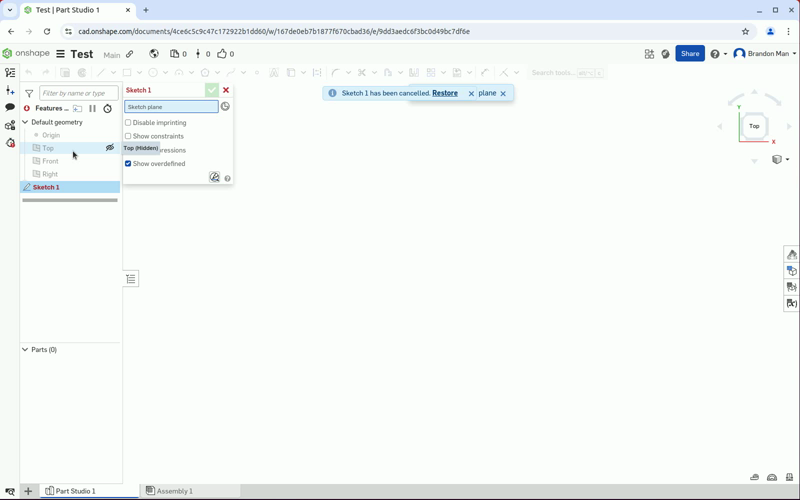
click(73, 150)
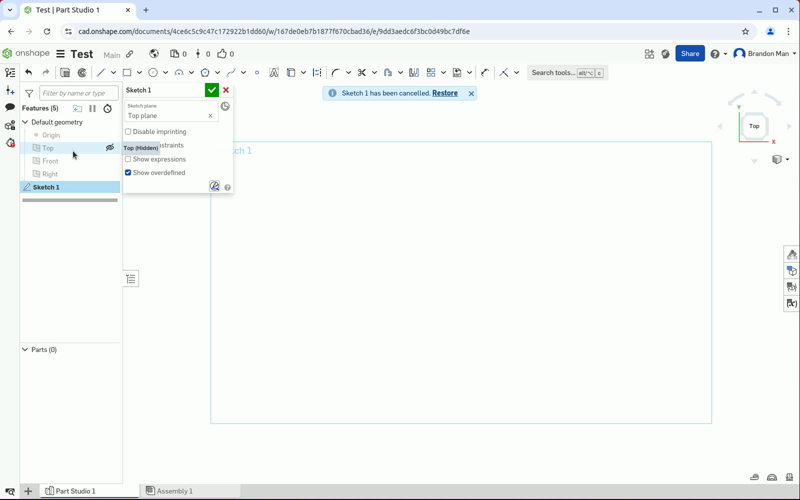
mouse_move(73, 352)
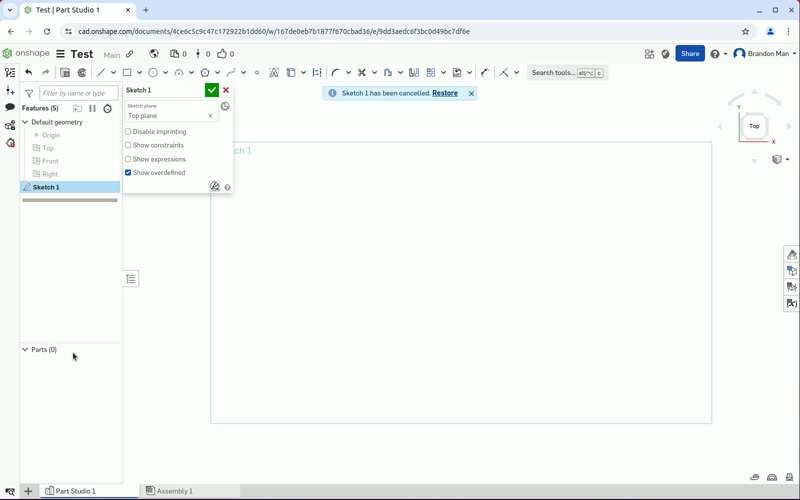
key(y)
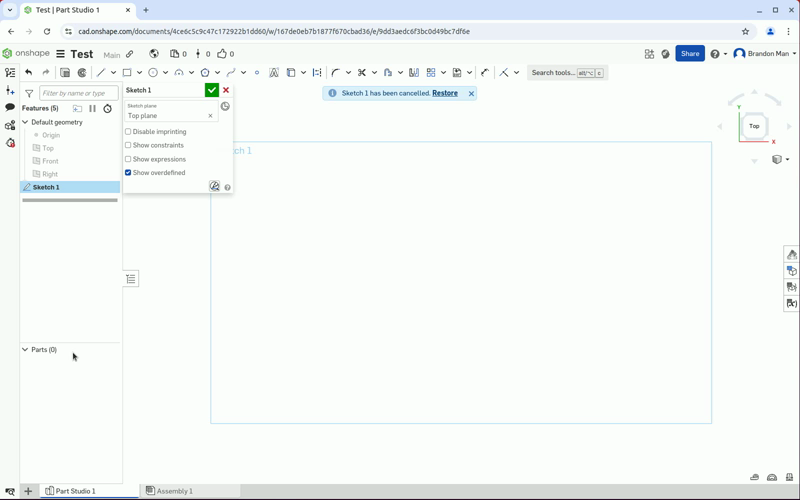
key(l)
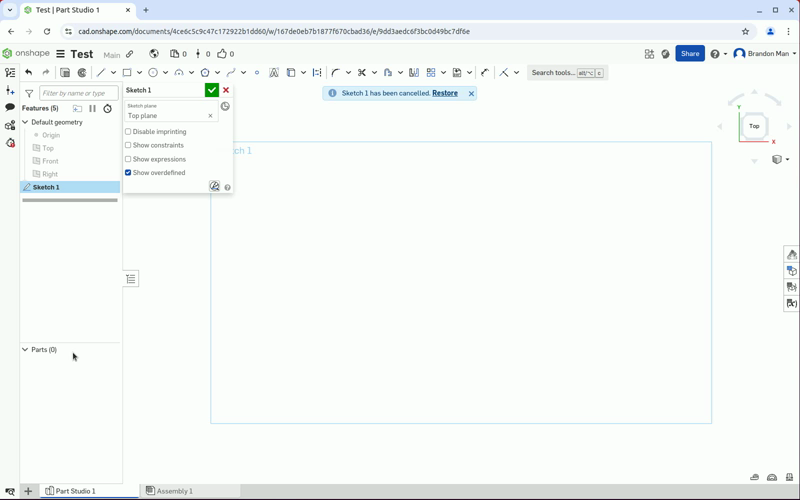
key_down(shift)
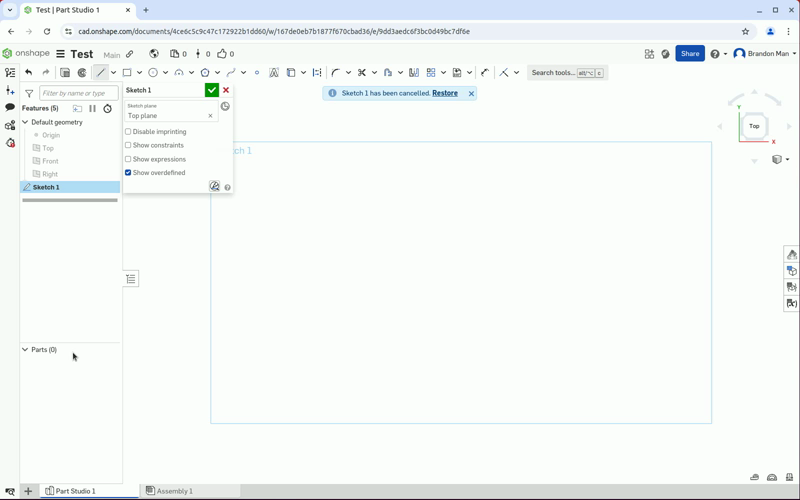
mouse_move(391, 279)
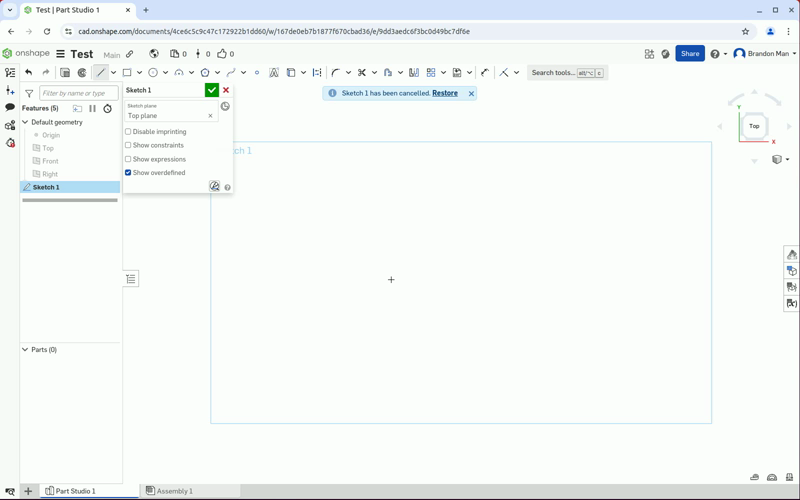
click(391, 279)
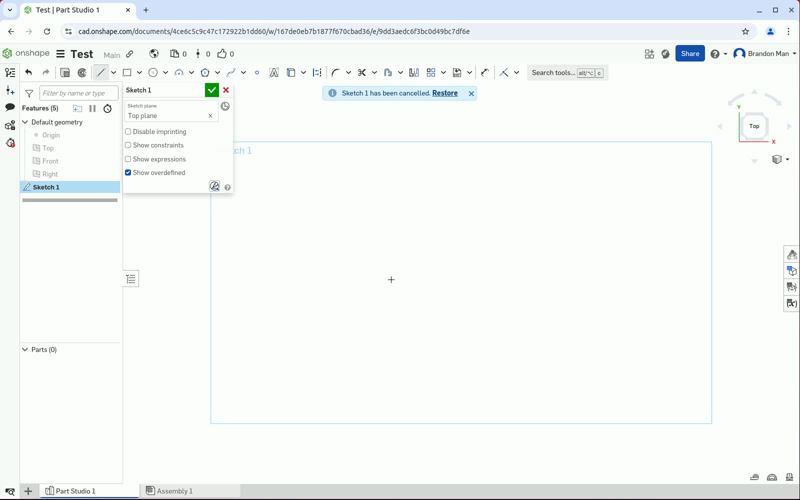
key_up(shift)
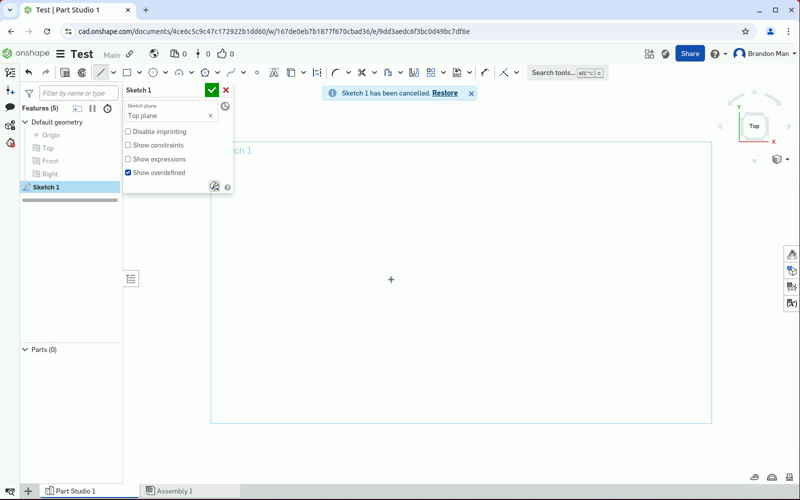
key_down(shift)
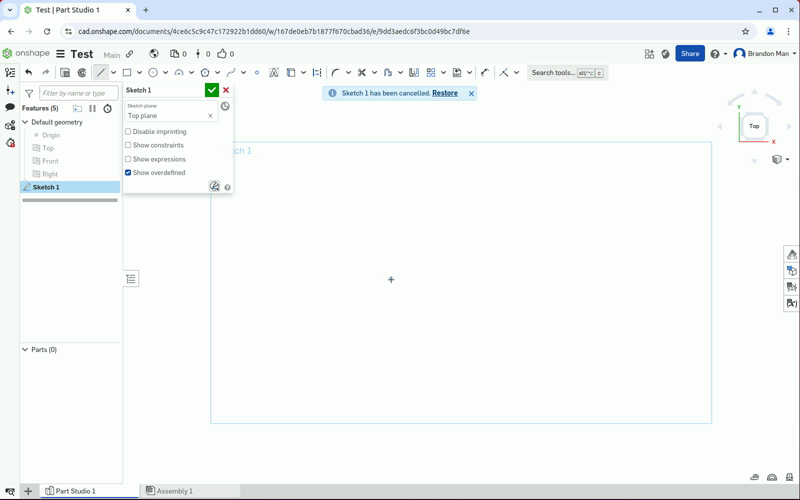
mouse_move(421, 279)
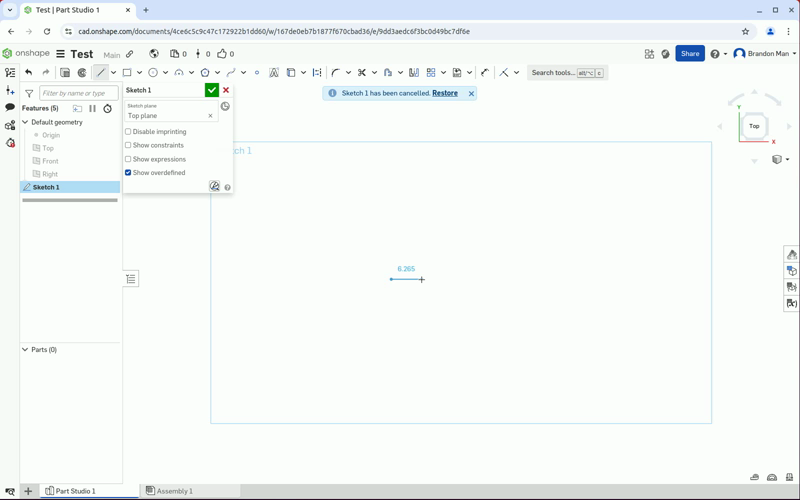
mouse_move(399, 279)
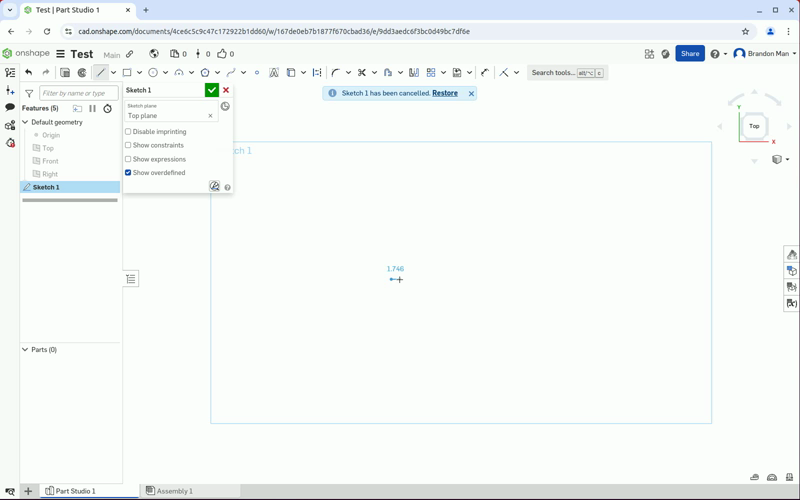
click(399, 279)
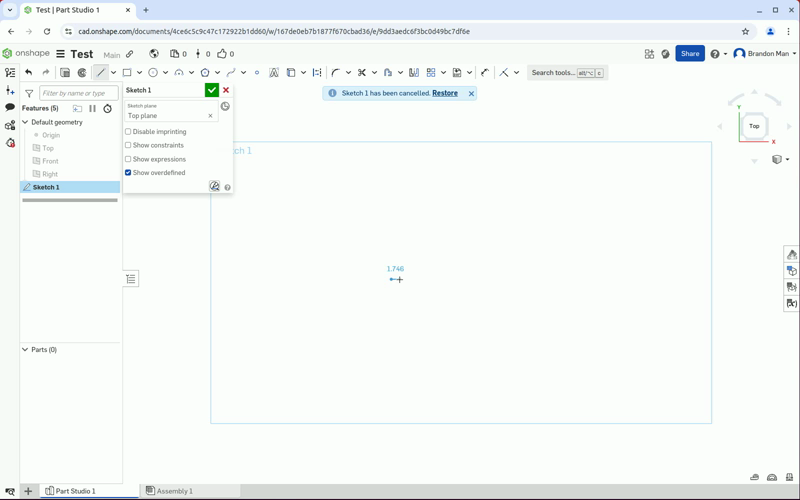
key_up(shift)
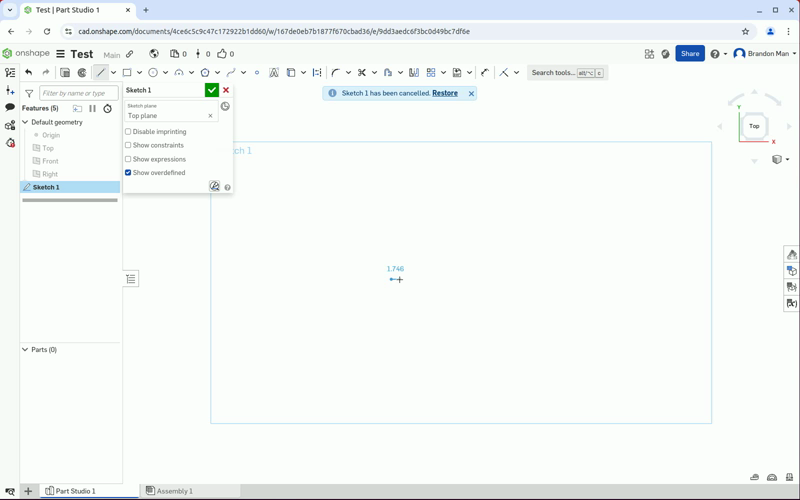
key_down(shift)
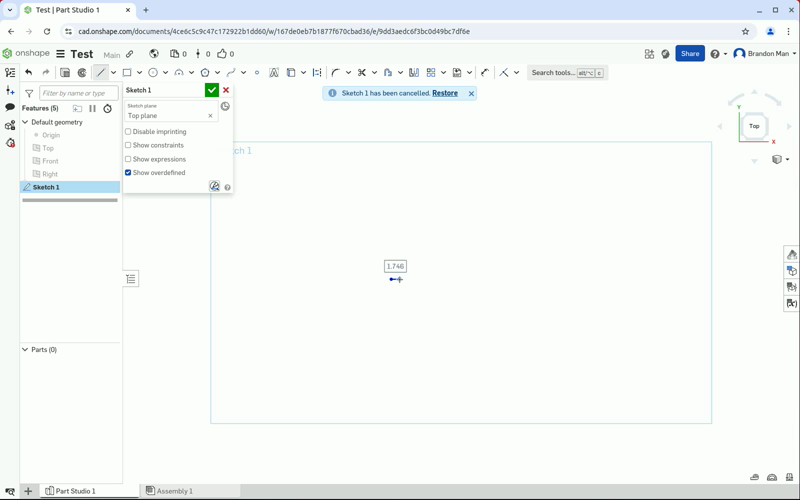
mouse_move(429, 279)
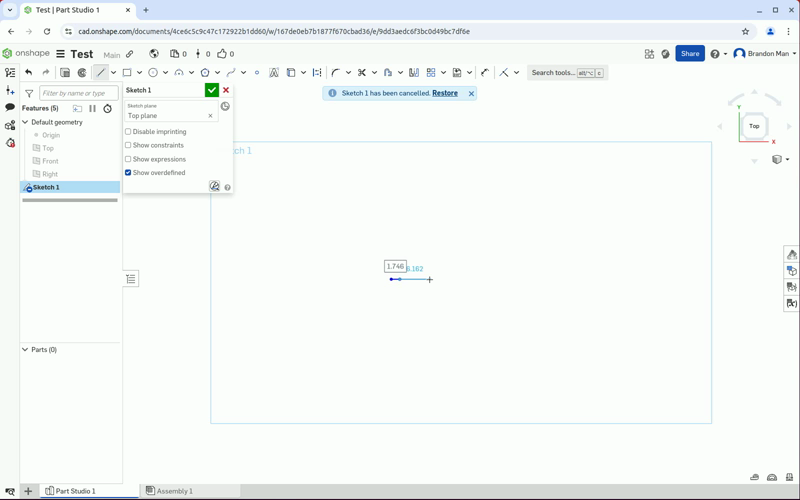
mouse_move(399, 271)
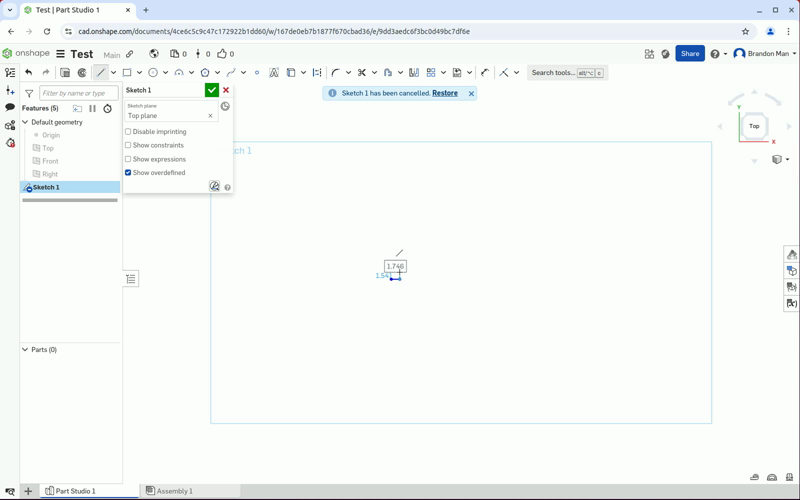
click(399, 271)
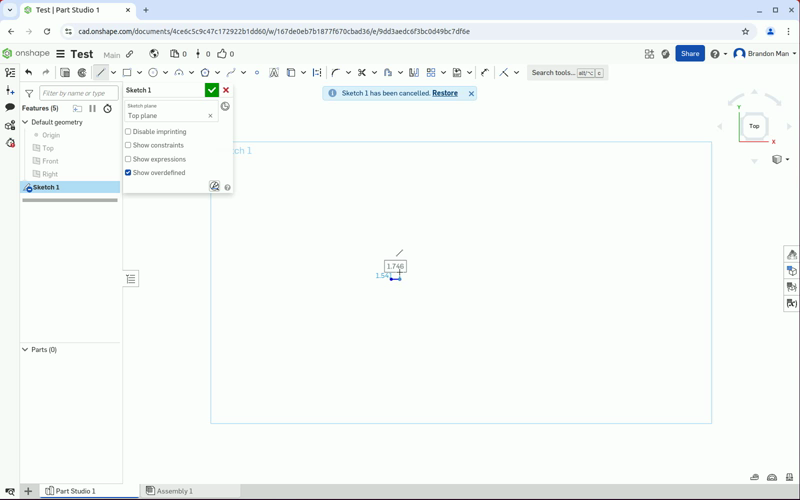
key_up(shift)
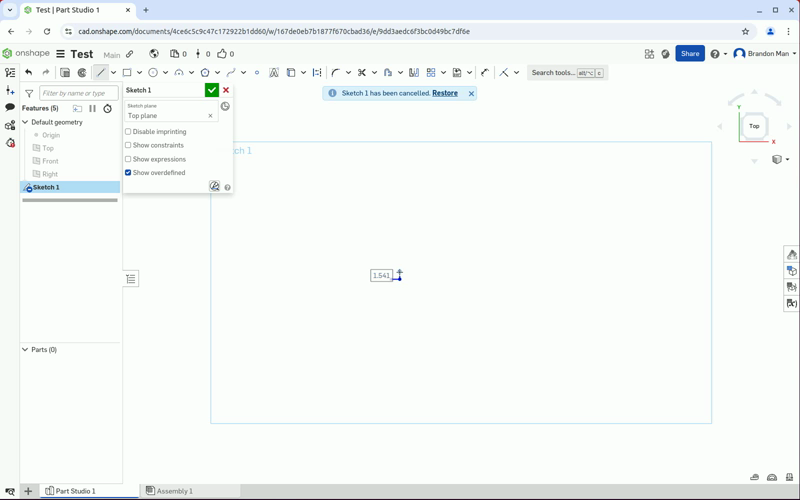
key_down(shift)
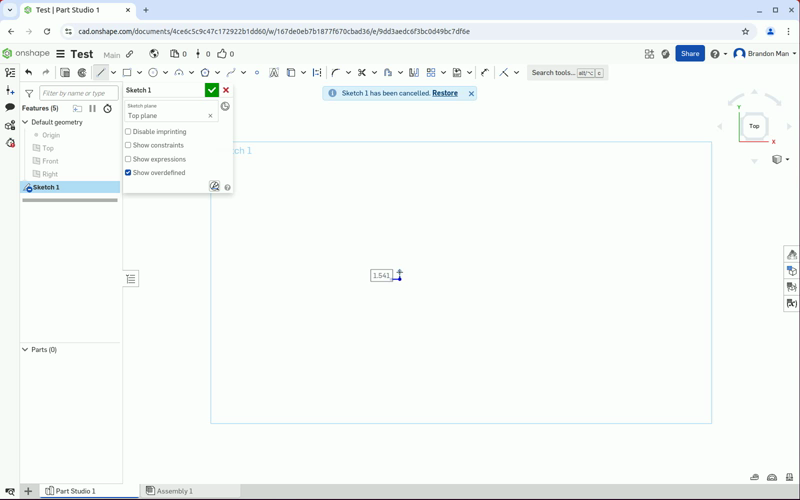
mouse_move(429, 271)
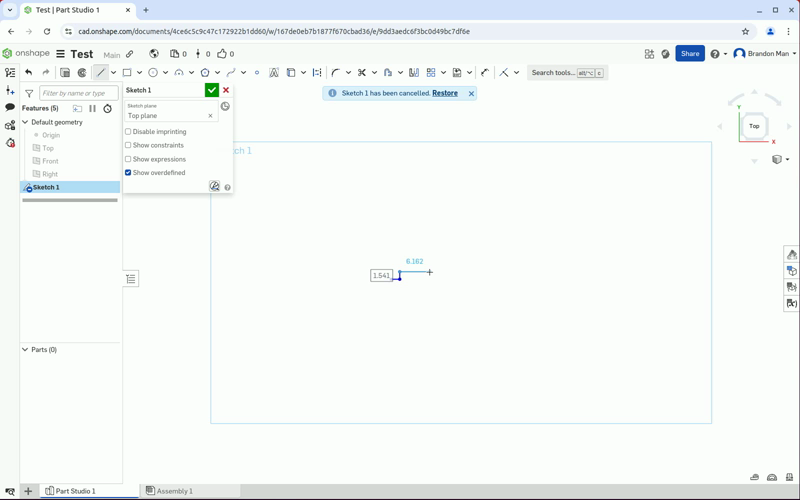
mouse_move(391, 271)
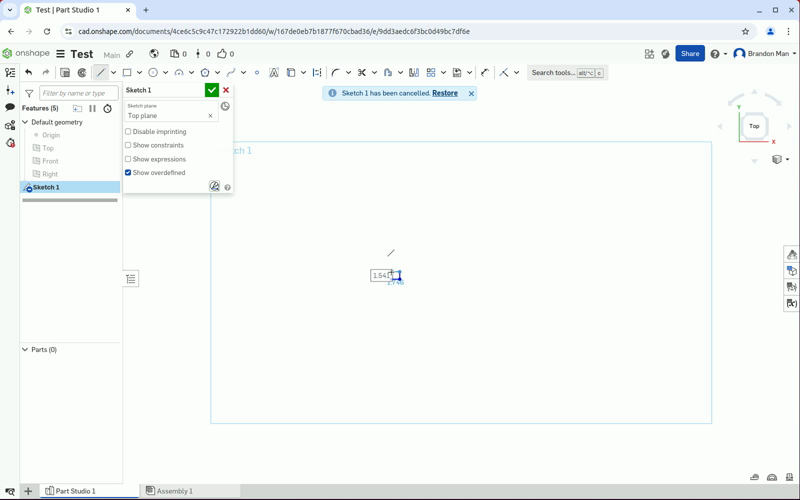
click(391, 271)
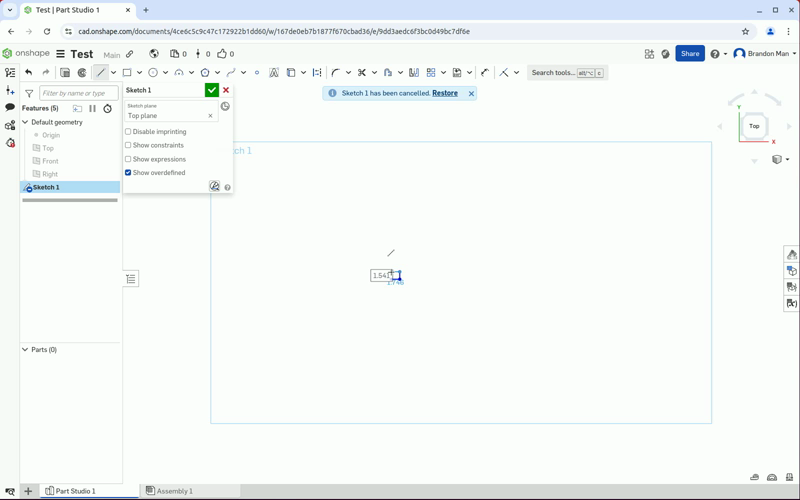
key_up(shift)
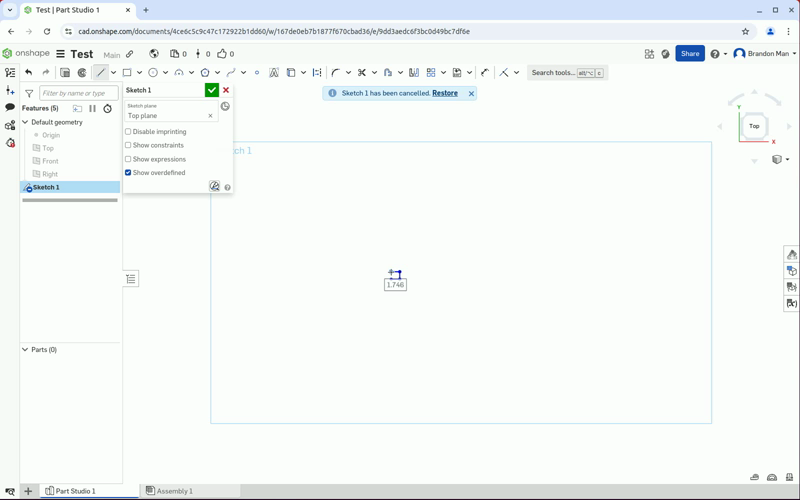
mouse_move(421, 271)
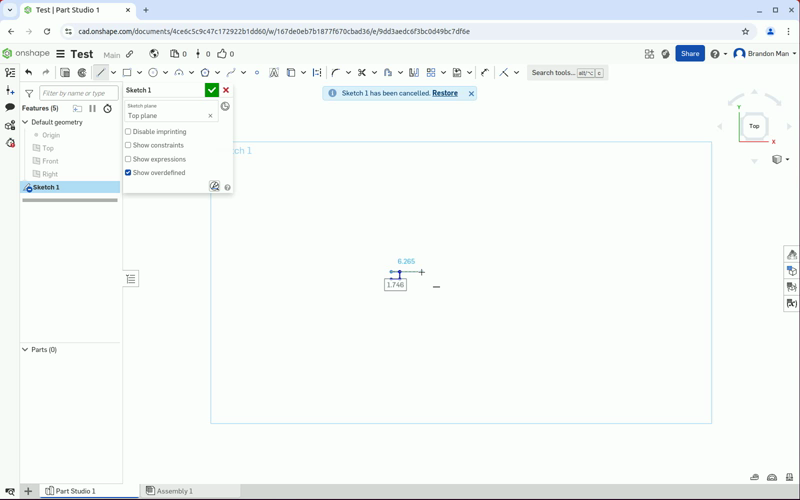
key_down(shift)
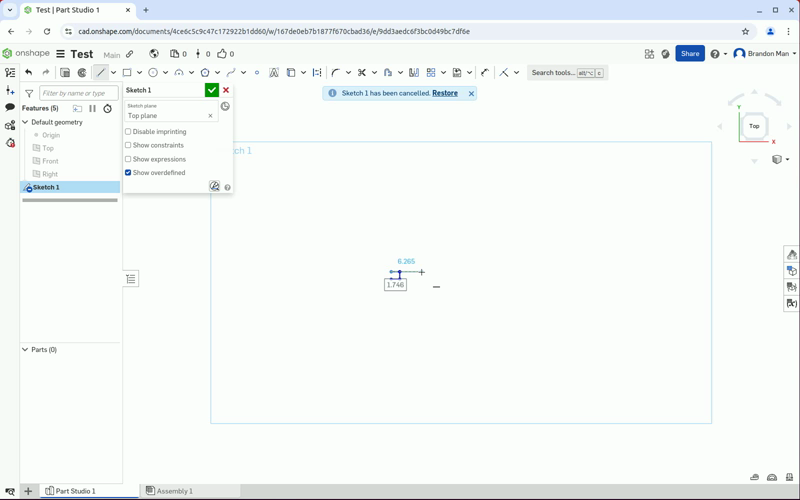
mouse_move(391, 279)
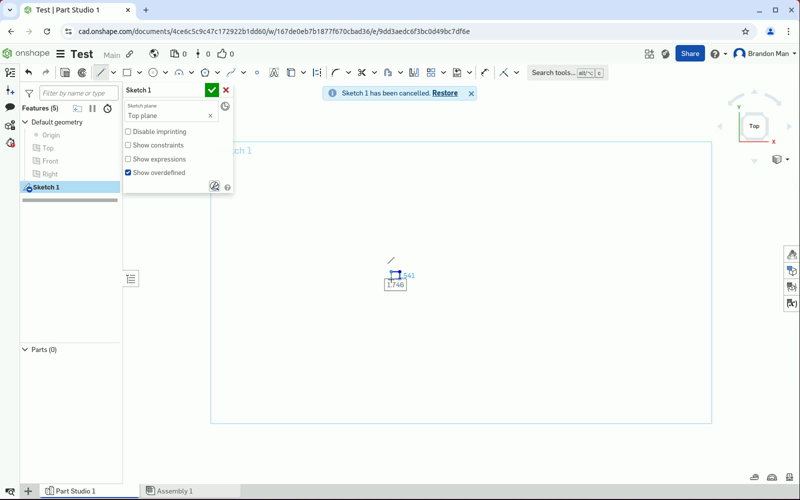
key_up(shift)
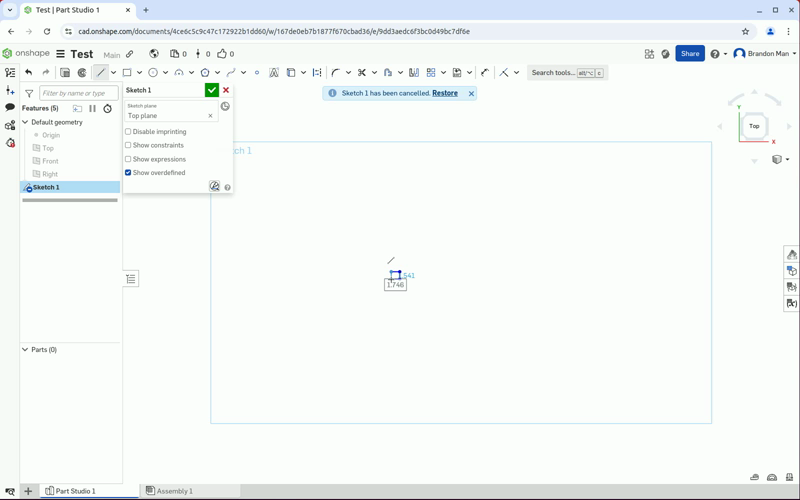
click(391, 279)
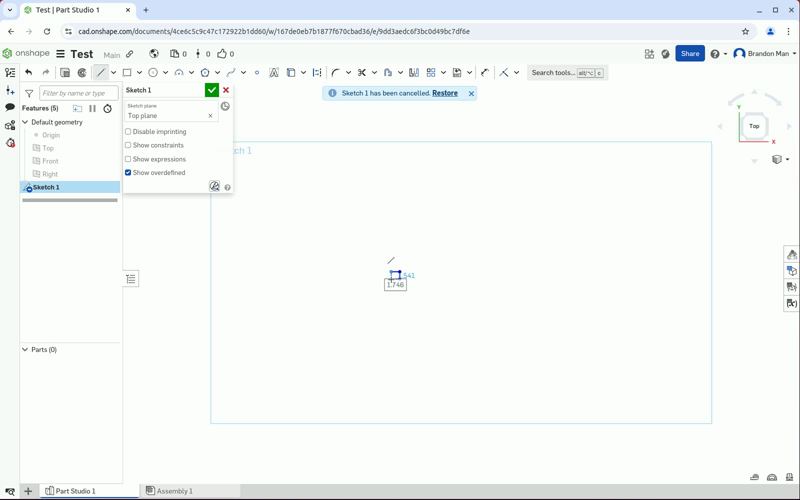
key(esc)
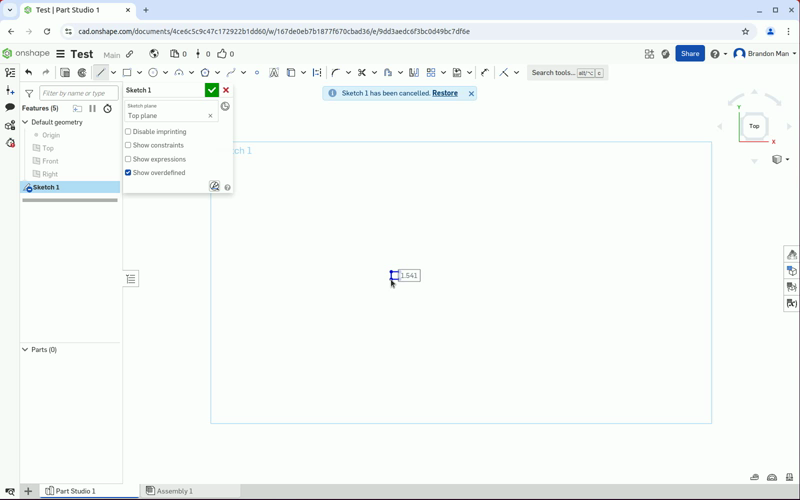
mouse_move(397, 272)
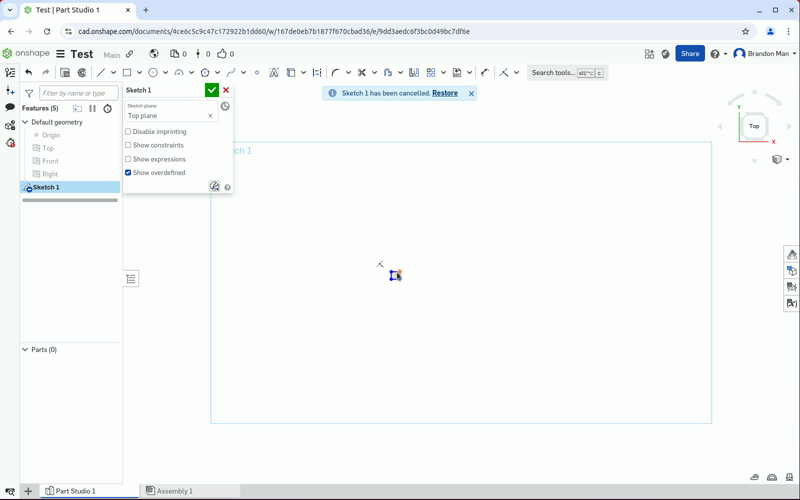
scroll(6)
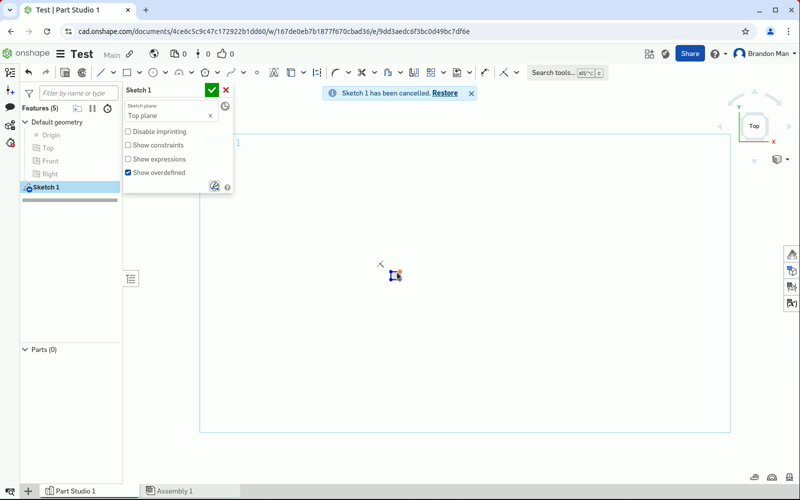
scroll(6)
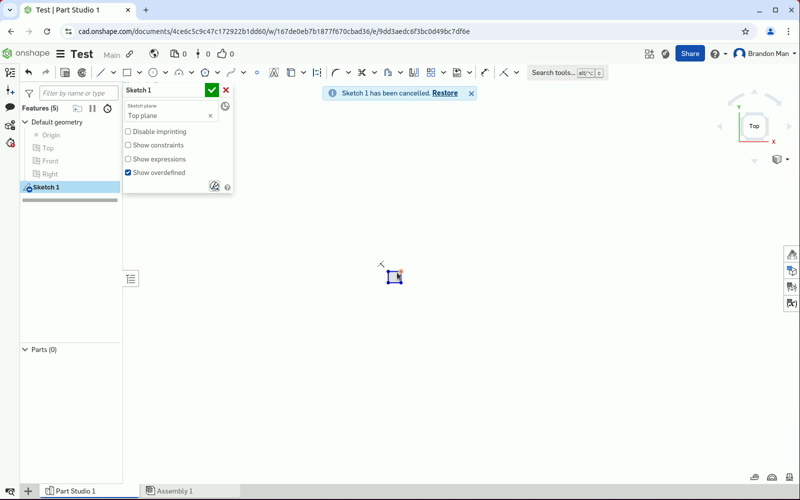
scroll(6)
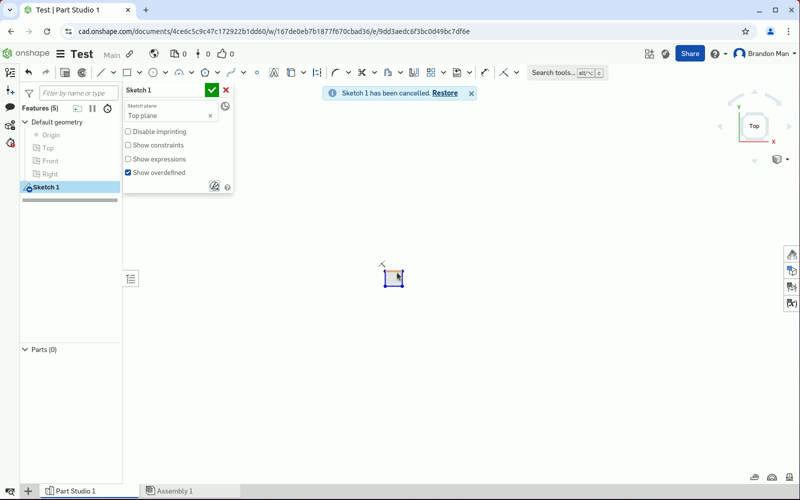
scroll(6)
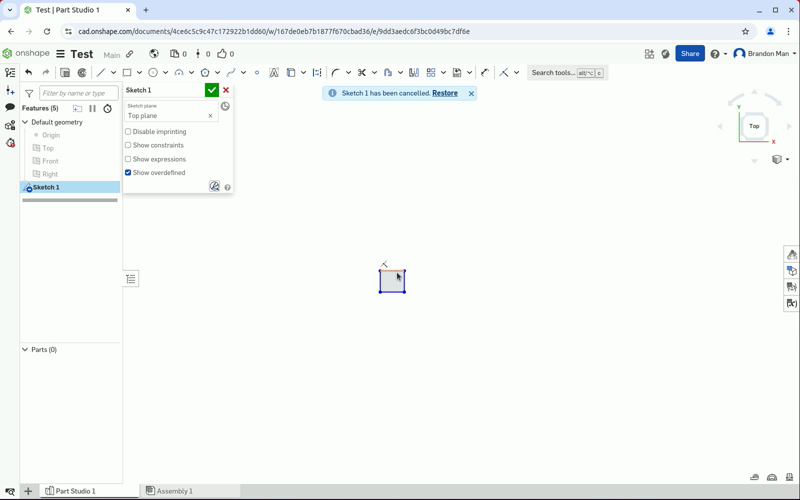
scroll(6)
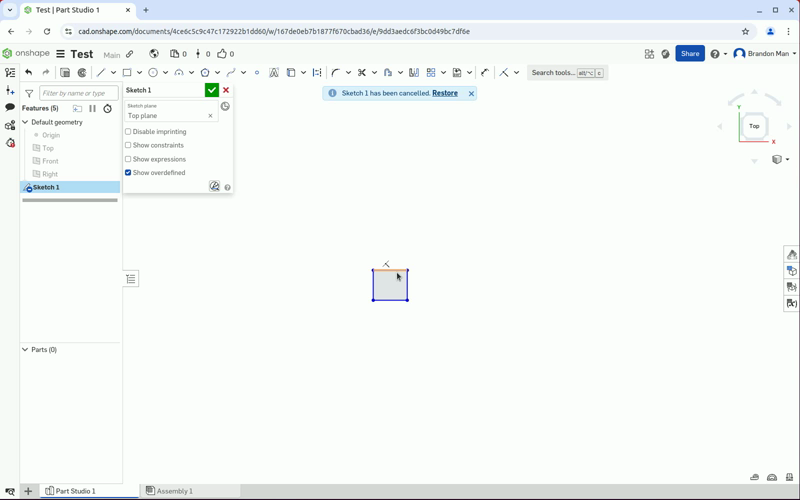
scroll(6)
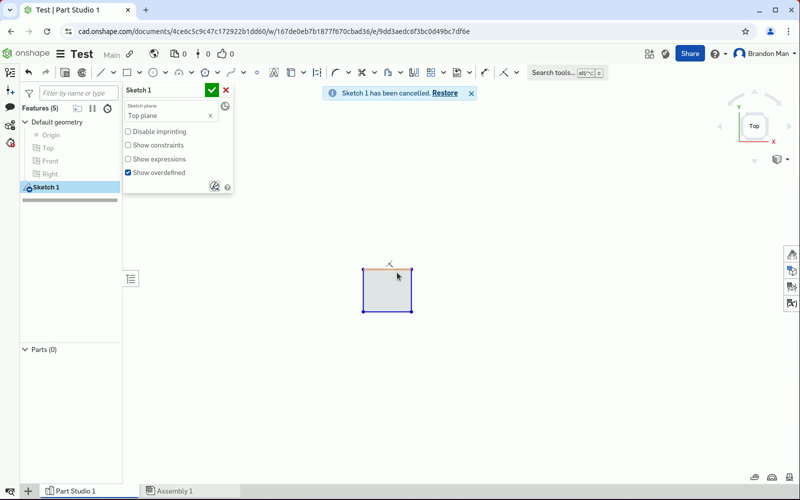
scroll(6)
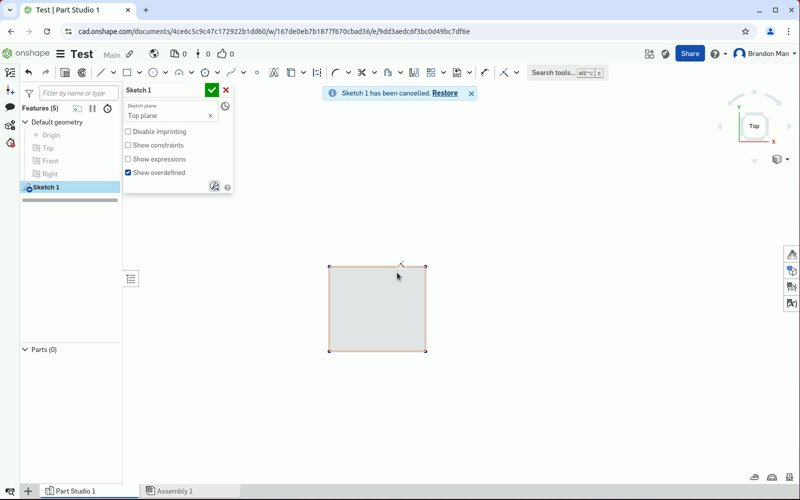
click(397, 272)
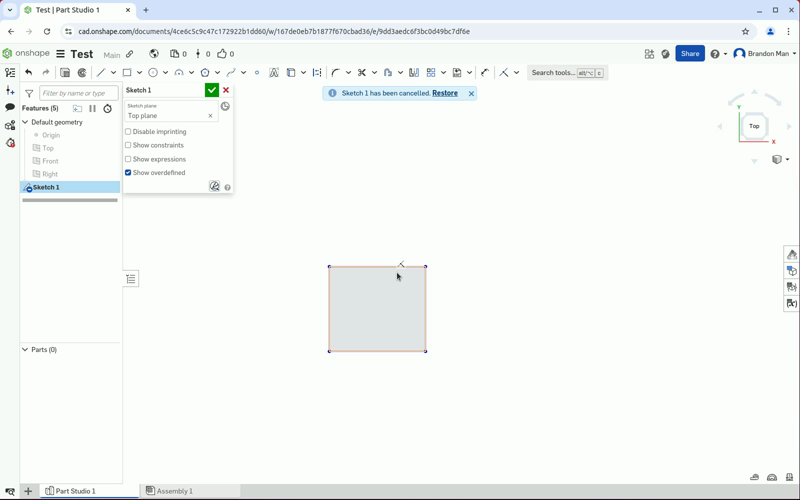
scroll(-6)
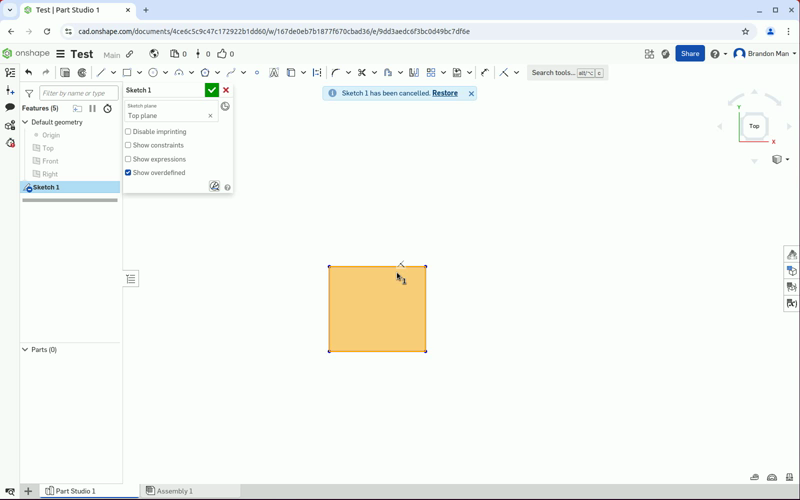
scroll(-6)
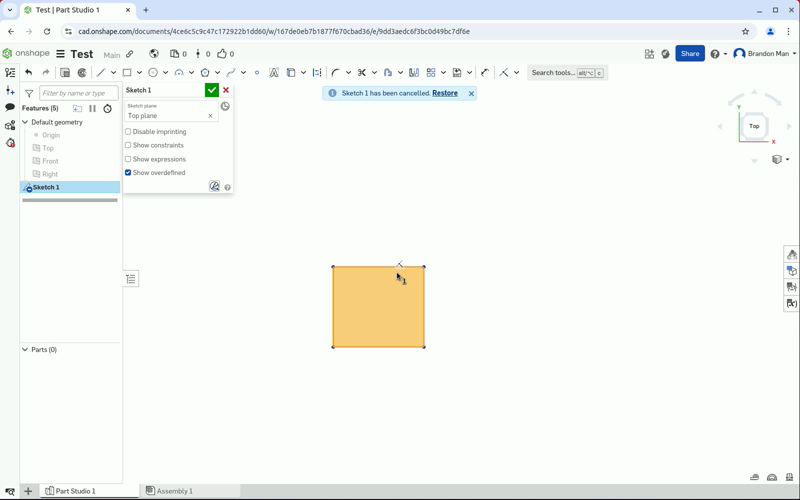
scroll(-6)
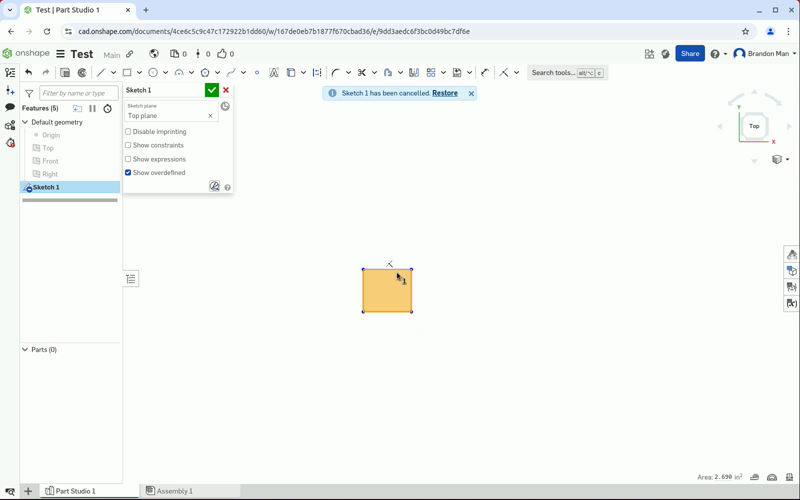
scroll(-6)
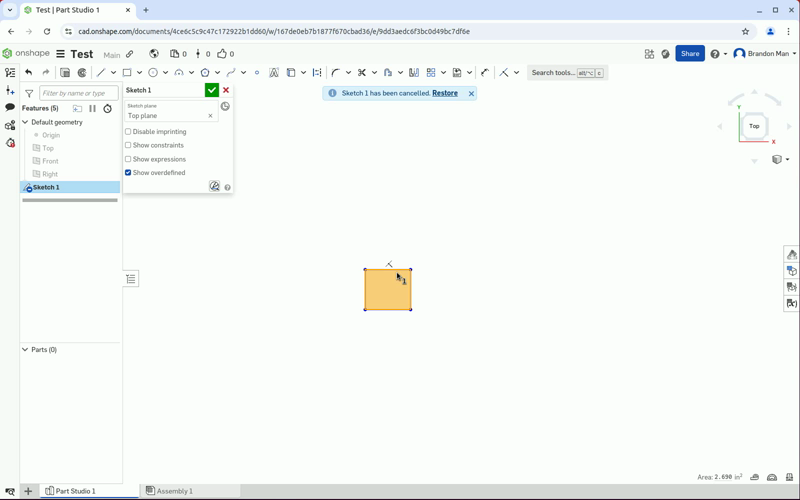
scroll(-6)
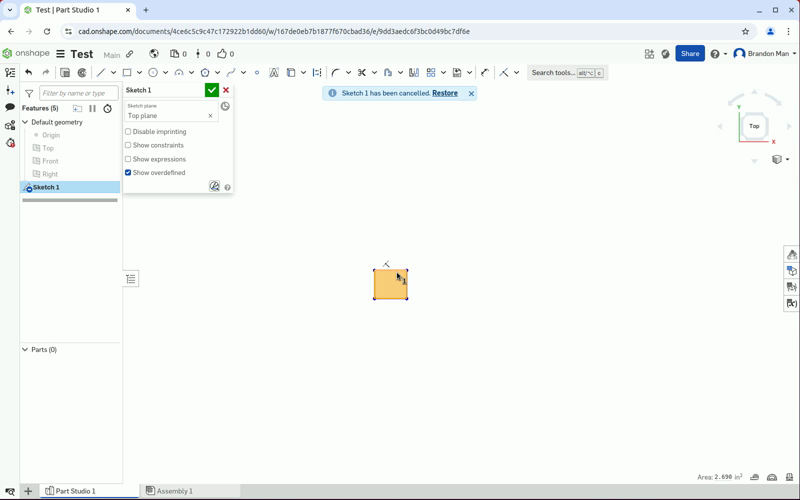
scroll(-6)
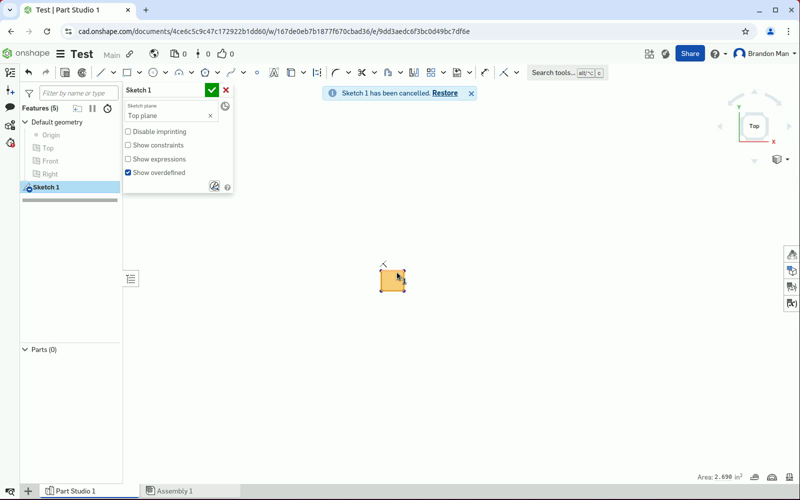
scroll(-6)
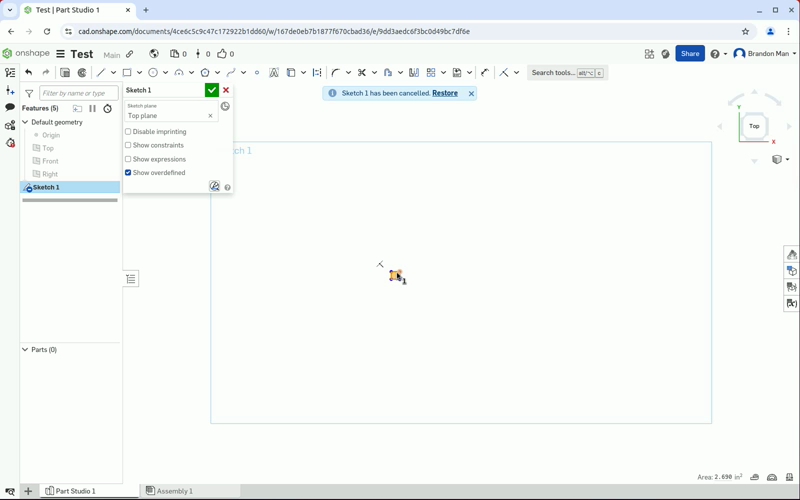
mouse_move(73, 352)
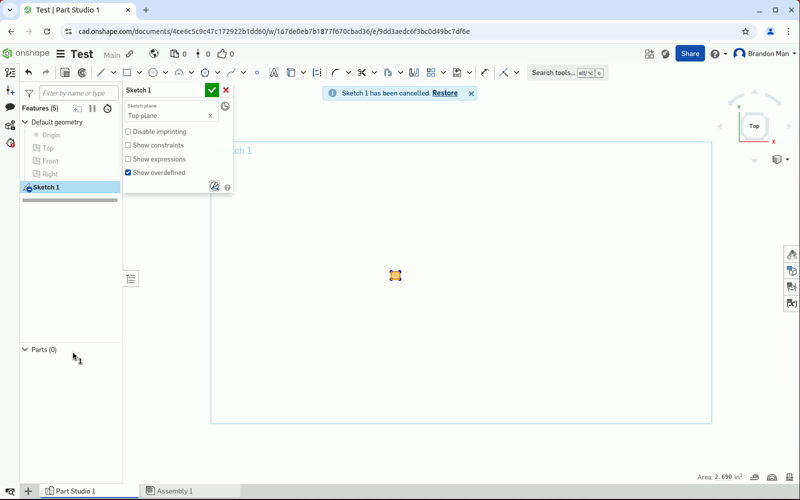
key(shift+y)
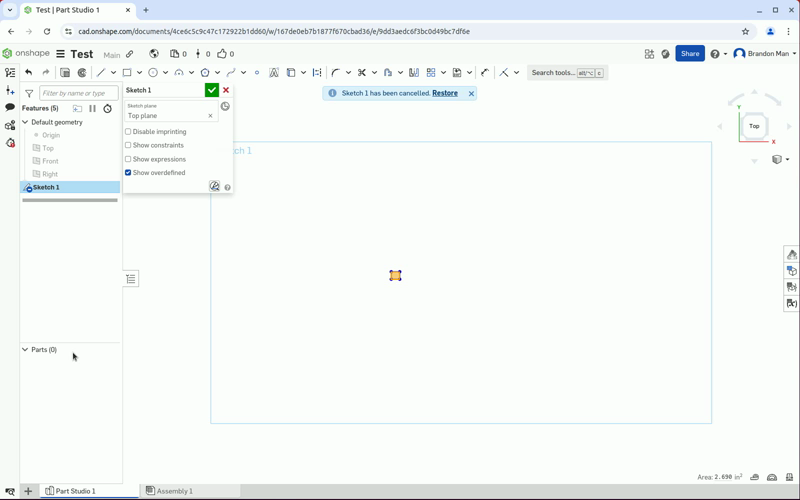
key(shift+e)
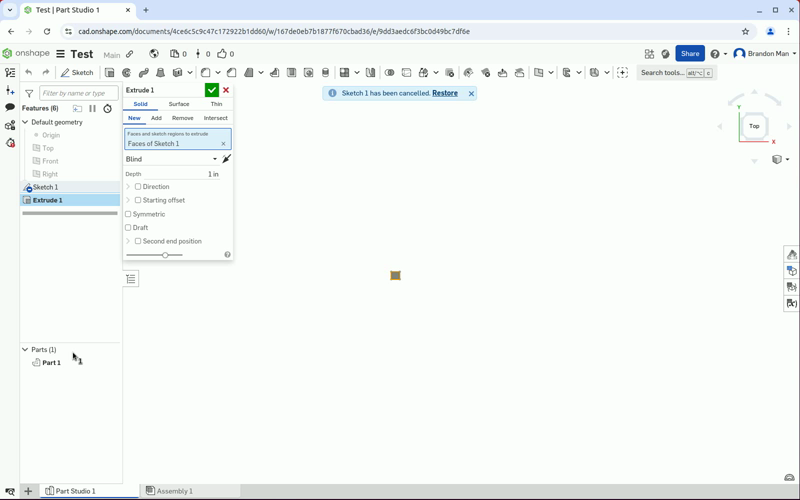
mouse_move(143, 106)
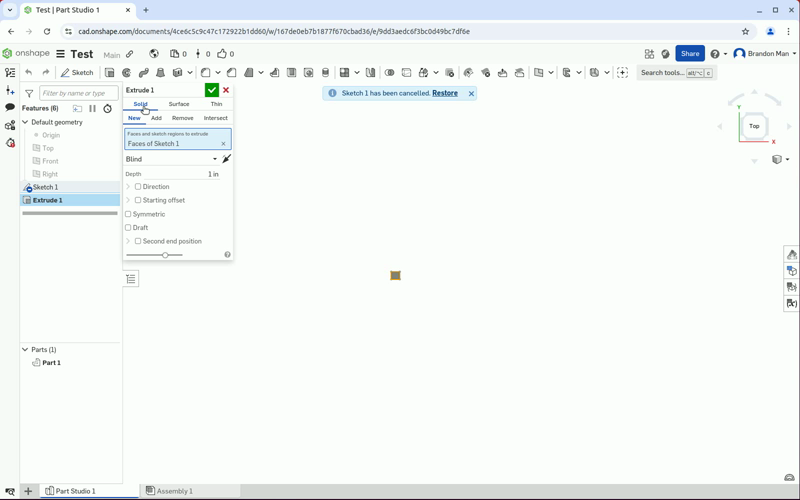
click(143, 106)
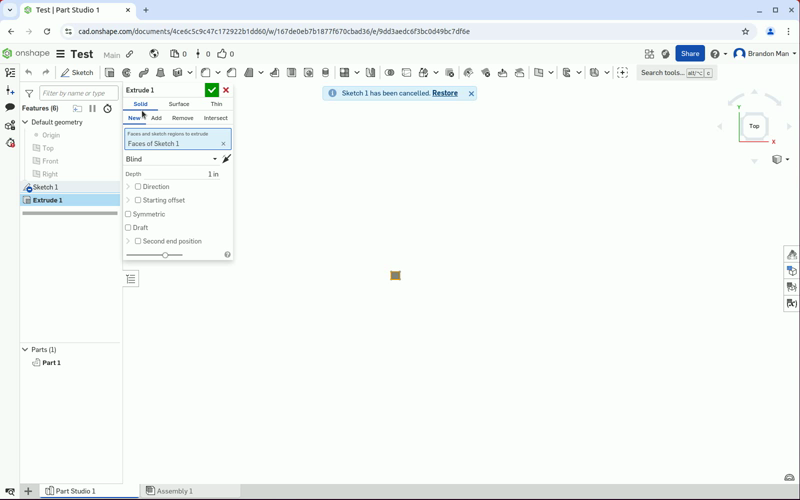
mouse_move(137, 120)
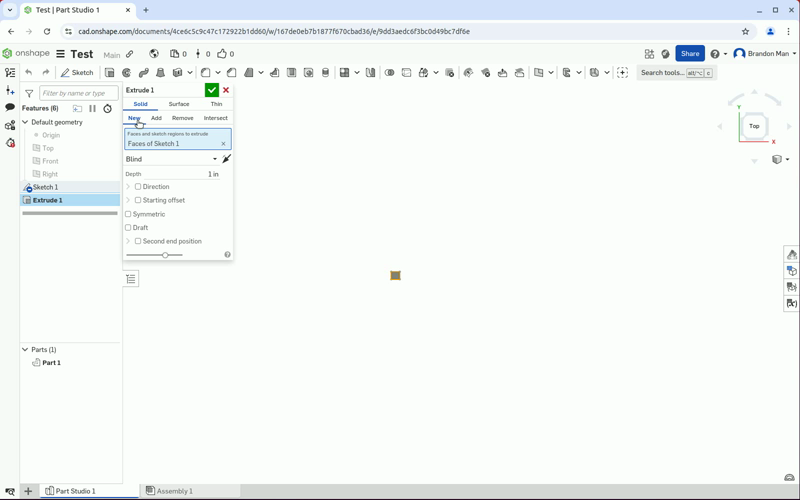
click(137, 120)
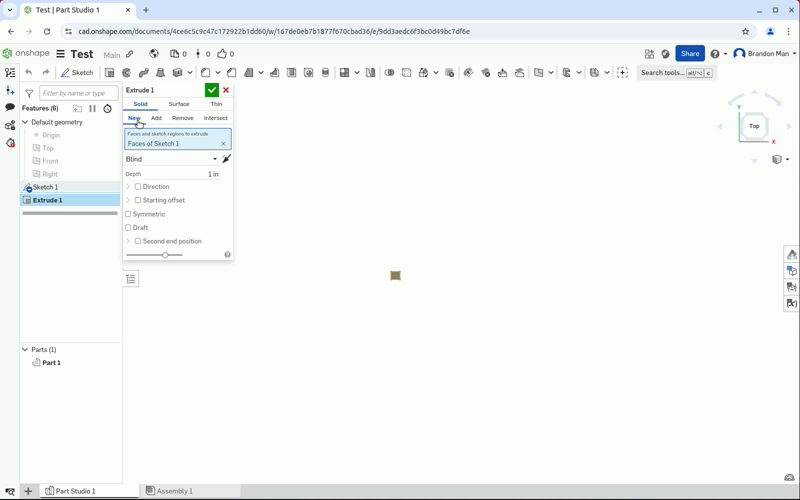
key(tab, 4)
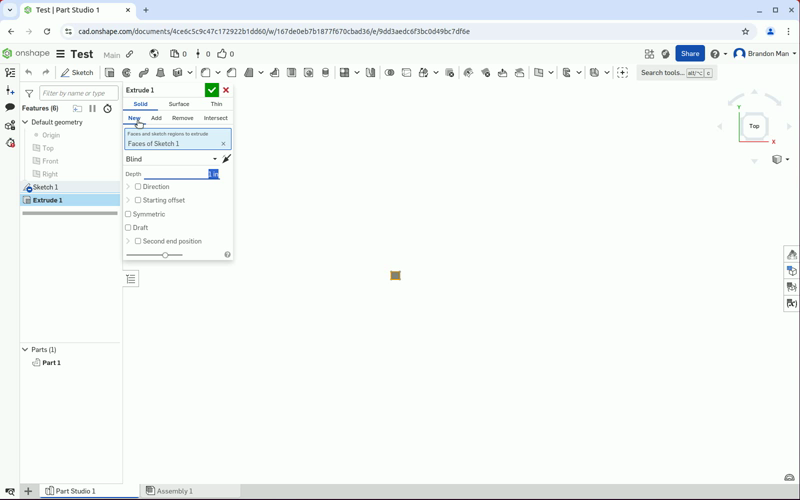
text(3.851)
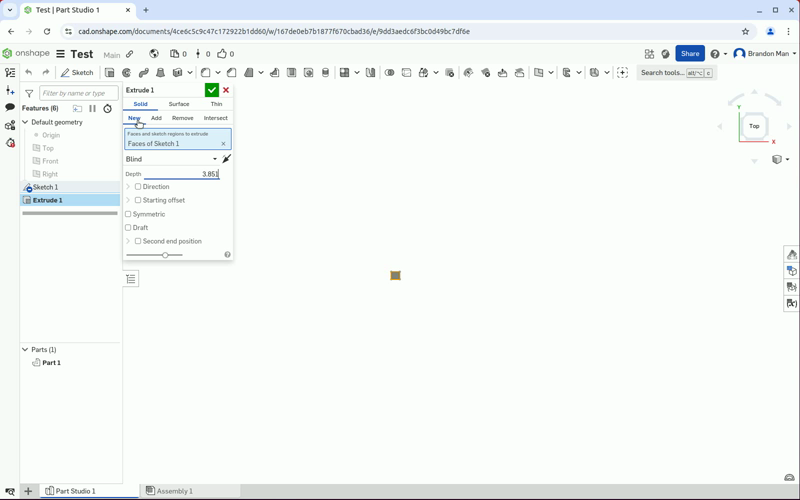
key(enter)
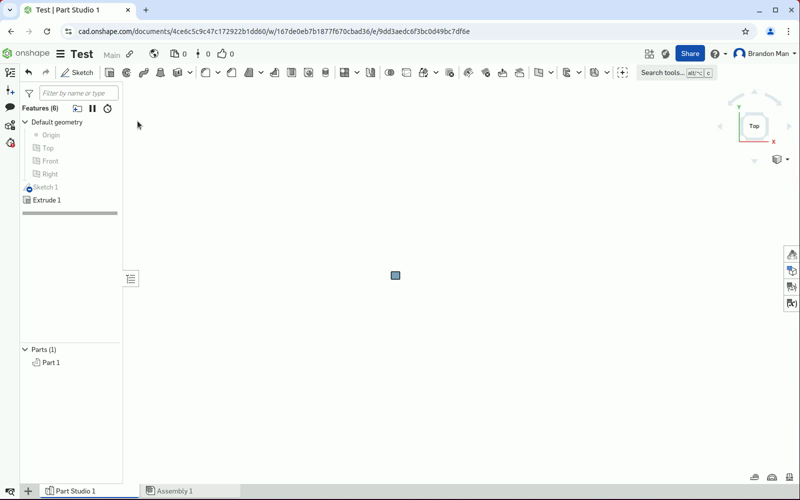
key(shift+h)
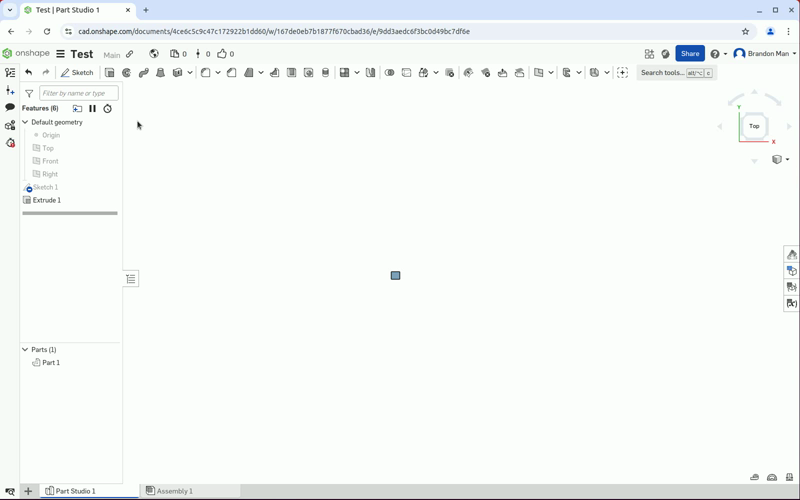
key(shift+h)
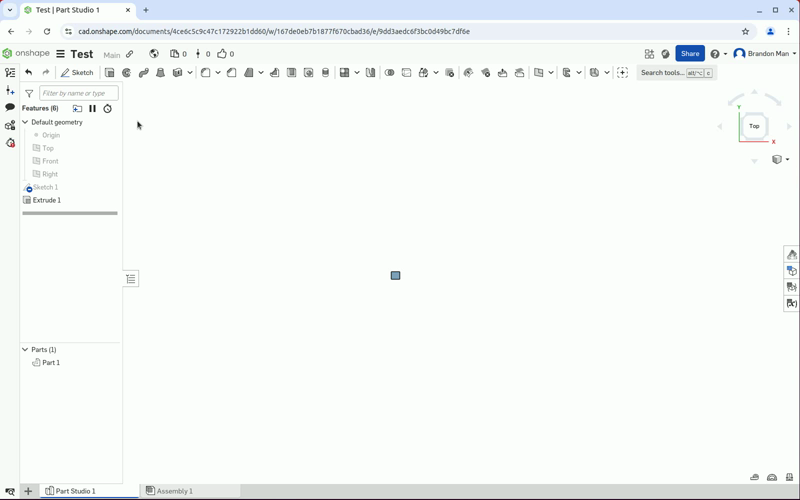
mouse_move(73, 189)
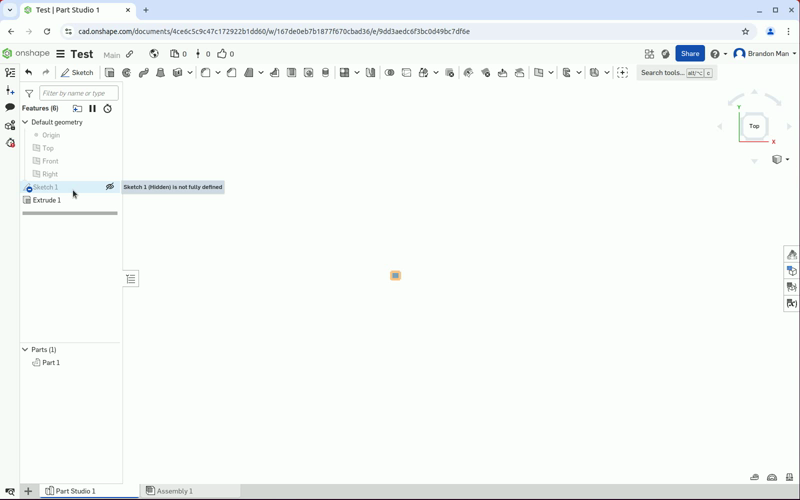
click(73, 189)
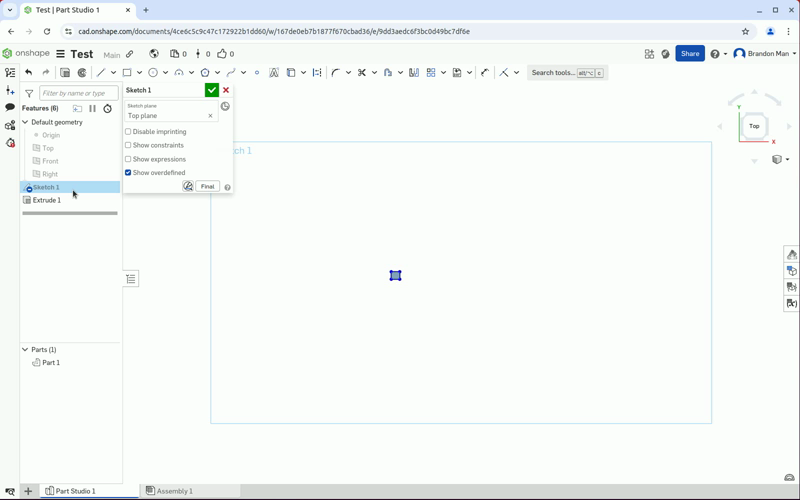
mouse_move(229, 92)
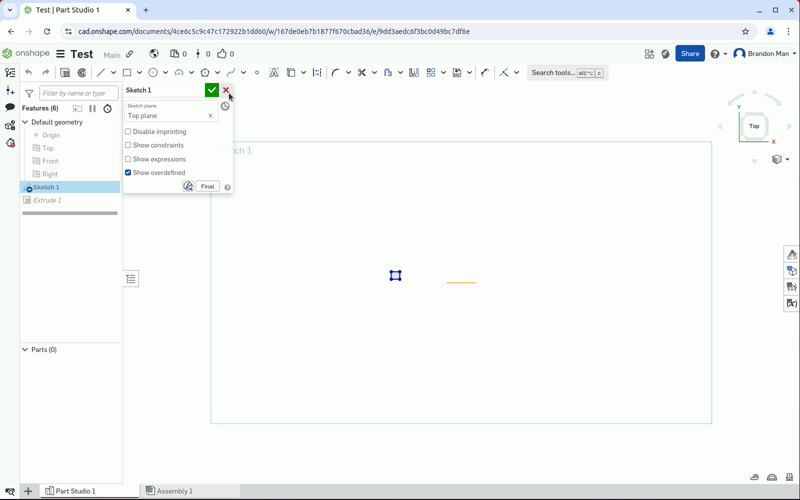
click(229, 92)
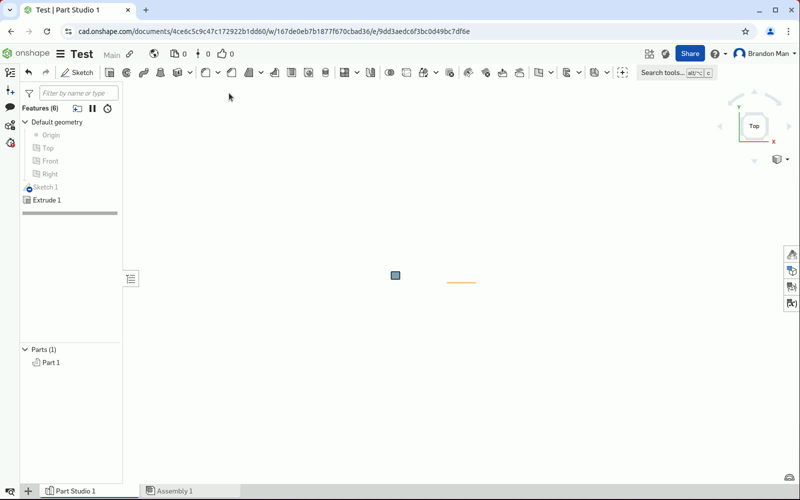
mouse_move(73, 352)
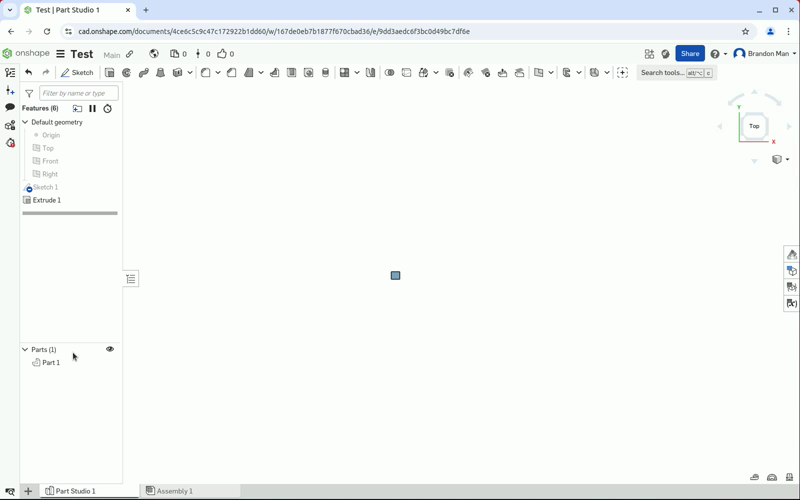
key(y)
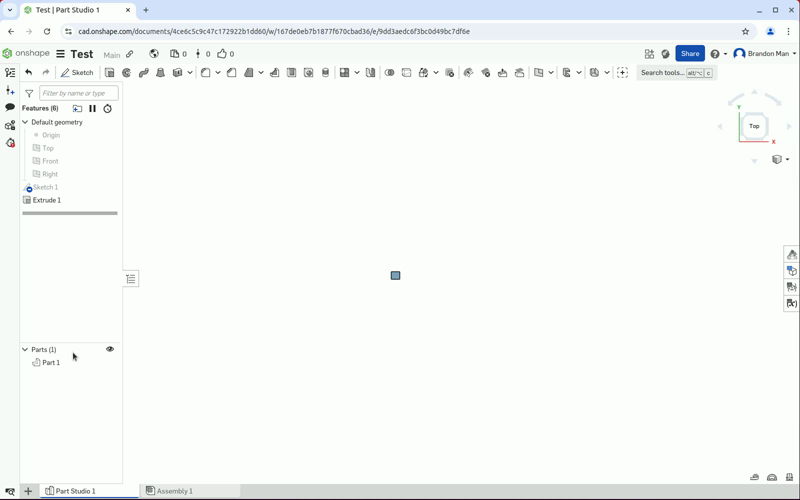
key(shift+p)
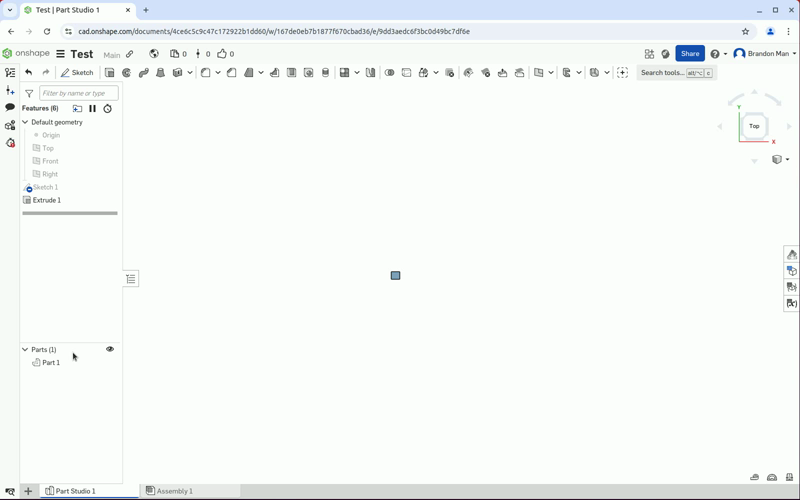
key(space)
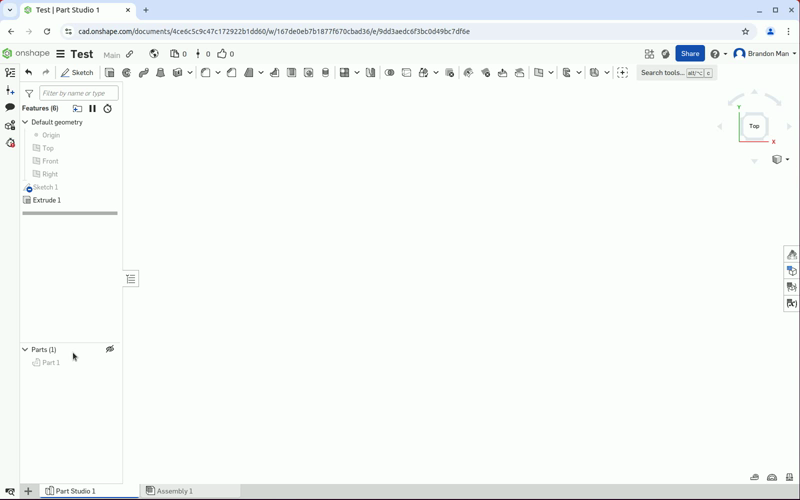
key_down(shift)
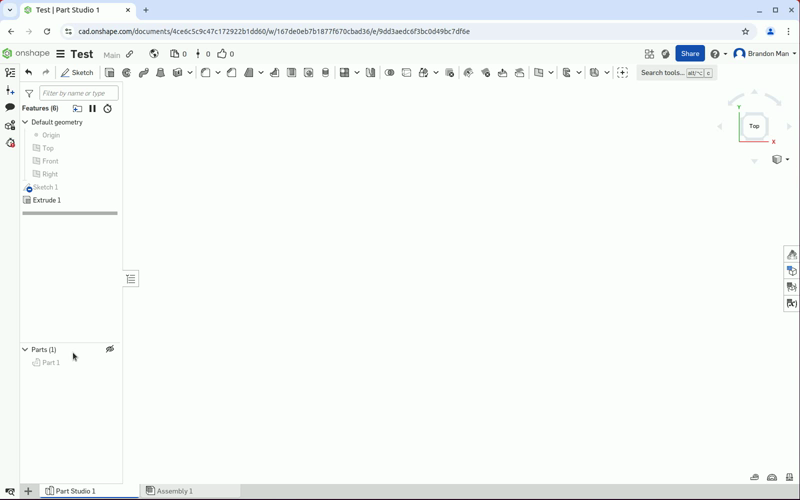
key(up)
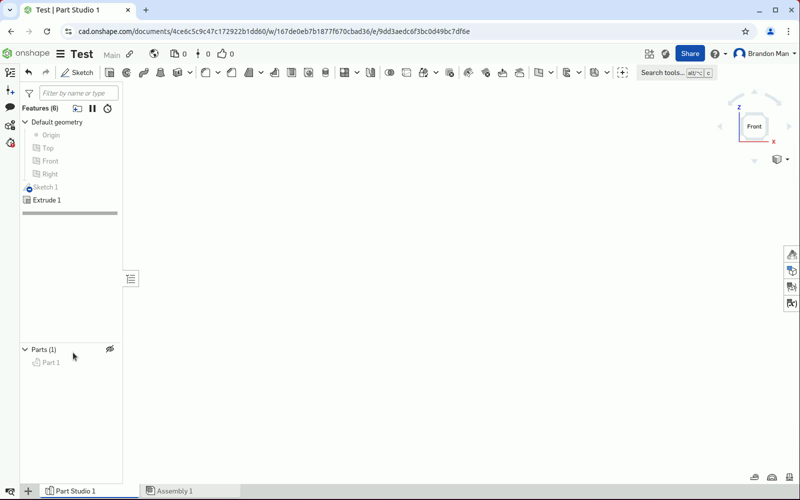
key_up(shift)
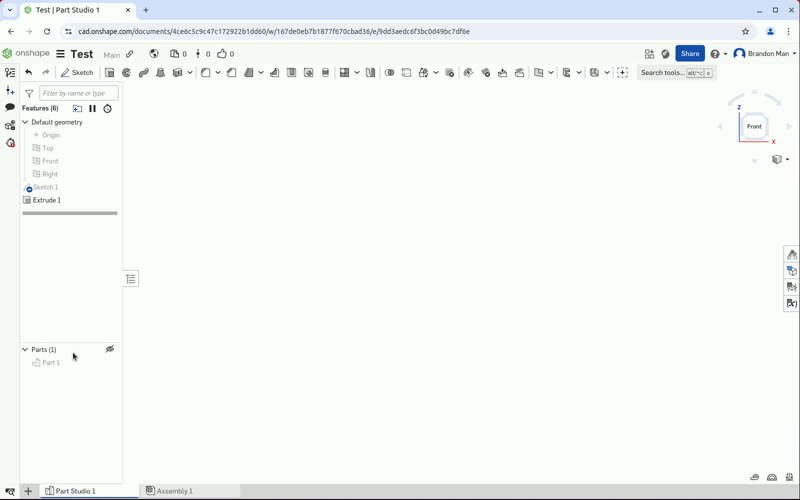
key(space)
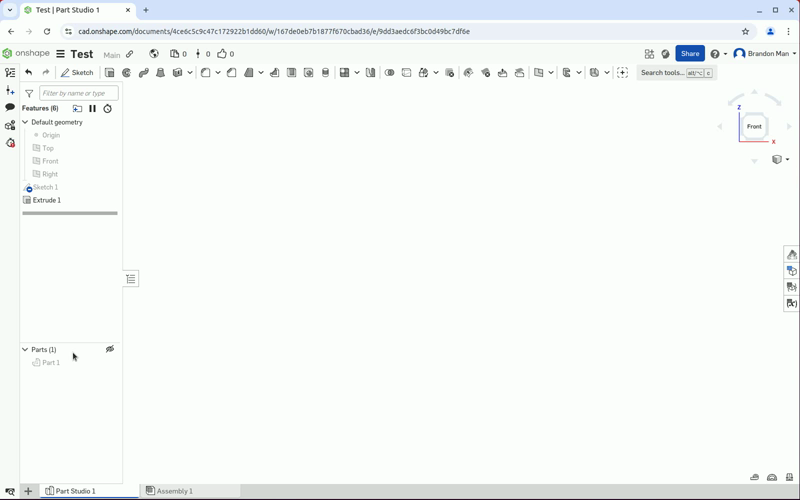
key_down(shift)
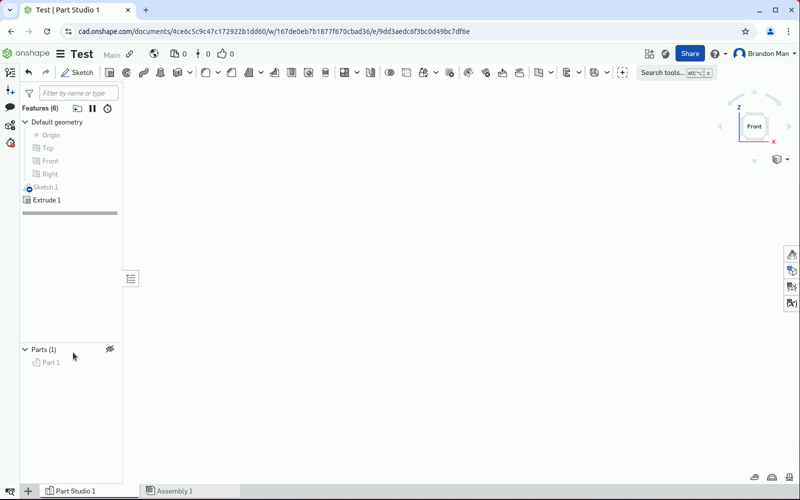
key(left)
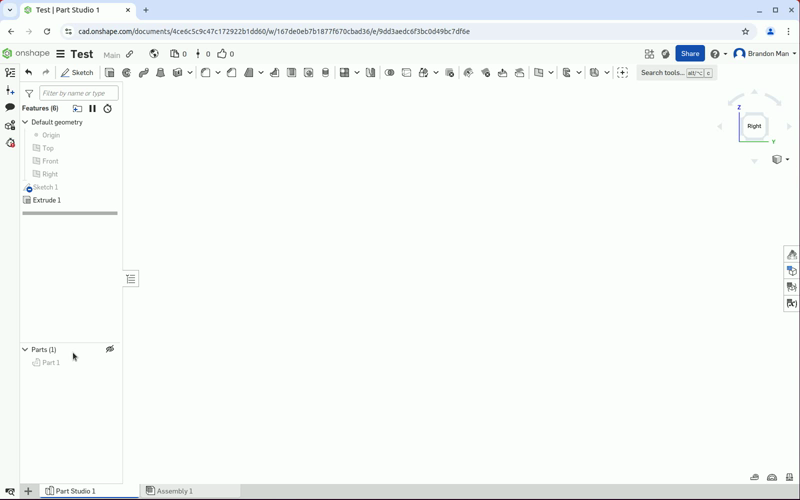
key_up(shift)
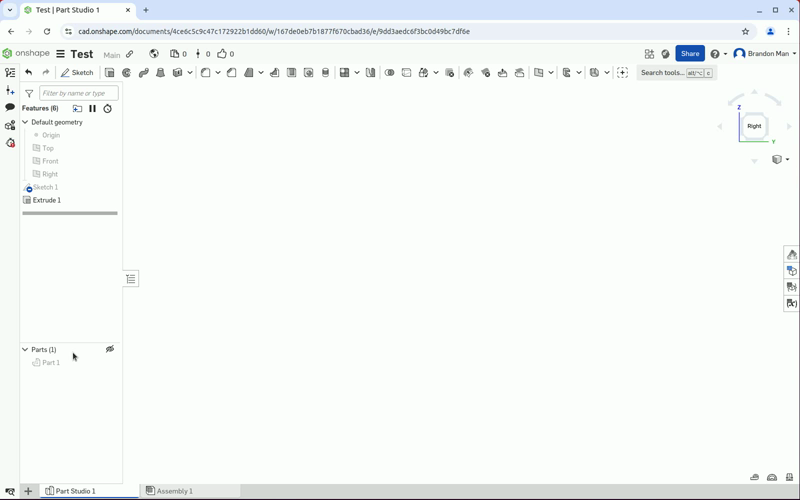
mouse_move(73, 352)
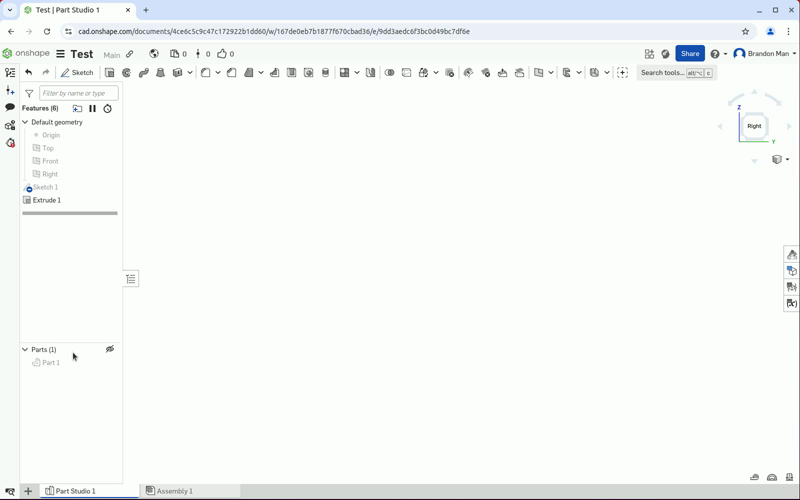
key(shift+y)
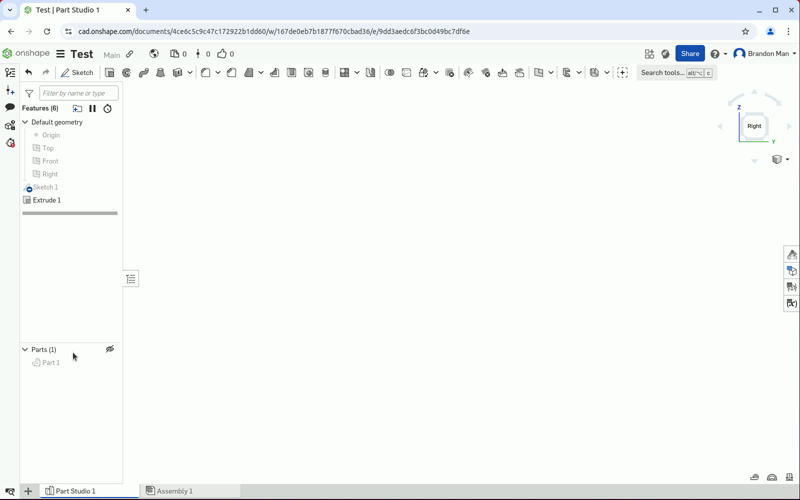
key(shift+s)
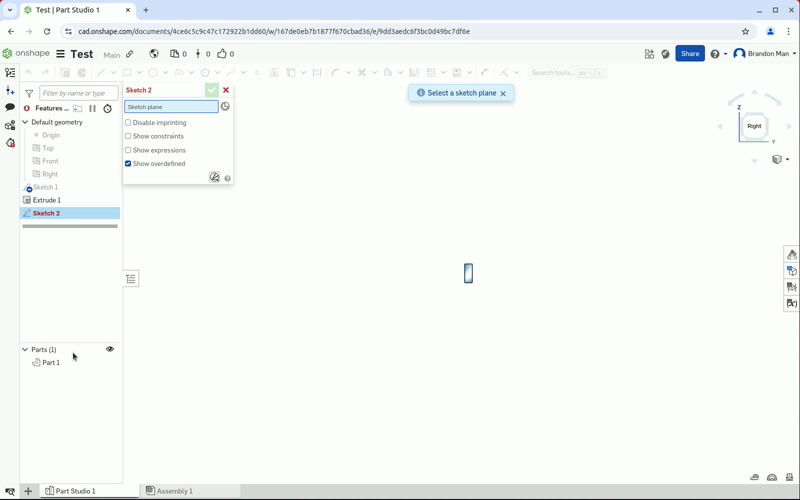
mouse_move(73, 176)
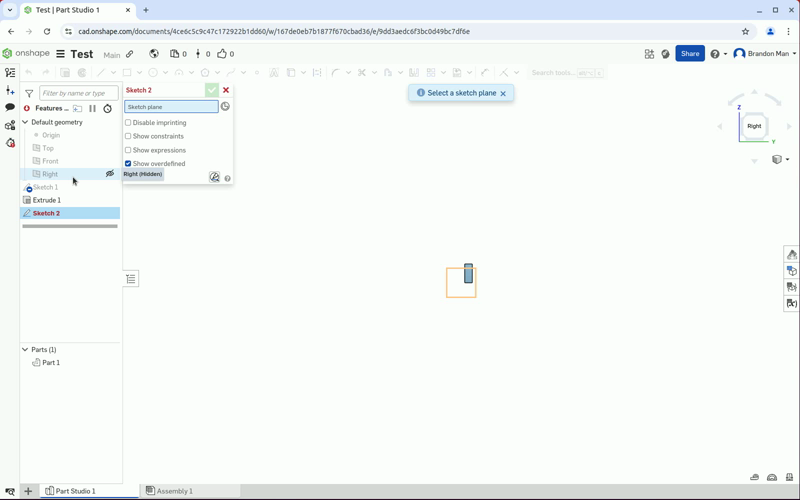
click(73, 176)
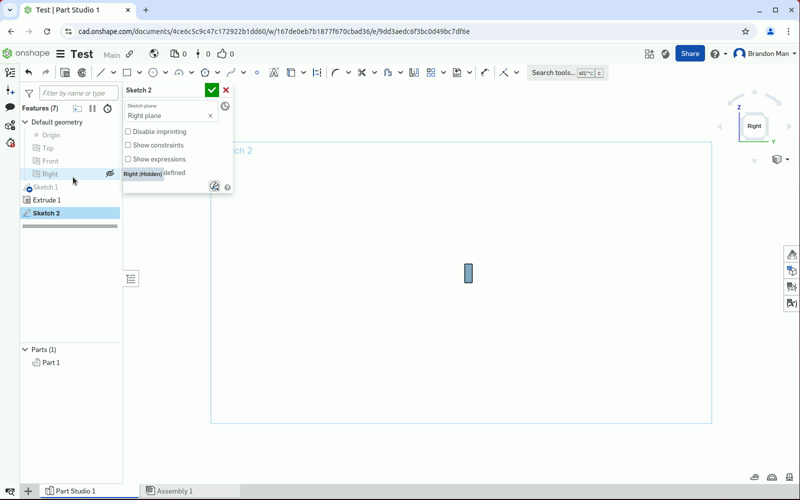
mouse_move(73, 352)
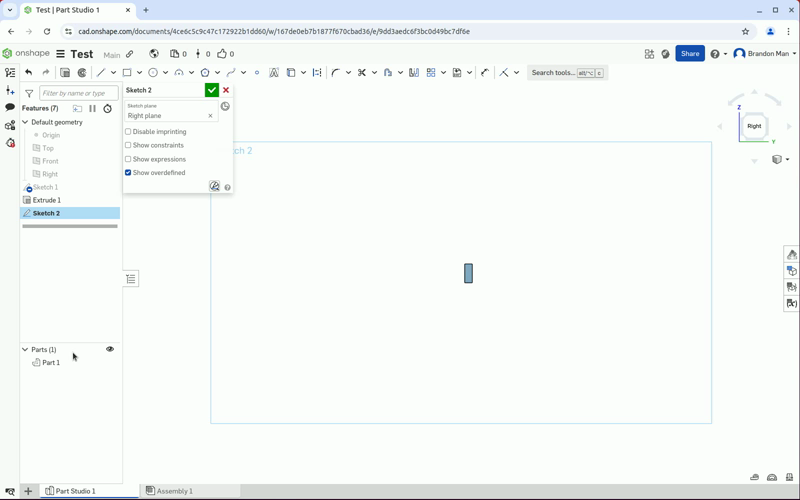
key(y)
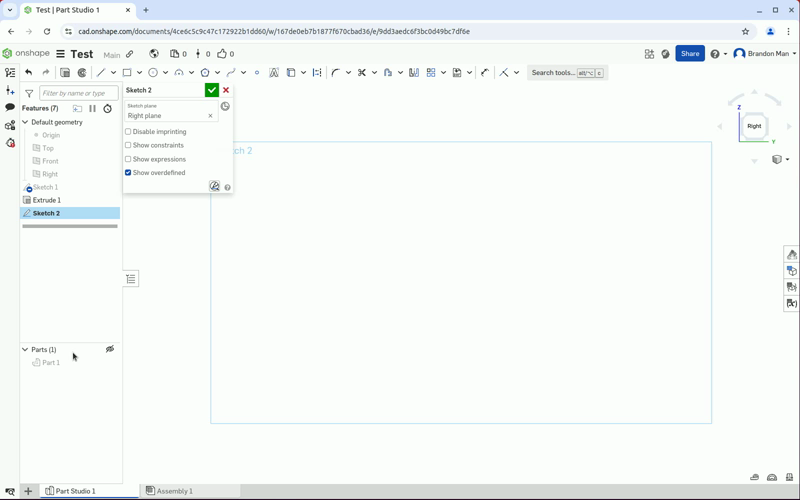
key(l)
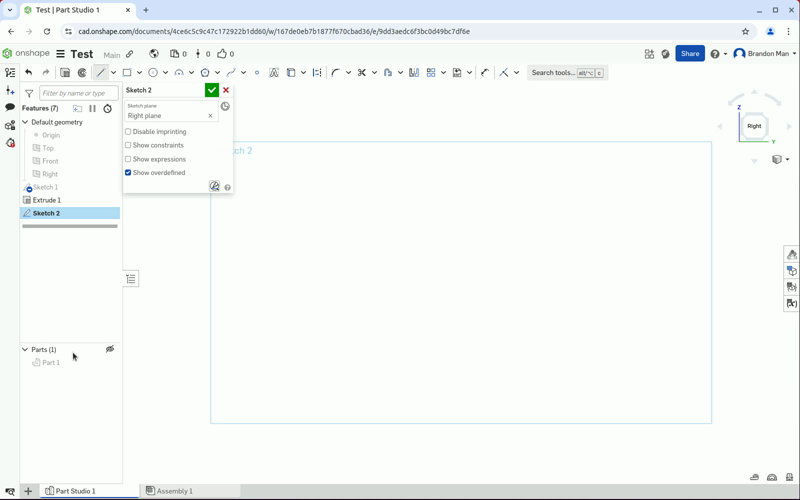
key_down(shift)
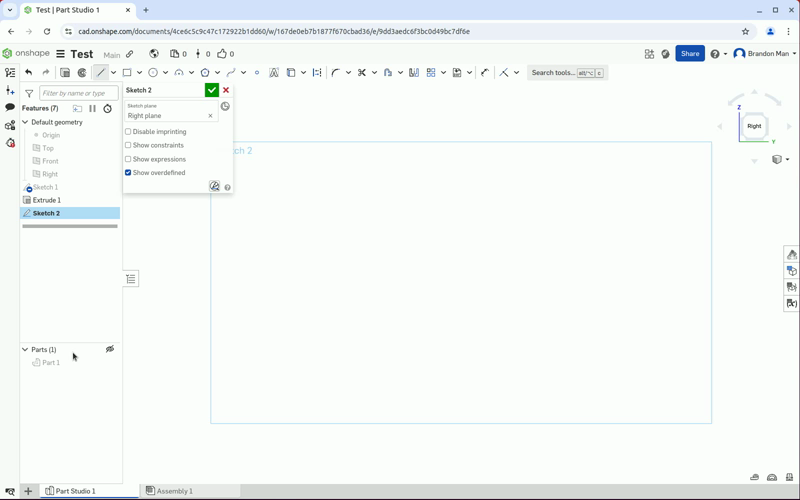
mouse_move(464, 264)
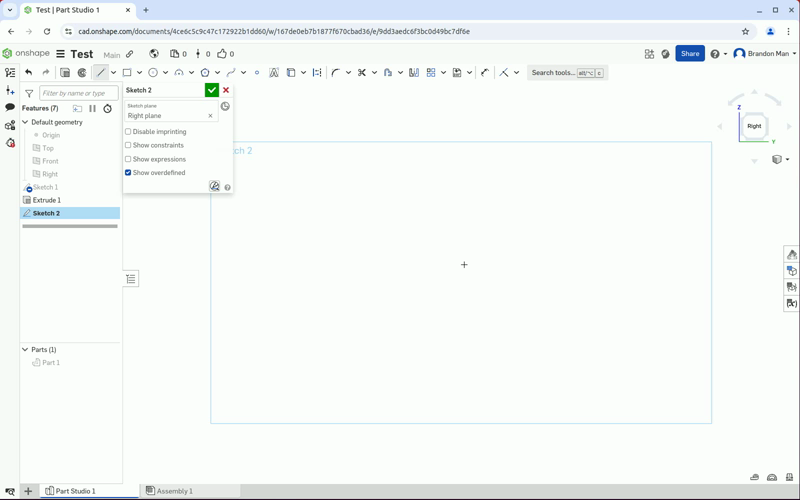
click(464, 264)
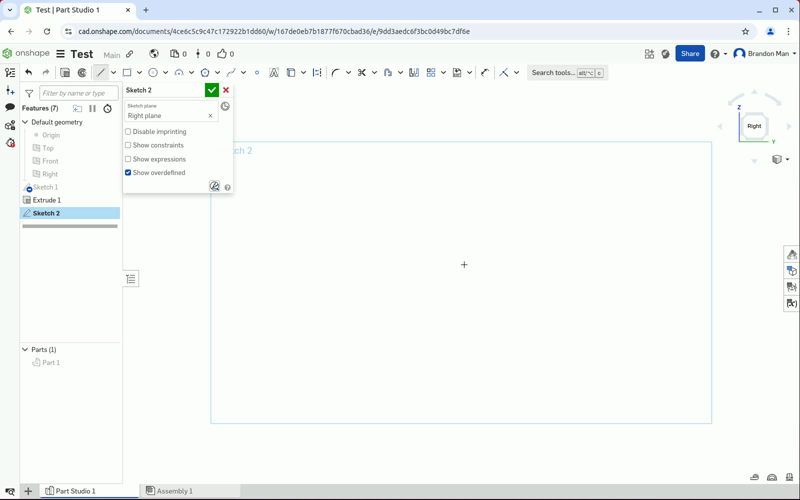
key_up(shift)
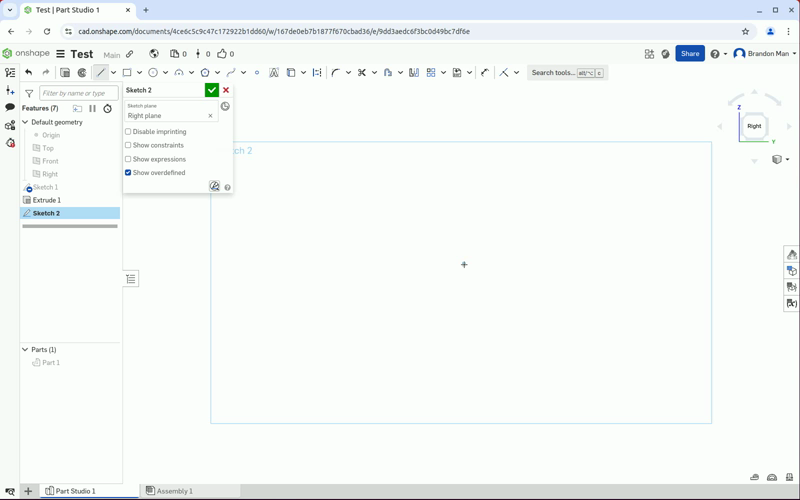
key_down(shift)
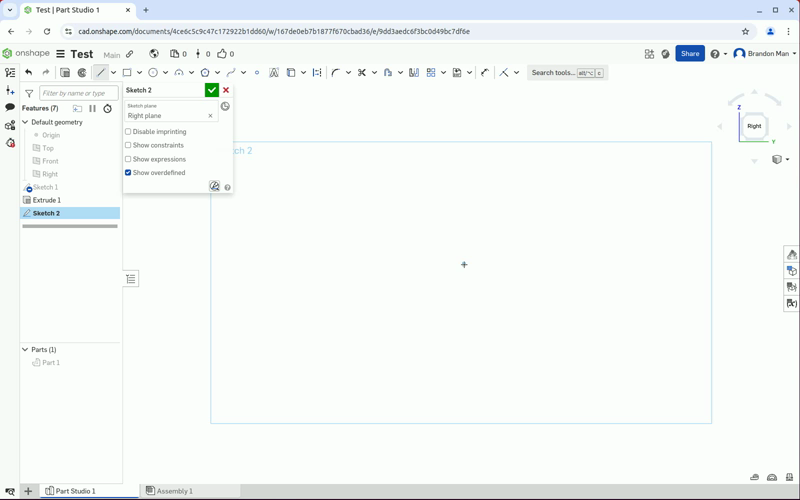
mouse_move(494, 264)
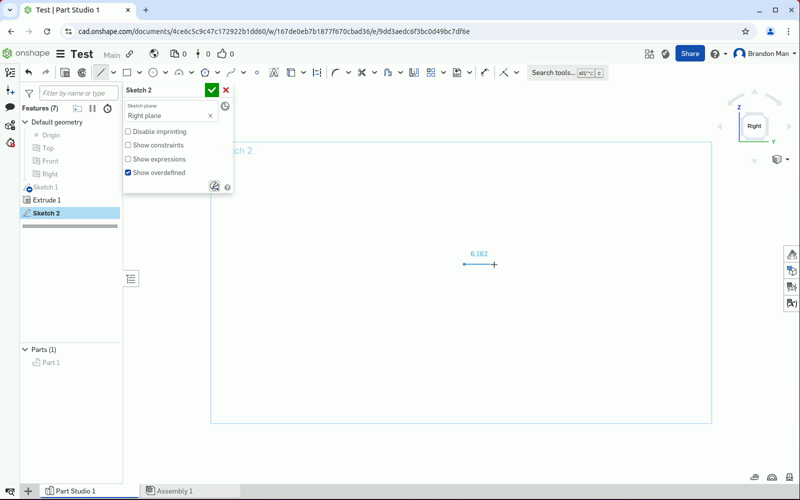
mouse_move(472, 264)
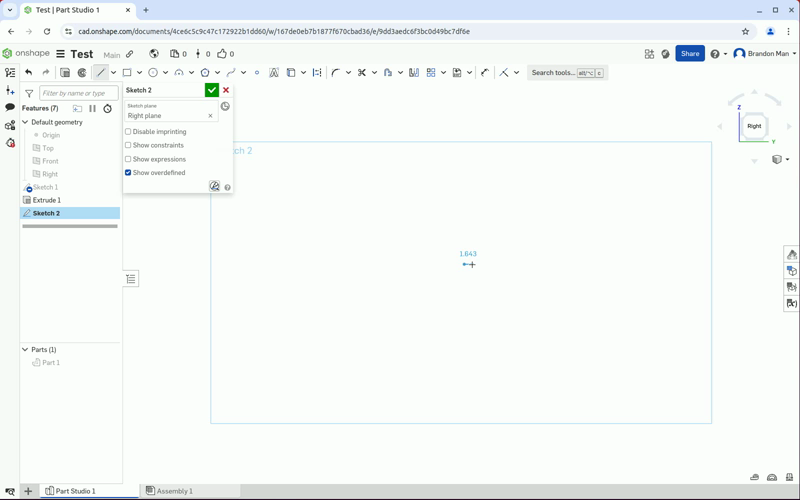
click(472, 264)
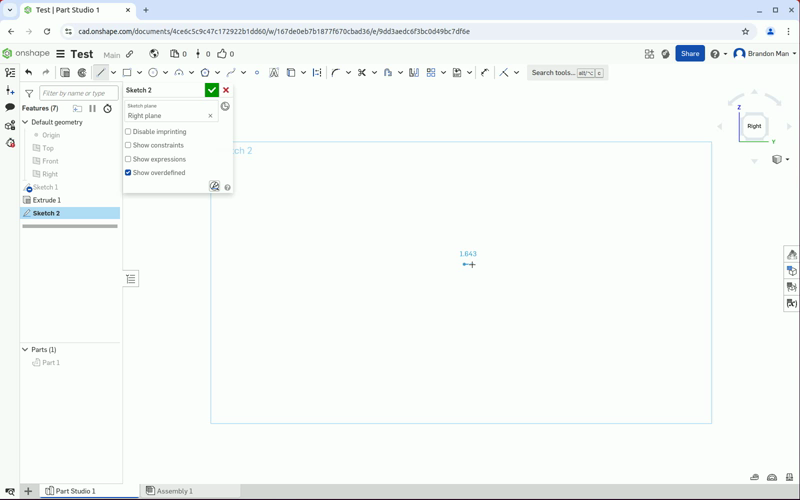
key_up(shift)
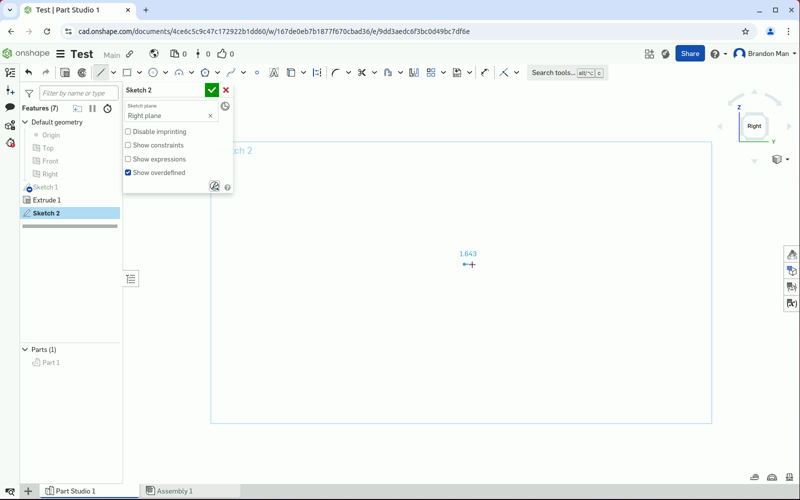
key_down(shift)
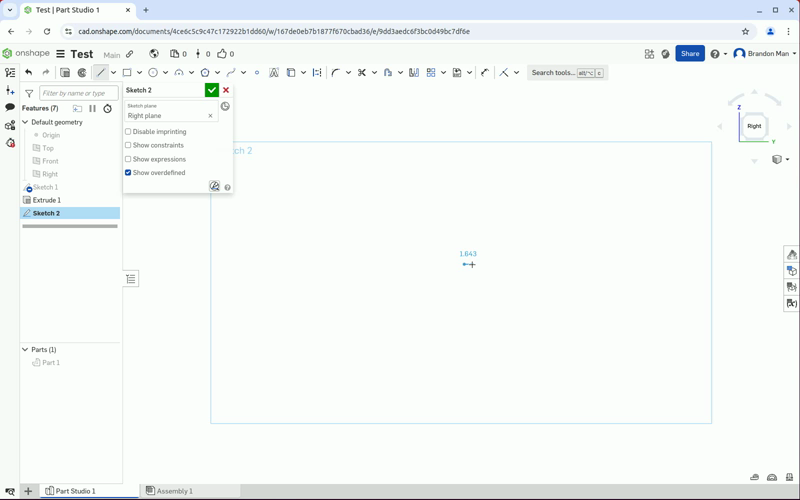
mouse_move(502, 264)
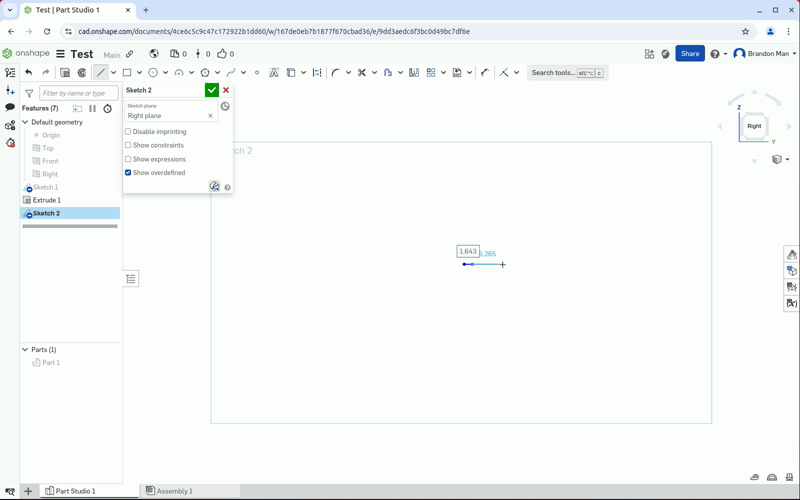
mouse_move(472, 258)
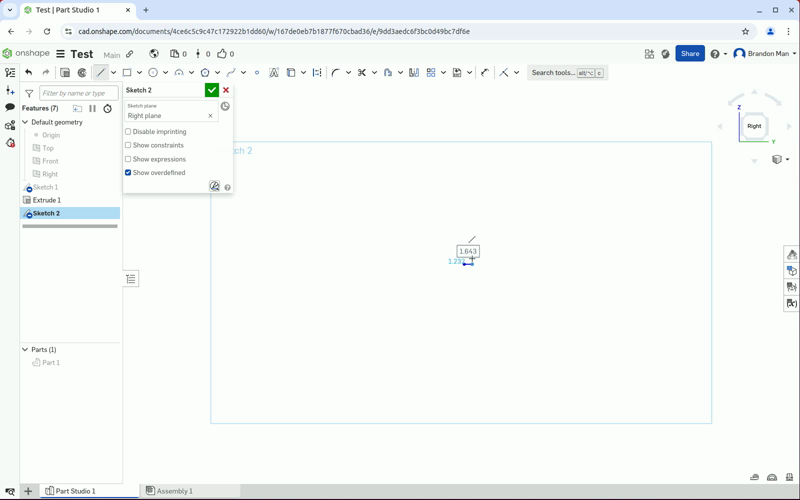
scroll(6)
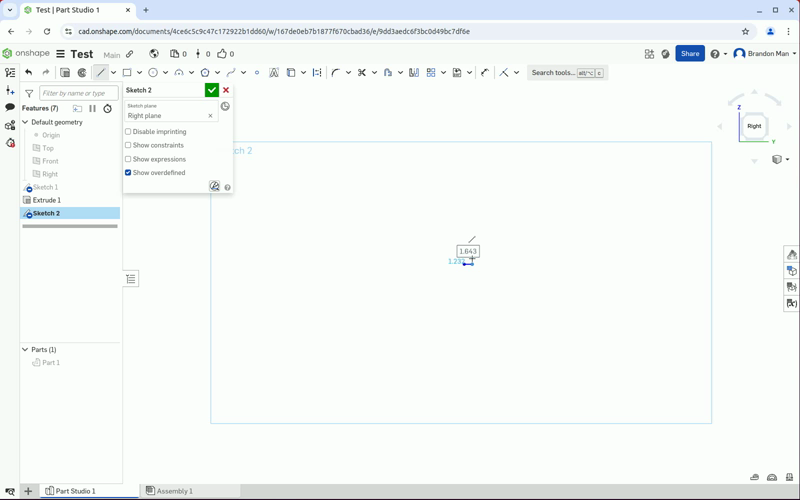
scroll(6)
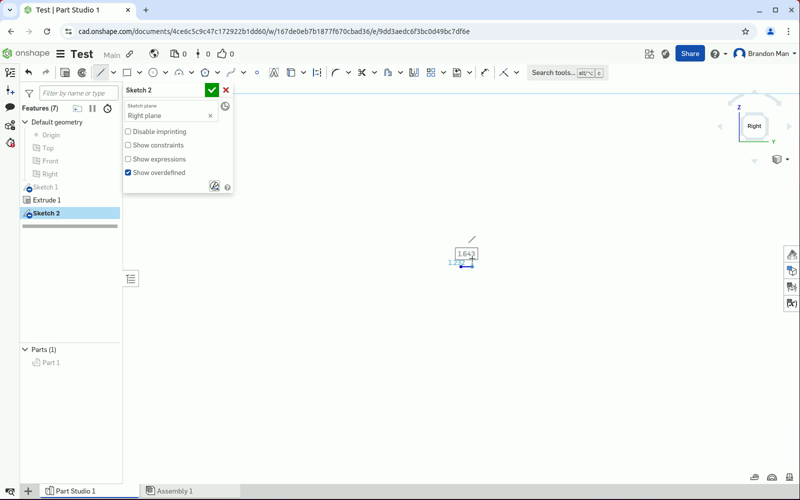
scroll(6)
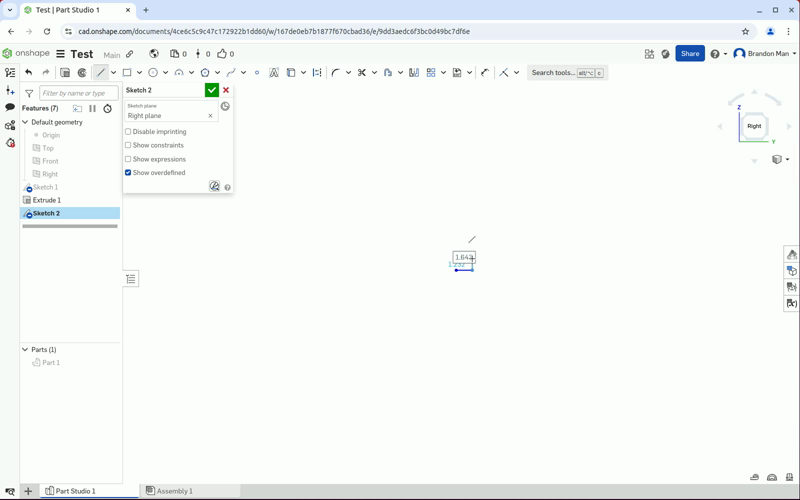
scroll(6)
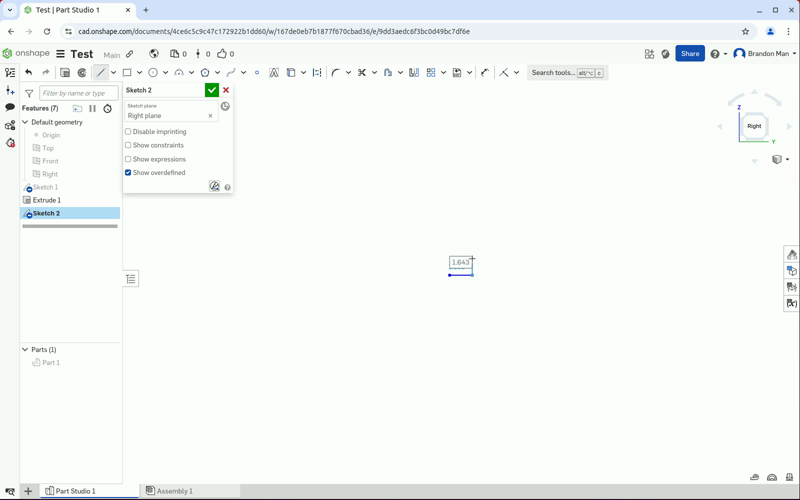
scroll(6)
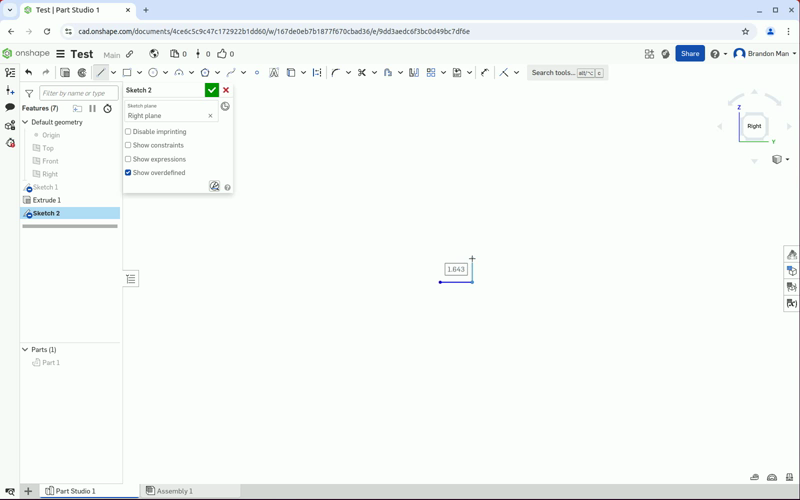
scroll(6)
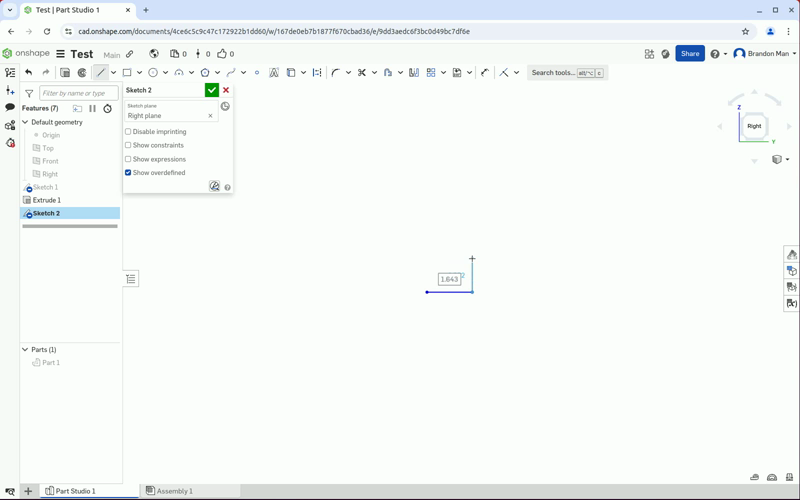
scroll(6)
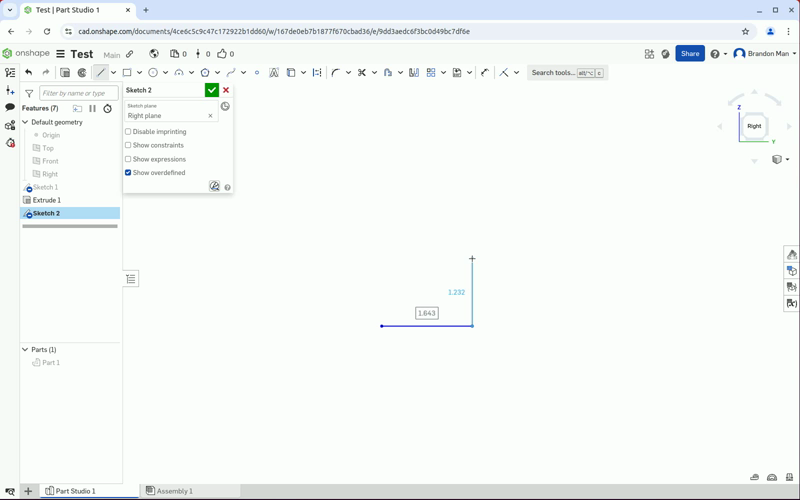
click(472, 258)
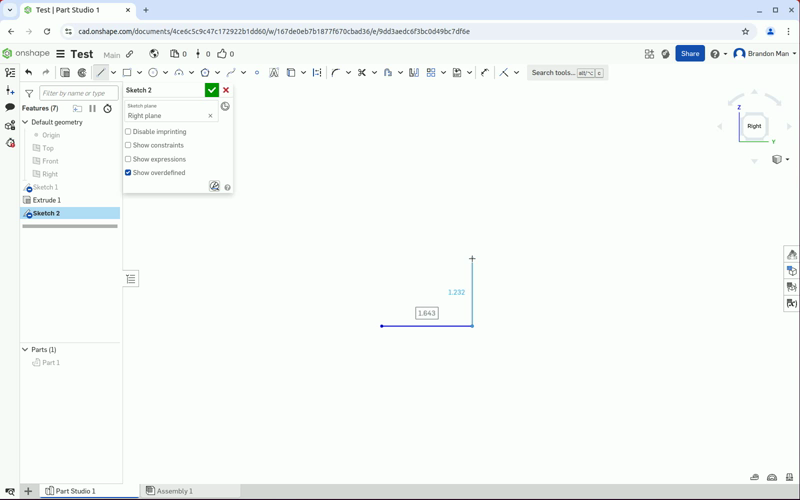
scroll(-6)
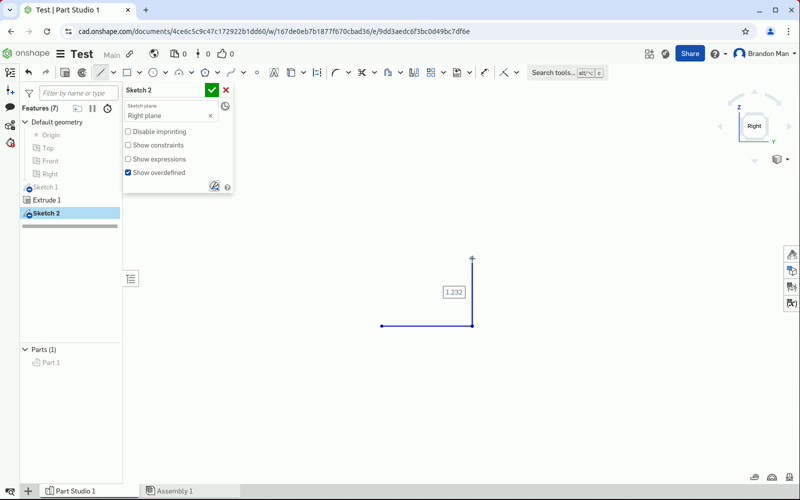
scroll(-6)
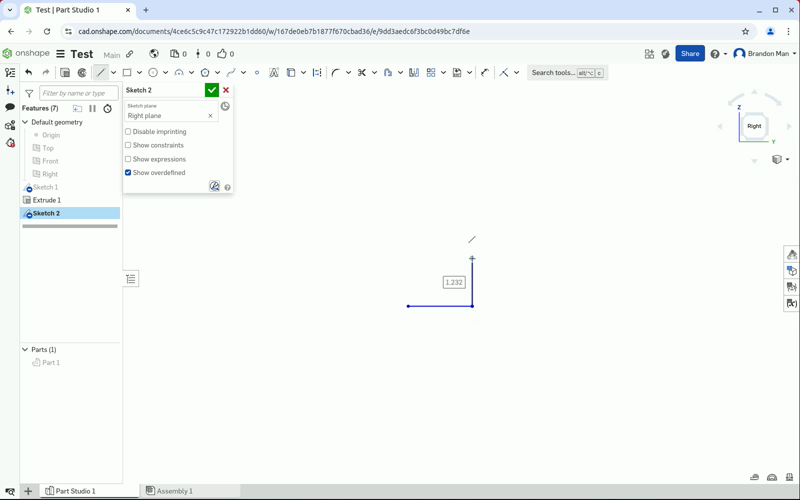
scroll(-6)
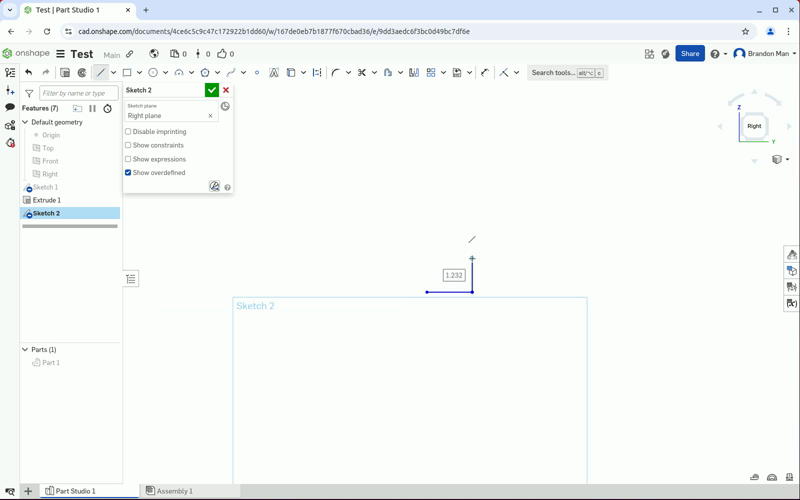
scroll(-6)
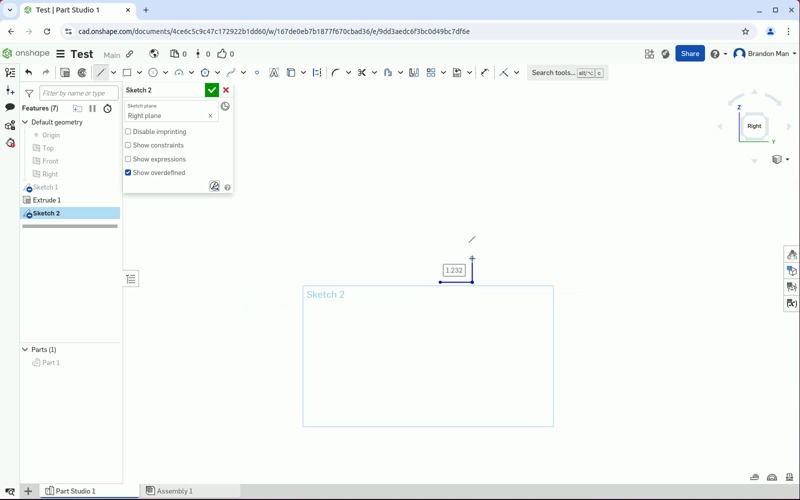
scroll(-6)
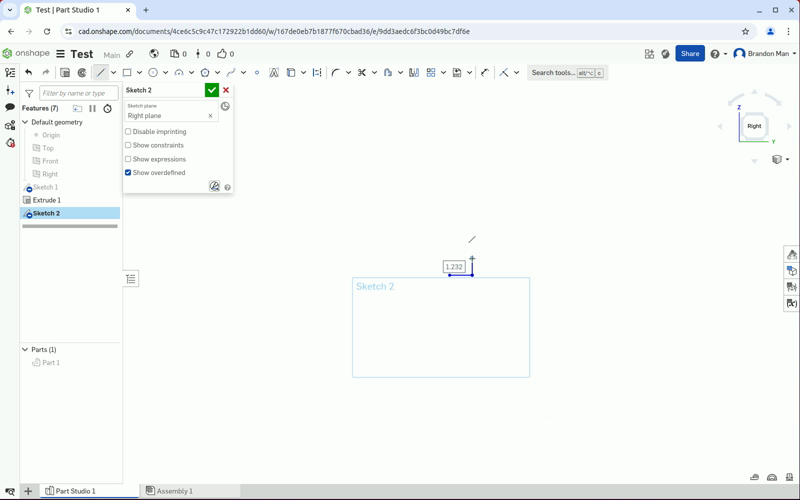
scroll(-6)
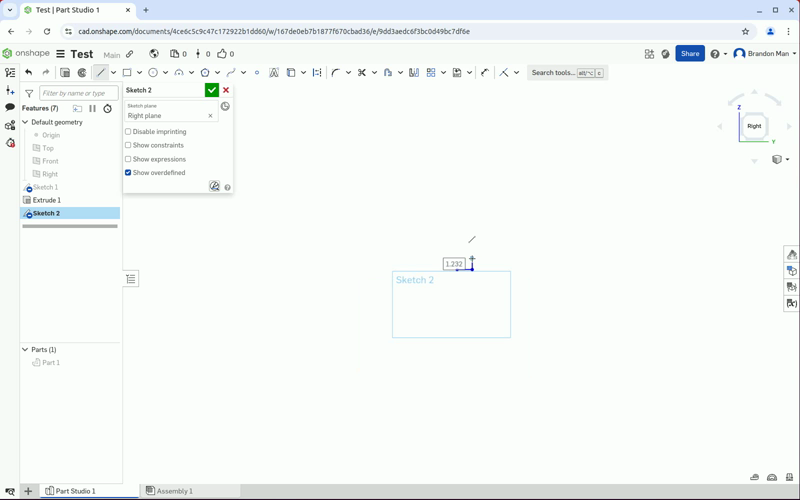
scroll(-6)
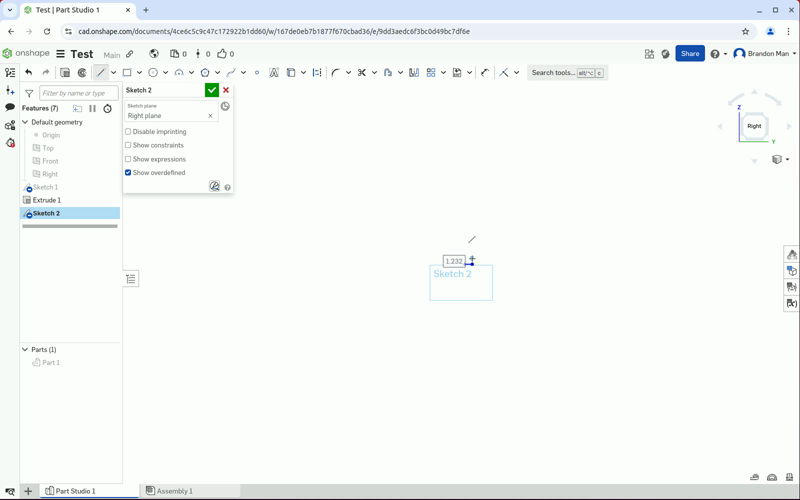
key_up(shift)
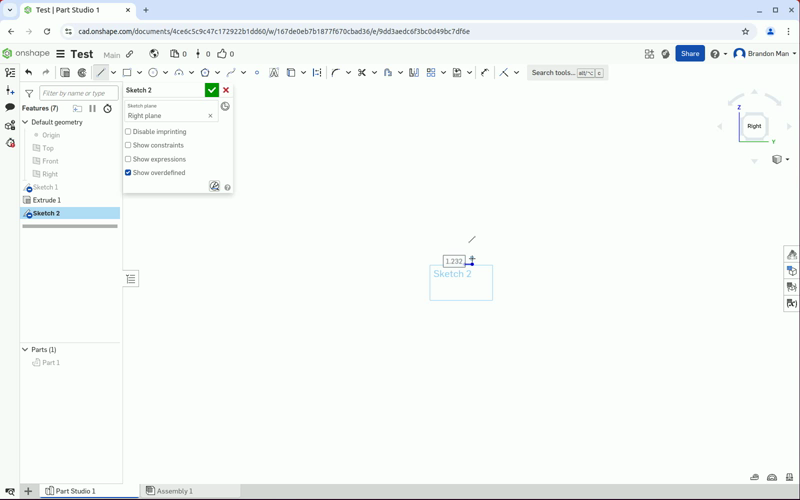
key_down(shift)
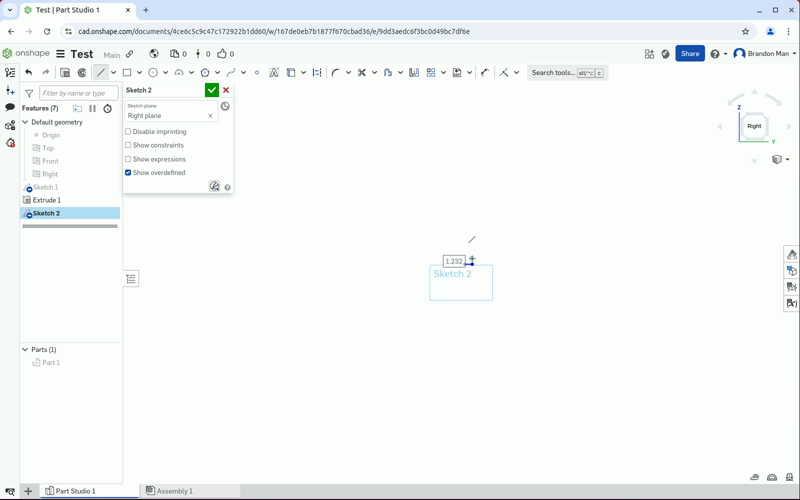
mouse_move(502, 258)
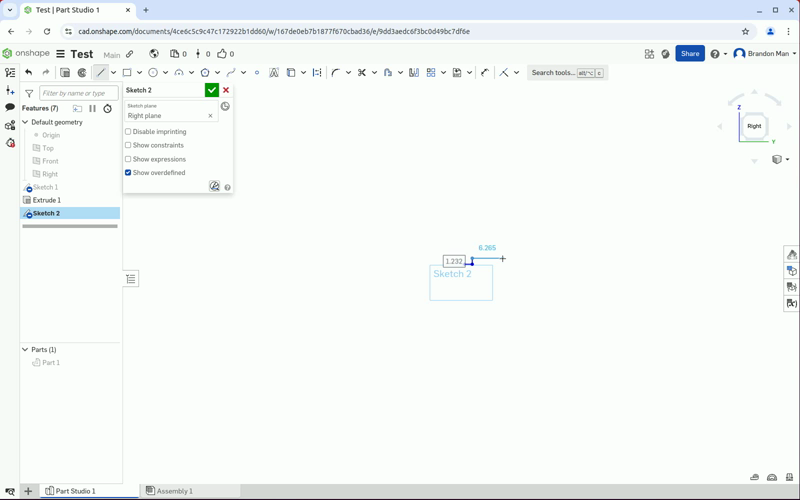
mouse_move(464, 258)
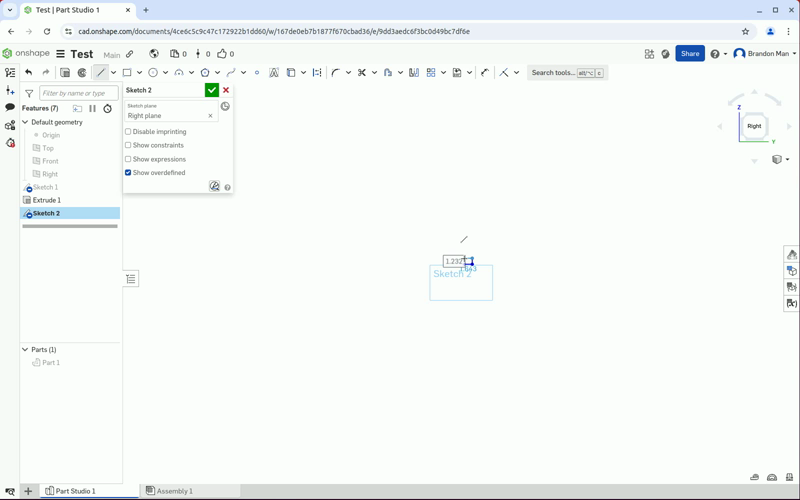
click(464, 258)
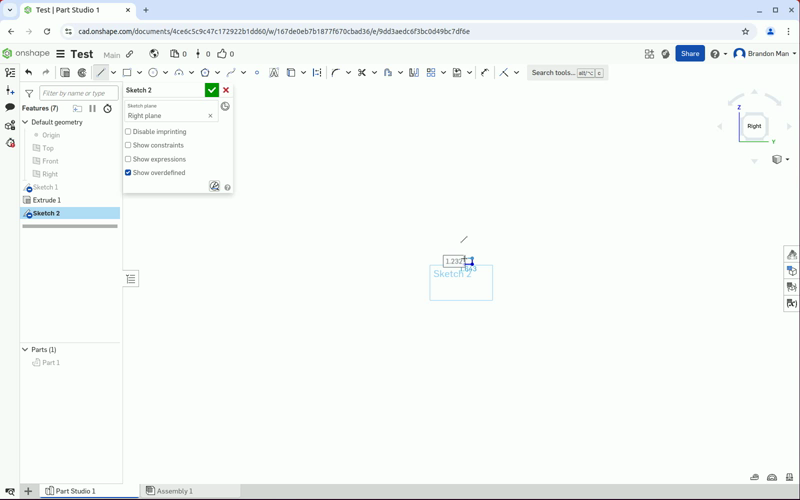
key_up(shift)
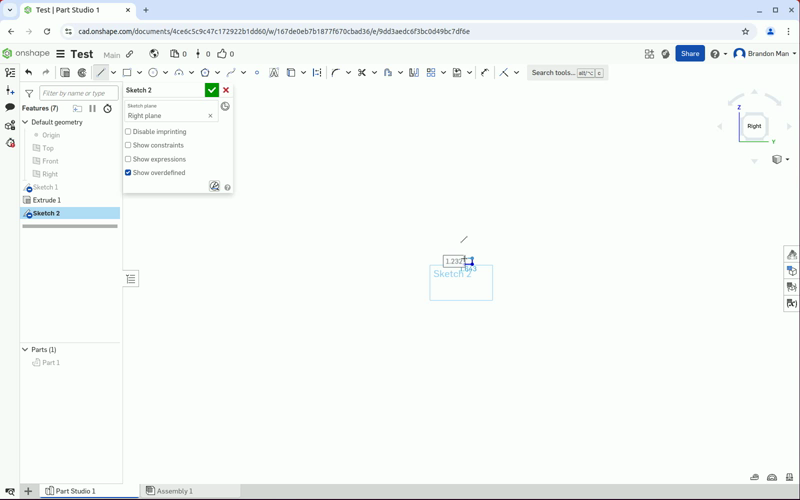
mouse_move(494, 258)
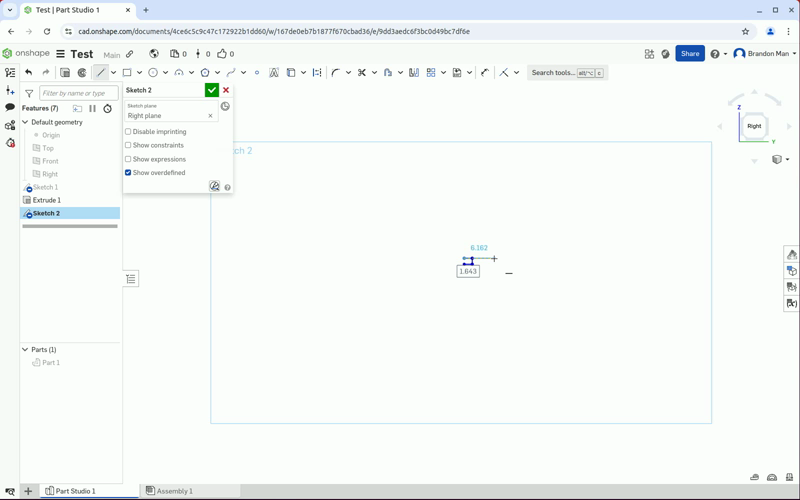
key_down(shift)
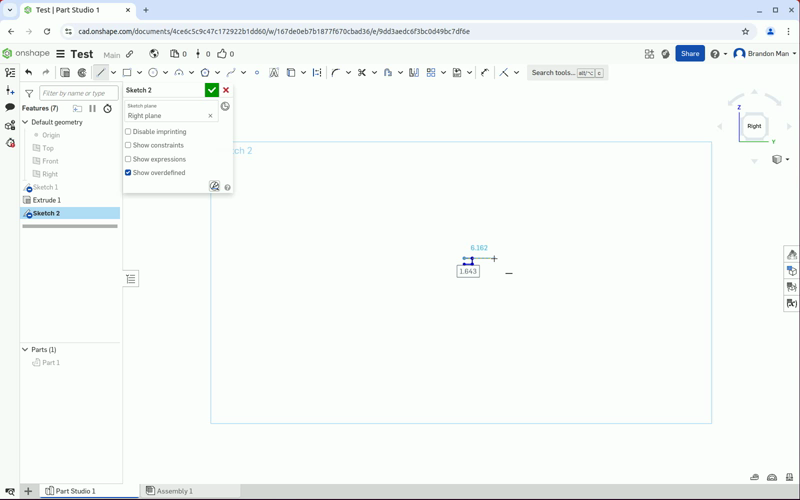
mouse_move(464, 264)
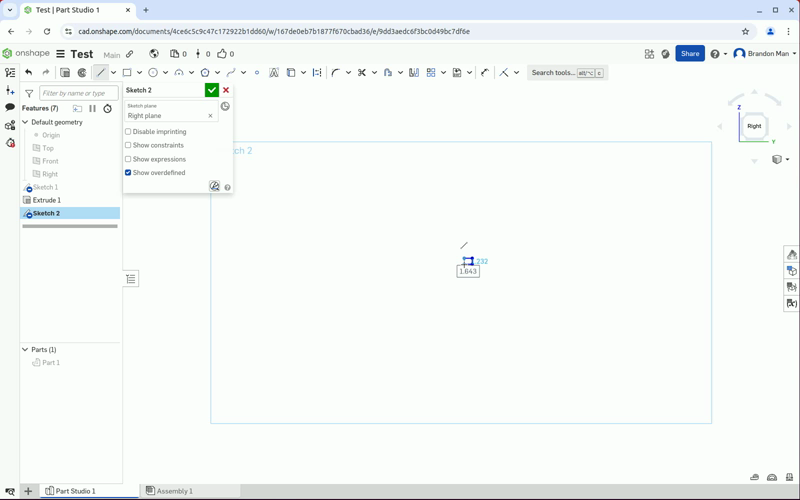
scroll(6)
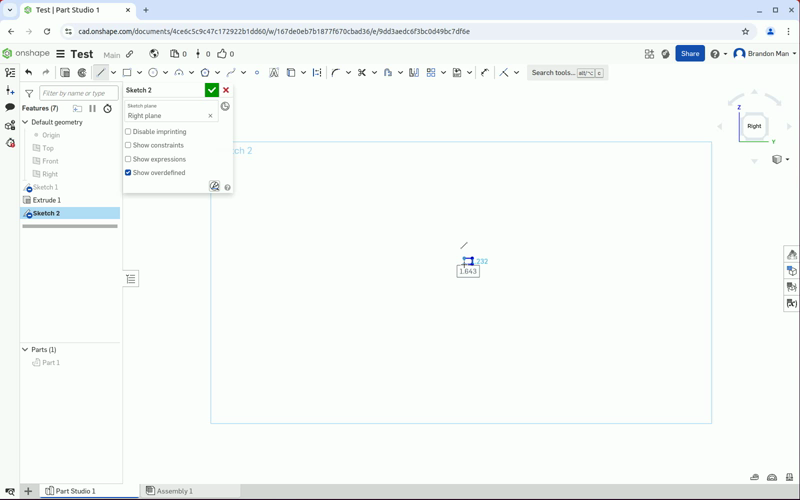
scroll(6)
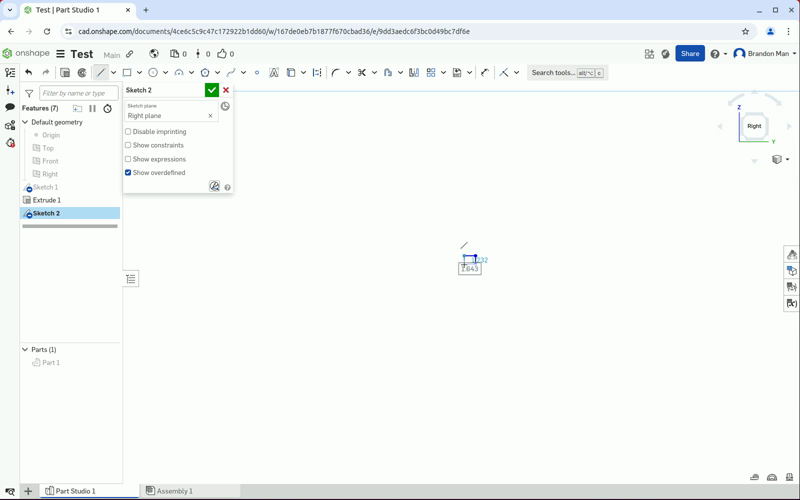
scroll(6)
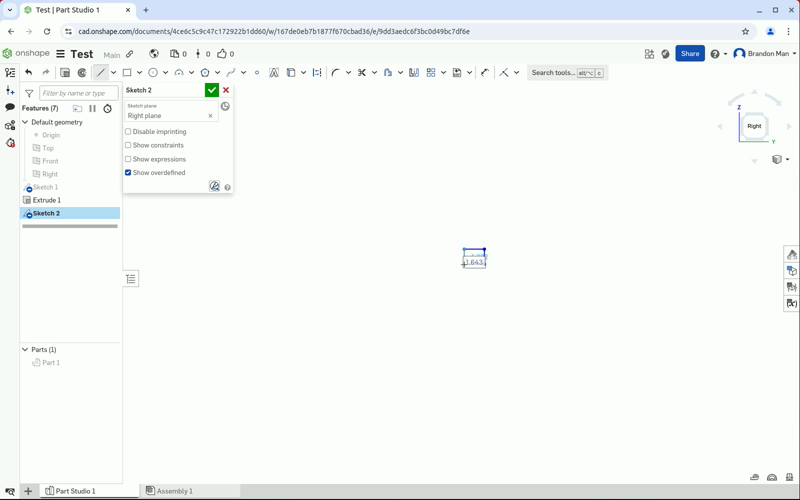
scroll(6)
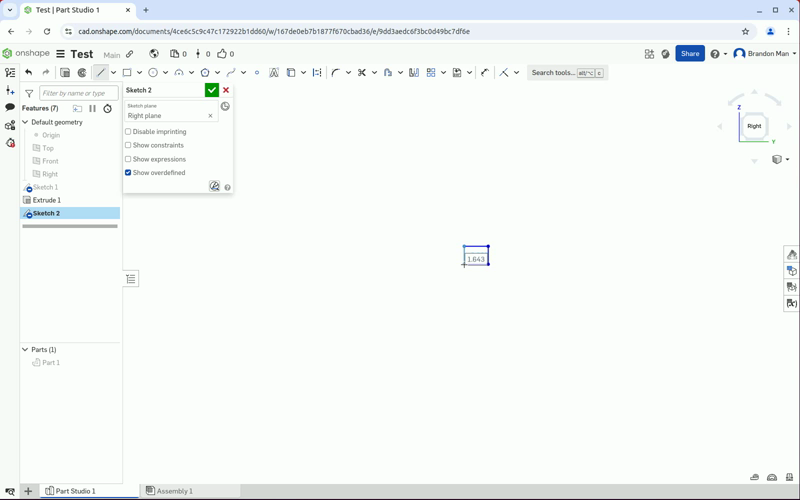
scroll(6)
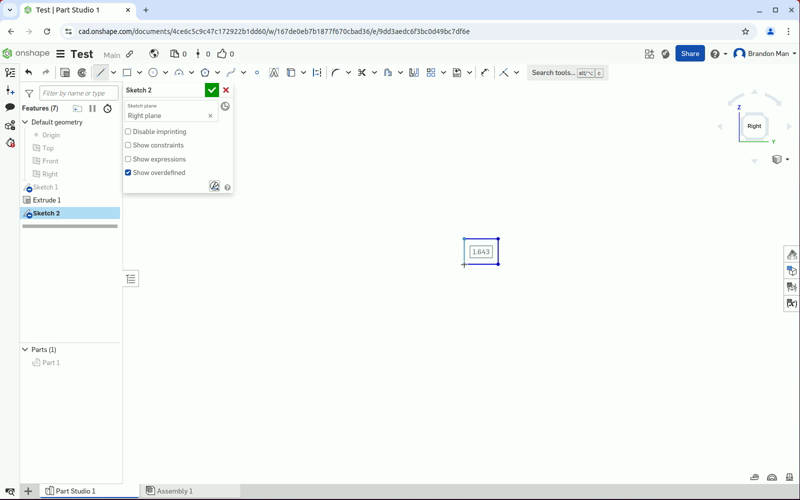
scroll(6)
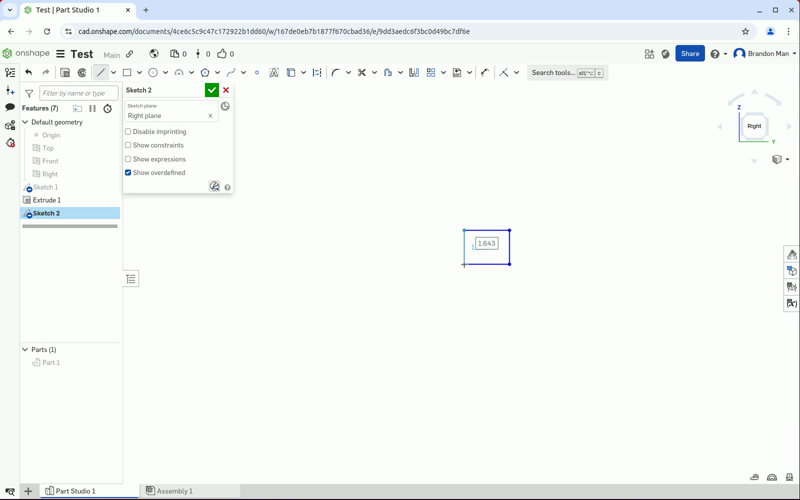
scroll(6)
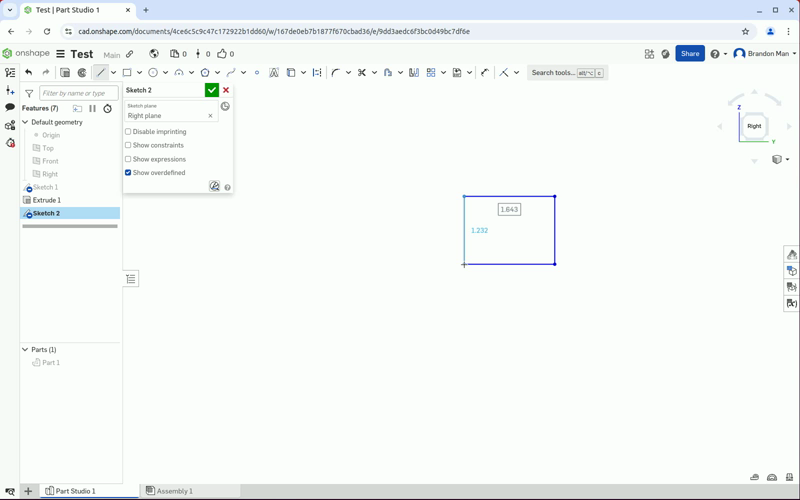
key_up(shift)
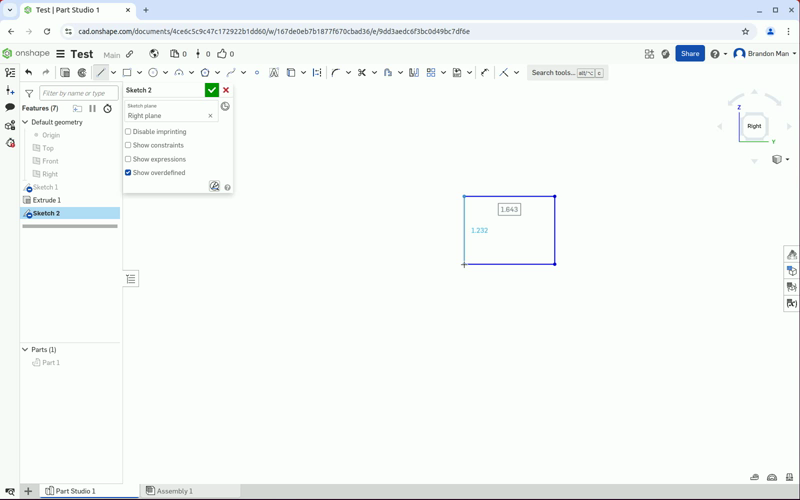
click(464, 264)
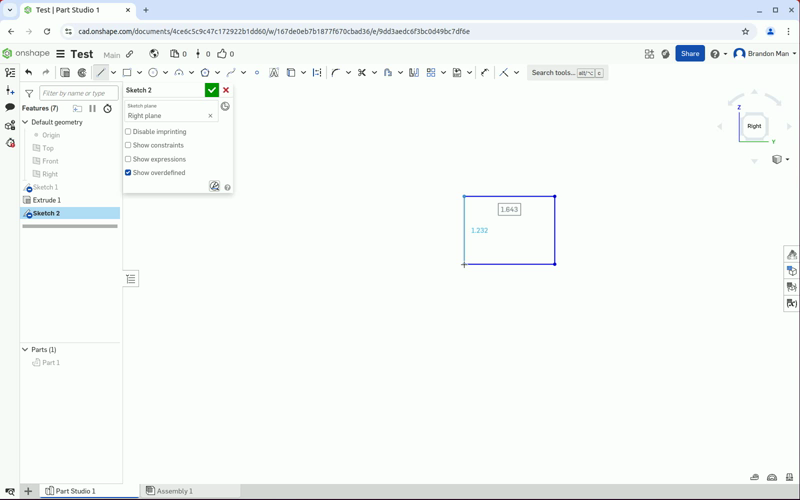
scroll(-6)
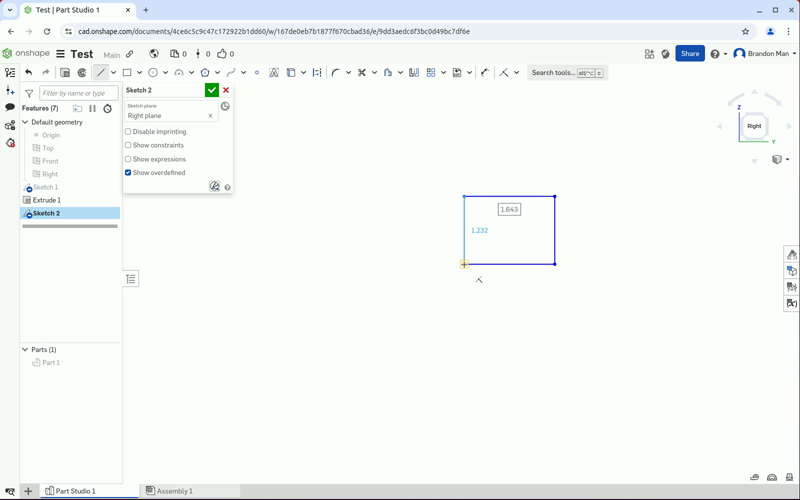
scroll(-6)
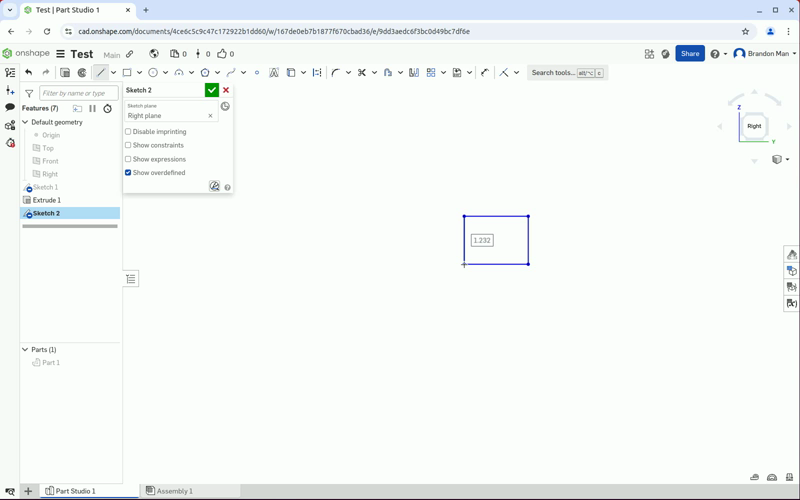
scroll(-6)
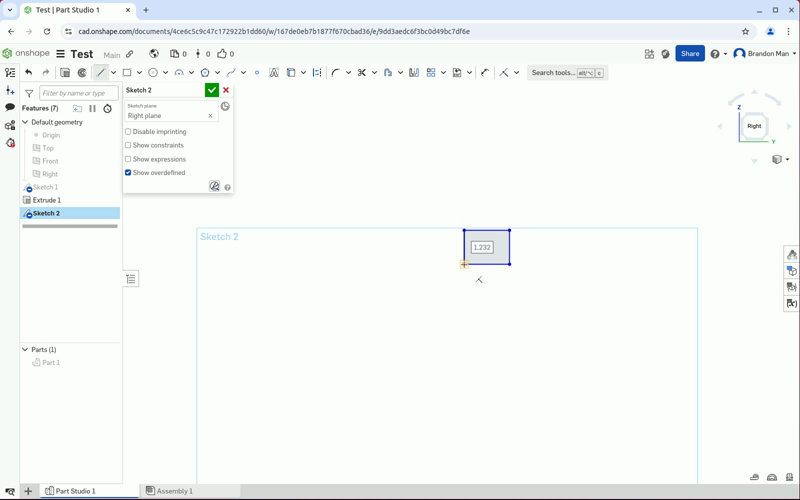
scroll(-6)
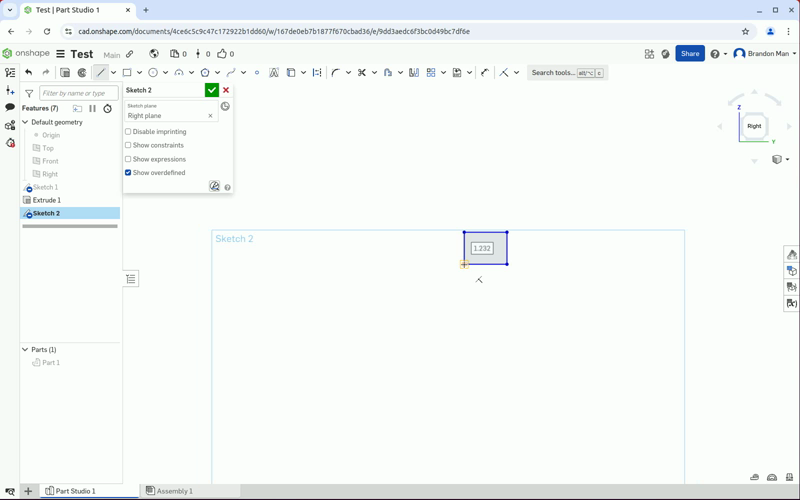
scroll(-6)
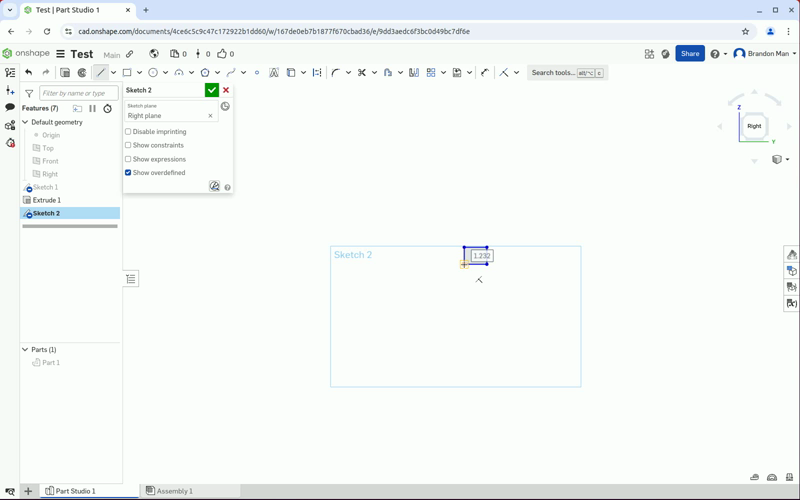
scroll(-6)
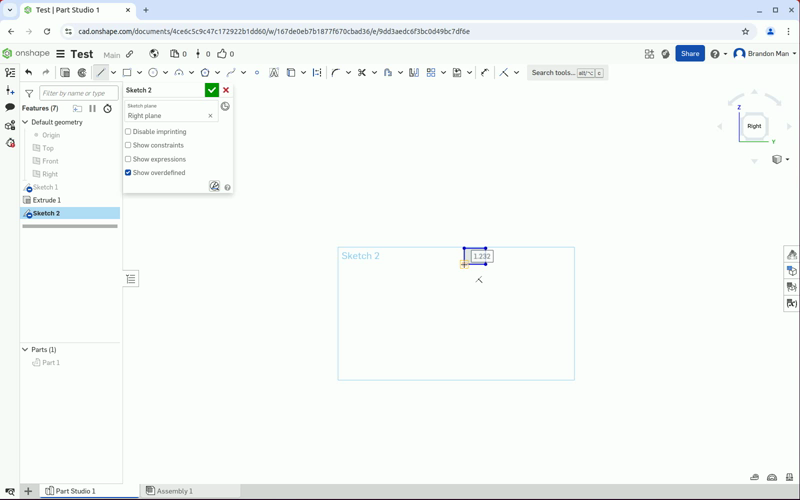
scroll(-6)
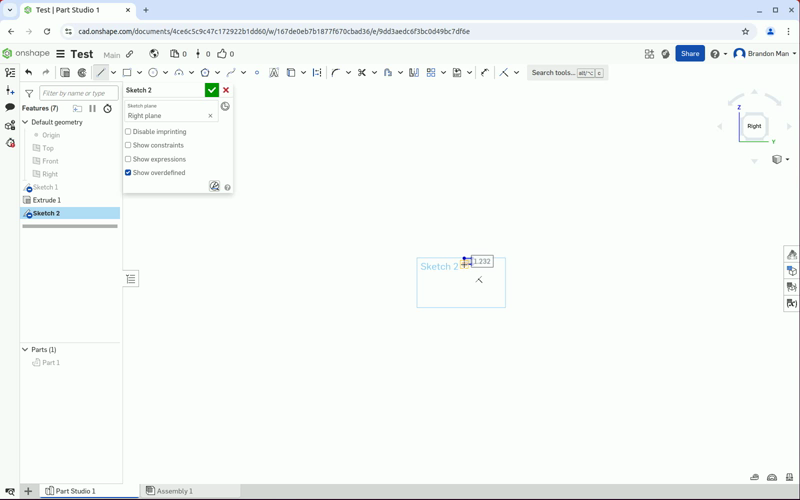
key(esc)
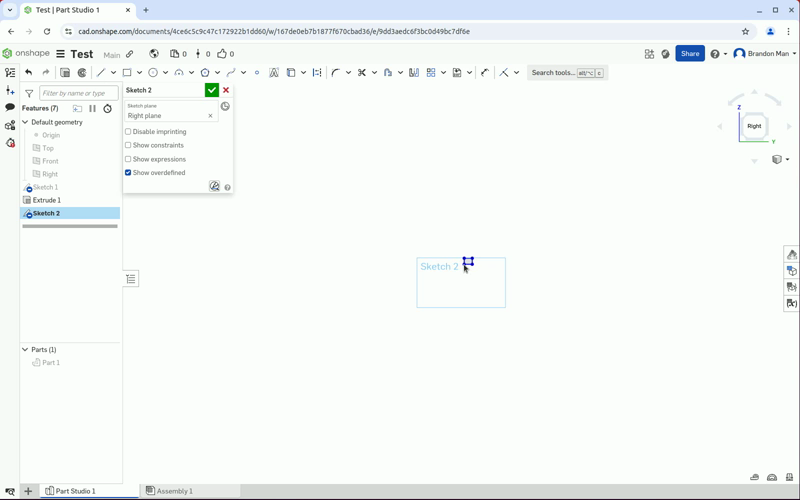
mouse_move(470, 263)
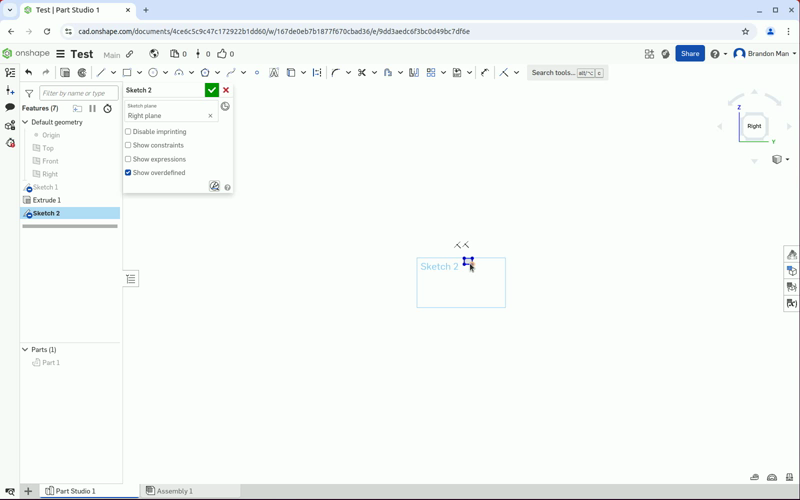
scroll(6)
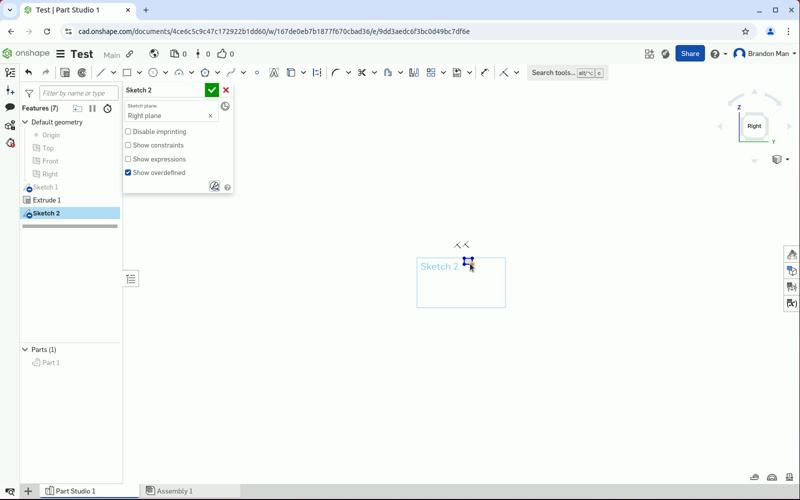
scroll(6)
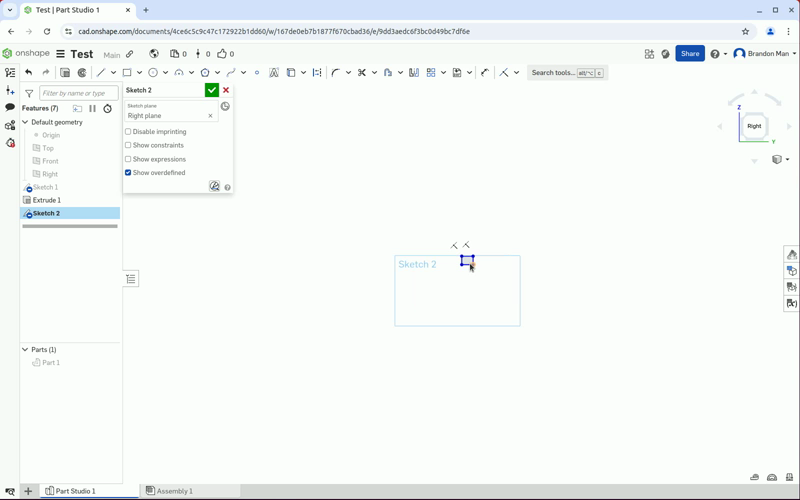
scroll(6)
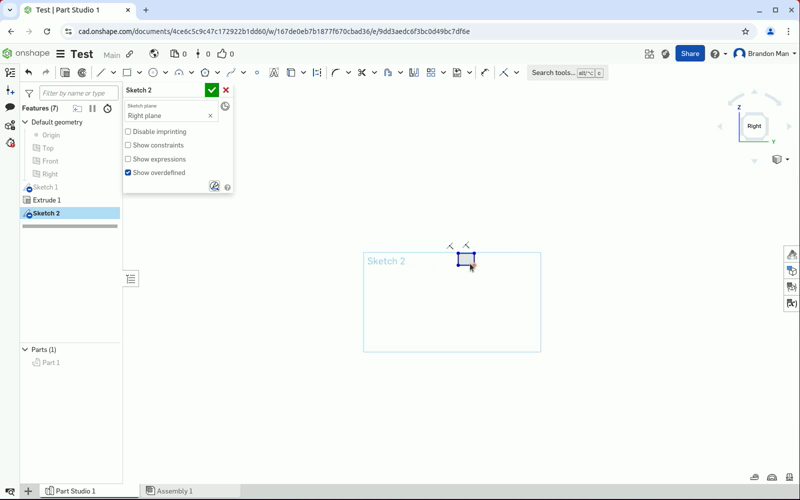
scroll(6)
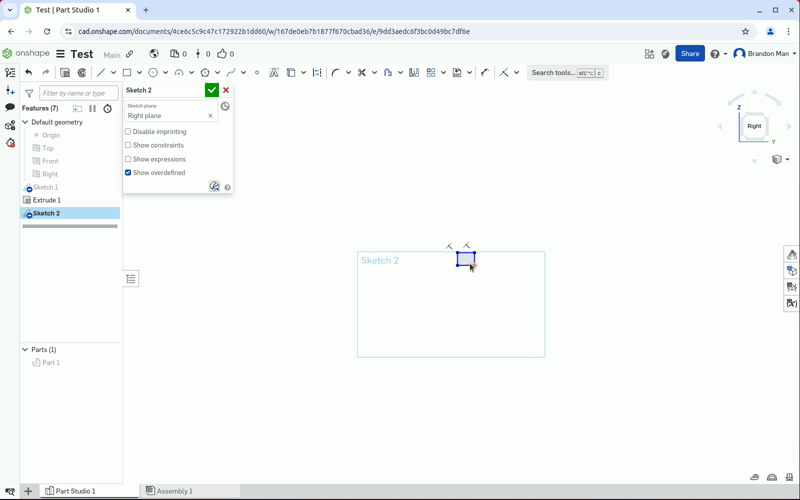
scroll(6)
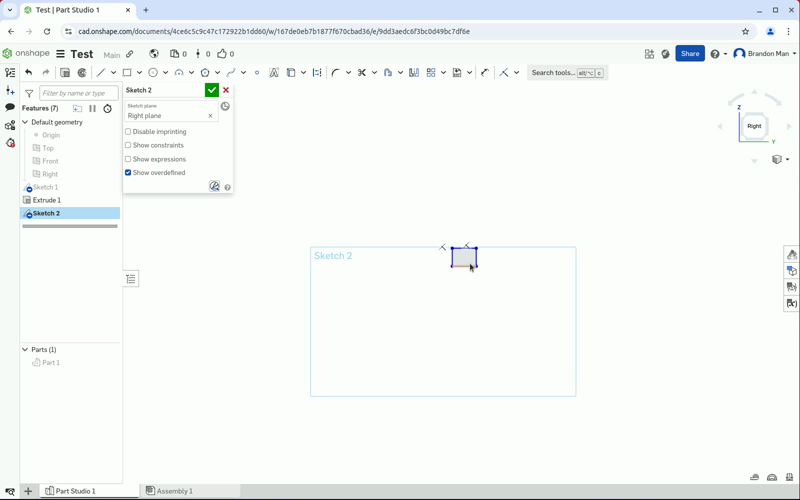
scroll(6)
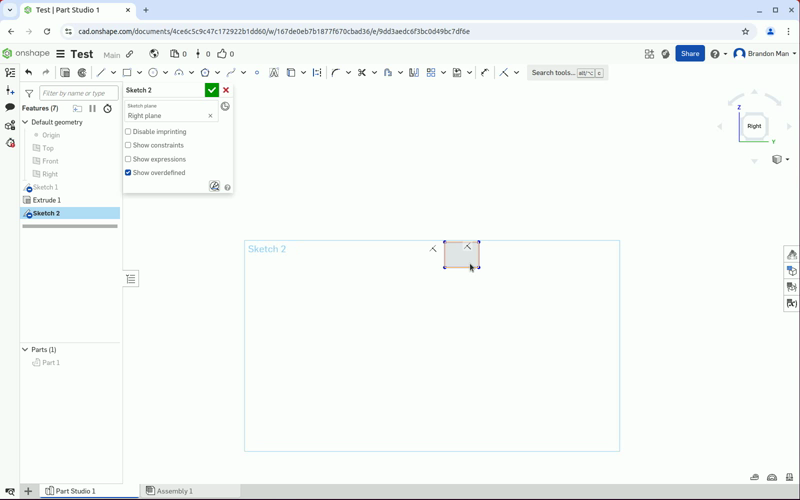
scroll(6)
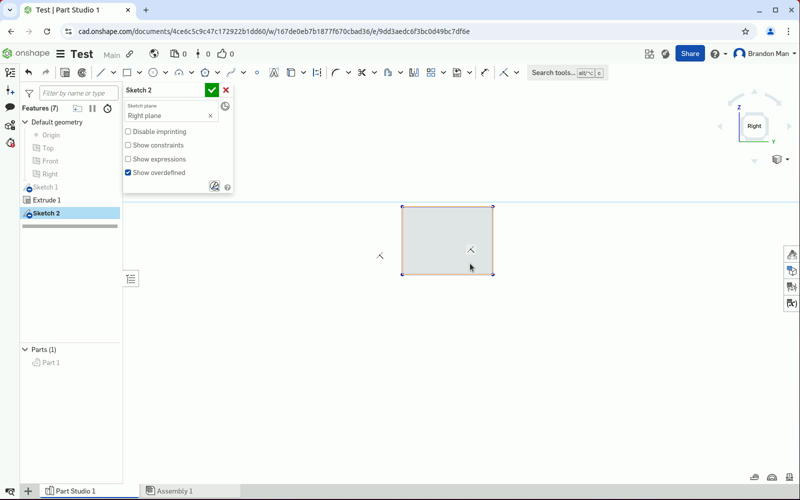
click(470, 263)
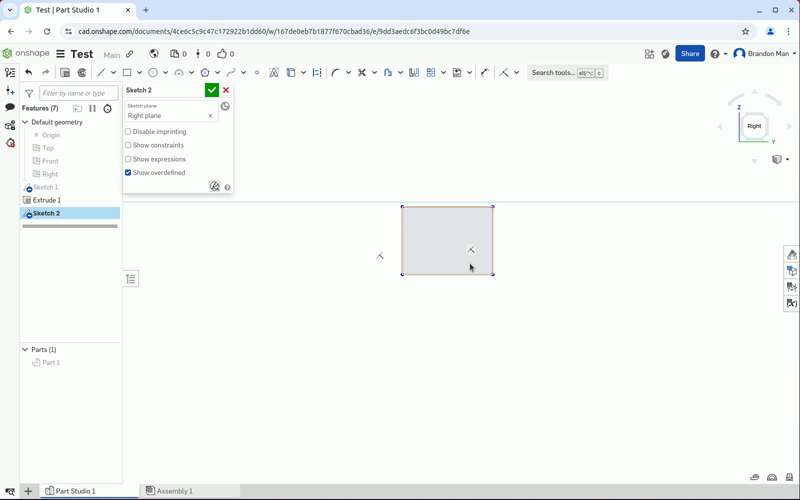
scroll(-6)
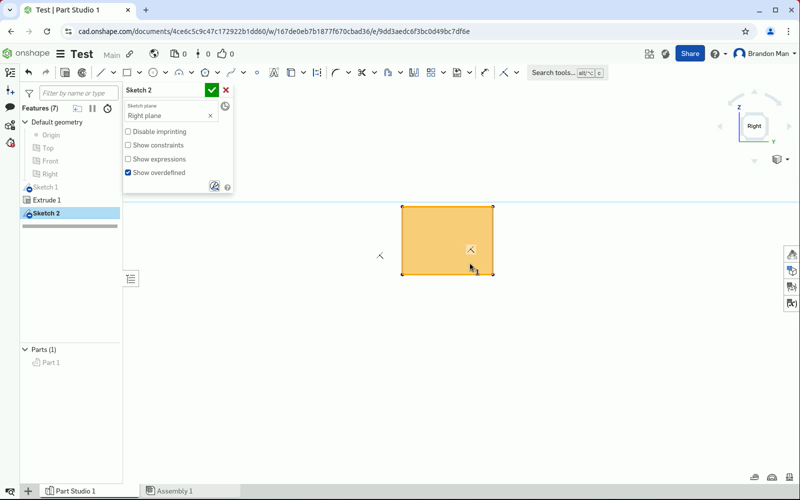
scroll(-6)
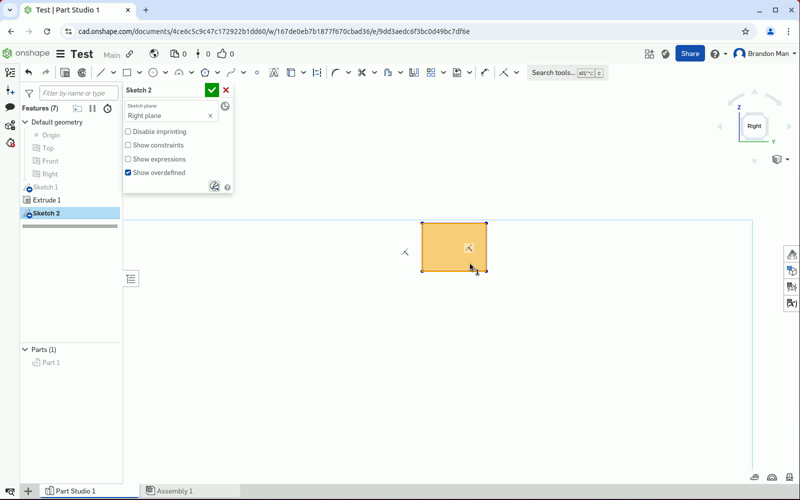
scroll(-6)
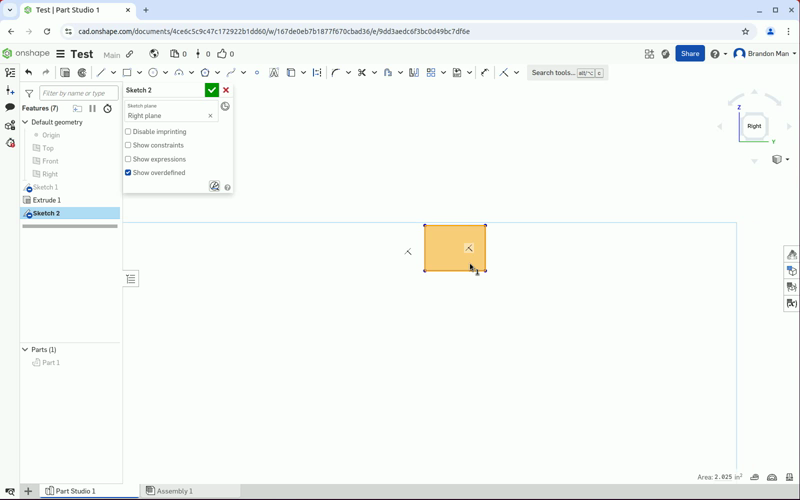
scroll(-6)
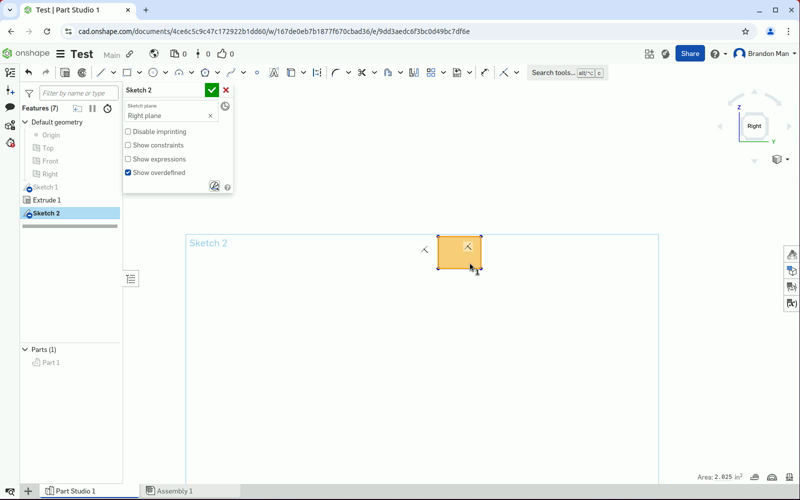
scroll(-6)
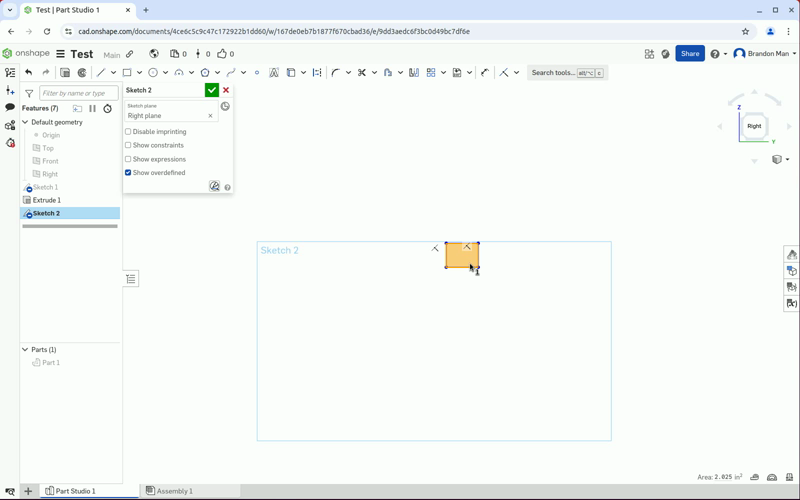
scroll(-6)
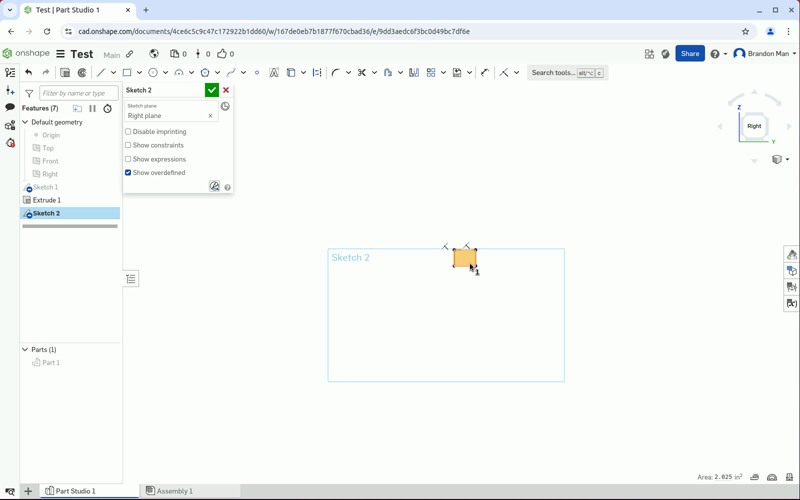
scroll(-6)
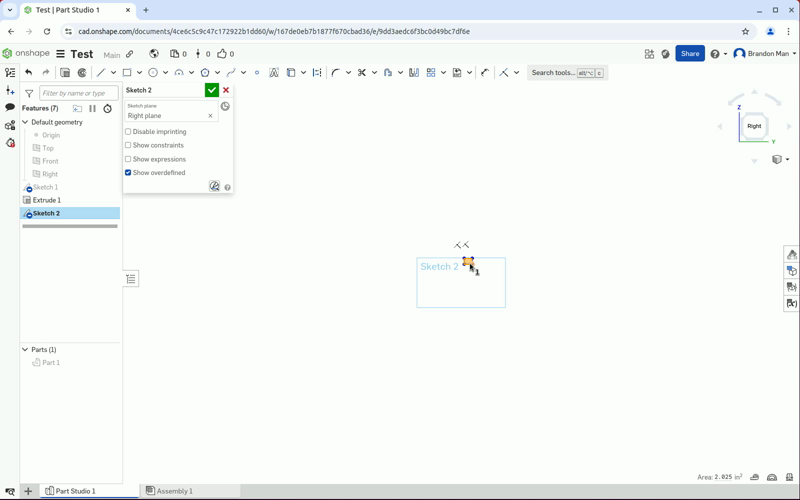
mouse_move(73, 352)
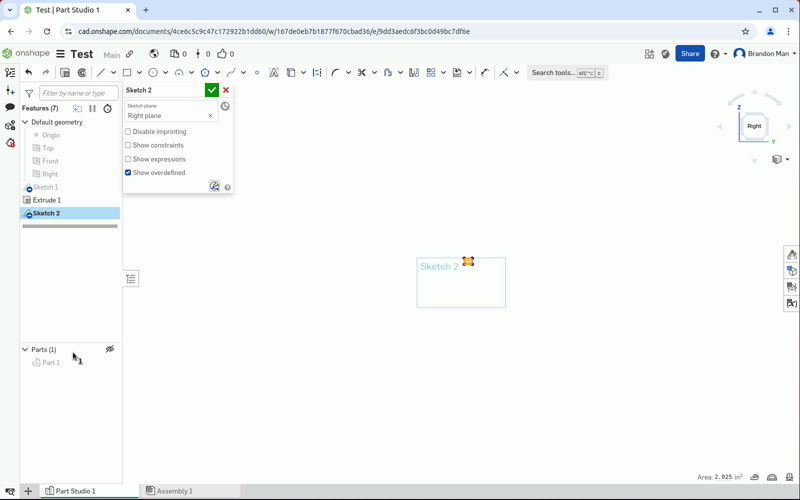
key(shift+y)
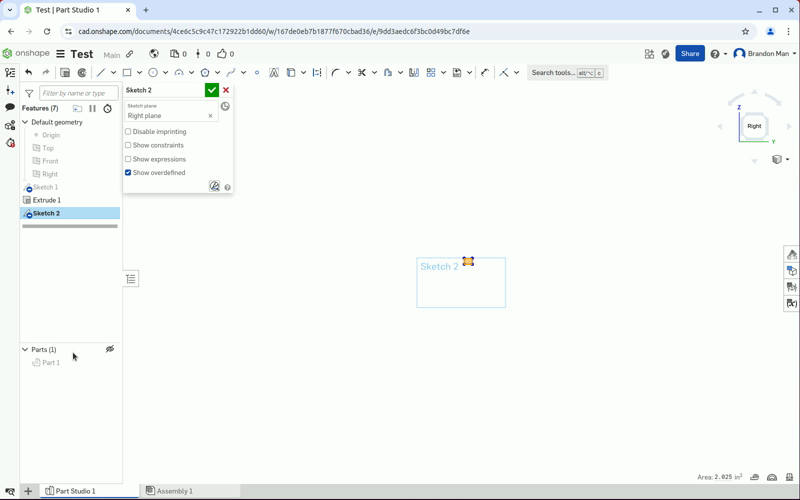
key(shift+e)
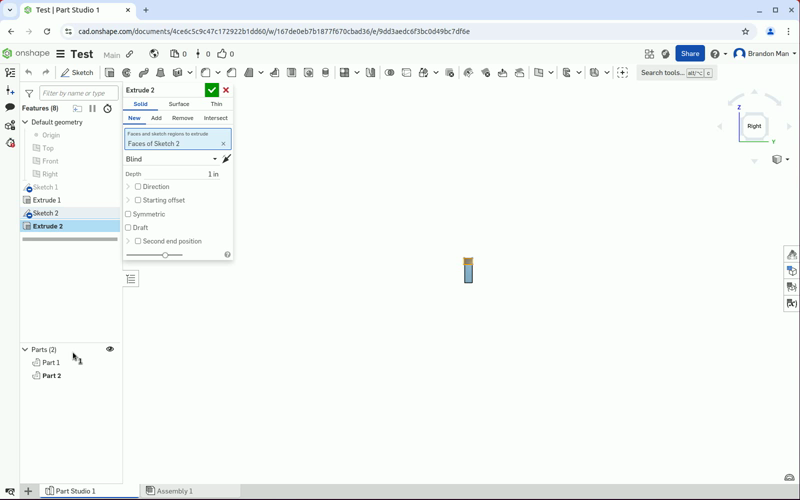
mouse_move(143, 106)
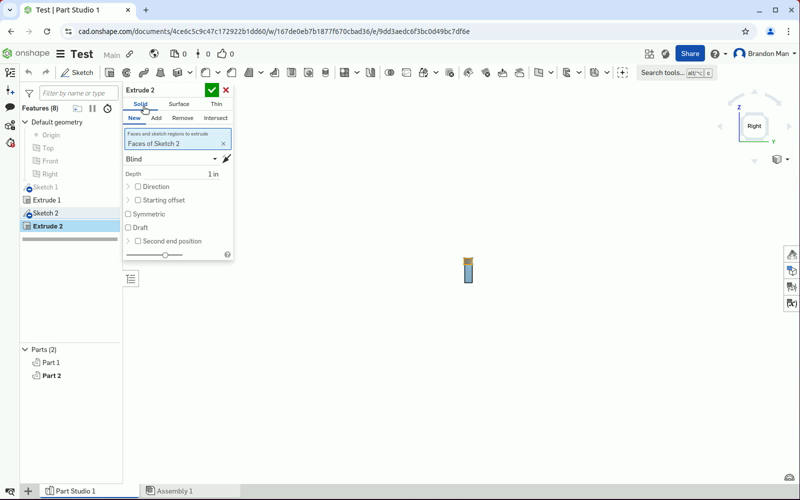
click(143, 106)
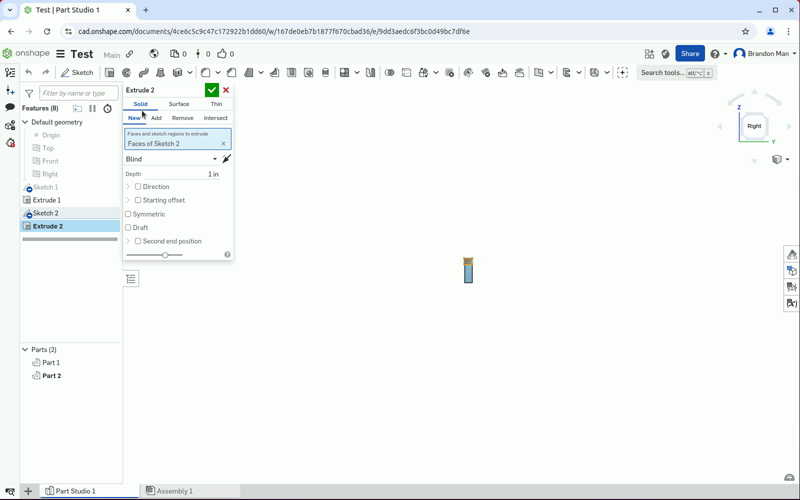
mouse_move(137, 120)
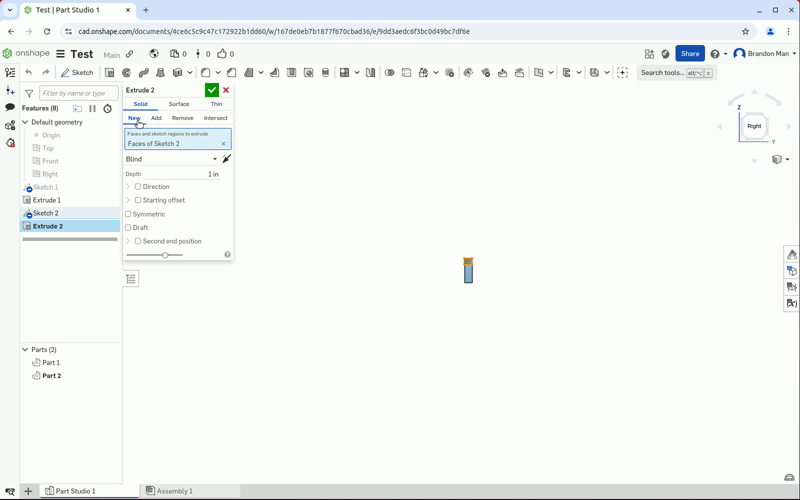
click(137, 120)
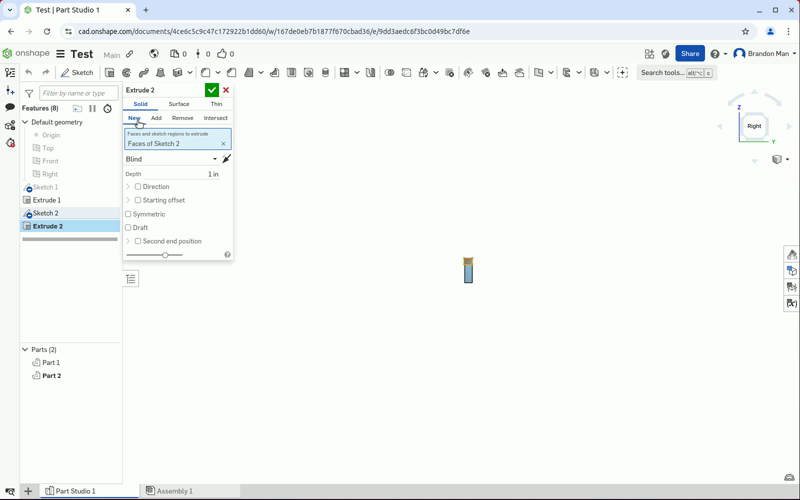
key(tab, 4)
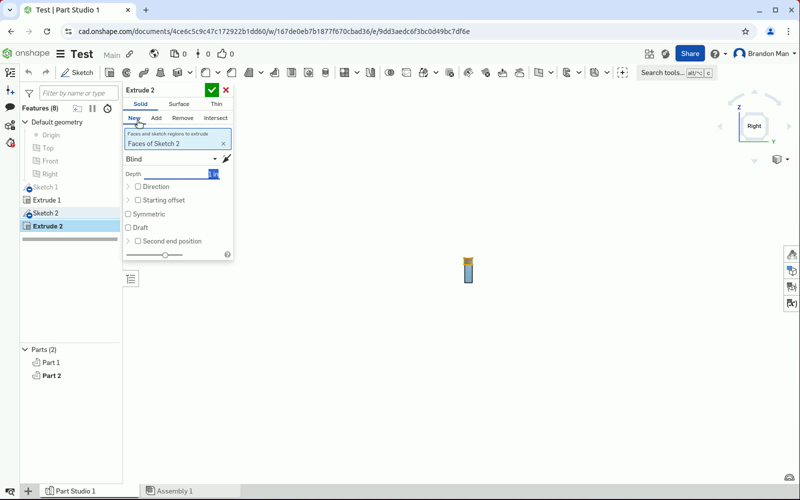
text(-23.108)
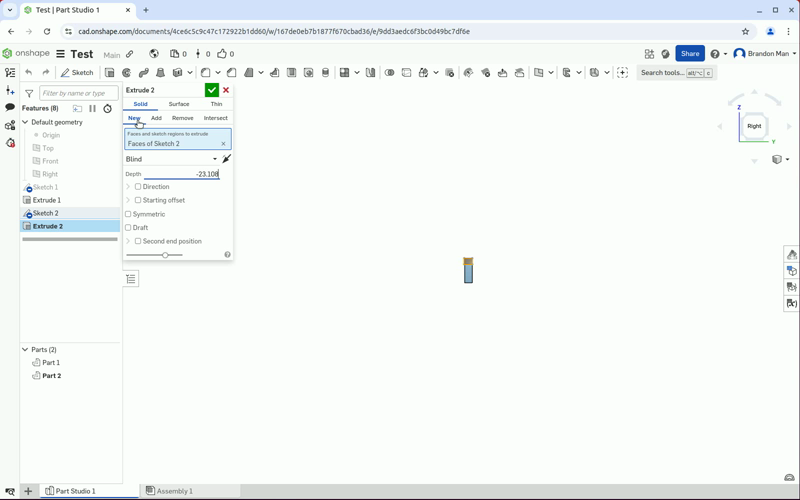
key(enter)
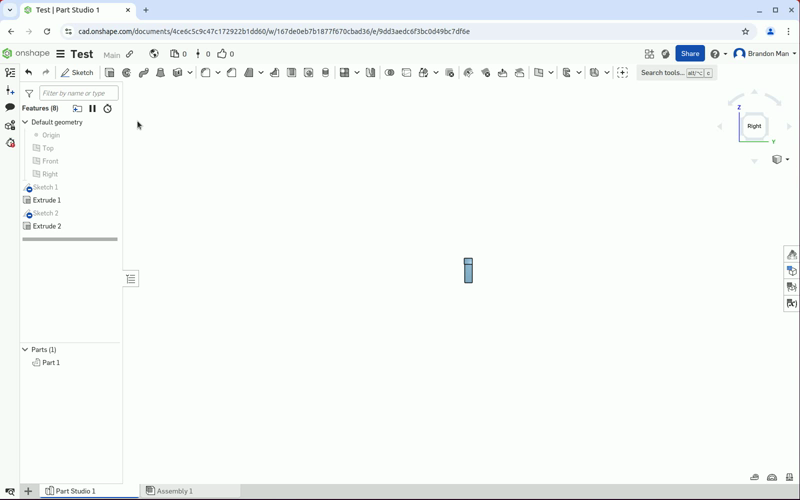
key(shift+h)
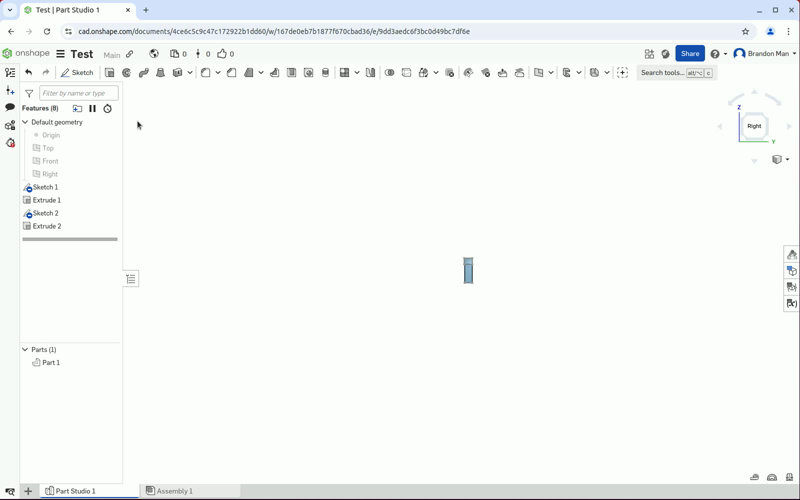
key(shift+h)
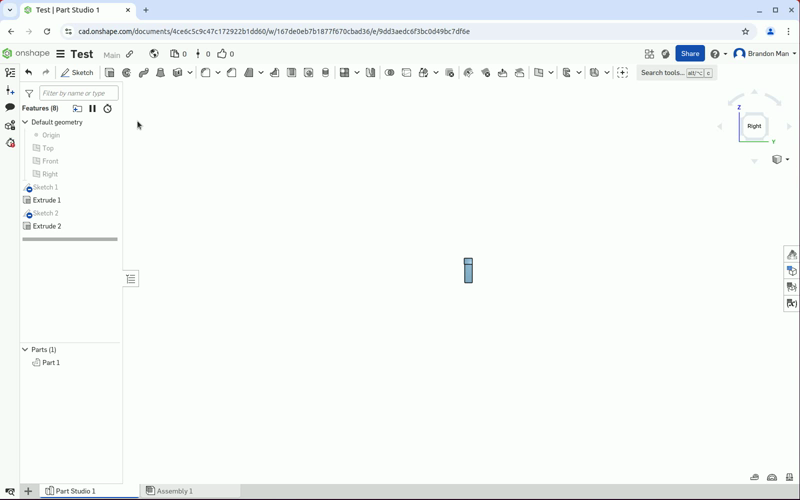
mouse_move(73, 189)
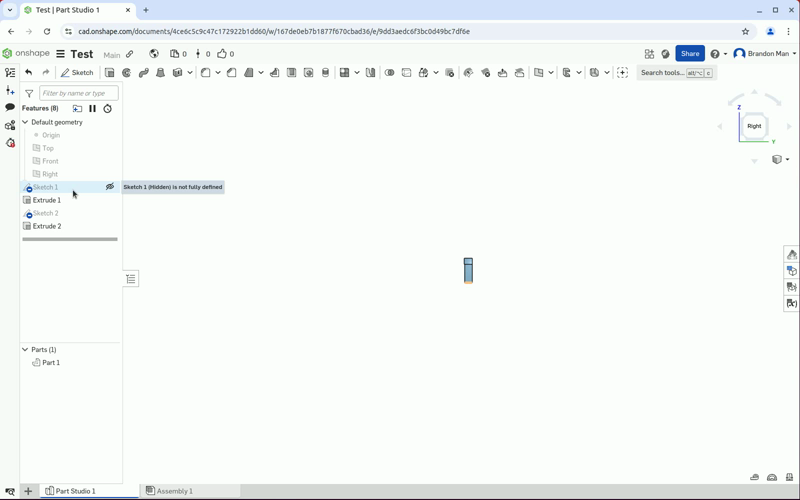
click(73, 189)
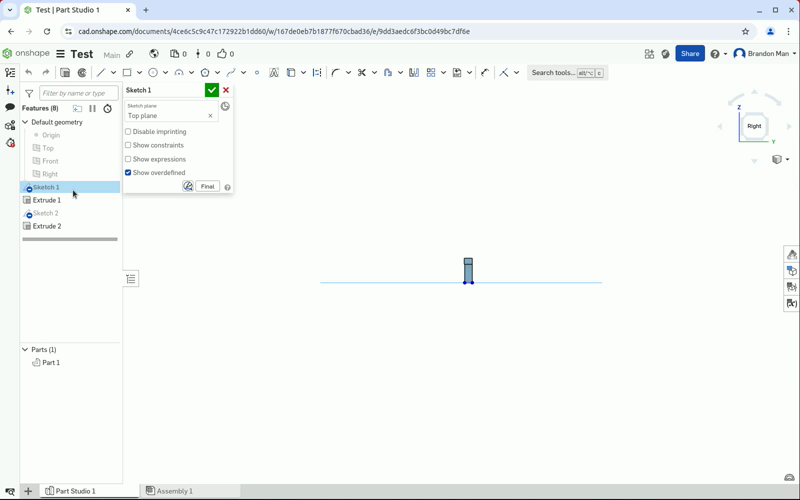
mouse_move(229, 92)
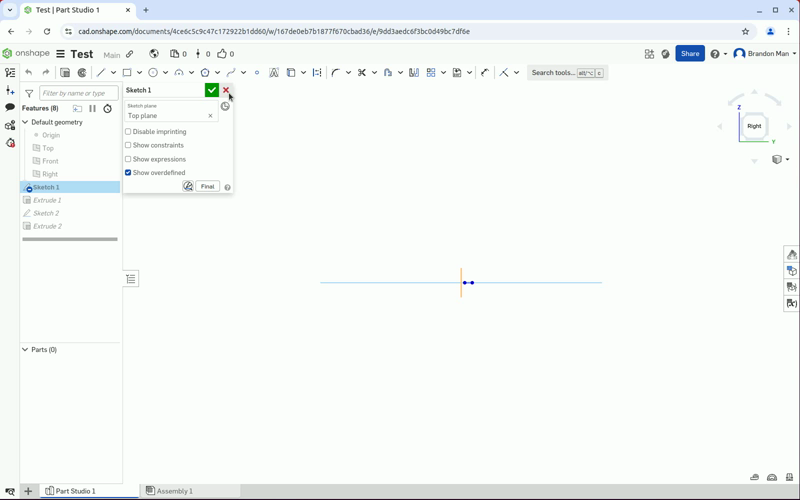
click(229, 92)
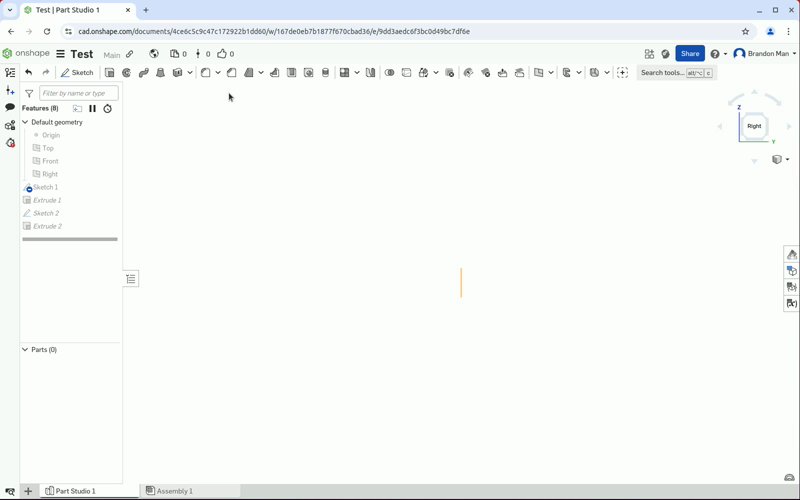
mouse_move(73, 352)
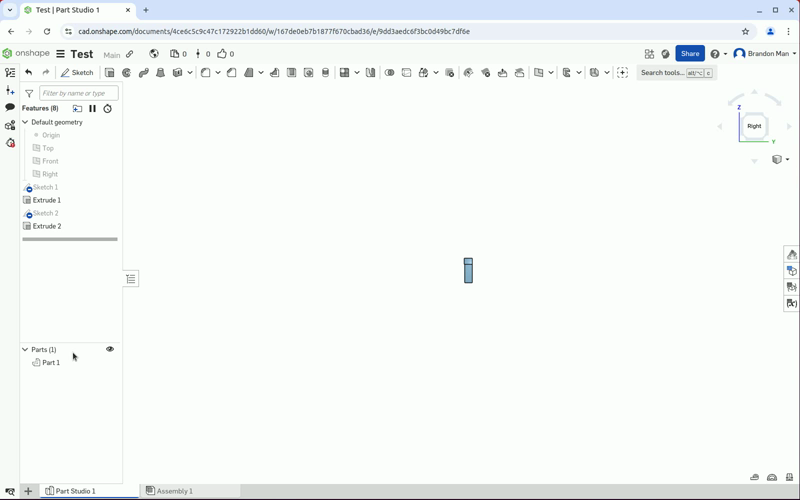
key(y)
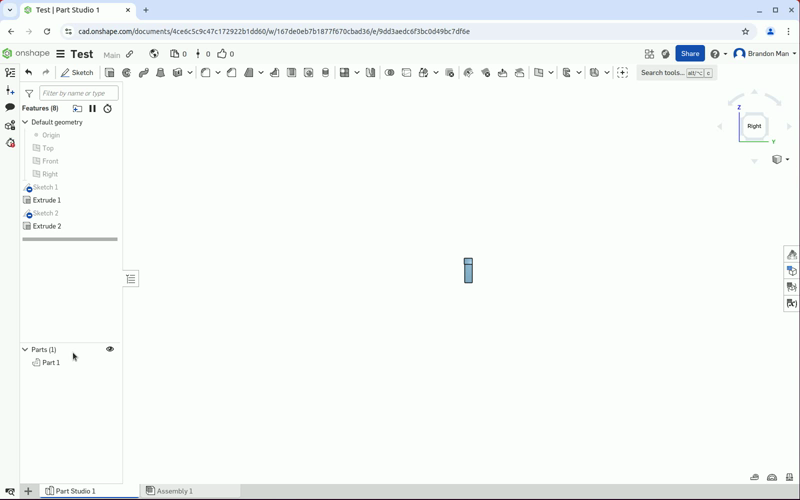
key(shift+p)
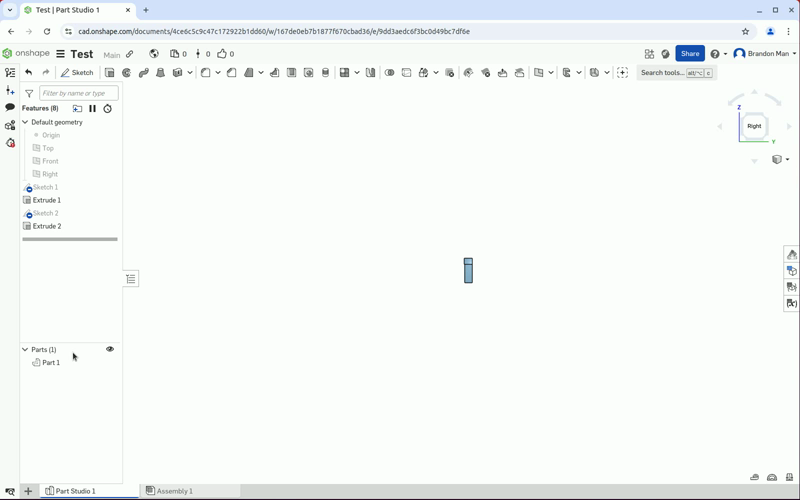
key(space)
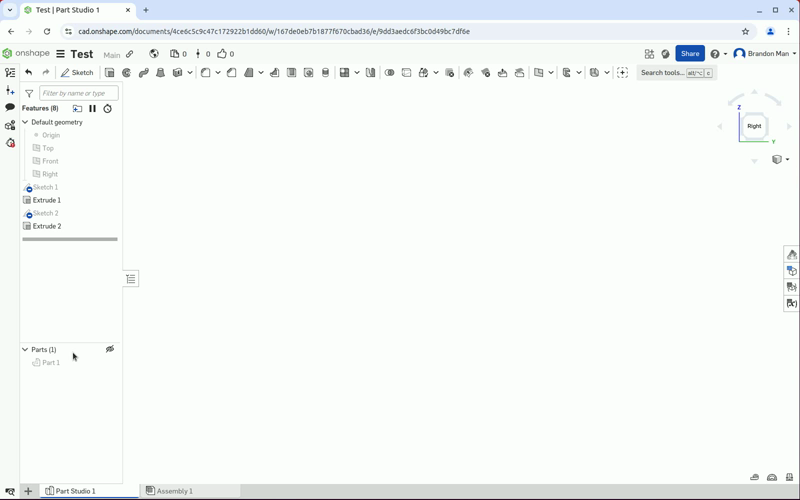
key_down(shift)
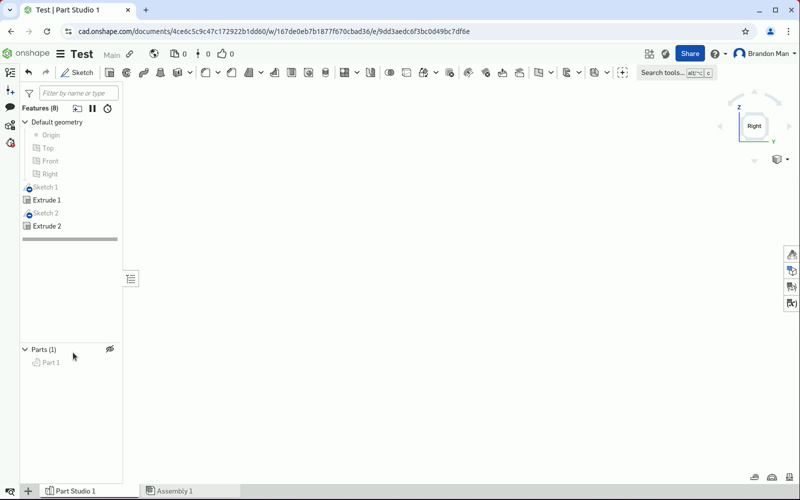
key(right)
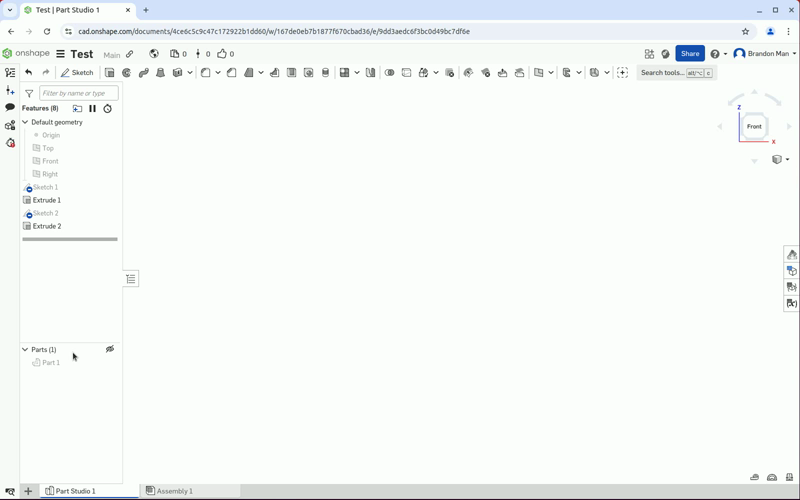
key_up(shift)
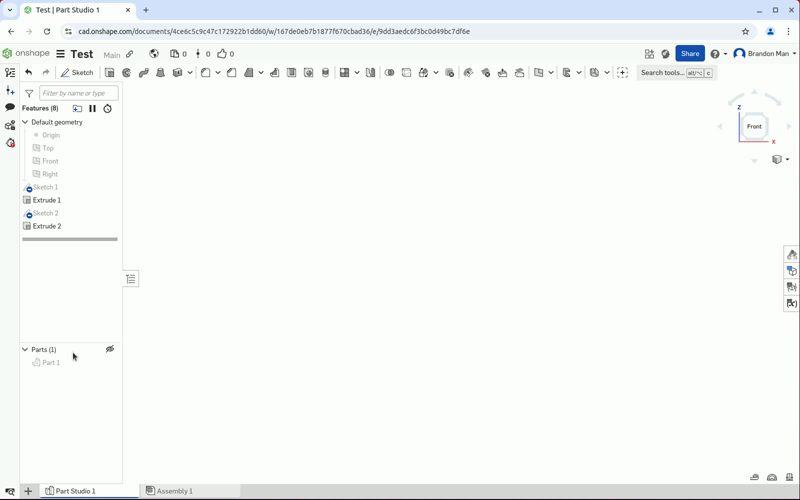
key(space)
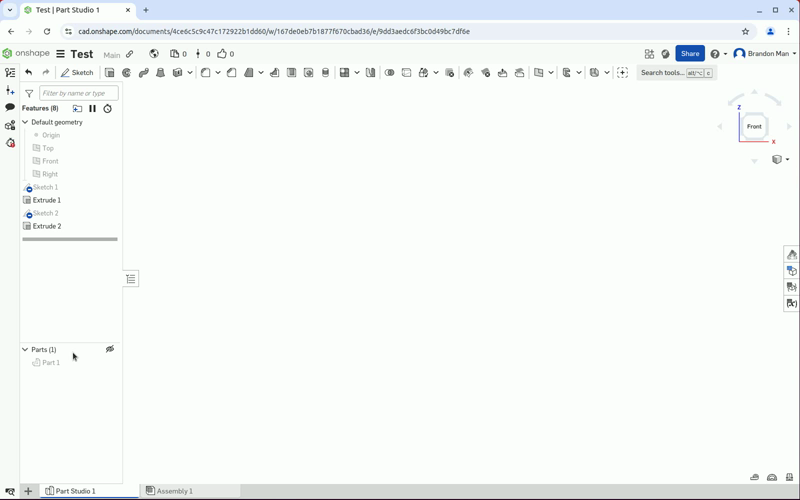
key_down(shift)
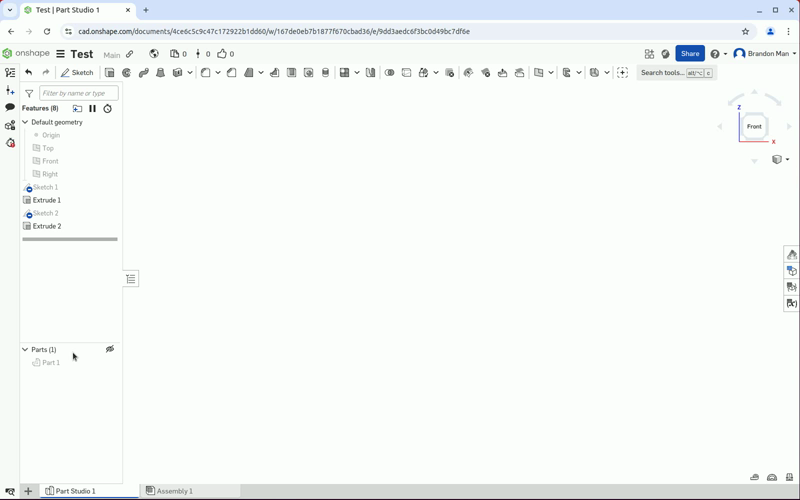
key(down)
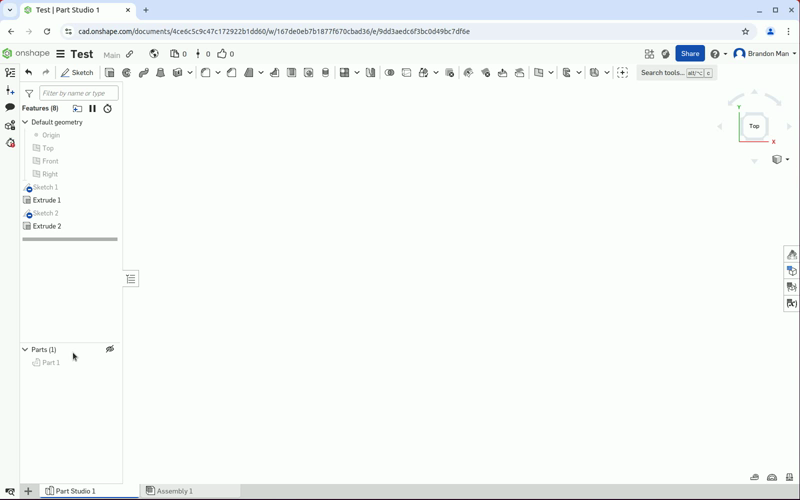
key_up(shift)
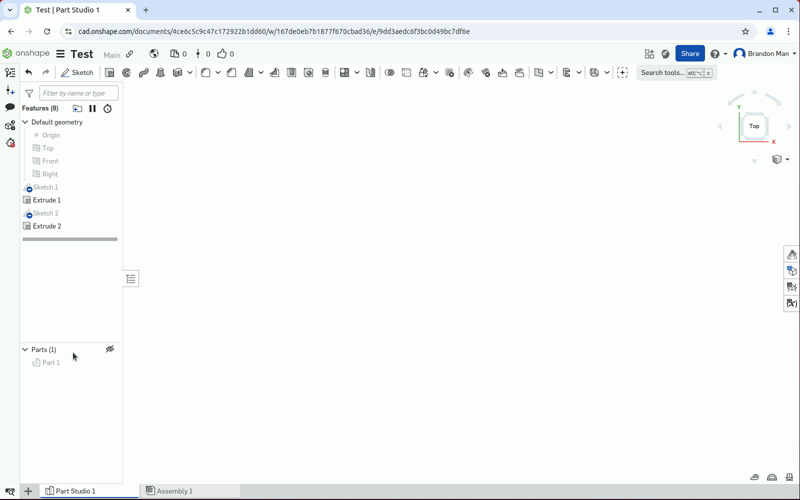
mouse_move(73, 352)
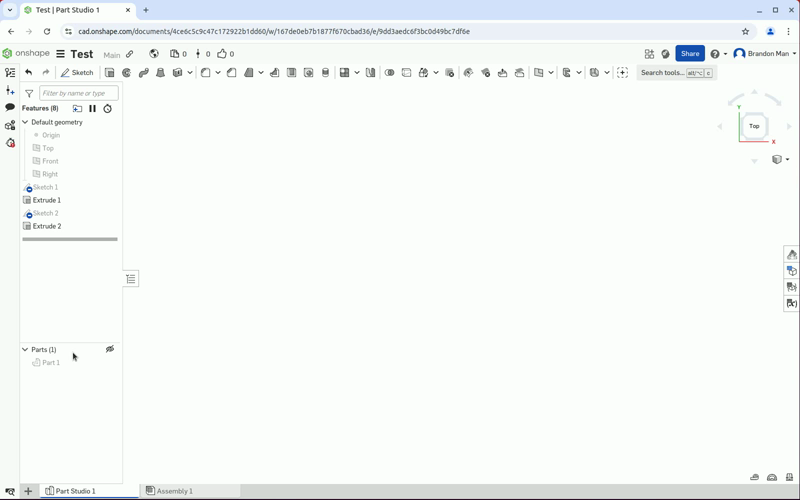
key(shift+y)
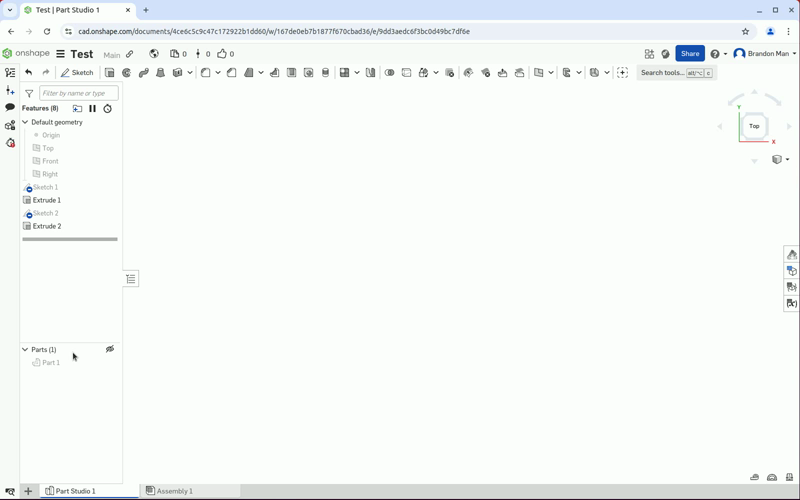
key(shift+s)
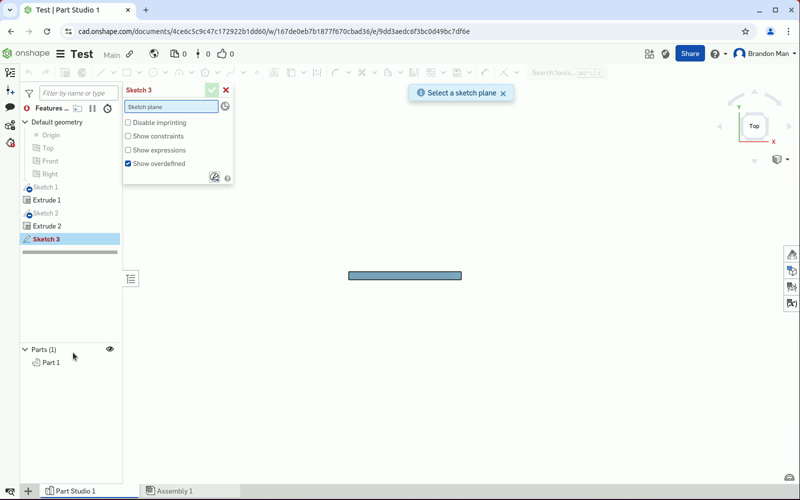
mouse_move(73, 150)
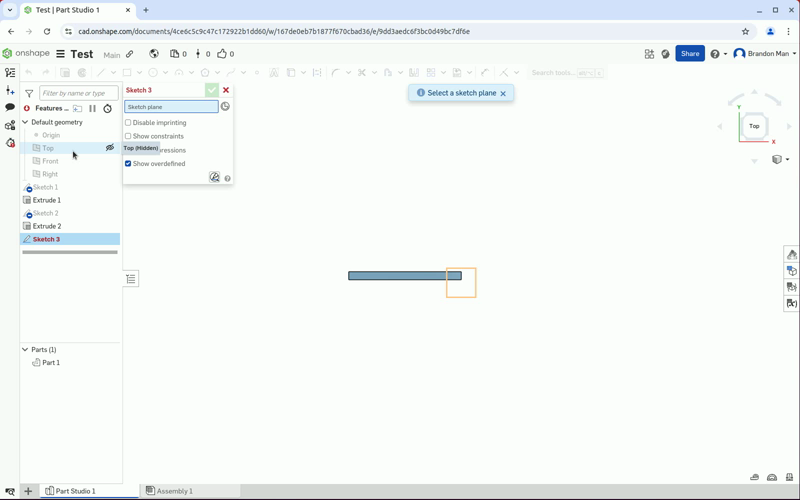
click(73, 150)
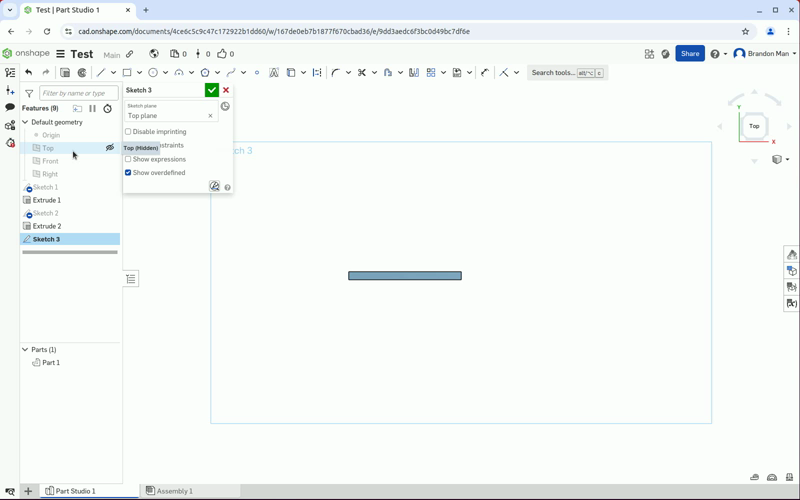
mouse_move(73, 352)
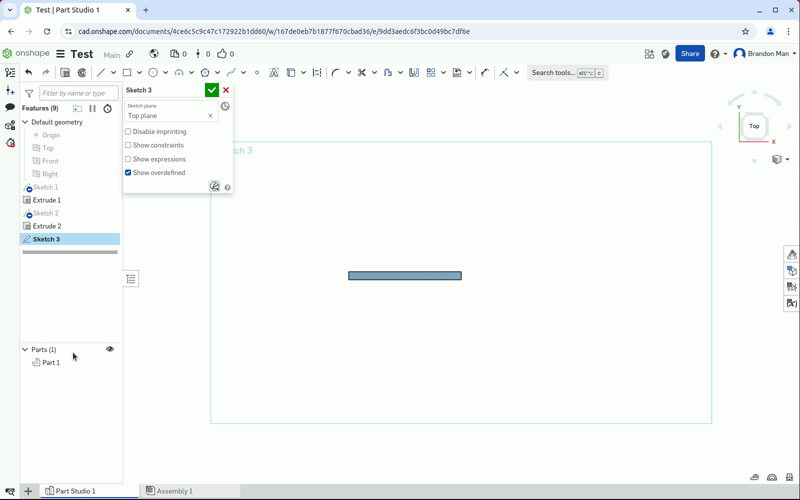
key(y)
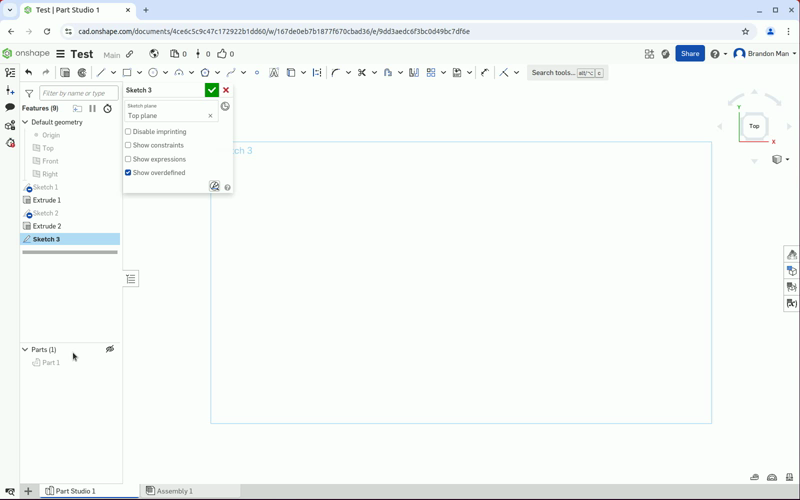
key(l)
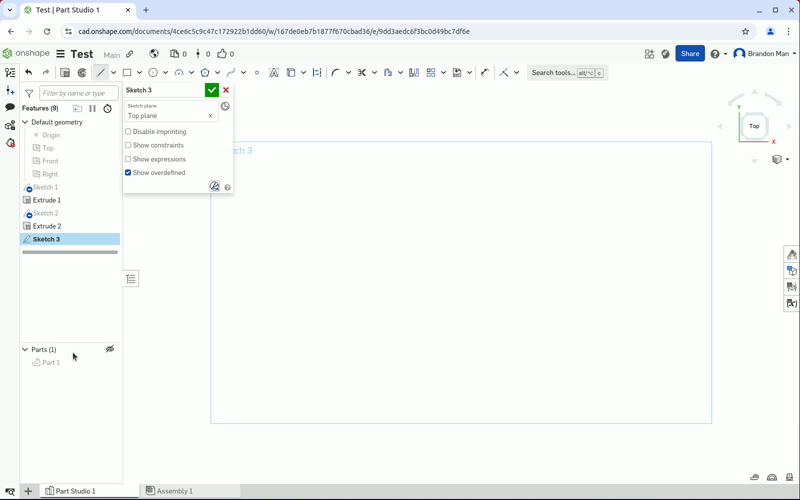
key_down(shift)
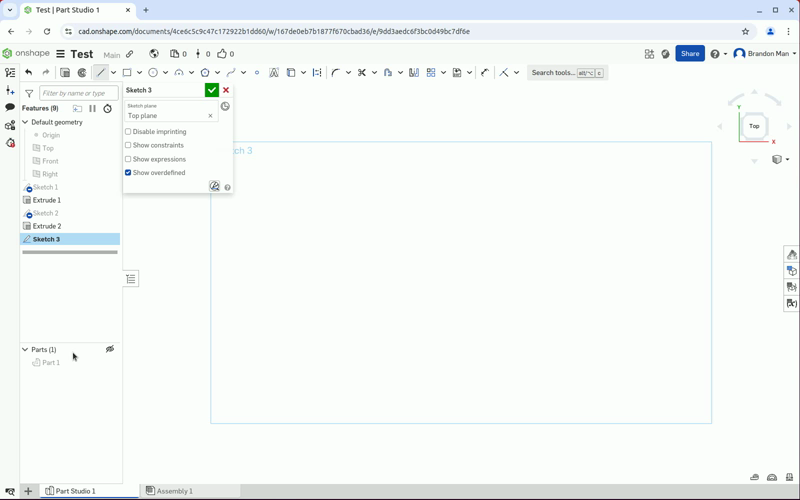
mouse_move(460, 304)
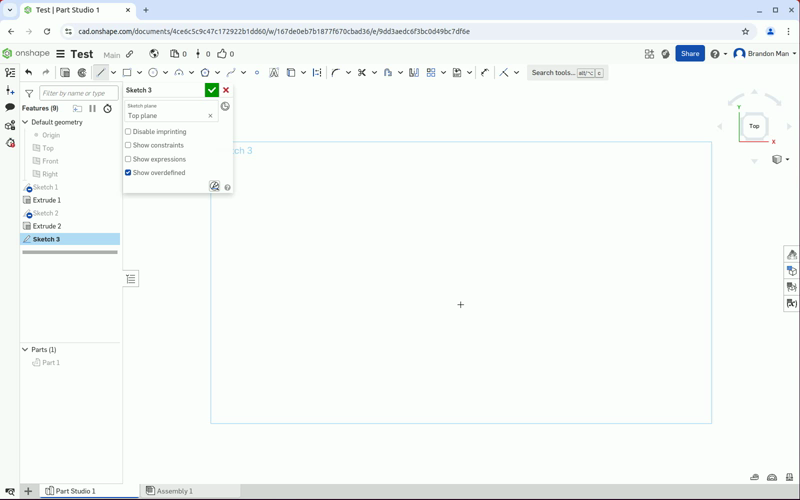
click(460, 304)
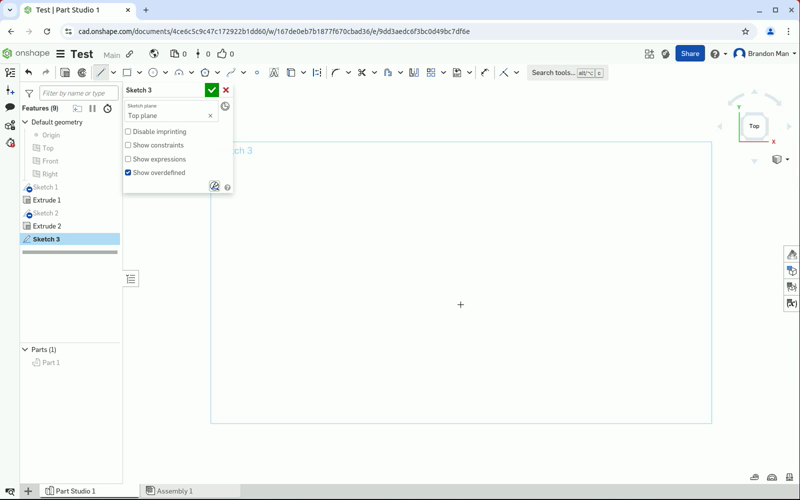
key_up(shift)
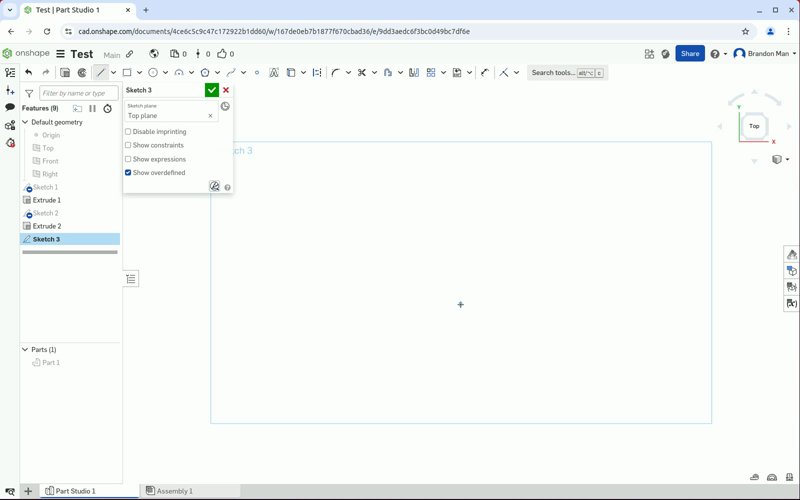
key_down(shift)
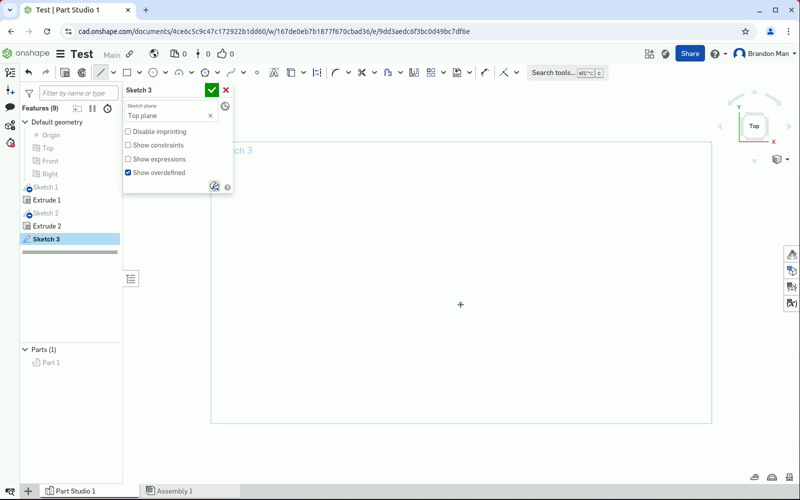
mouse_move(490, 304)
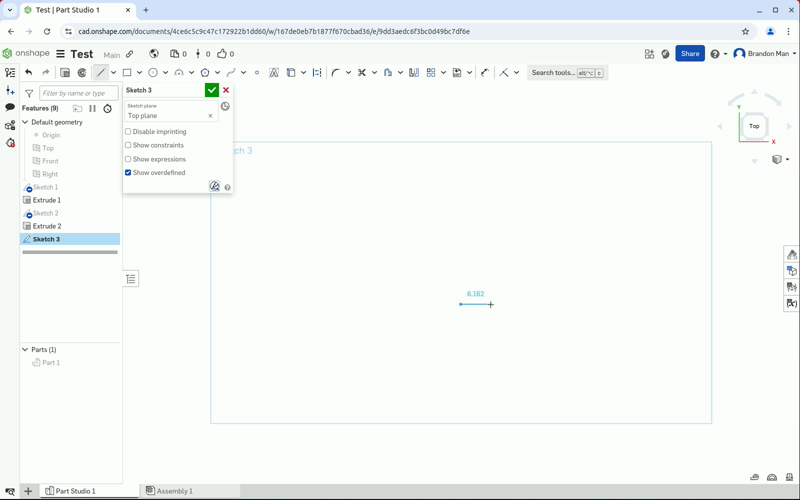
mouse_move(474, 304)
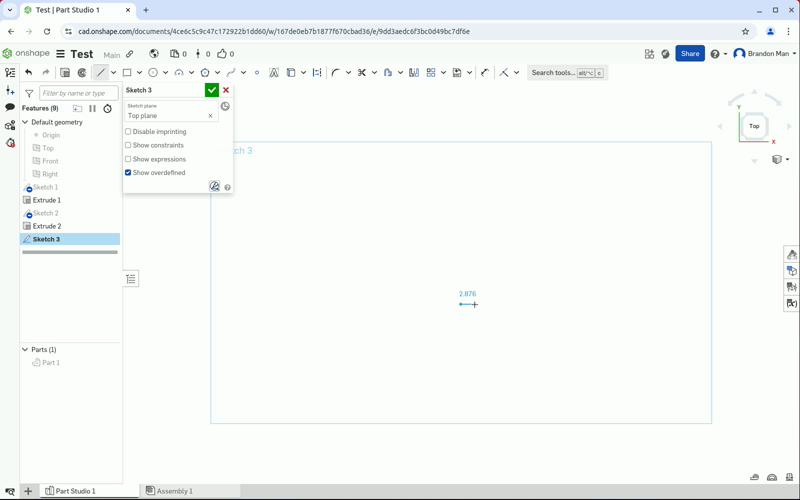
click(474, 304)
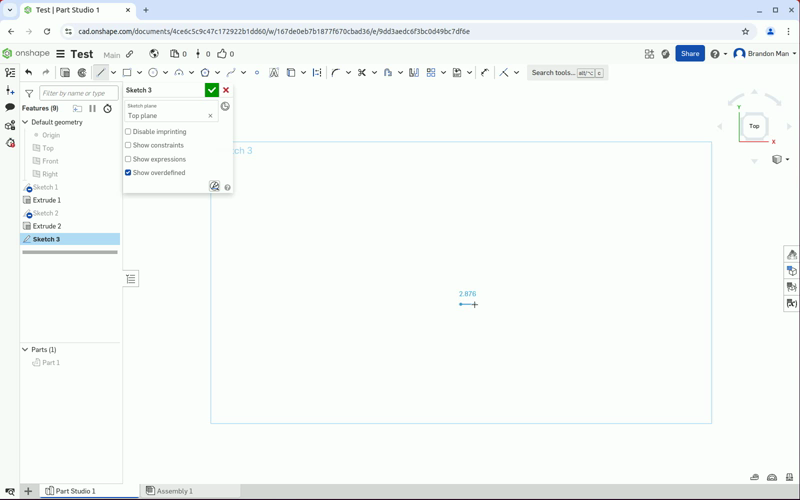
key_up(shift)
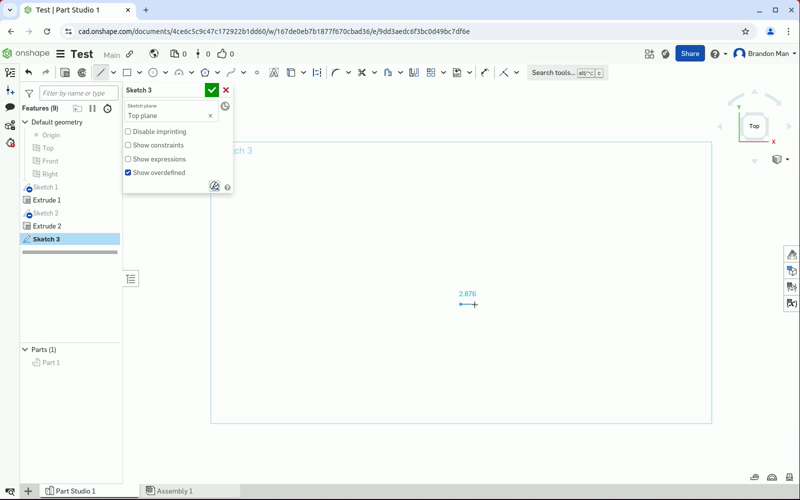
key_down(shift)
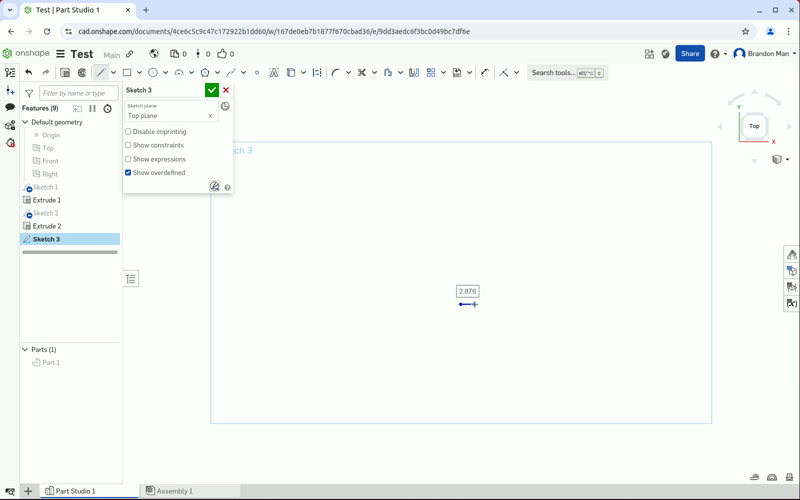
mouse_move(504, 304)
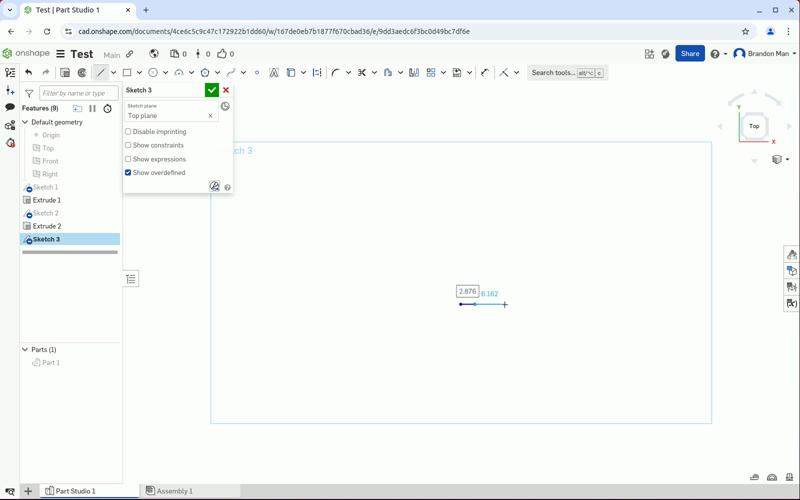
mouse_move(474, 291)
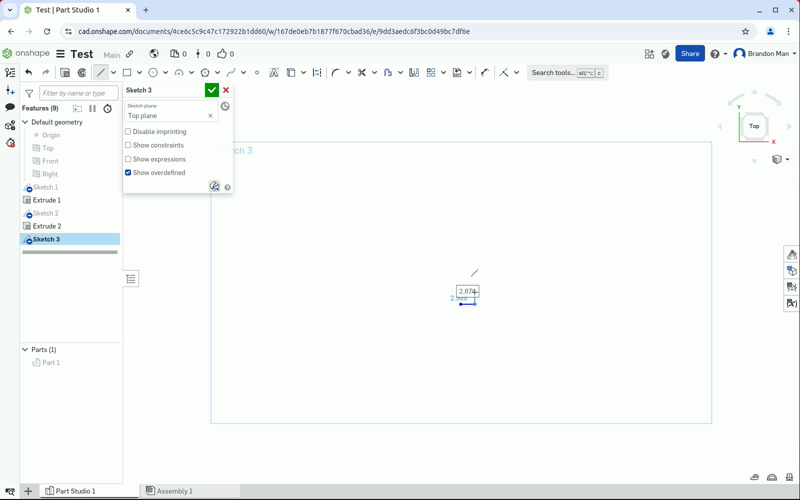
click(474, 291)
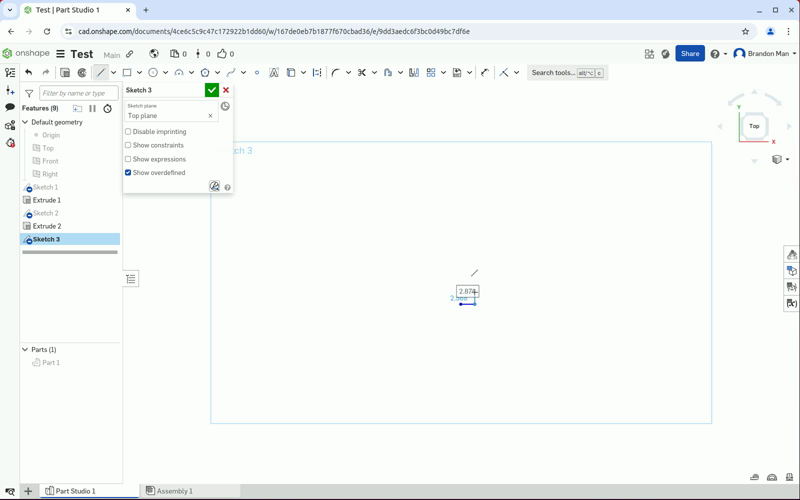
key_up(shift)
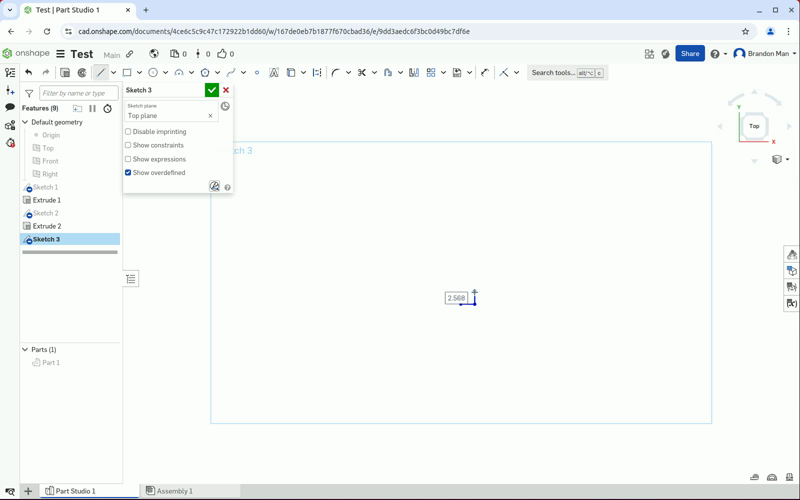
key_down(shift)
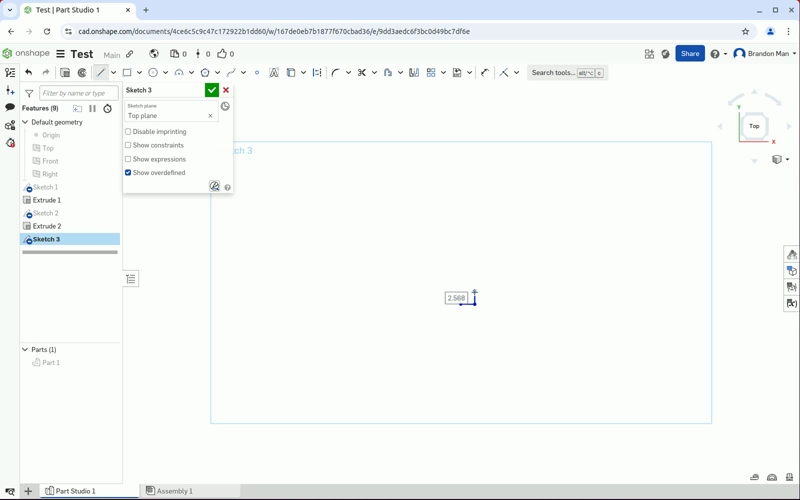
mouse_move(504, 291)
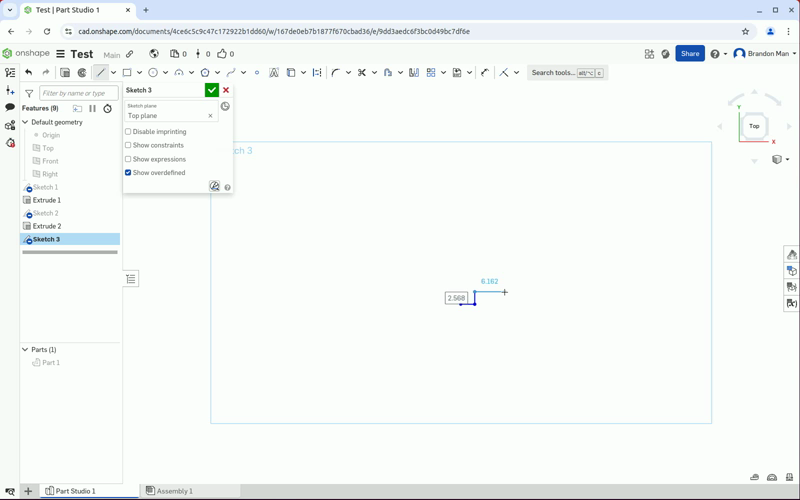
mouse_move(460, 291)
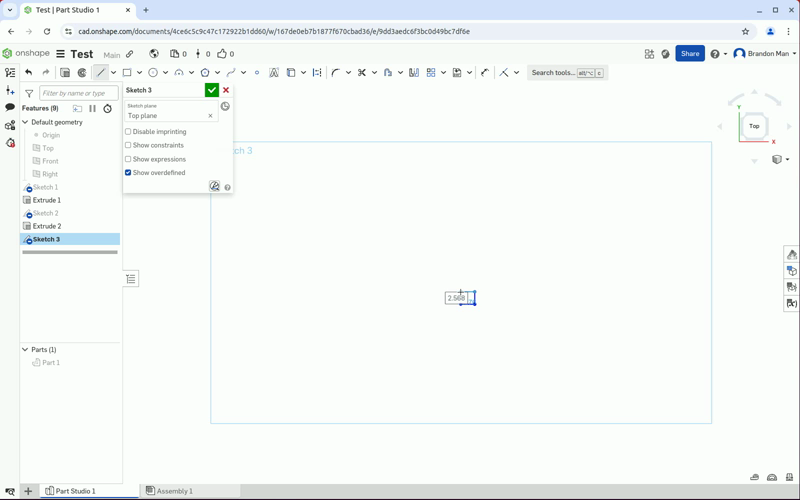
click(460, 291)
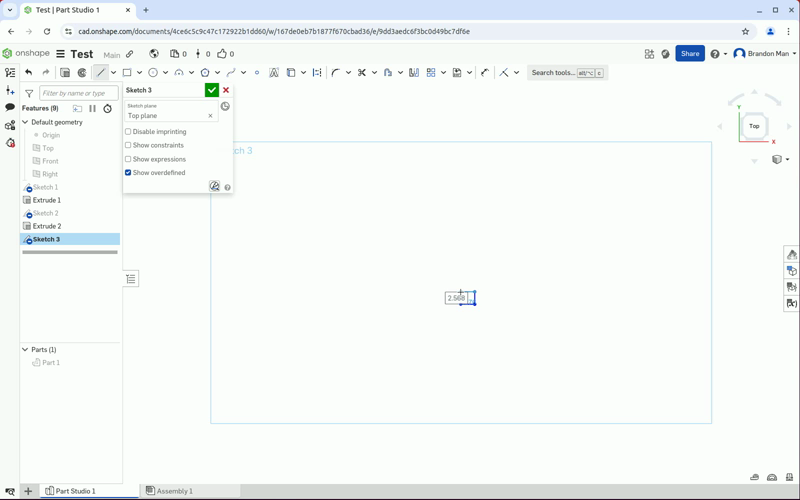
key_up(shift)
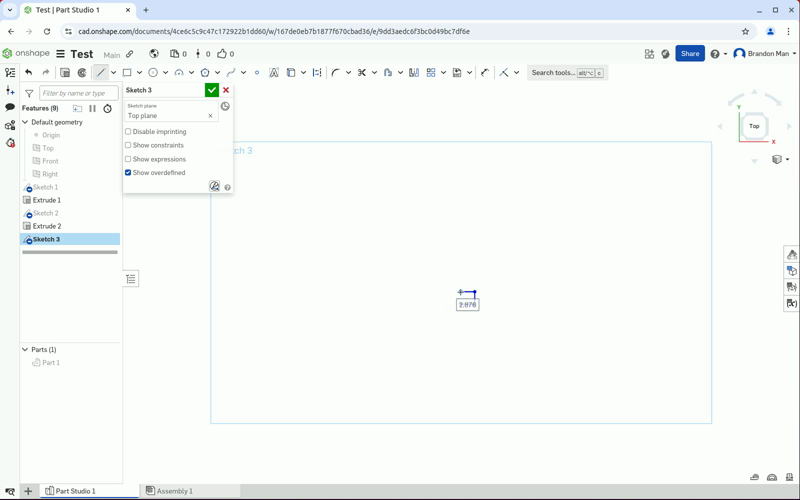
mouse_move(490, 291)
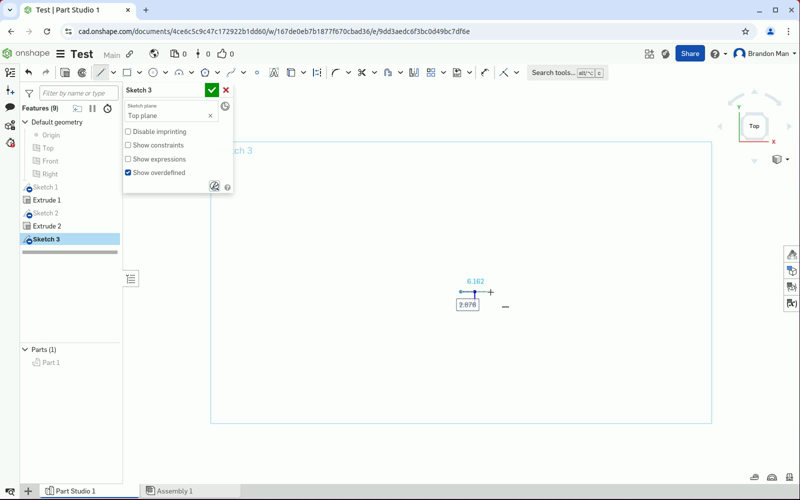
key_down(shift)
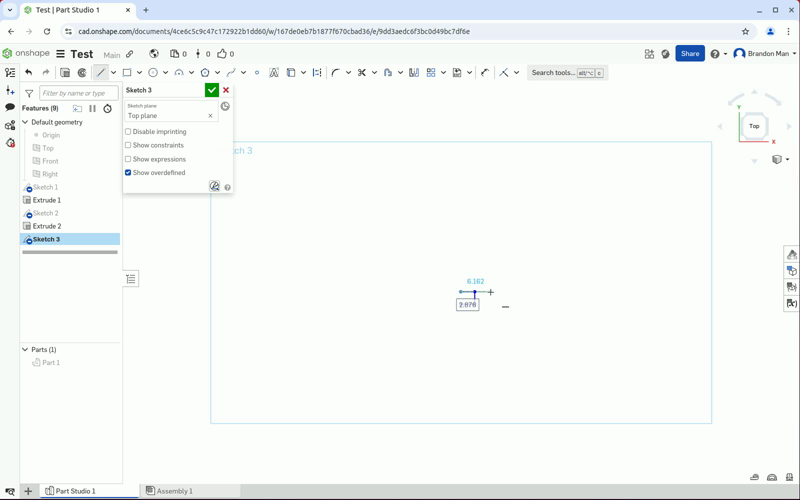
mouse_move(460, 304)
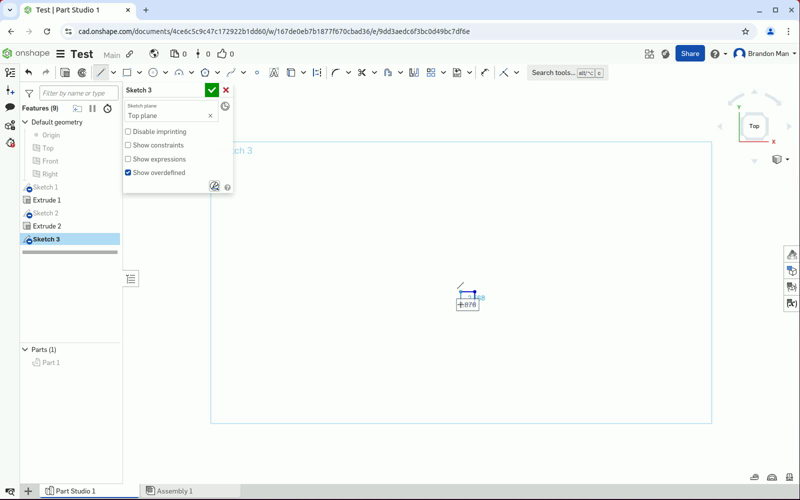
key_up(shift)
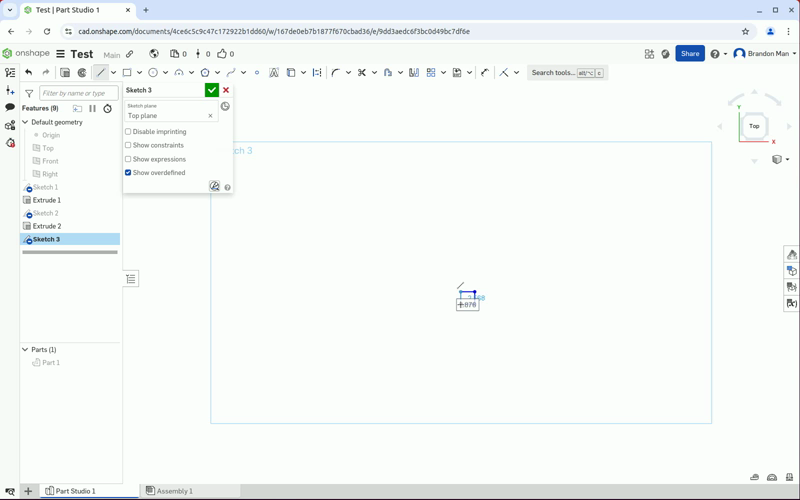
click(460, 304)
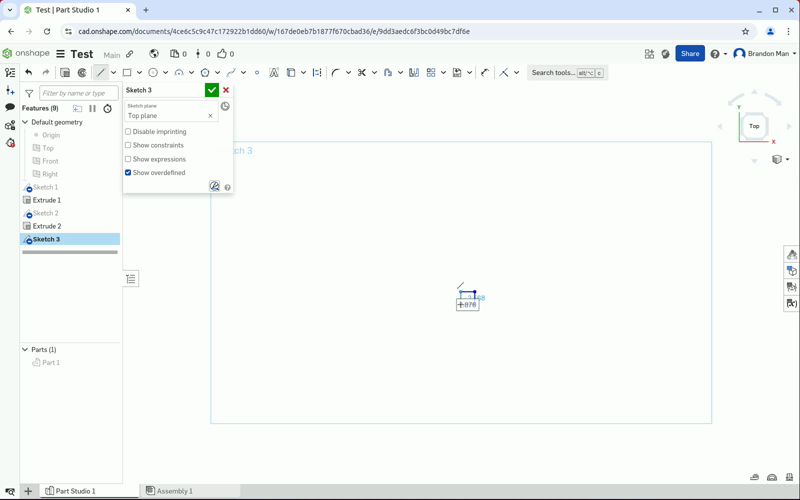
key(esc)
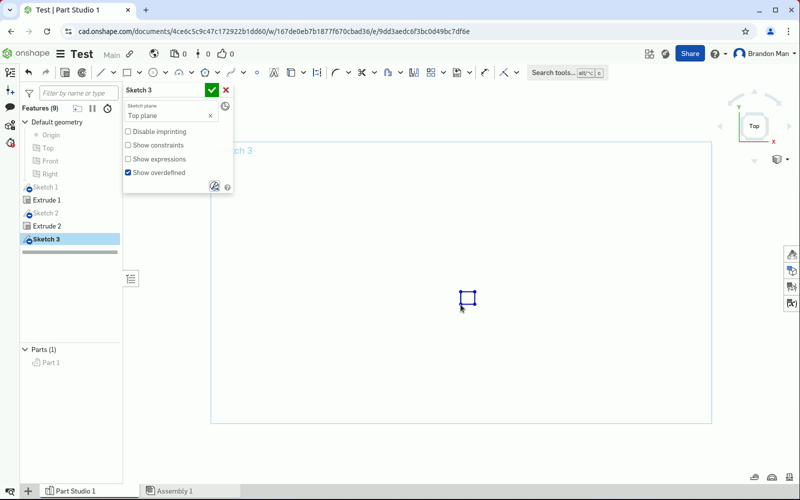
mouse_move(464, 294)
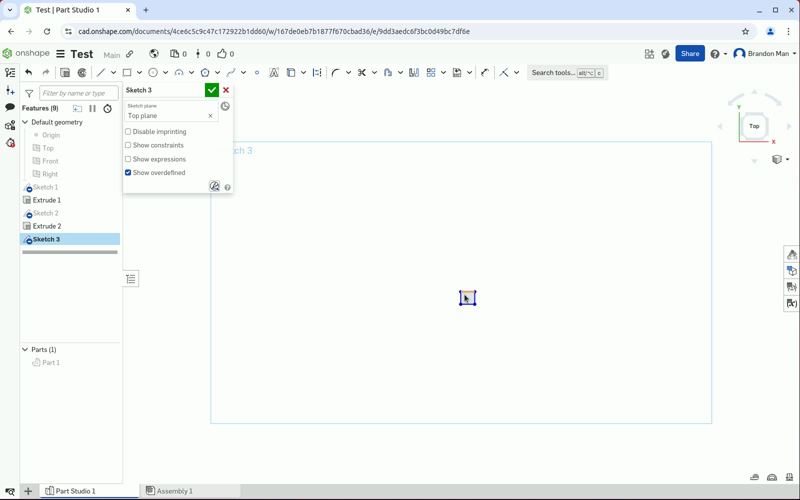
scroll(6)
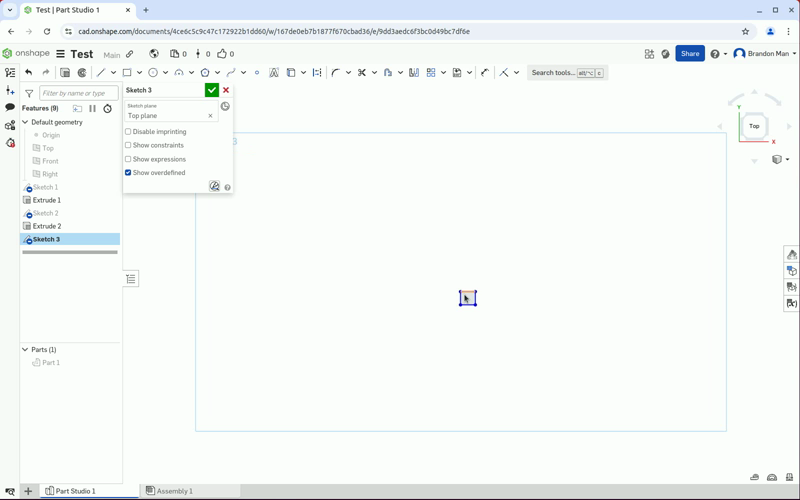
scroll(6)
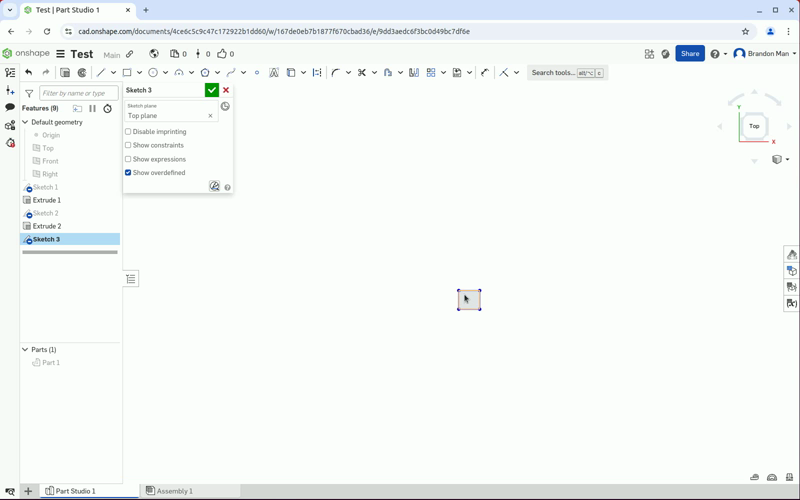
scroll(6)
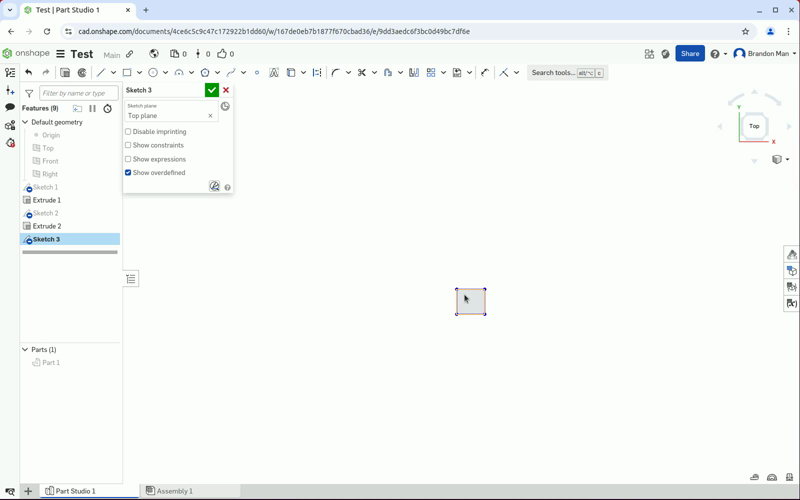
scroll(6)
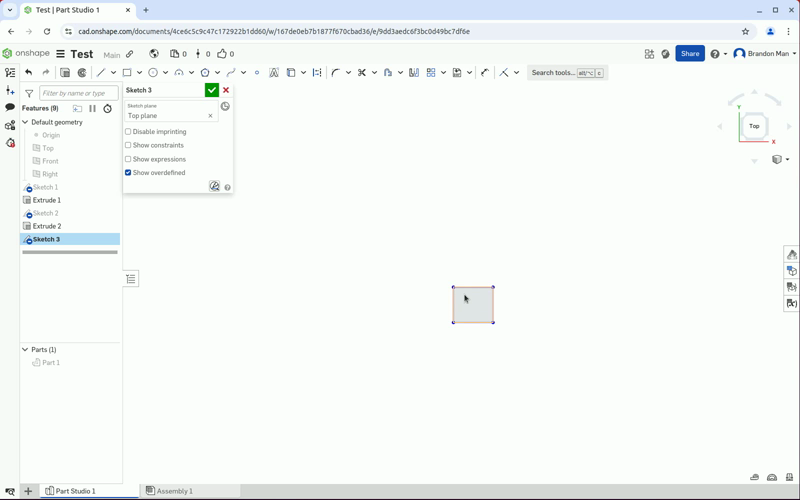
scroll(6)
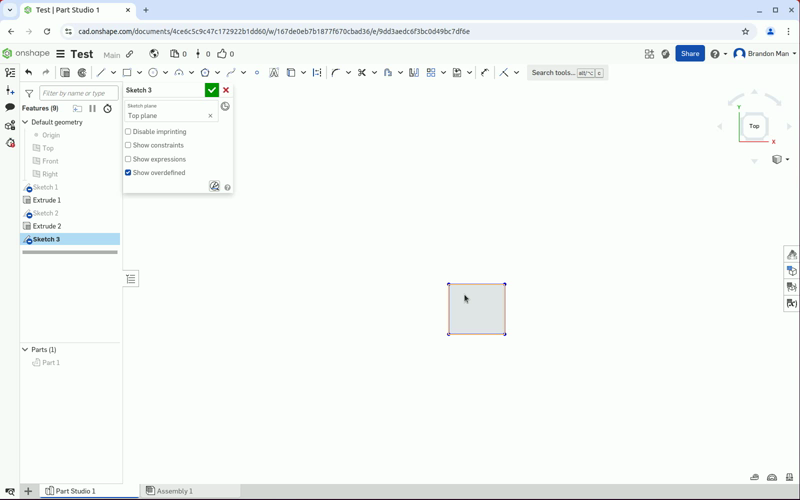
scroll(6)
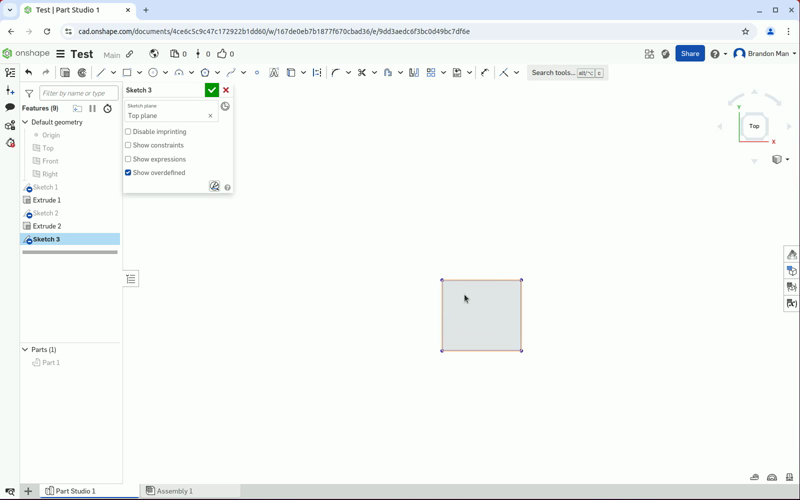
scroll(6)
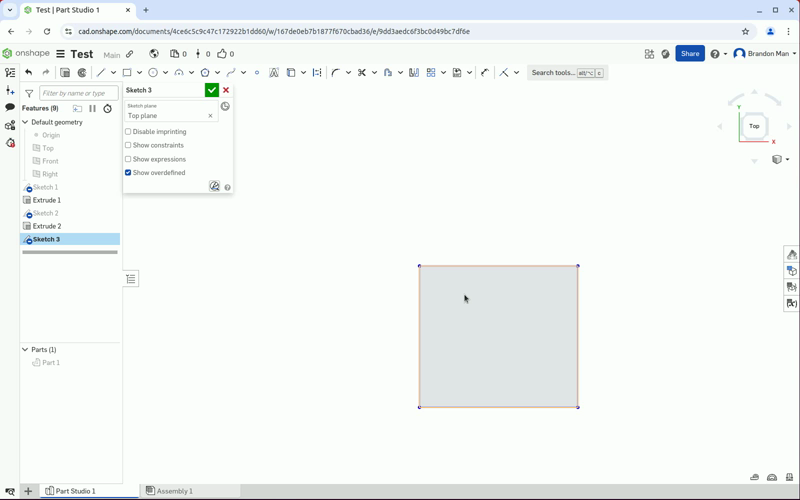
click(464, 294)
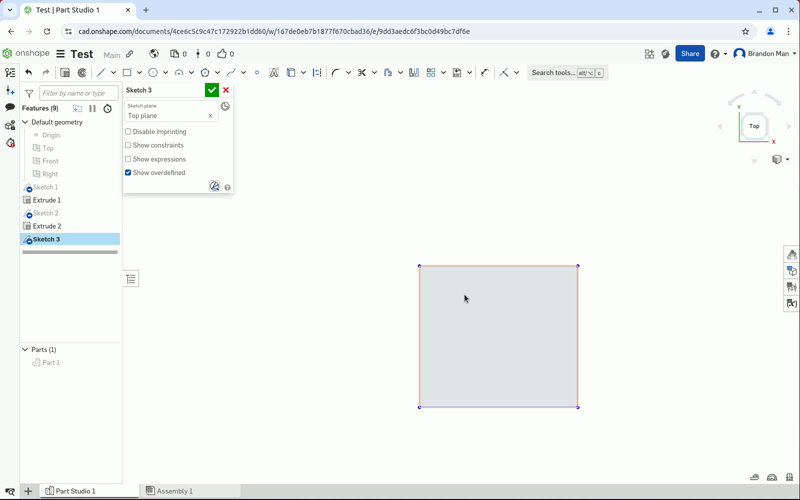
scroll(-6)
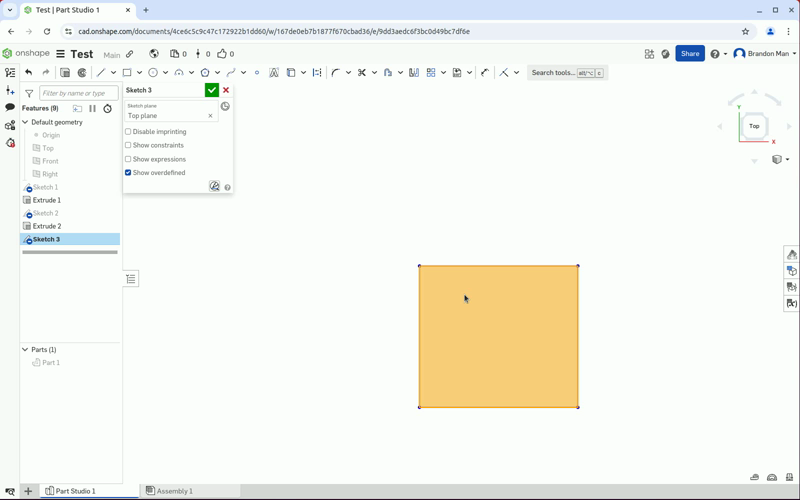
scroll(-6)
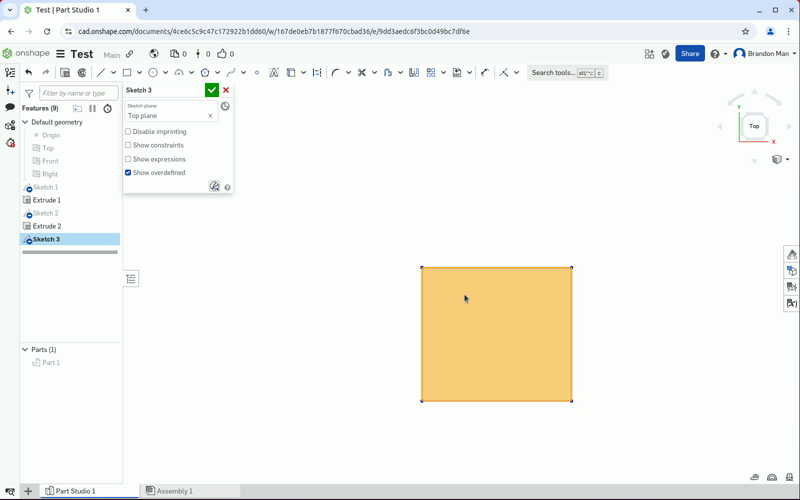
scroll(-6)
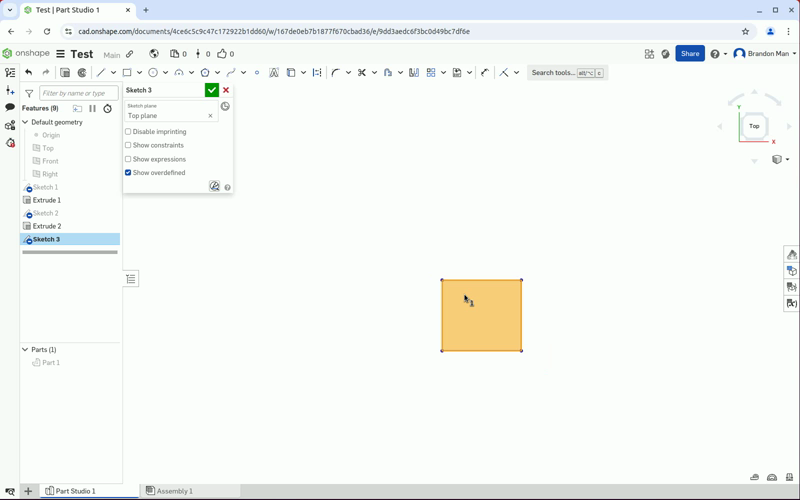
scroll(-6)
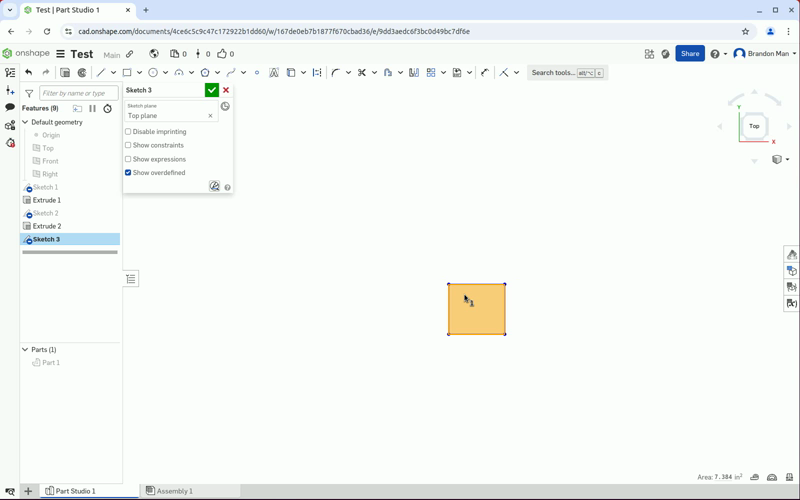
scroll(-6)
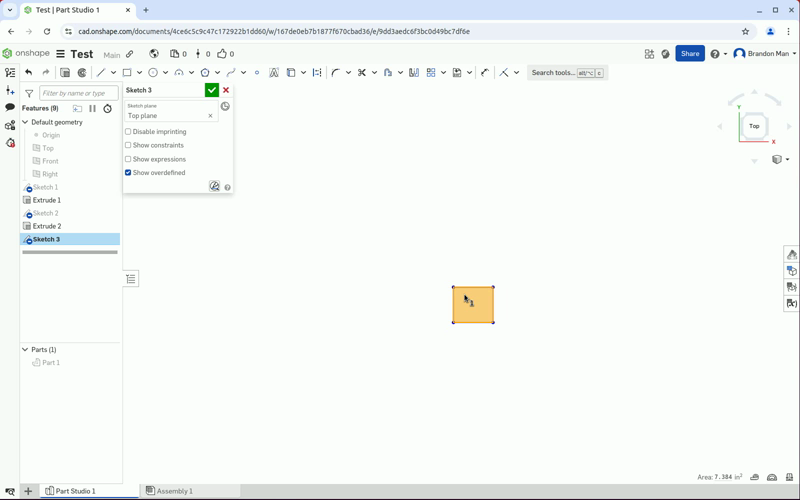
scroll(-6)
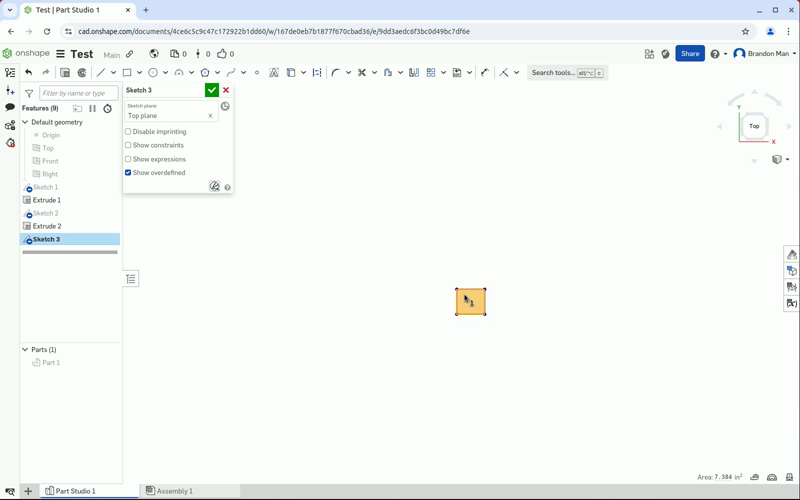
scroll(-6)
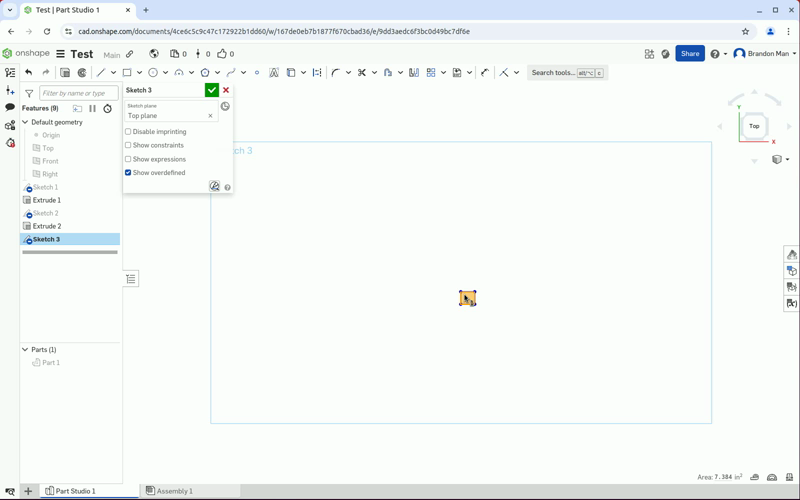
mouse_move(73, 352)
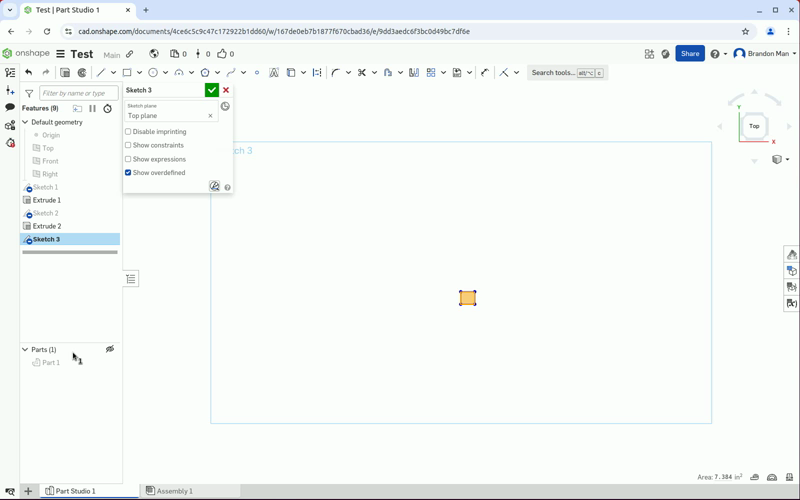
key(shift+y)
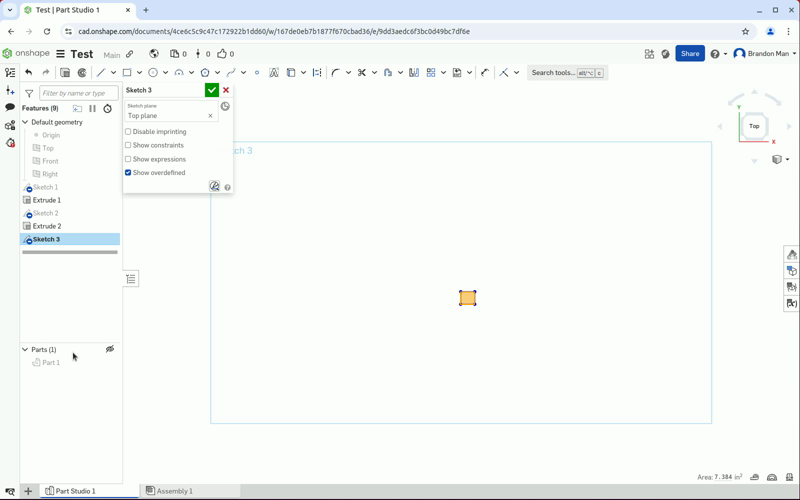
key(shift+e)
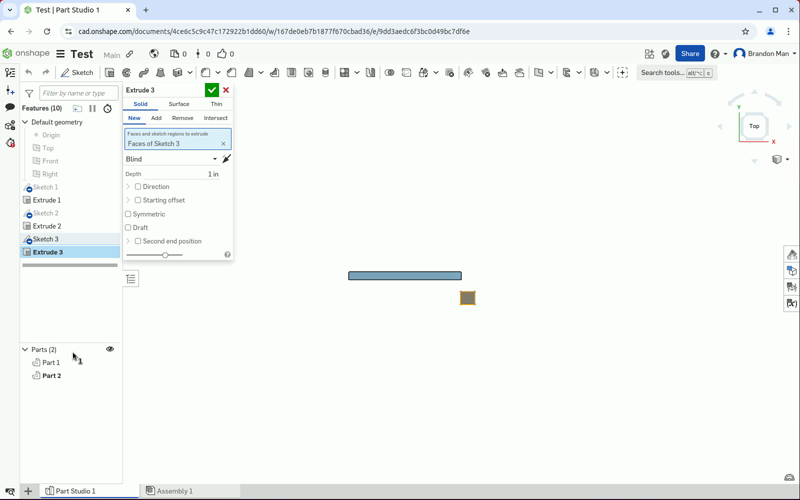
mouse_move(143, 106)
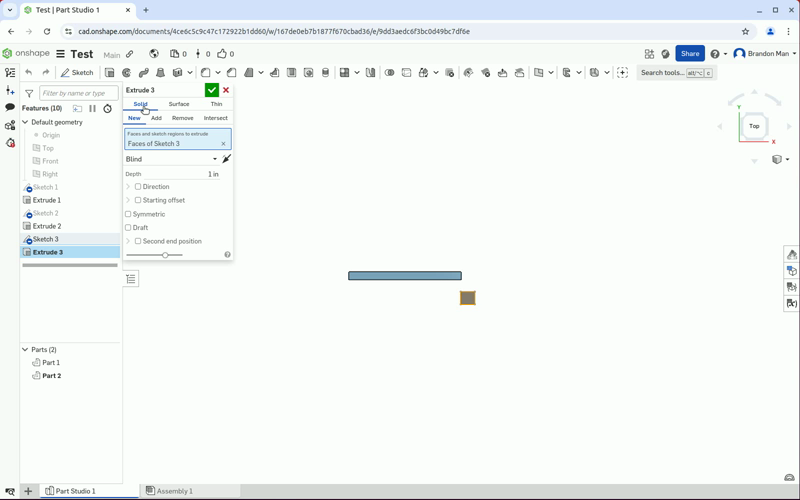
click(143, 106)
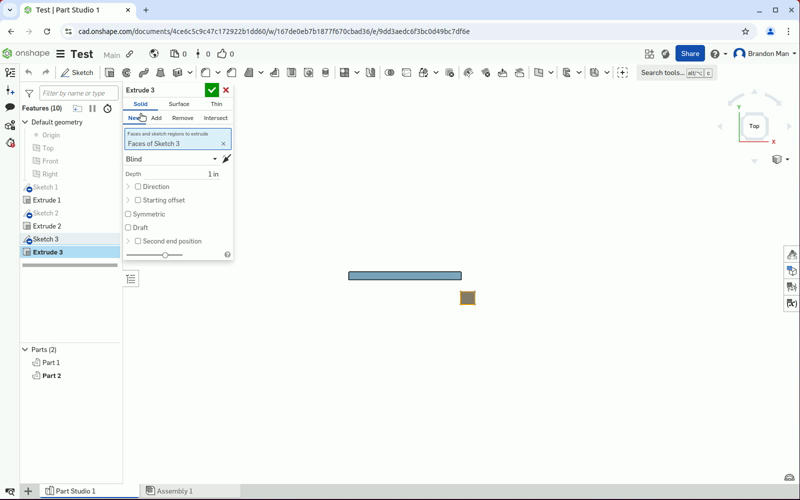
mouse_move(137, 120)
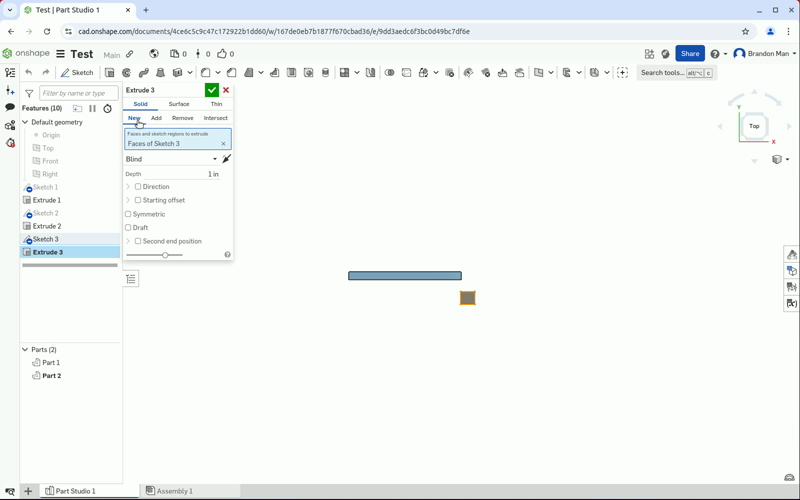
click(137, 120)
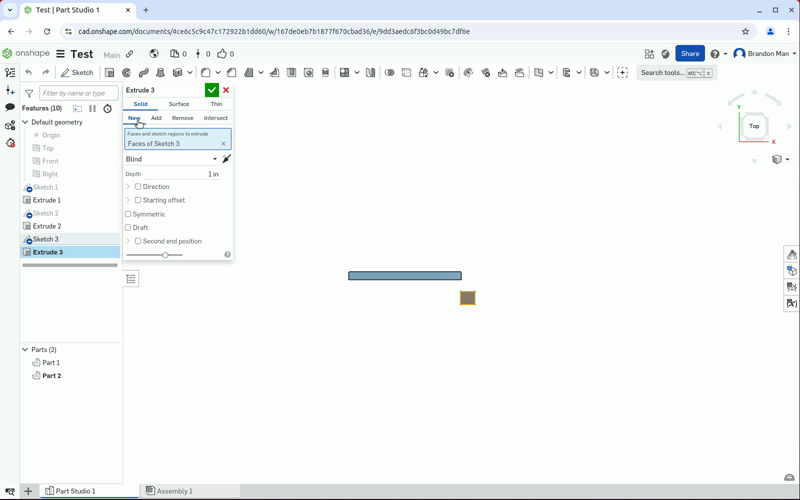
key(tab, 4)
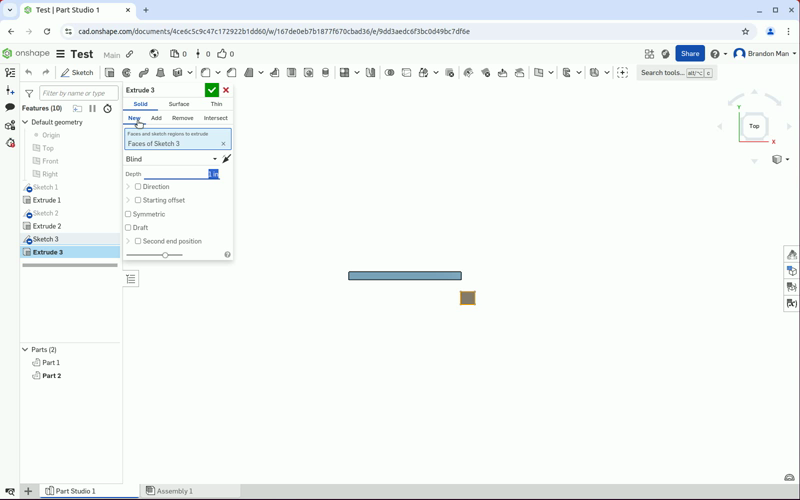
text(7.943)
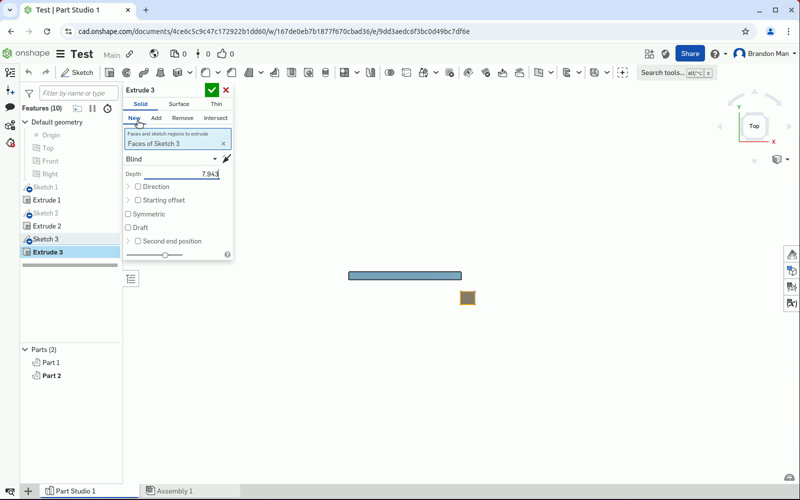
key(enter)
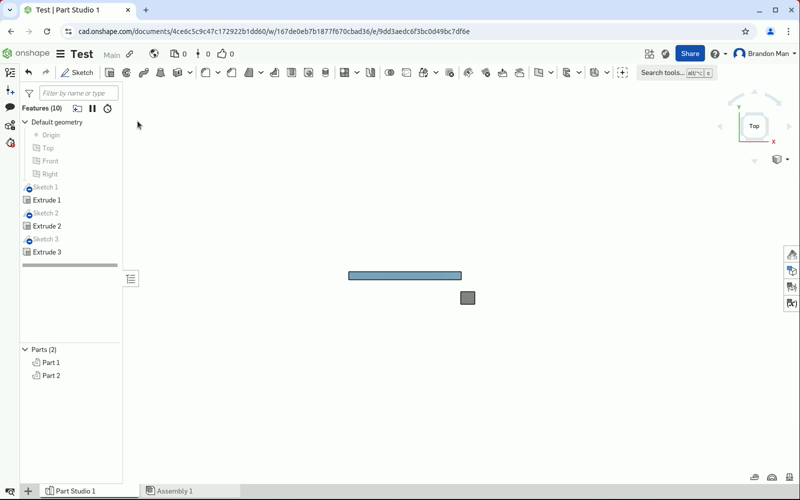
key(shift+h)
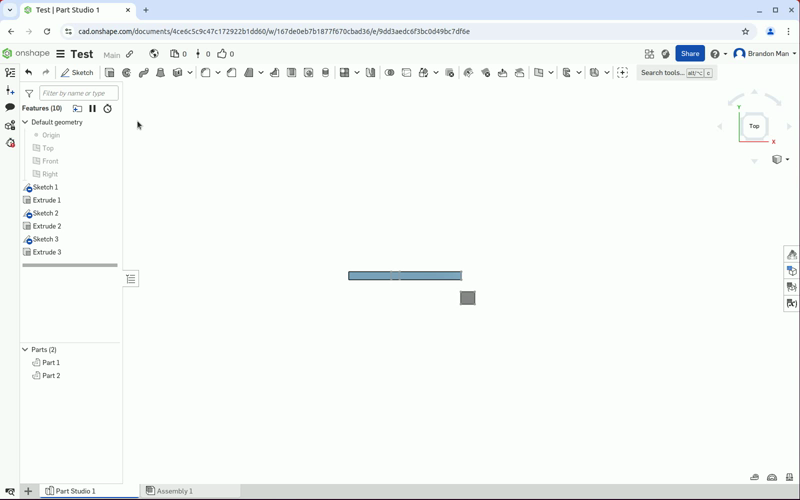
key(shift+h)
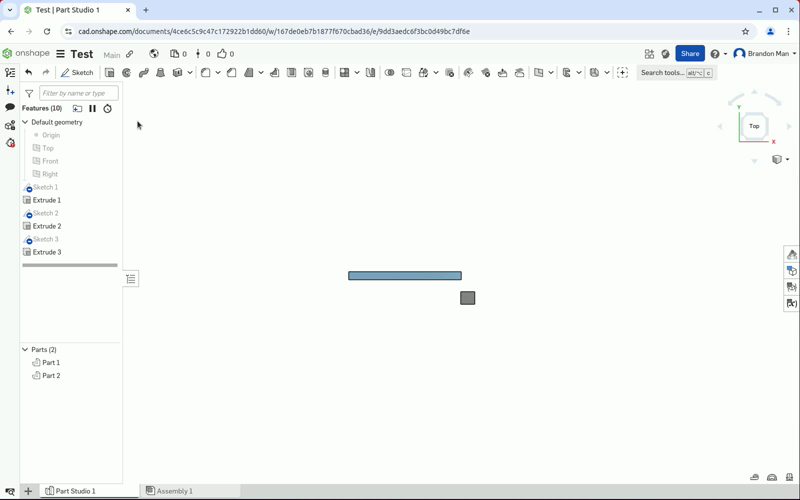
mouse_move(73, 189)
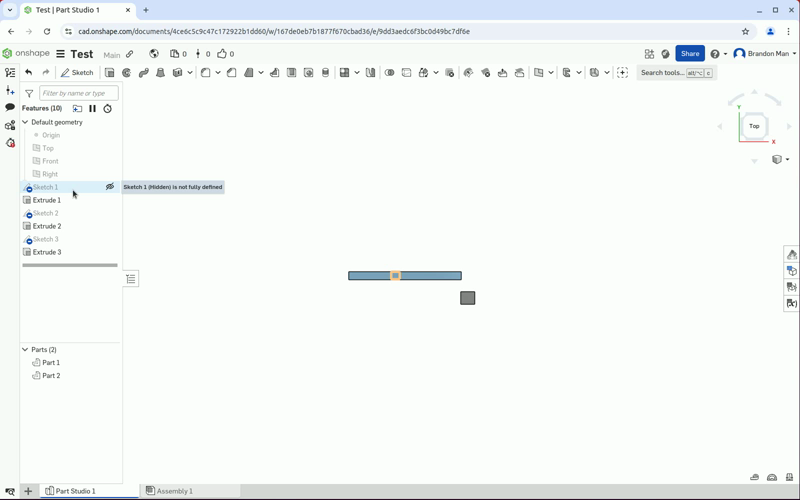
click(73, 189)
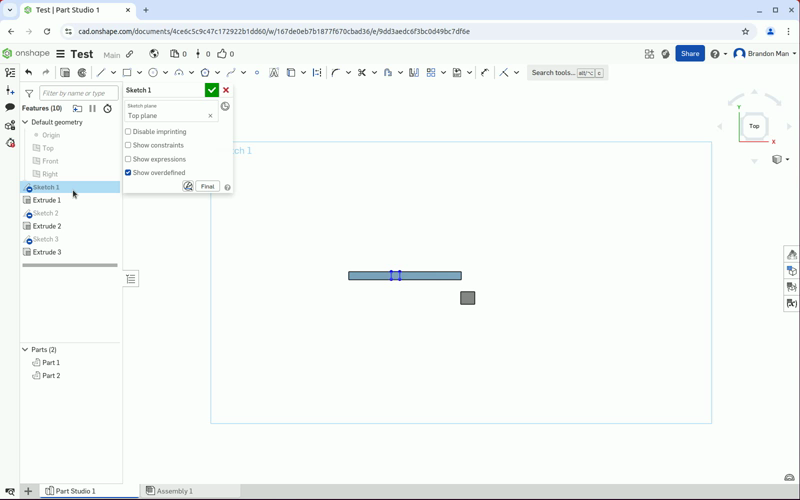
mouse_move(229, 92)
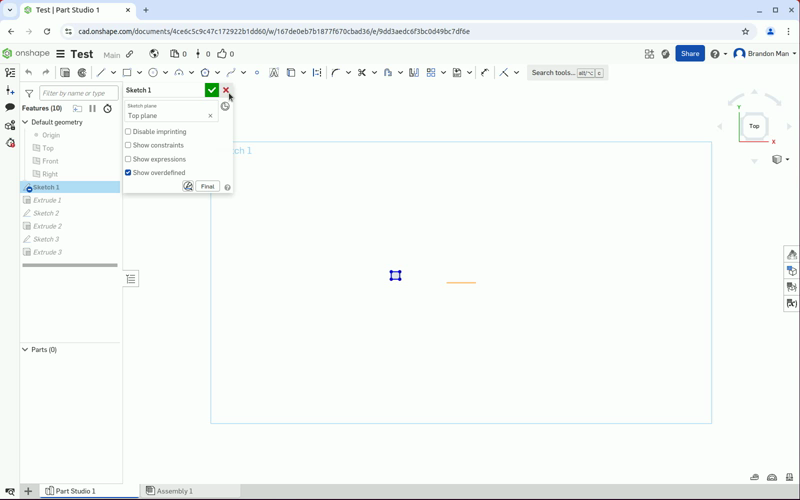
click(229, 92)
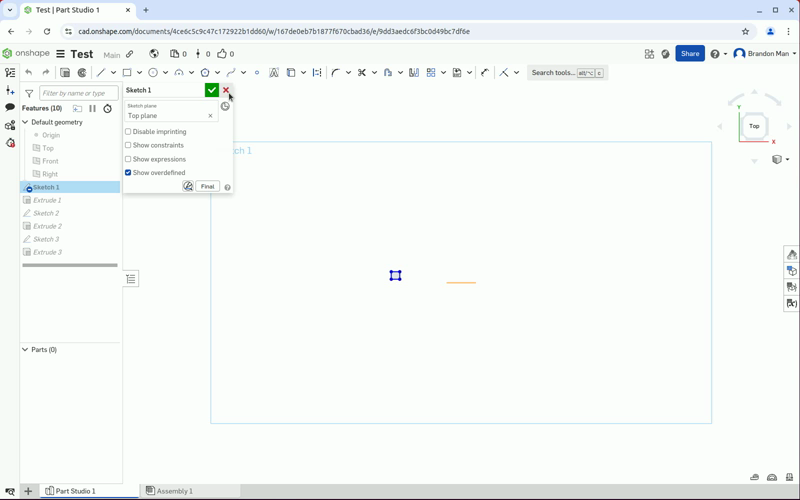
mouse_move(73, 352)
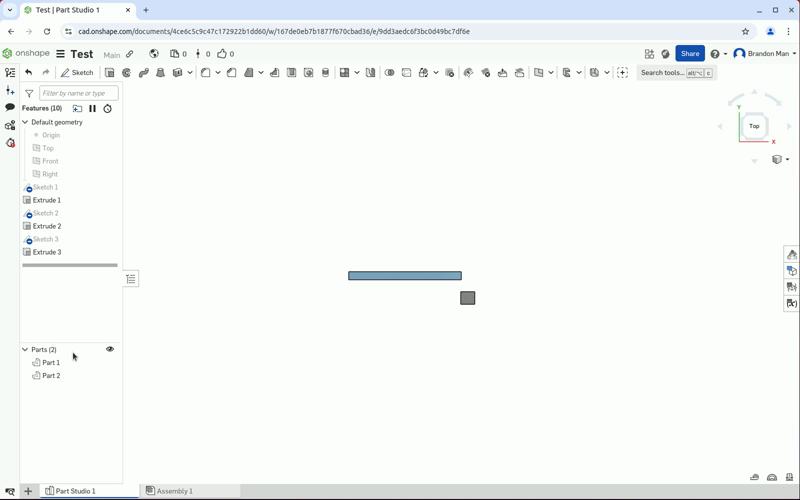
key(y)
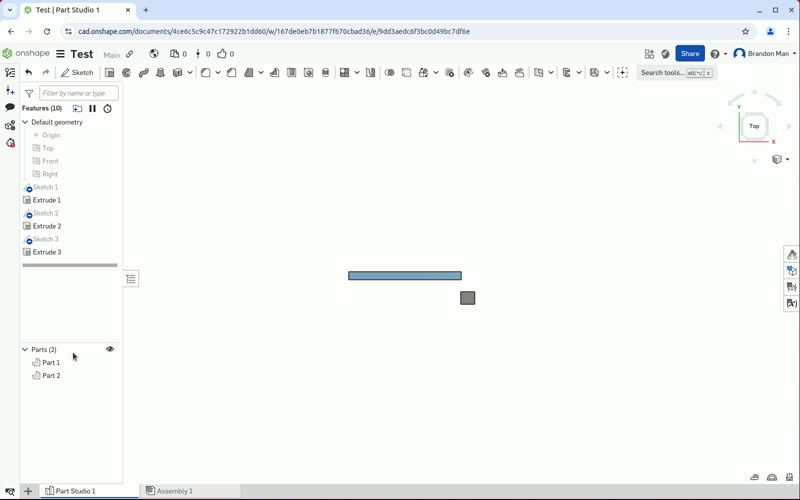
key(shift+p)
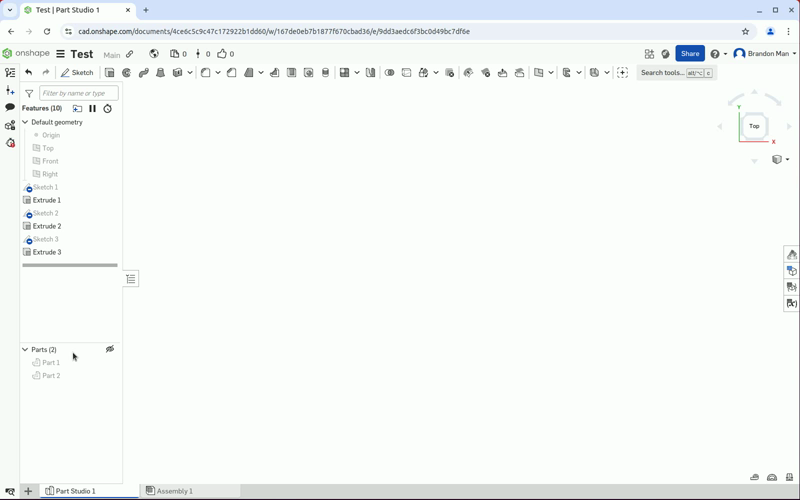
key(space)
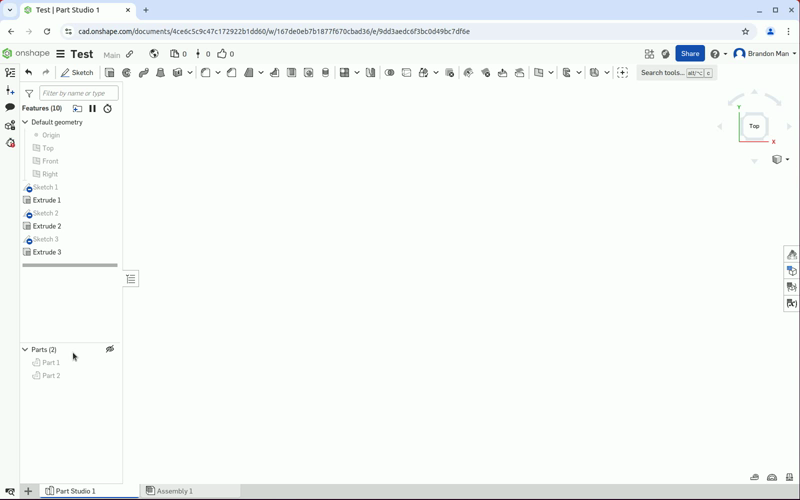
key_down(shift)
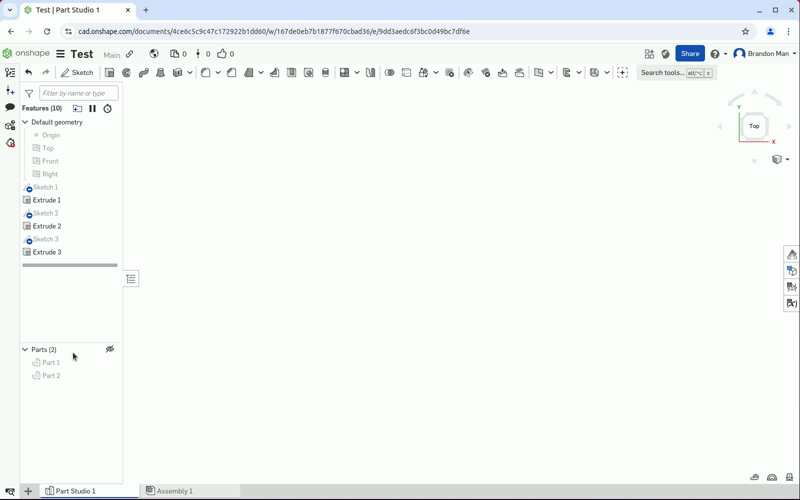
key(up)
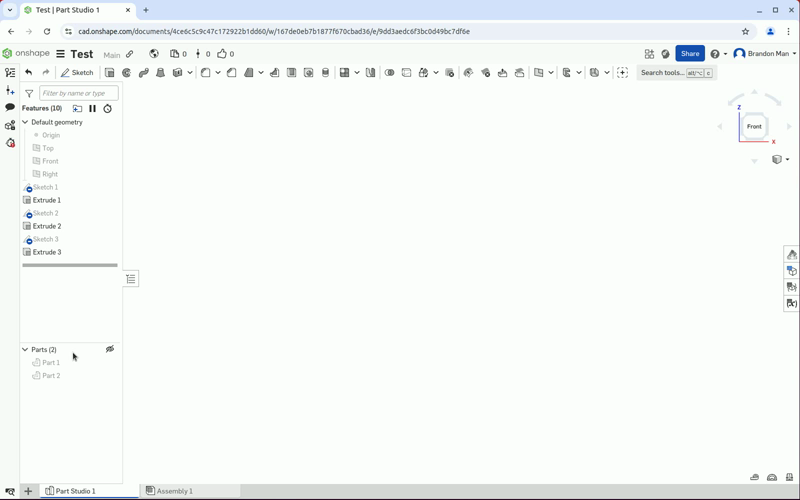
key_up(shift)
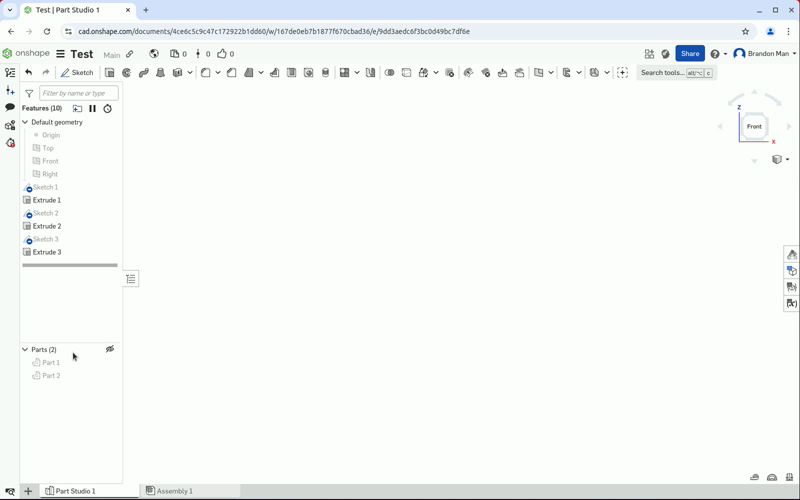
key(space)
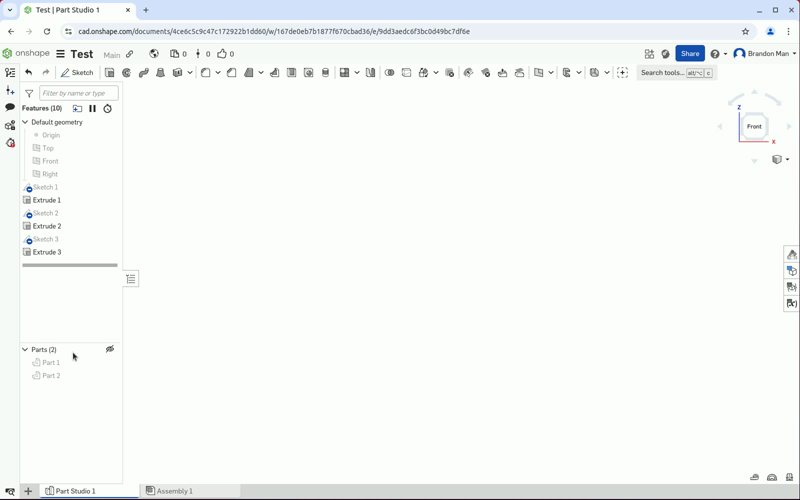
key_down(shift)
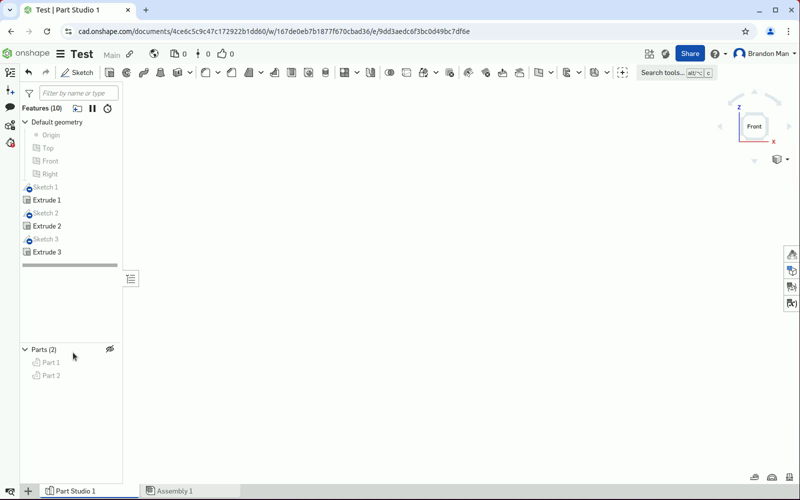
key(left)
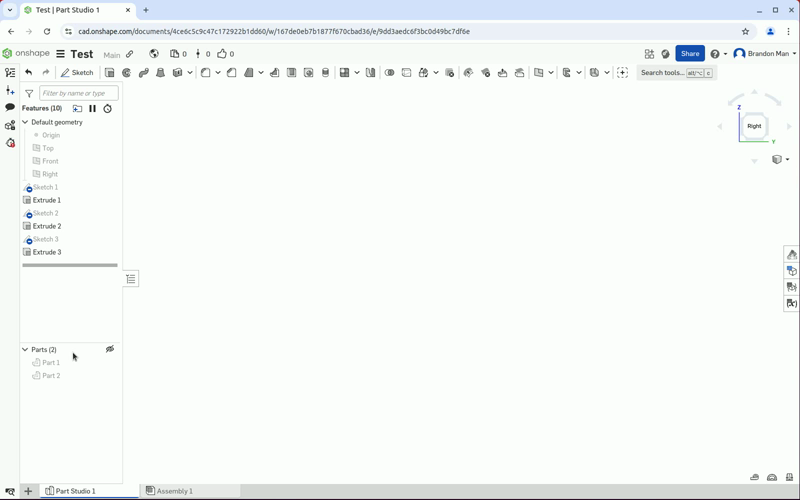
key_up(shift)
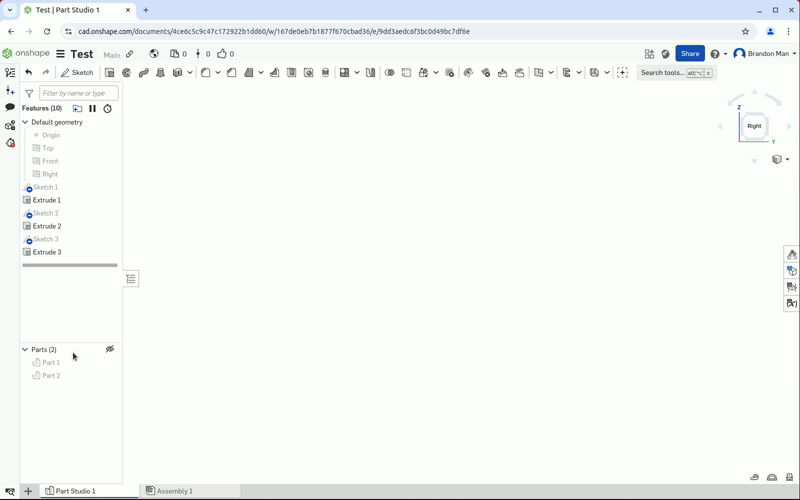
mouse_move(73, 352)
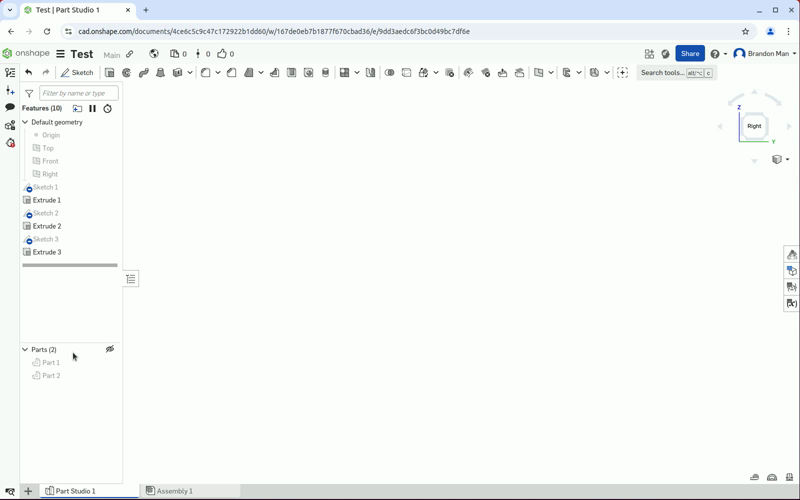
key(shift+y)
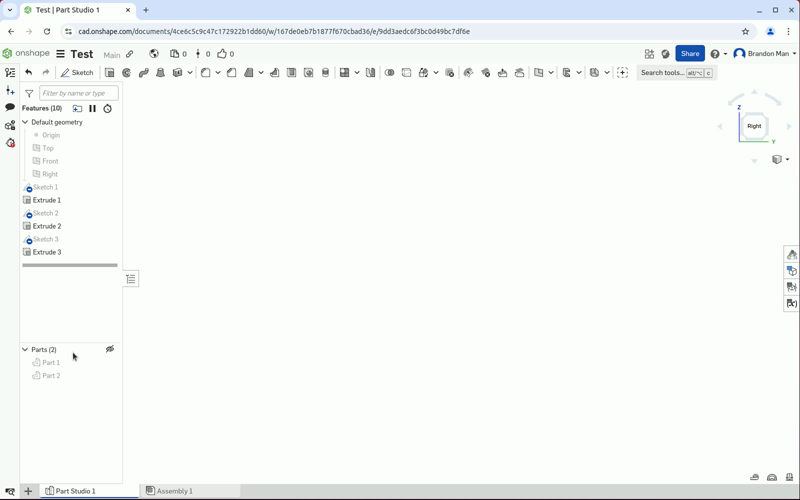
key(shift+s)
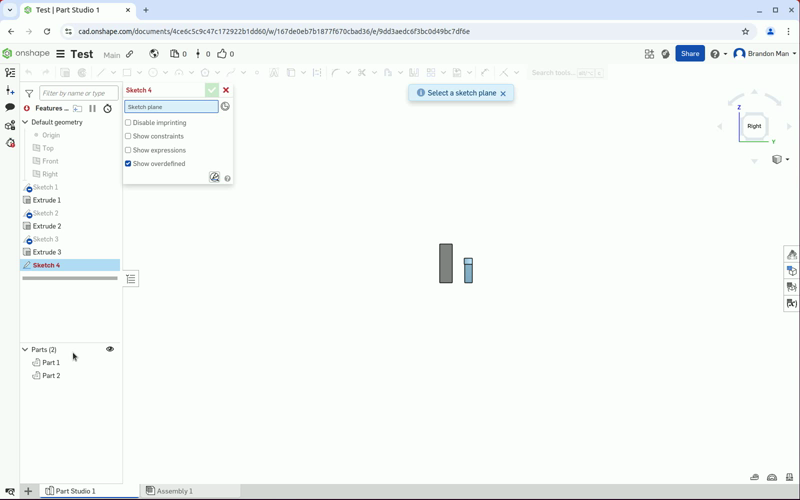
mouse_move(73, 176)
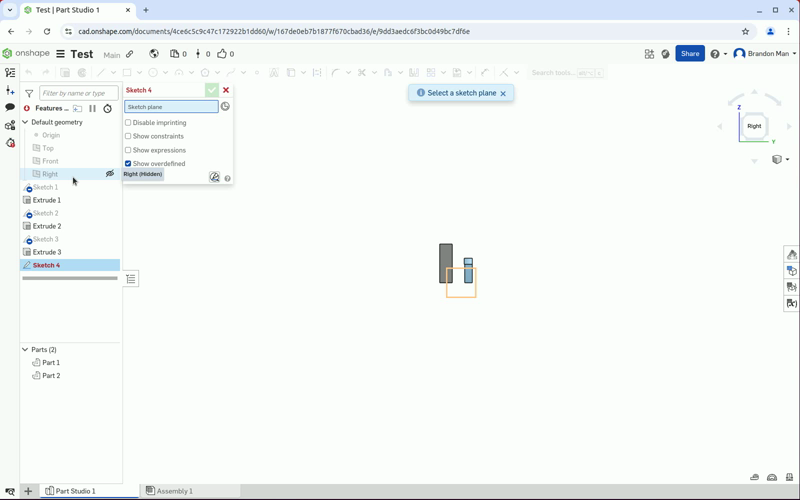
click(73, 176)
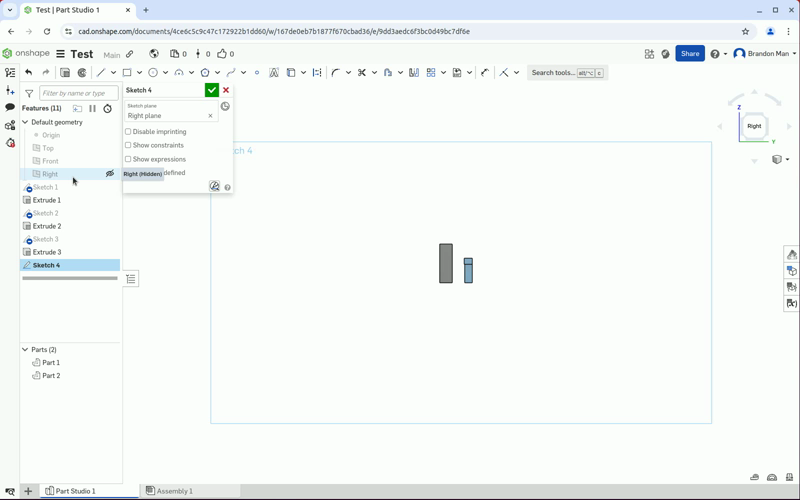
mouse_move(73, 352)
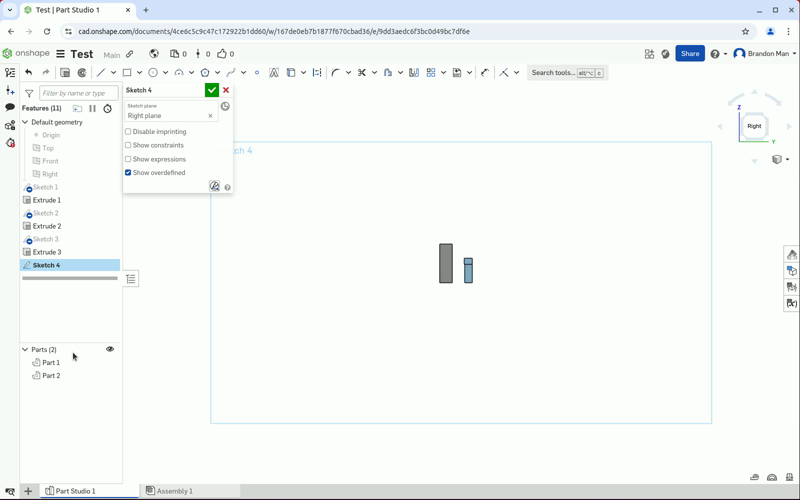
key(y)
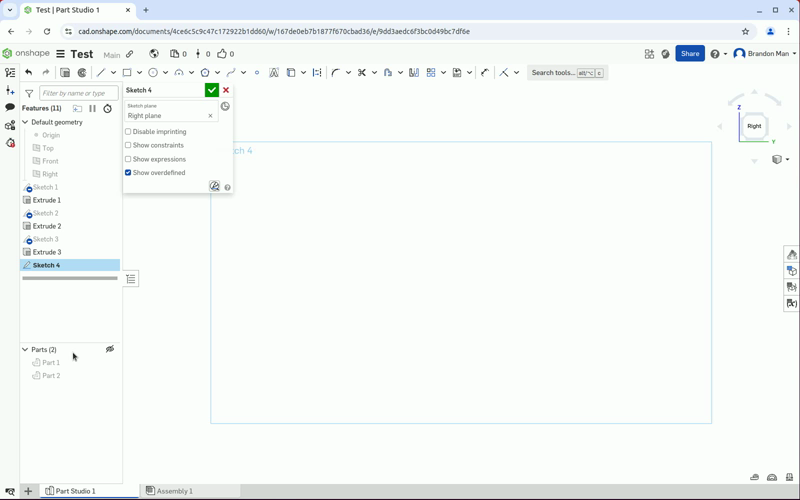
key(l)
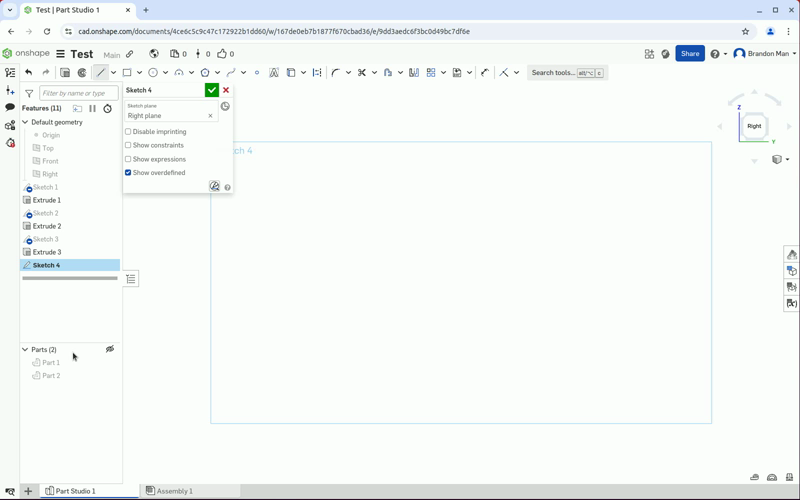
key_down(shift)
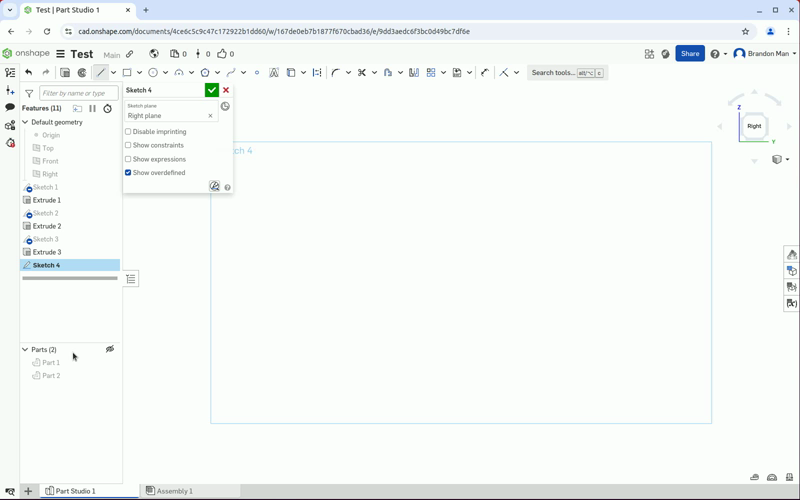
mouse_move(456, 264)
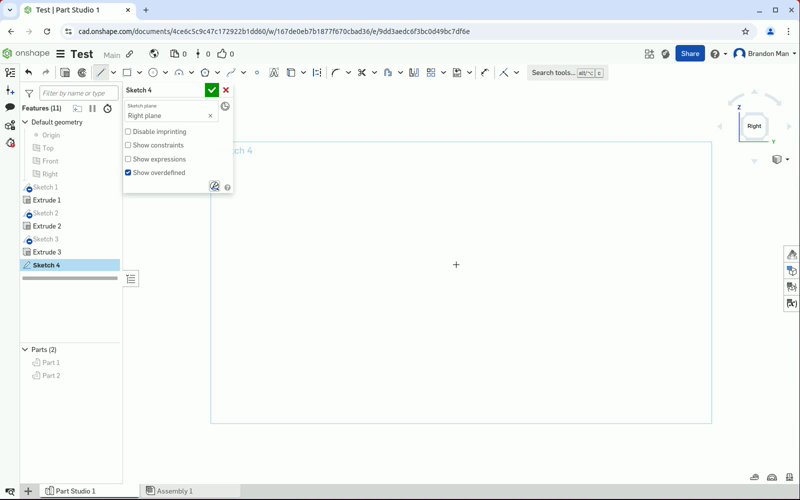
click(456, 264)
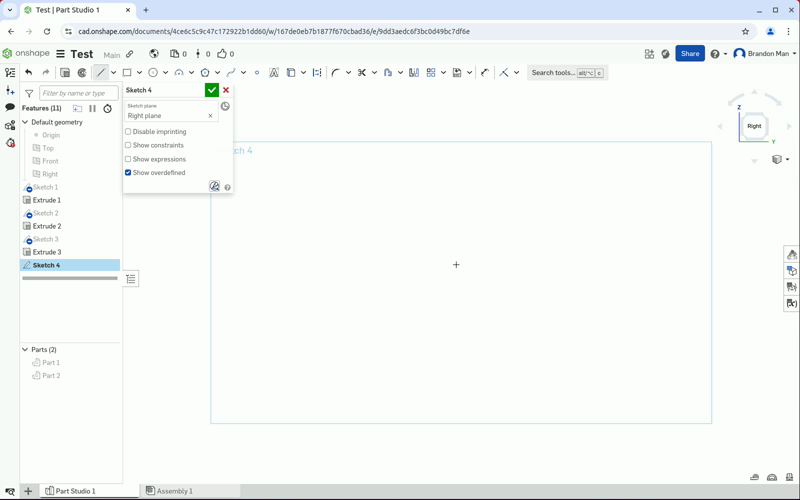
key_up(shift)
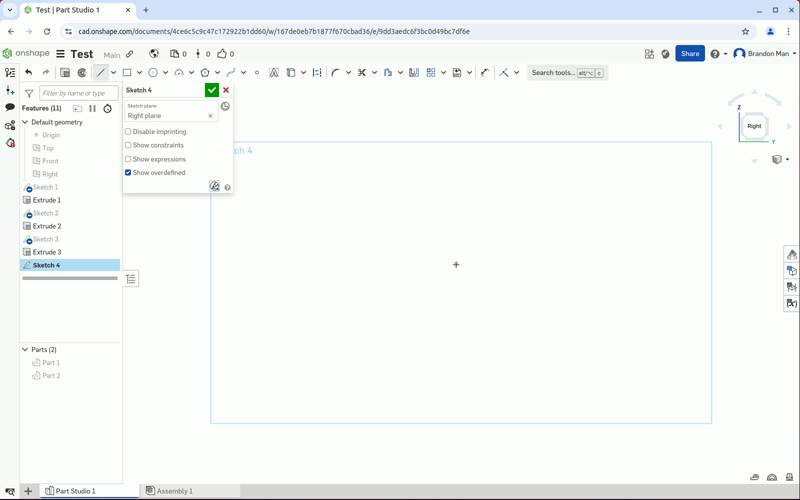
key_down(shift)
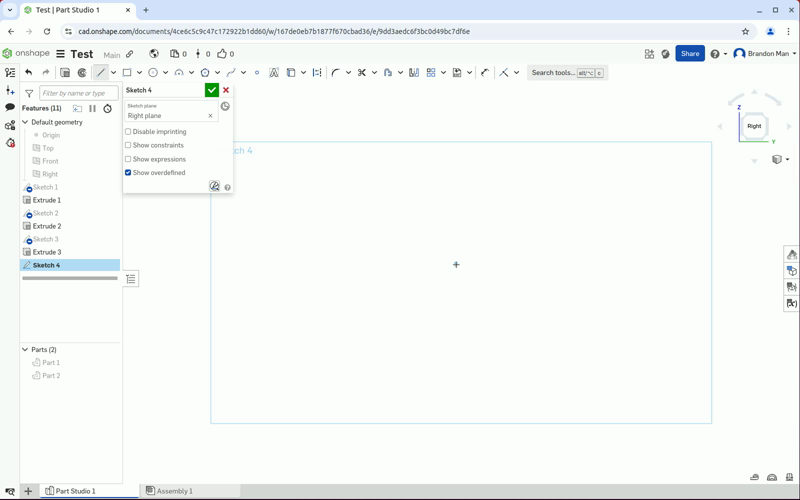
mouse_move(486, 264)
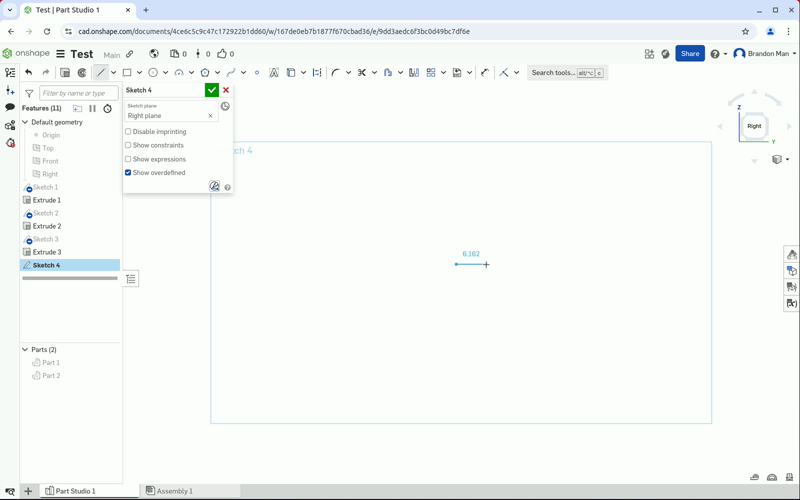
mouse_move(464, 264)
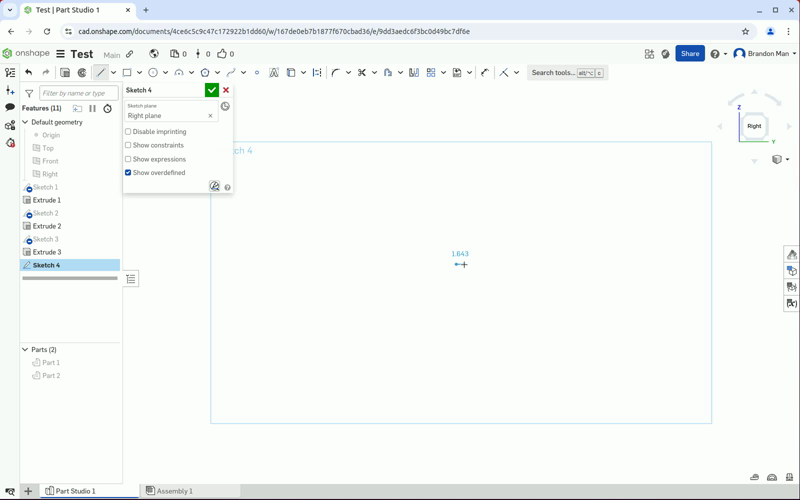
click(464, 264)
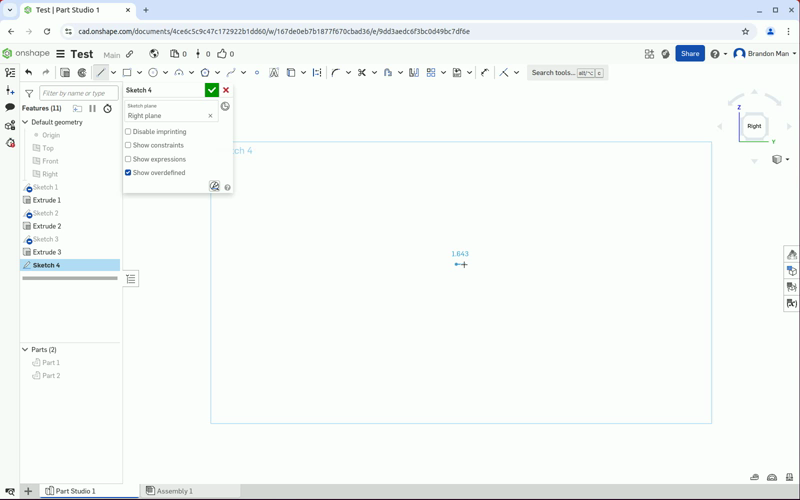
key_up(shift)
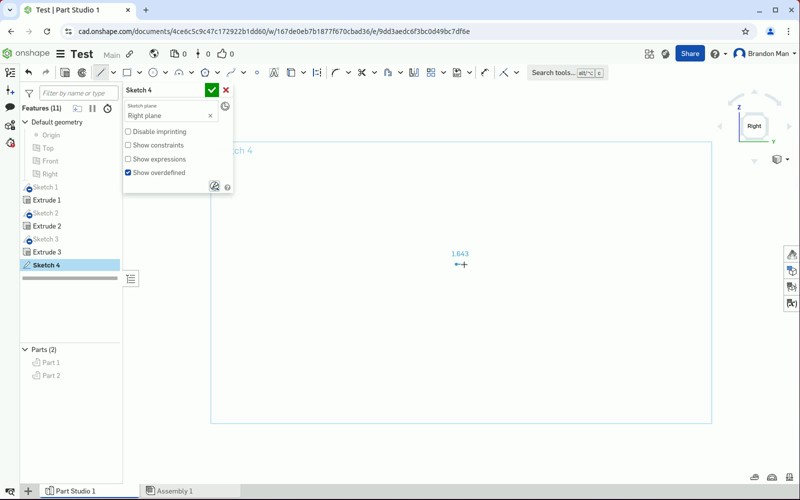
key_down(shift)
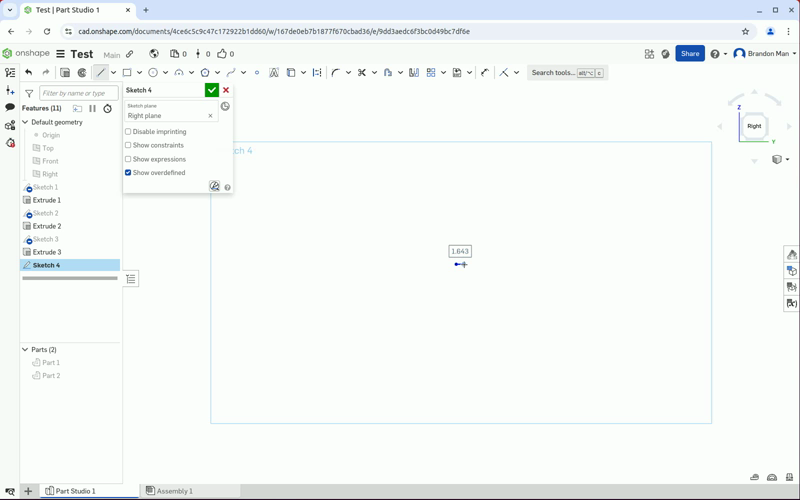
mouse_move(494, 264)
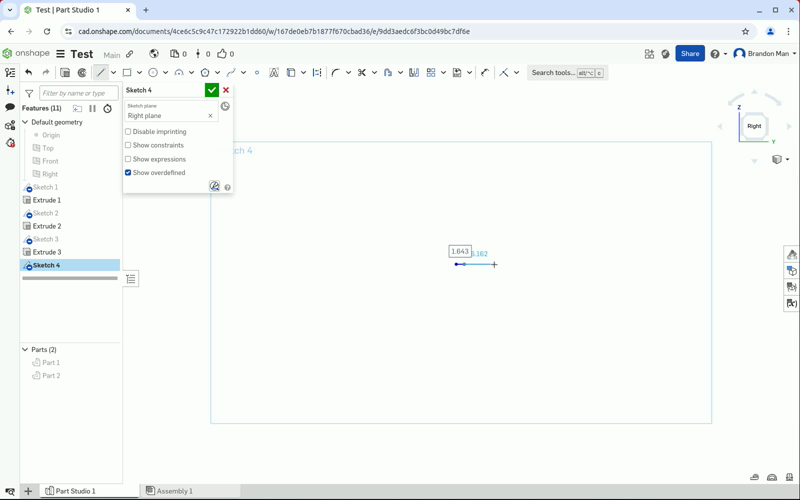
mouse_move(464, 257)
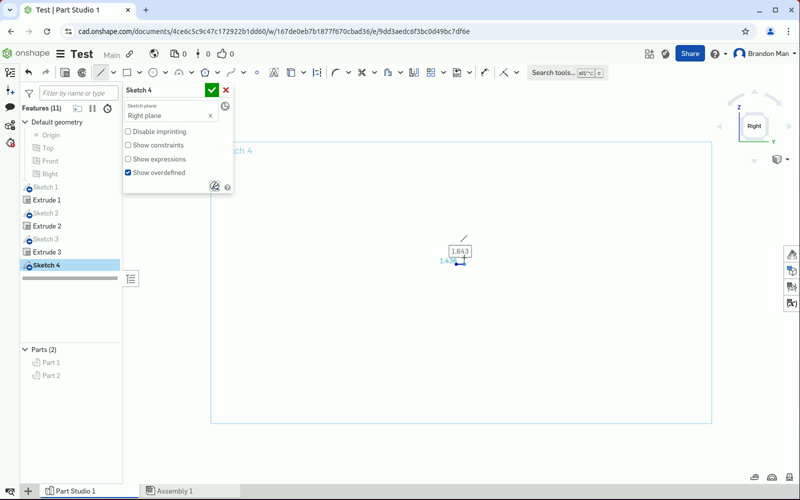
scroll(6)
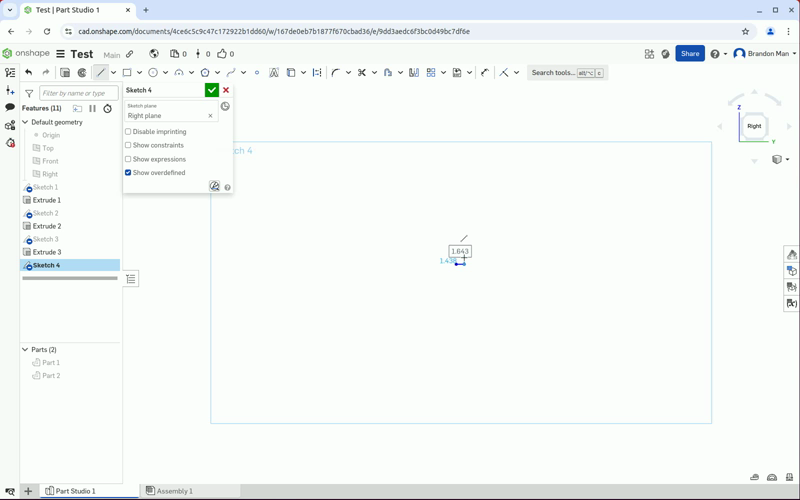
scroll(6)
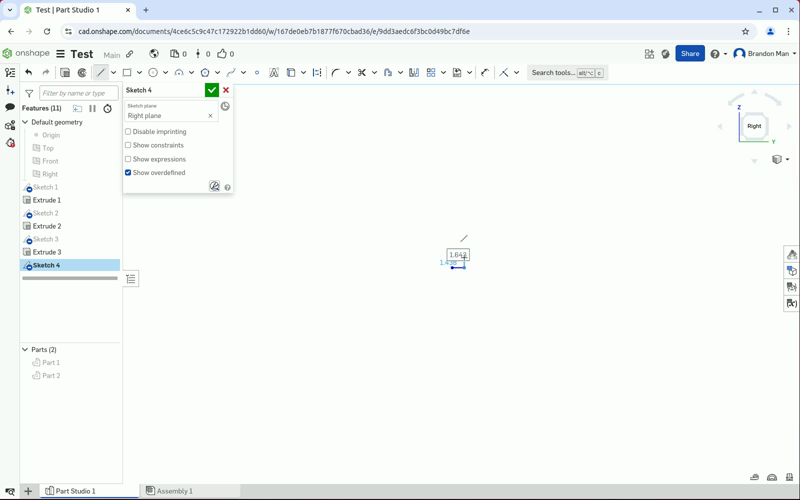
scroll(6)
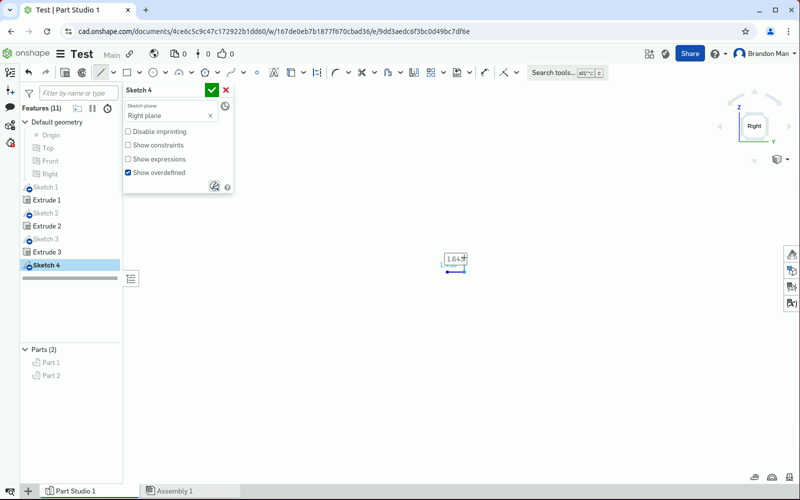
scroll(6)
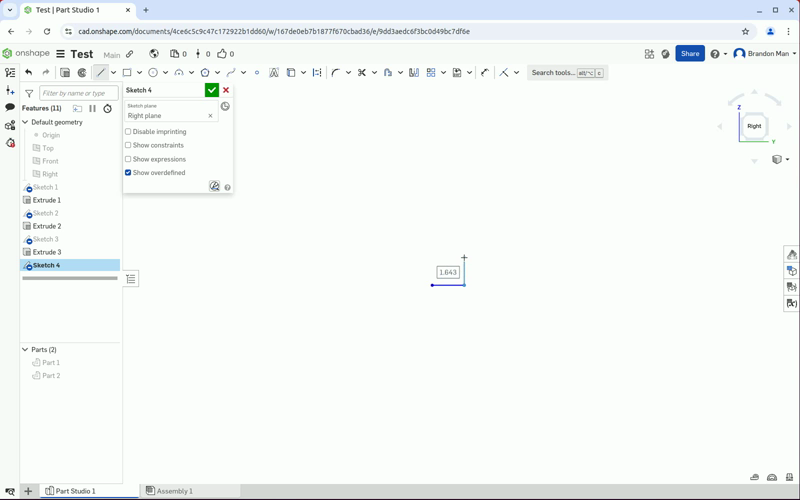
scroll(6)
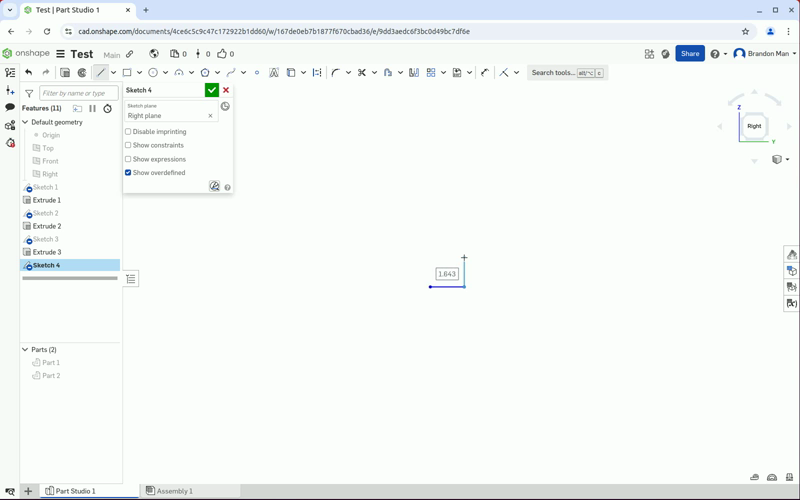
scroll(6)
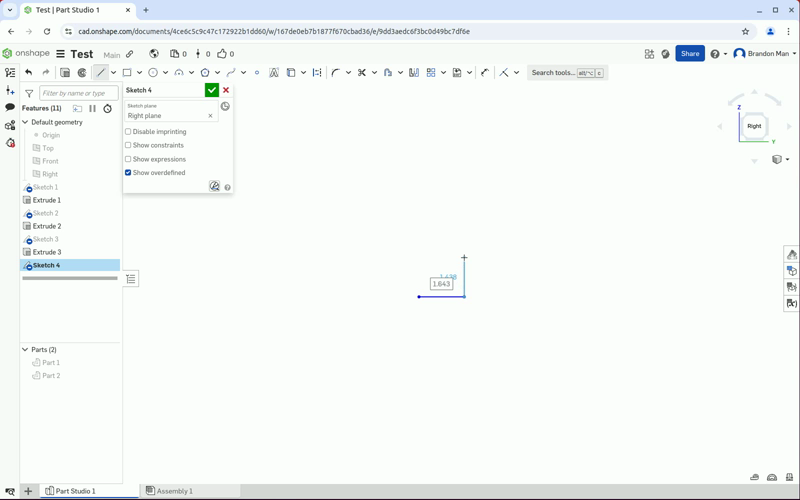
scroll(6)
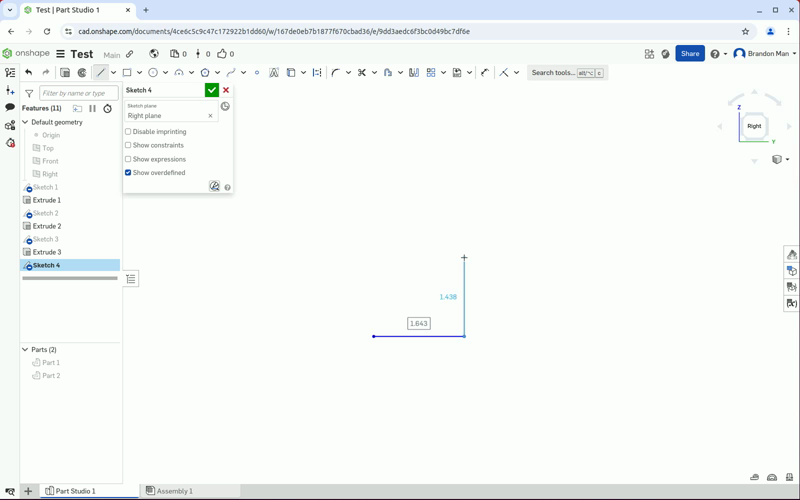
click(464, 257)
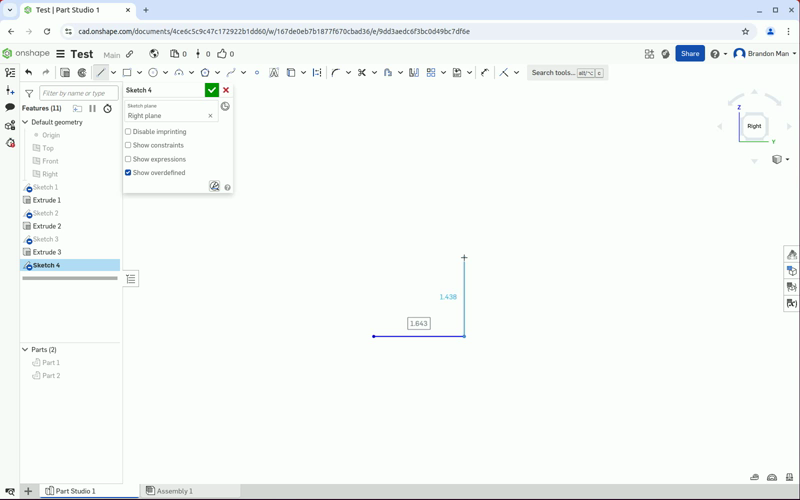
scroll(-6)
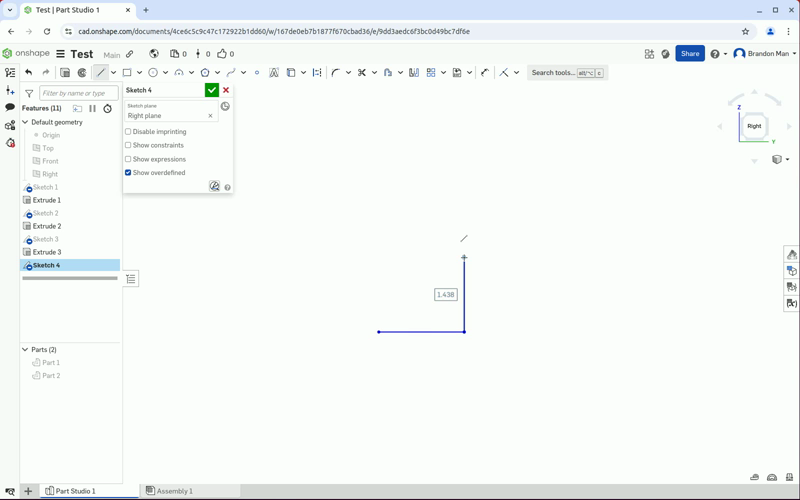
scroll(-6)
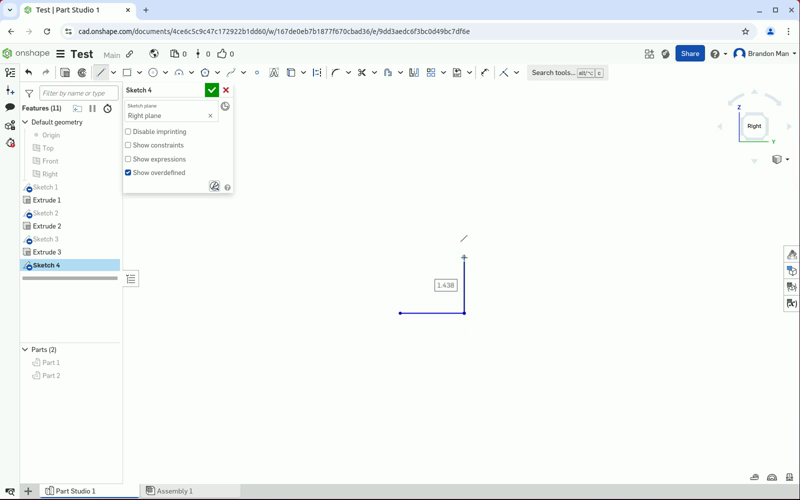
scroll(-6)
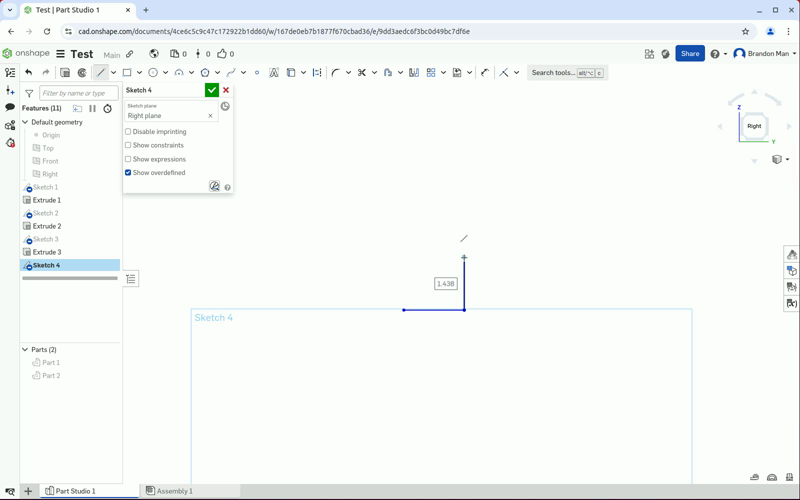
scroll(-6)
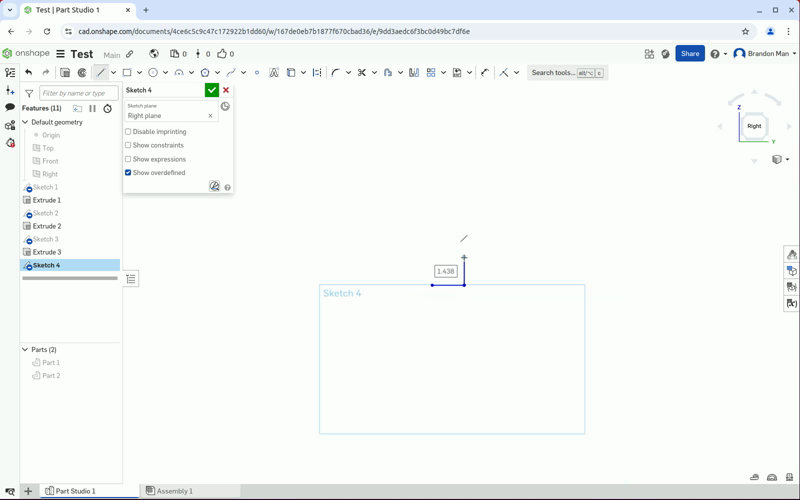
scroll(-6)
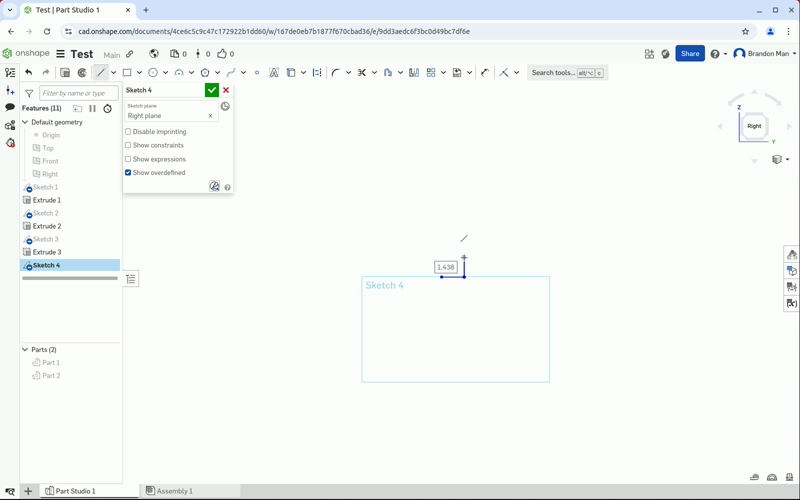
scroll(-6)
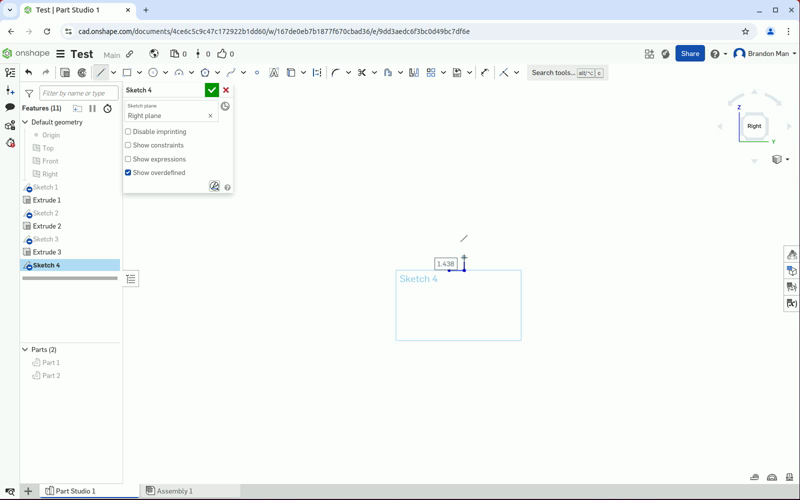
scroll(-6)
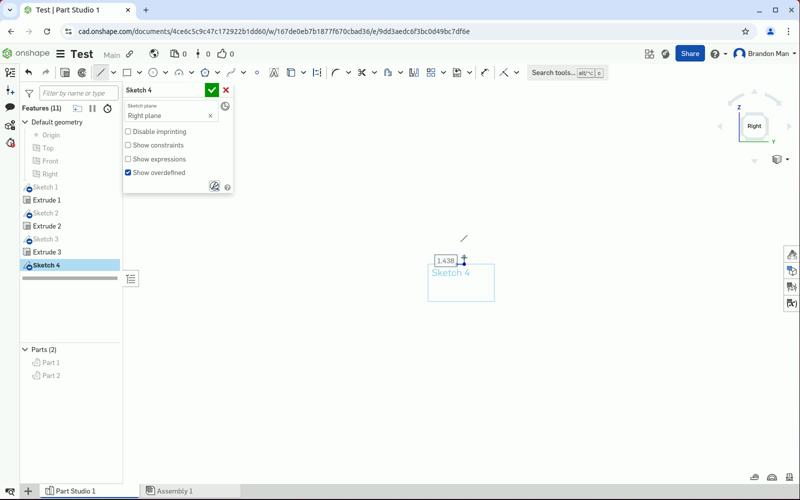
key_up(shift)
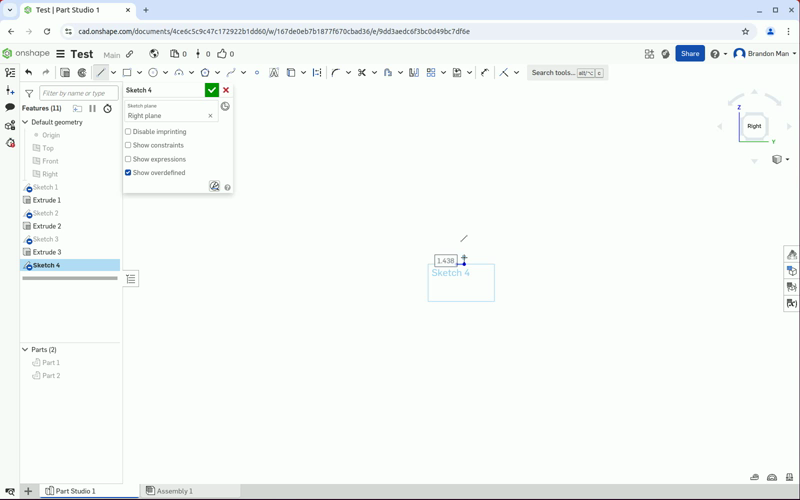
key_down(shift)
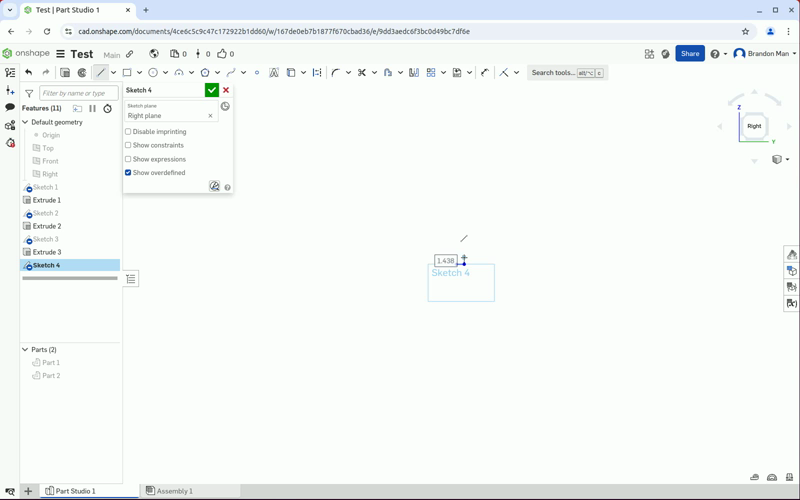
mouse_move(494, 257)
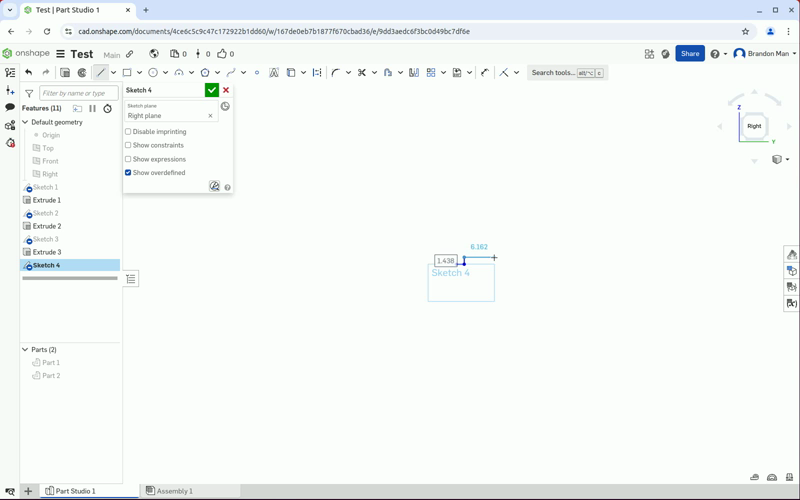
mouse_move(456, 257)
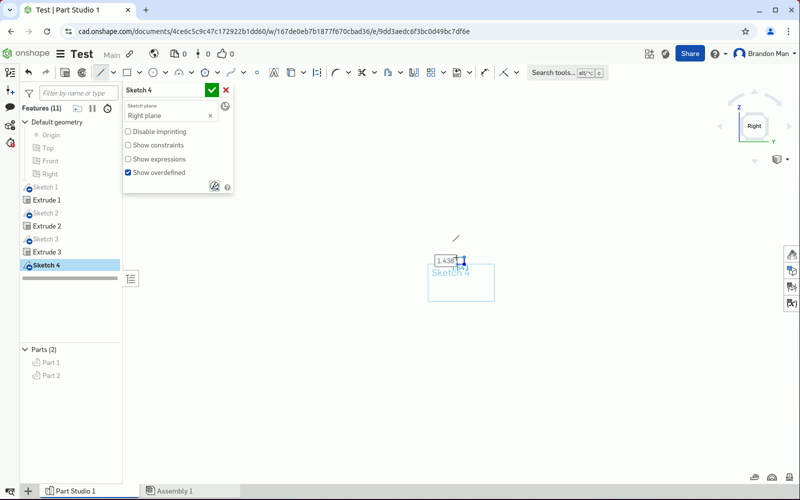
click(456, 257)
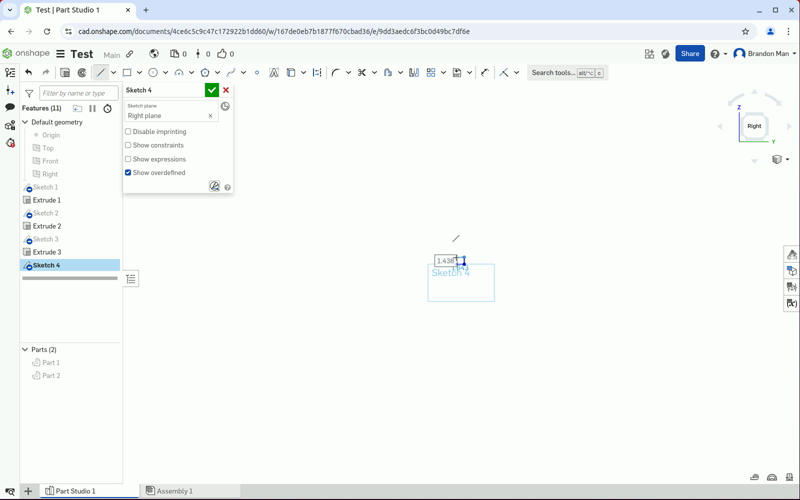
key_up(shift)
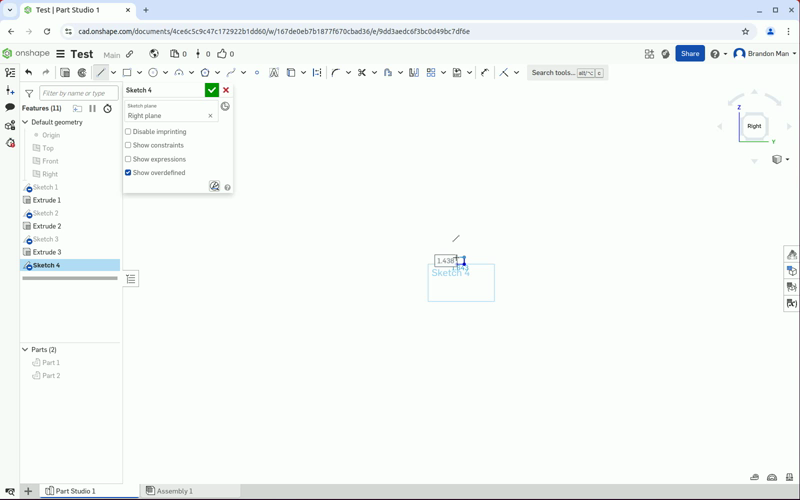
mouse_move(486, 257)
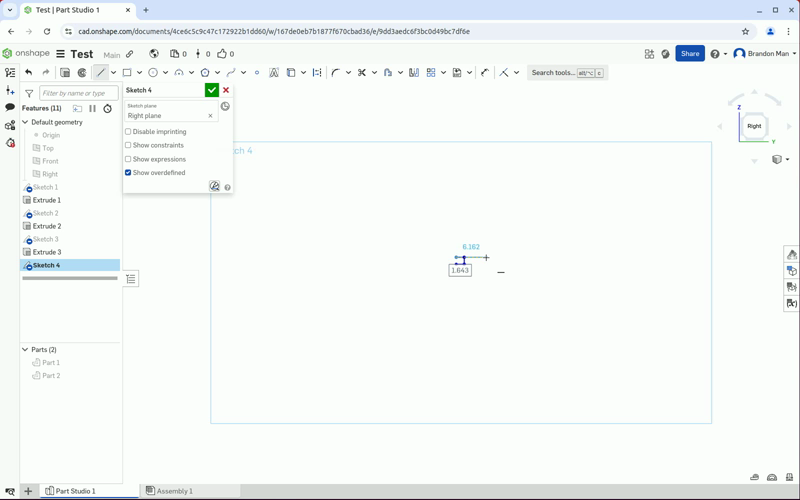
key_down(shift)
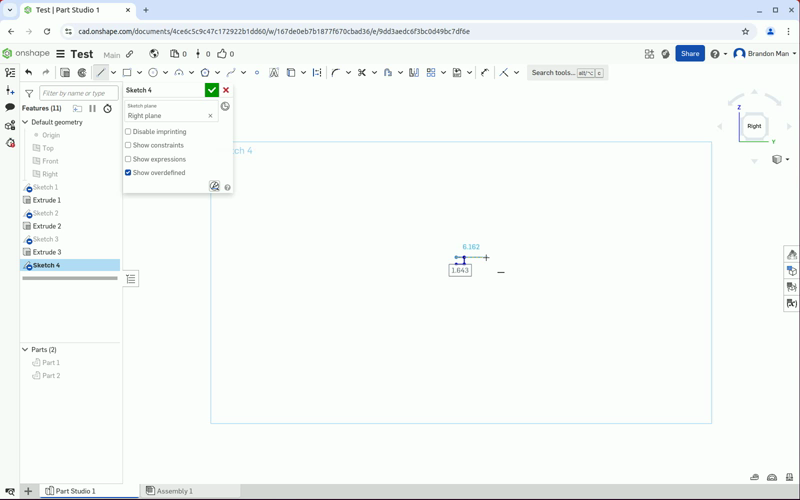
mouse_move(456, 264)
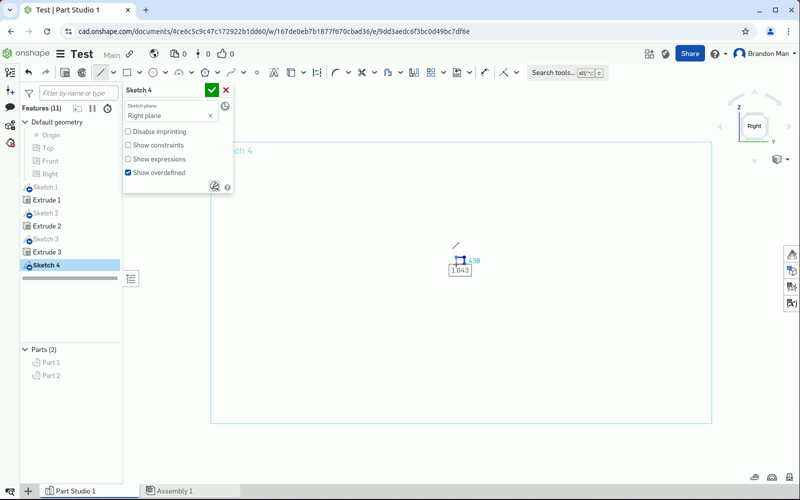
scroll(6)
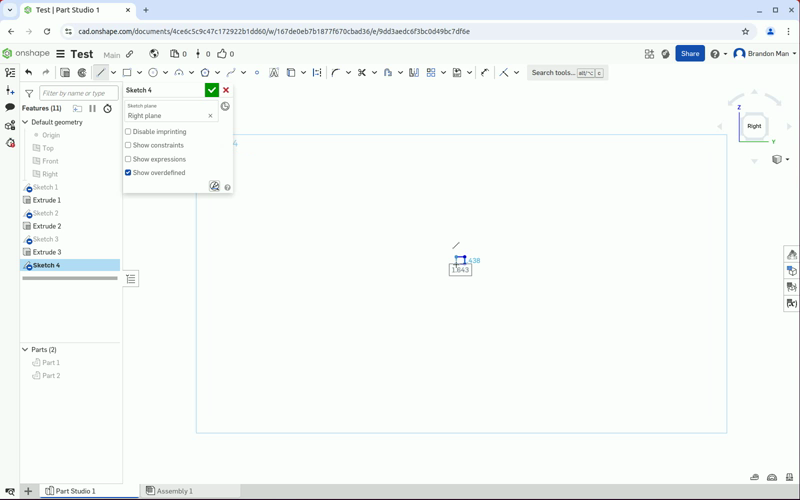
scroll(6)
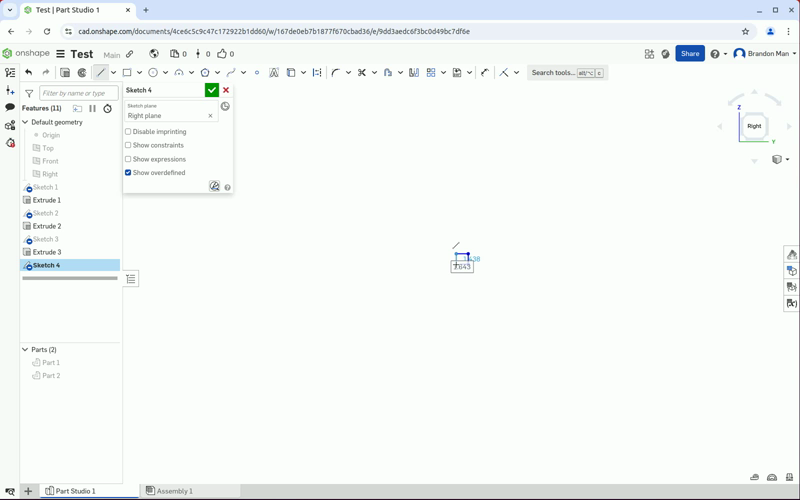
scroll(6)
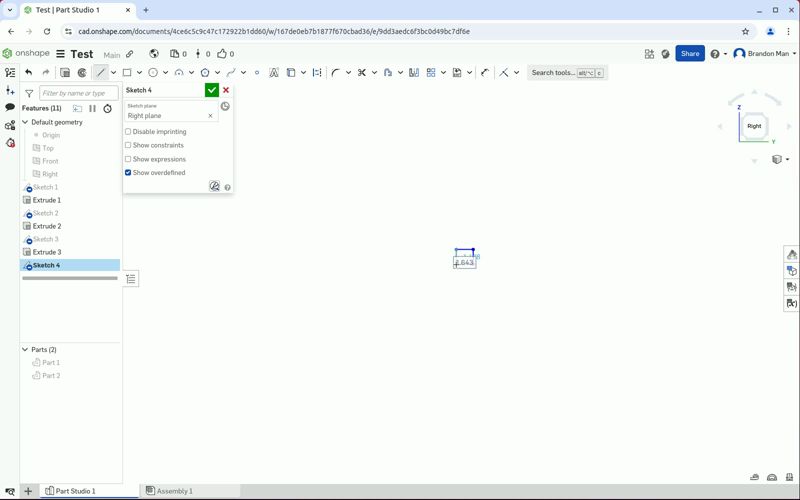
scroll(6)
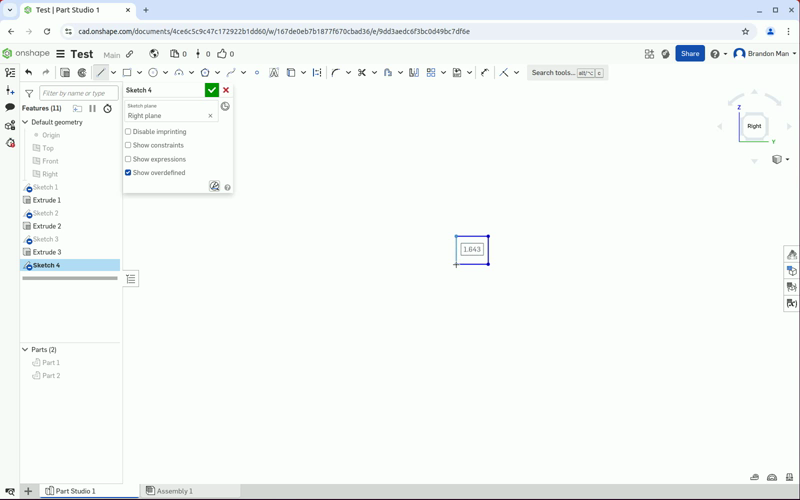
scroll(6)
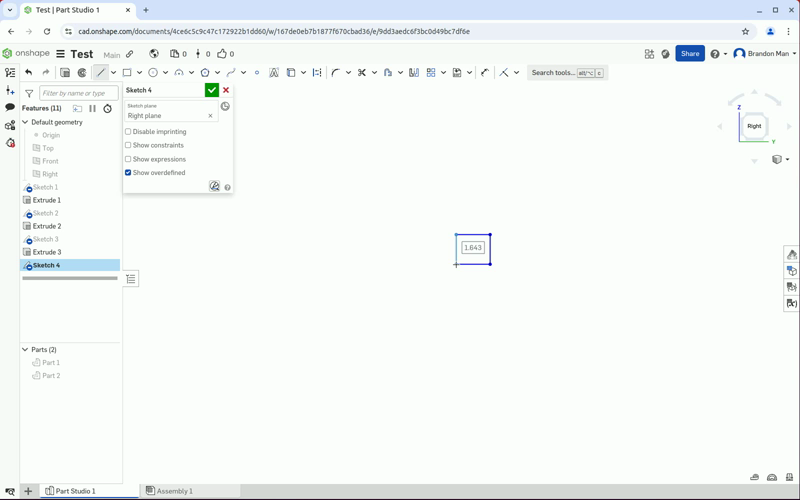
scroll(6)
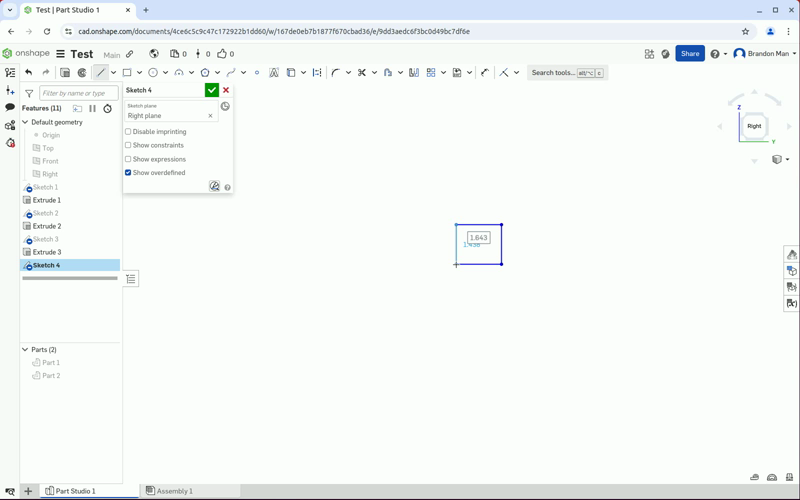
scroll(6)
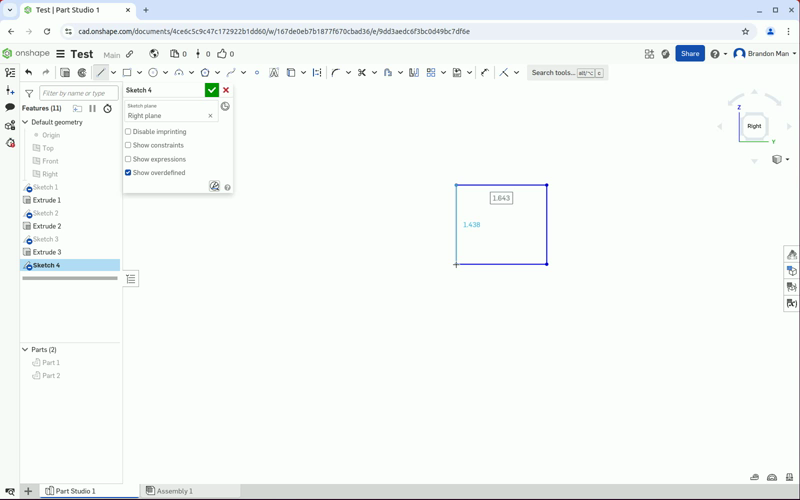
key_up(shift)
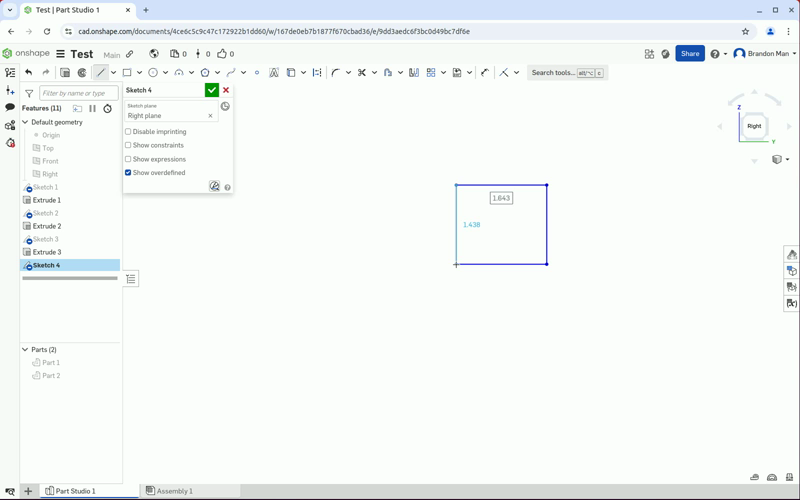
click(456, 264)
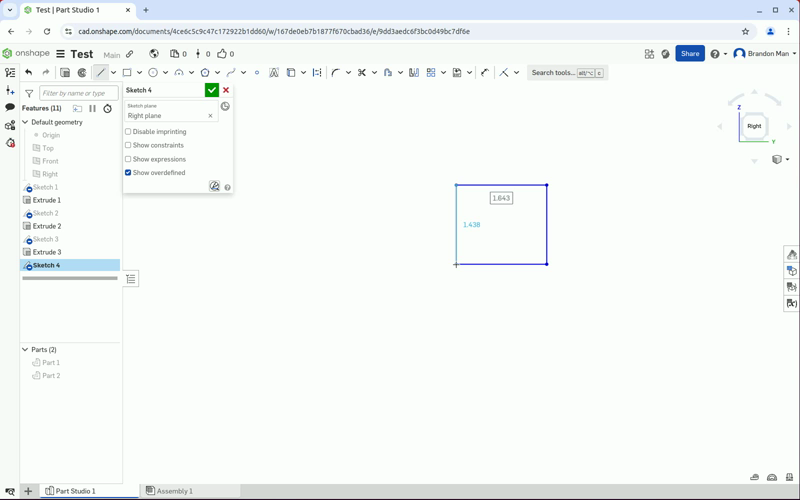
scroll(-6)
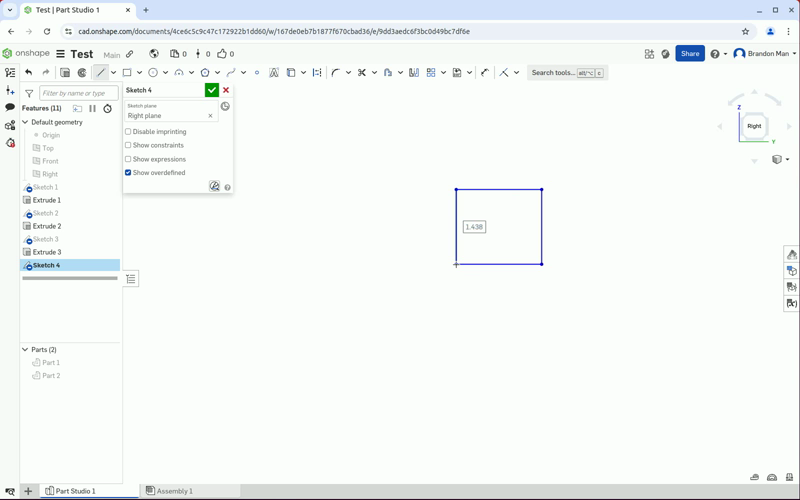
scroll(-6)
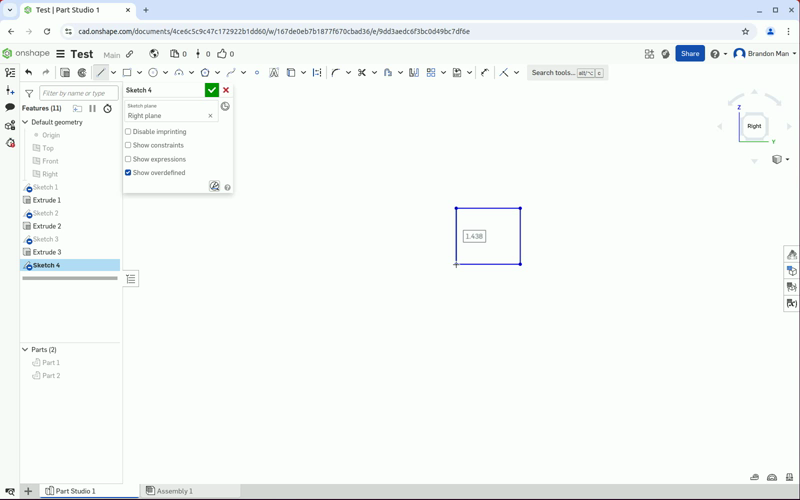
scroll(-6)
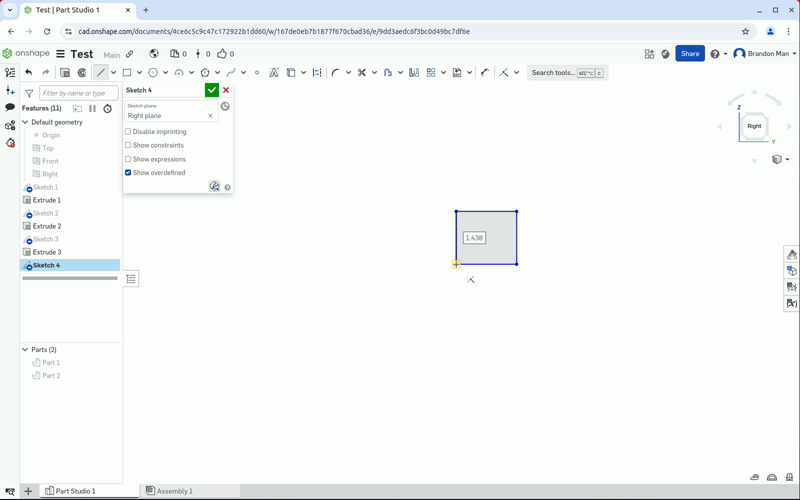
scroll(-6)
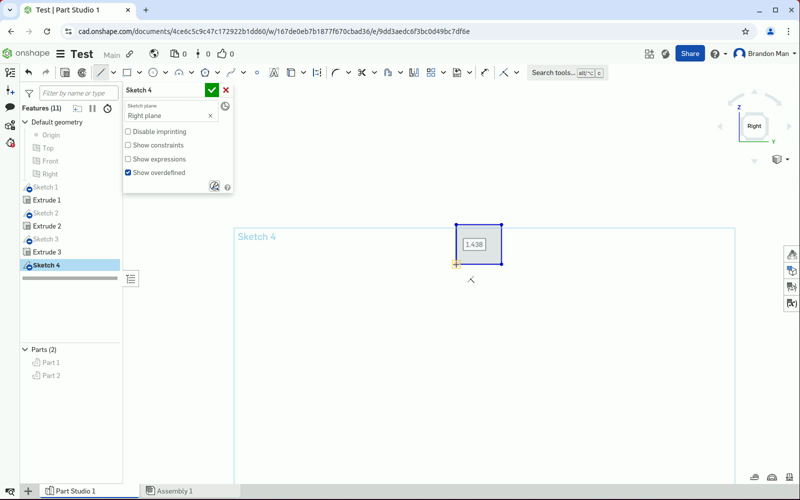
scroll(-6)
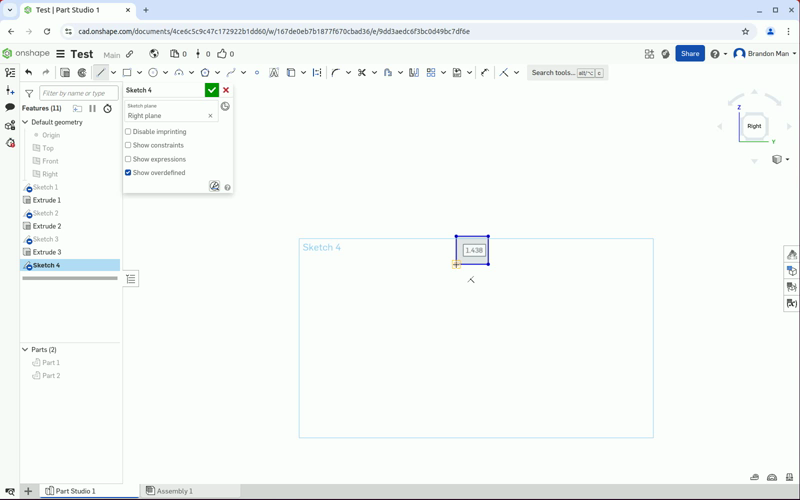
scroll(-6)
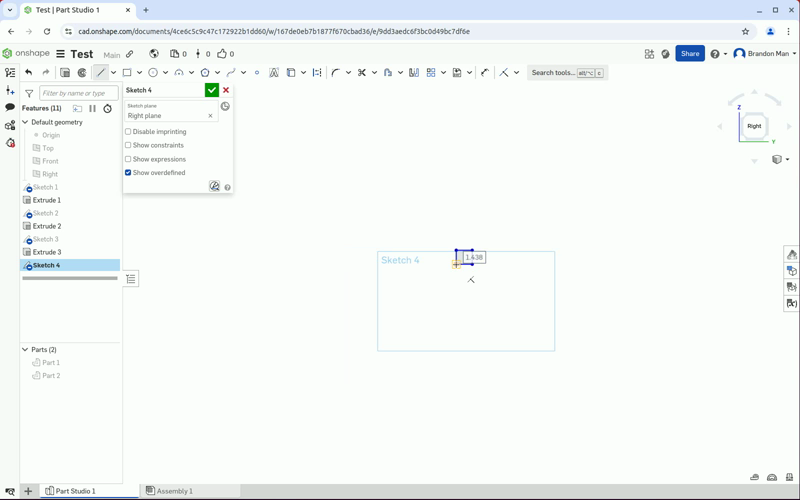
scroll(-6)
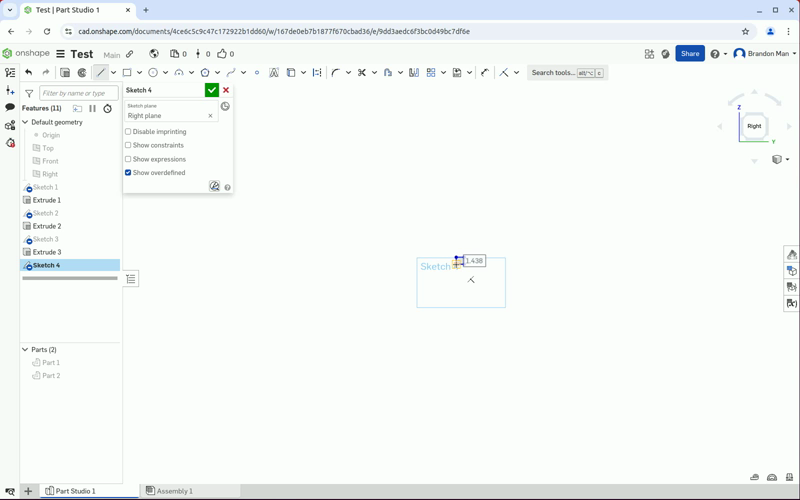
key(esc)
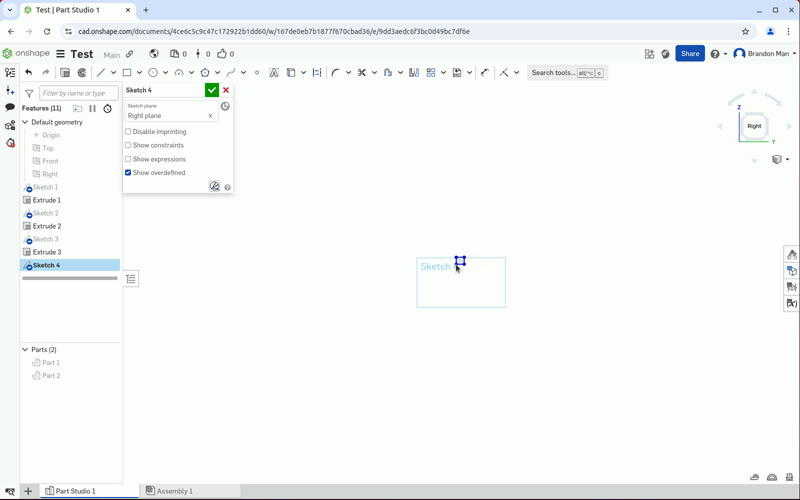
mouse_move(457, 260)
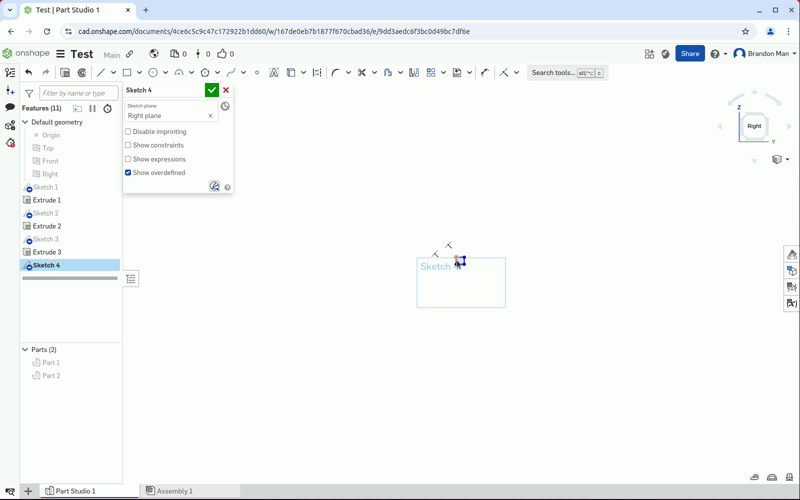
scroll(6)
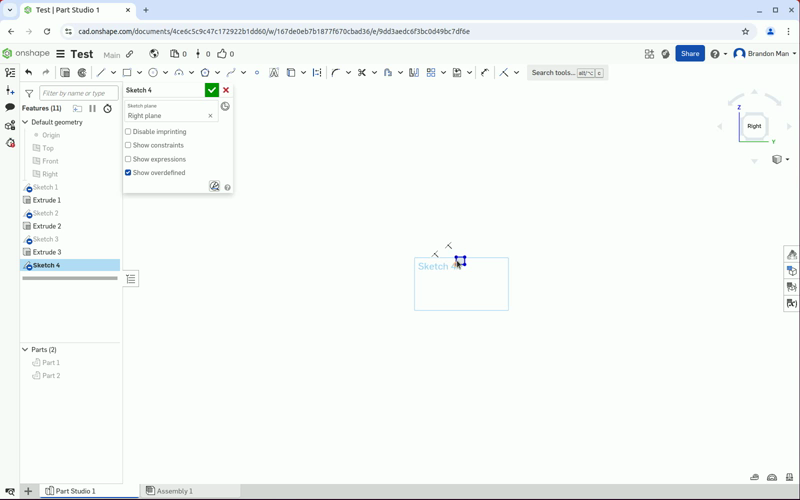
scroll(6)
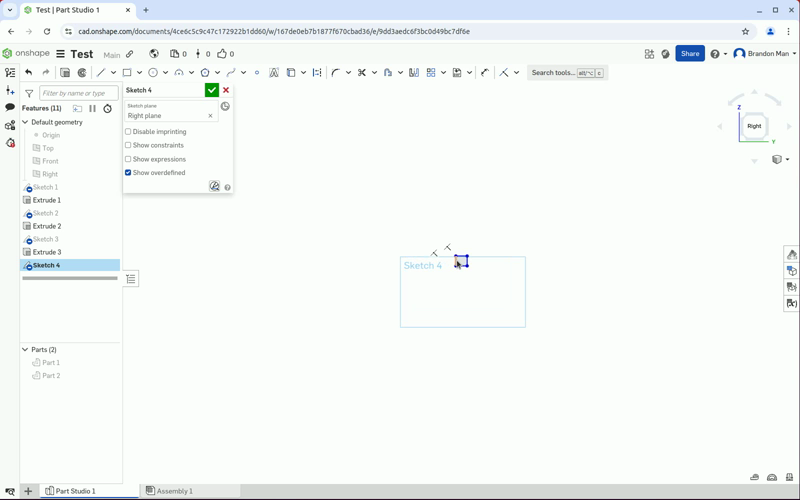
scroll(6)
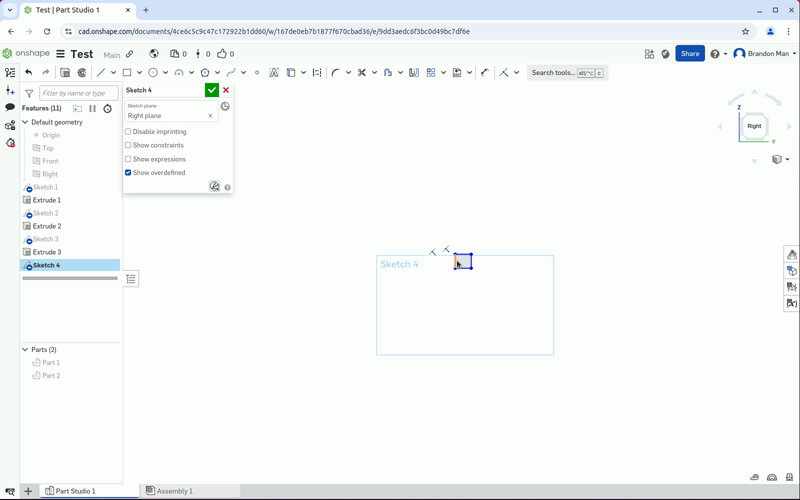
scroll(6)
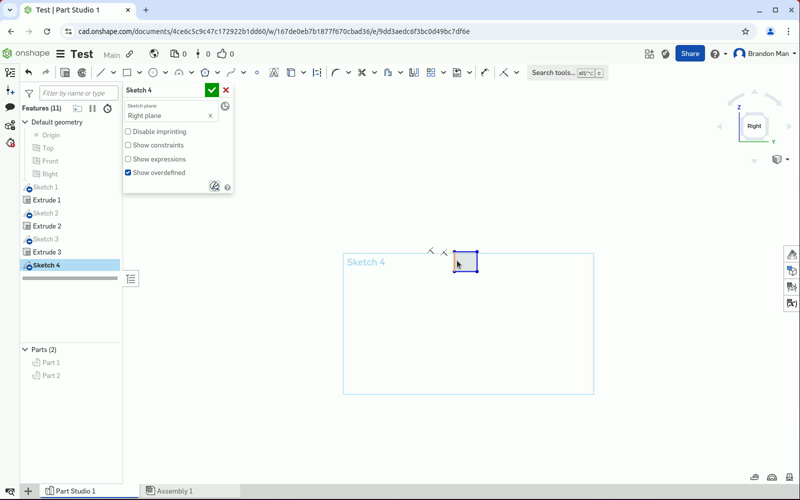
scroll(6)
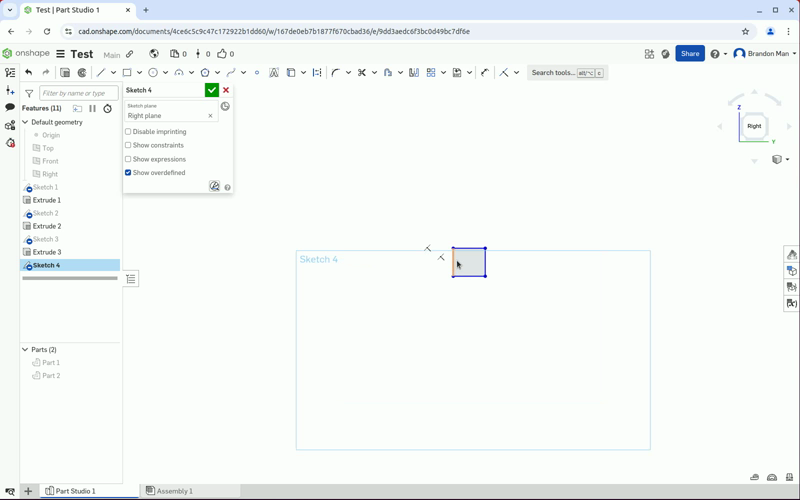
scroll(6)
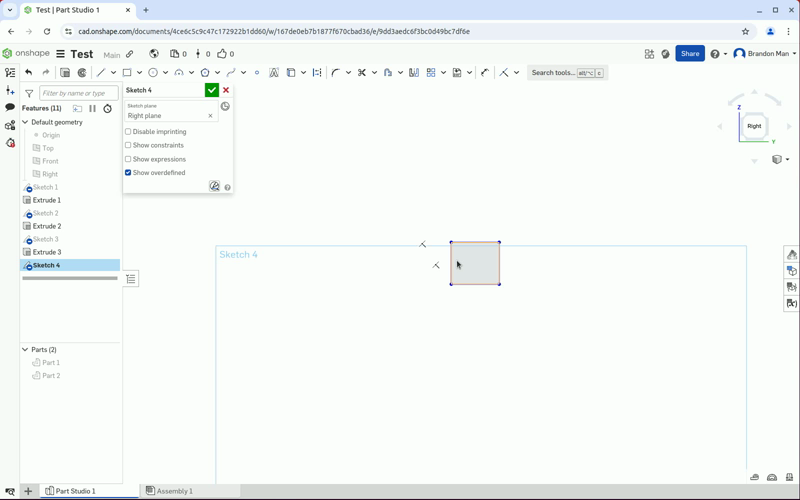
scroll(6)
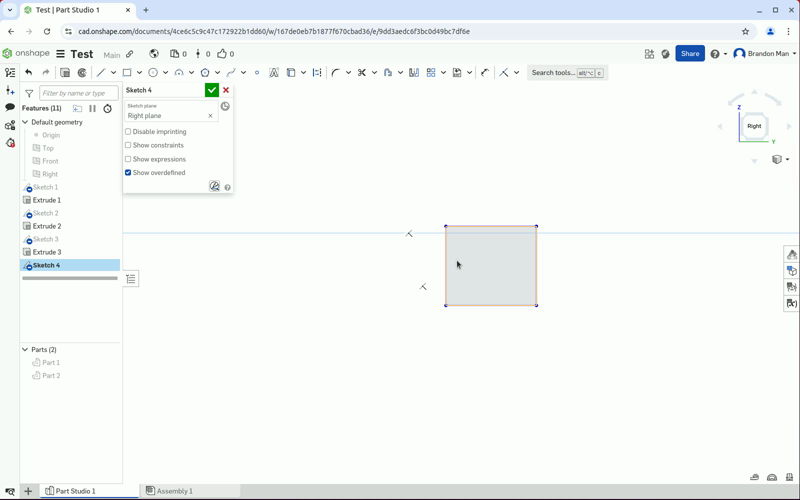
click(457, 260)
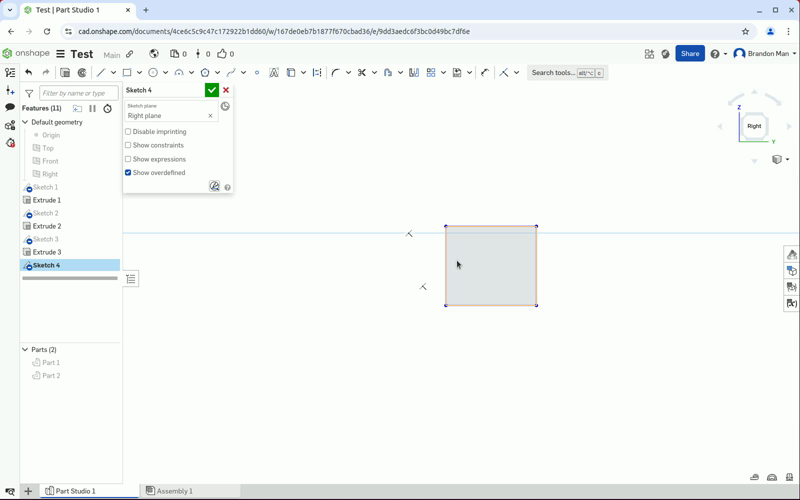
scroll(-6)
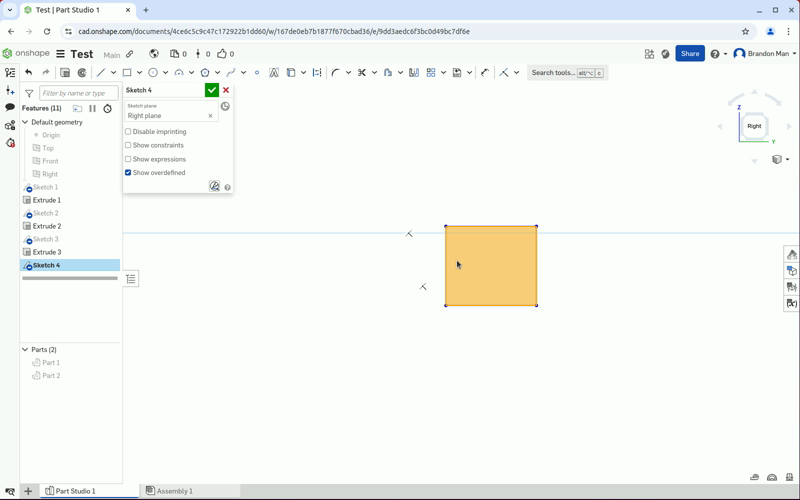
scroll(-6)
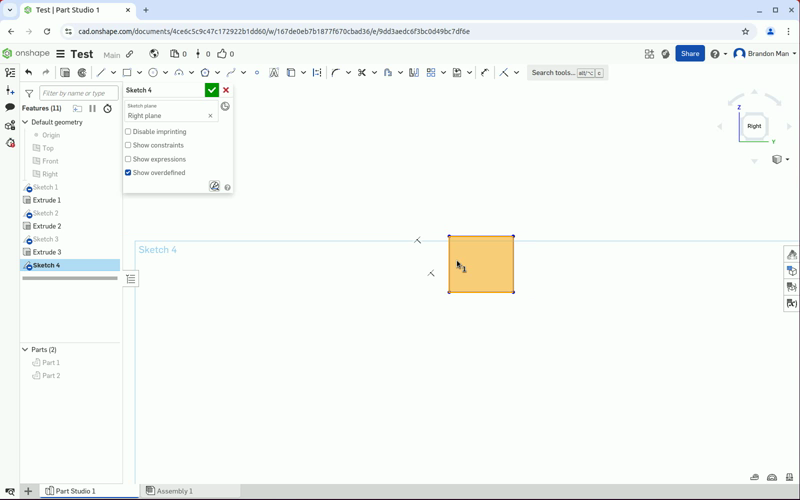
scroll(-6)
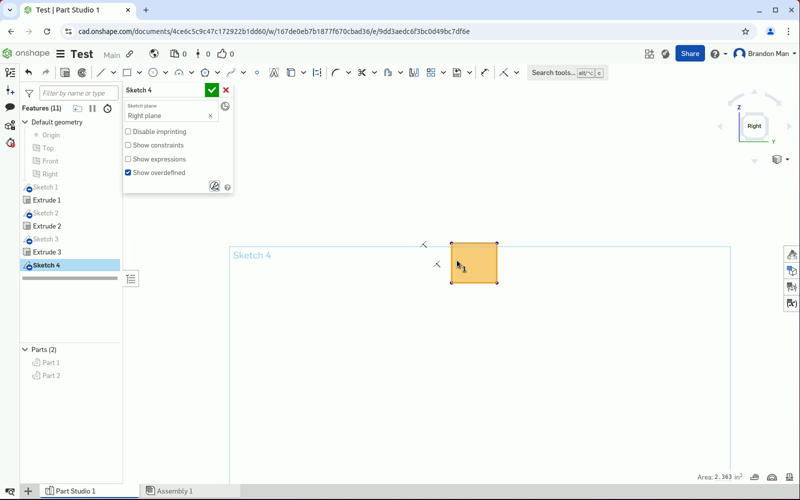
scroll(-6)
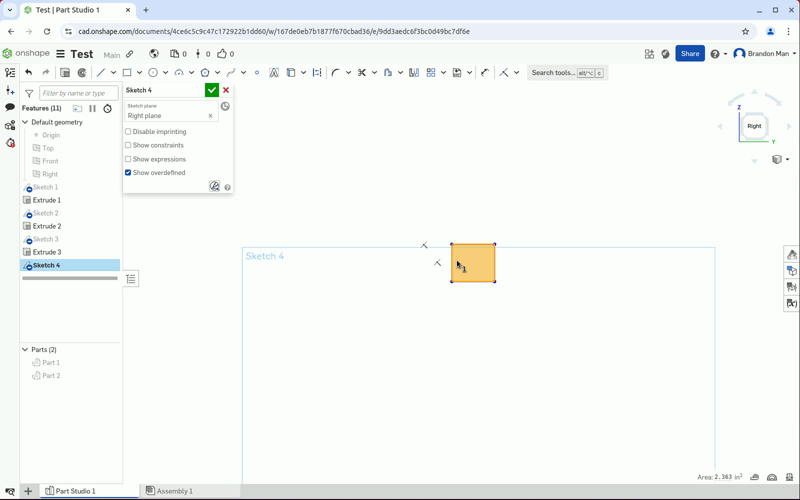
scroll(-6)
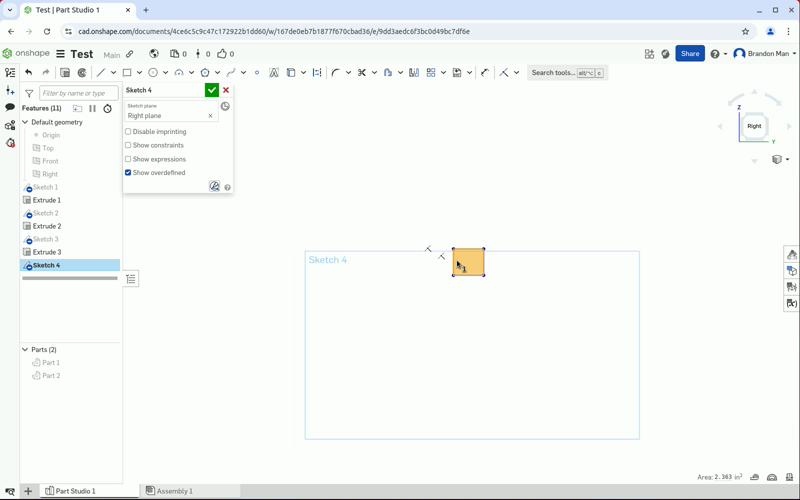
scroll(-6)
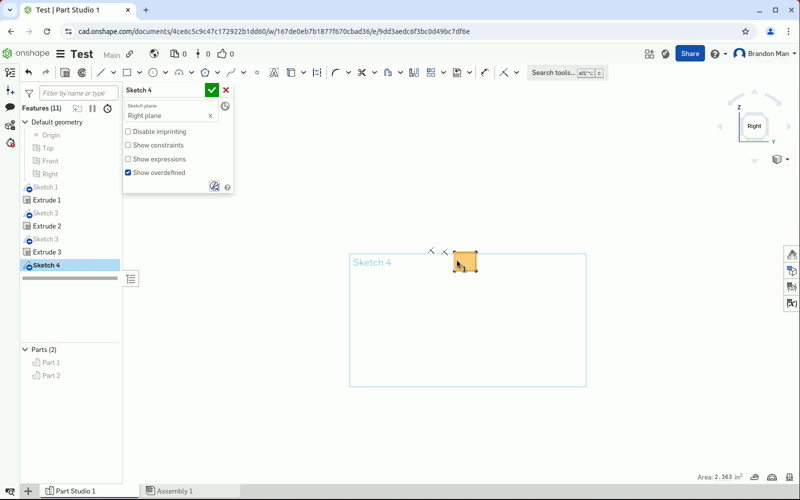
scroll(-6)
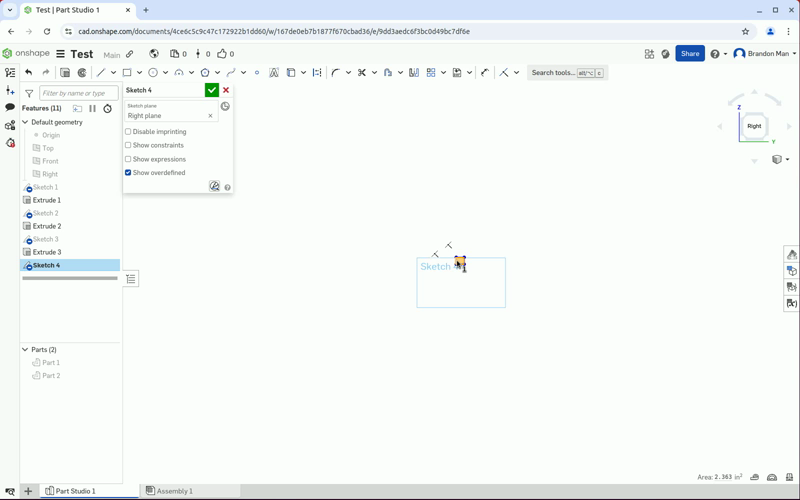
mouse_move(73, 352)
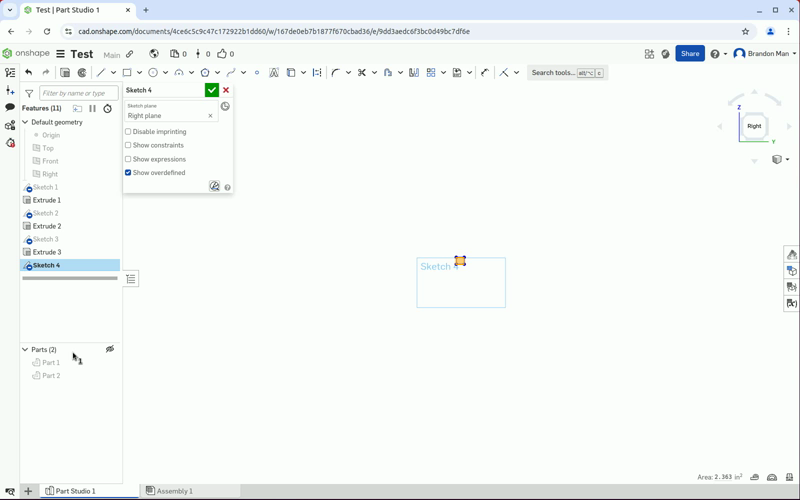
key(shift+y)
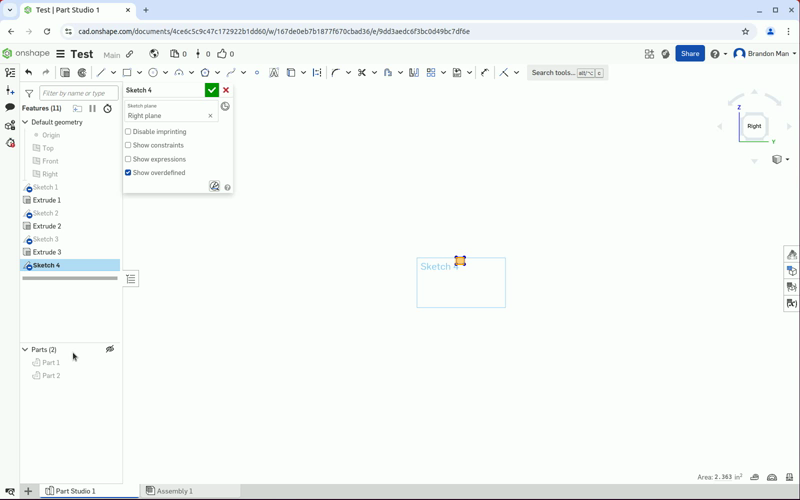
key(shift+e)
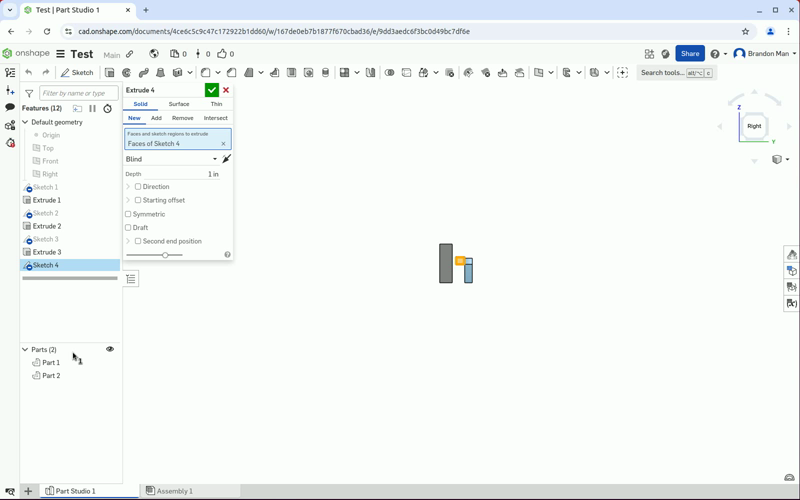
mouse_move(143, 106)
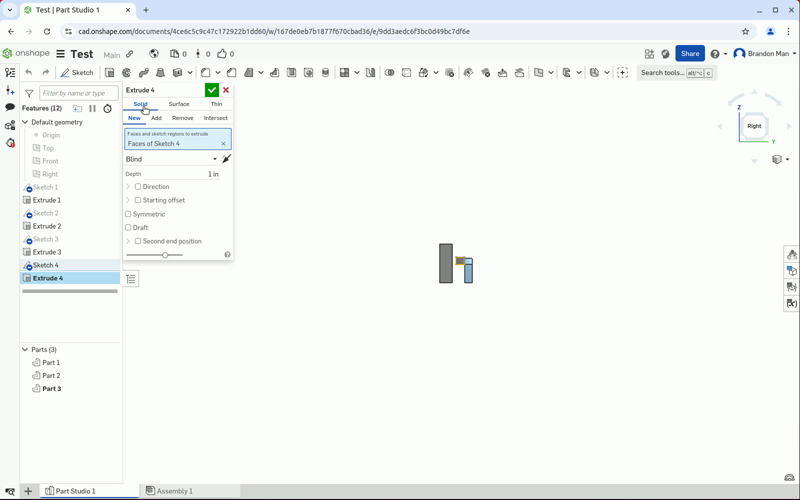
click(143, 106)
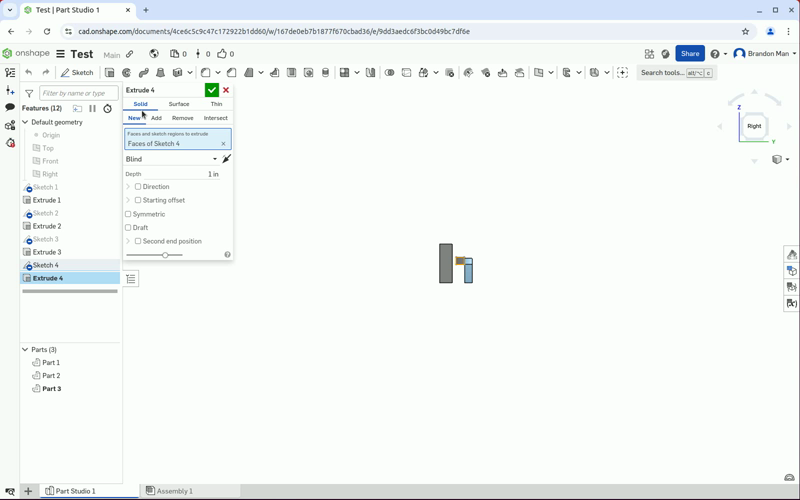
mouse_move(137, 120)
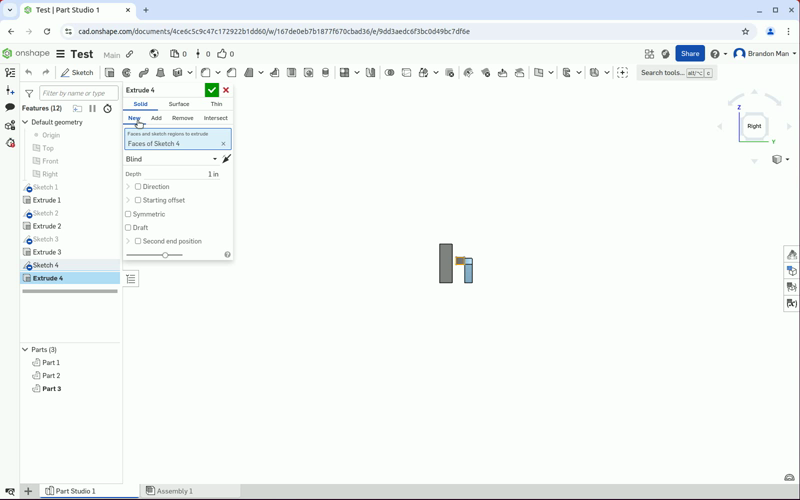
click(137, 120)
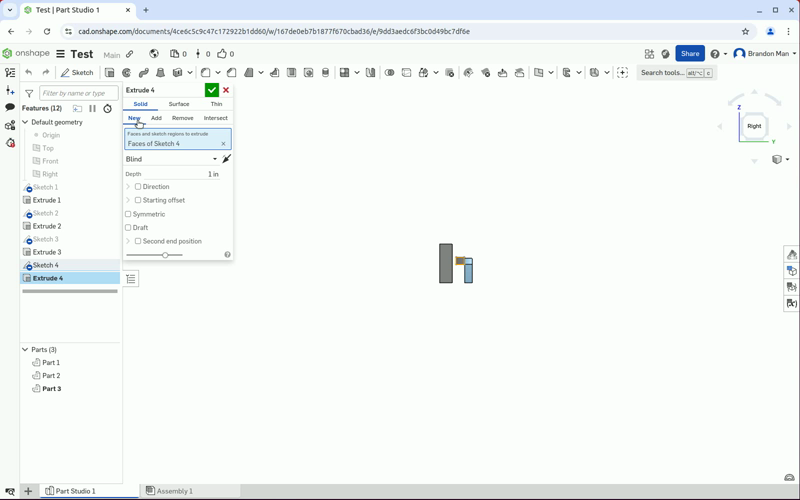
key(tab, 4)
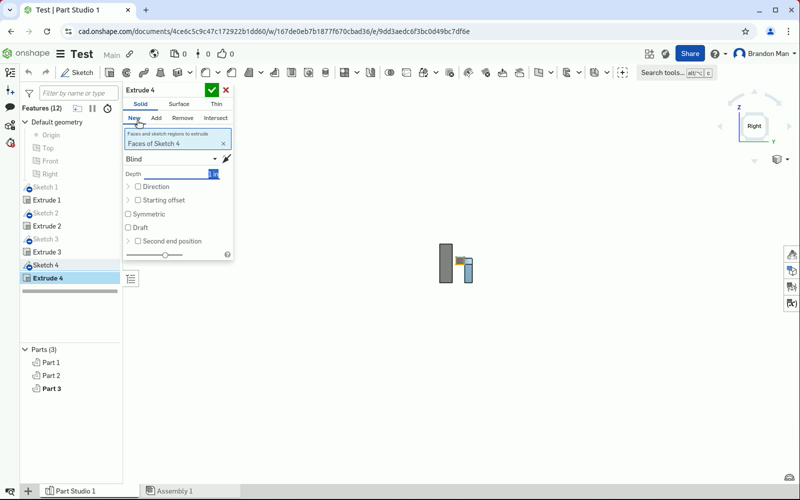
text(3.851)
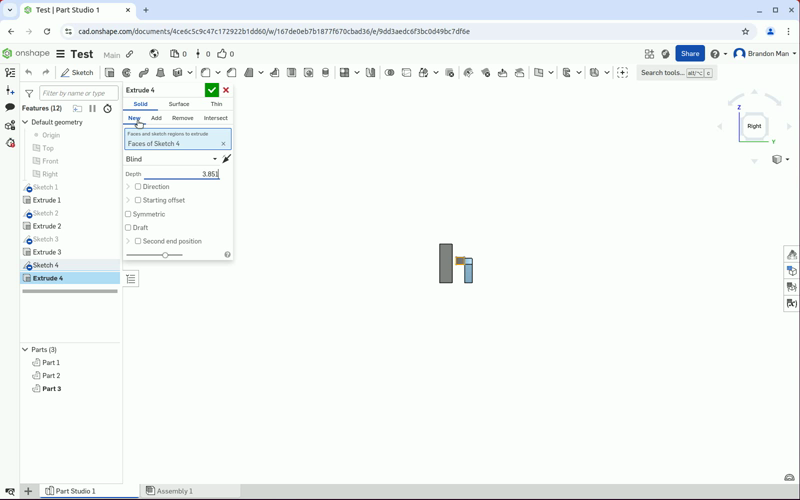
key(enter)
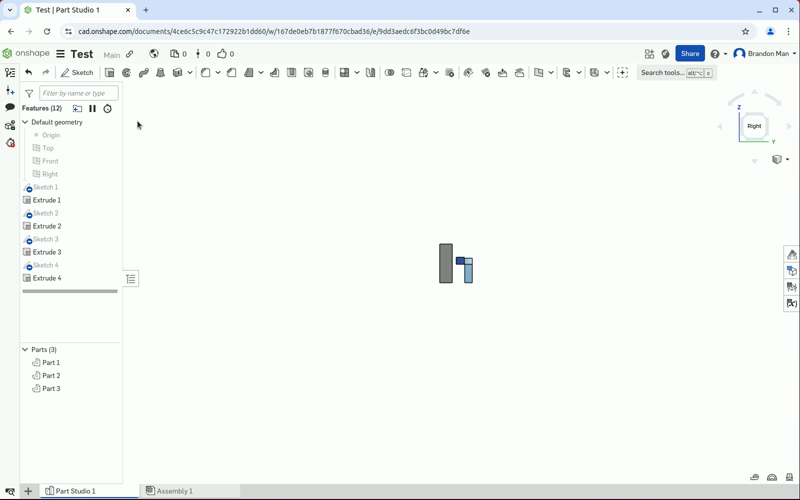
key(shift+h)
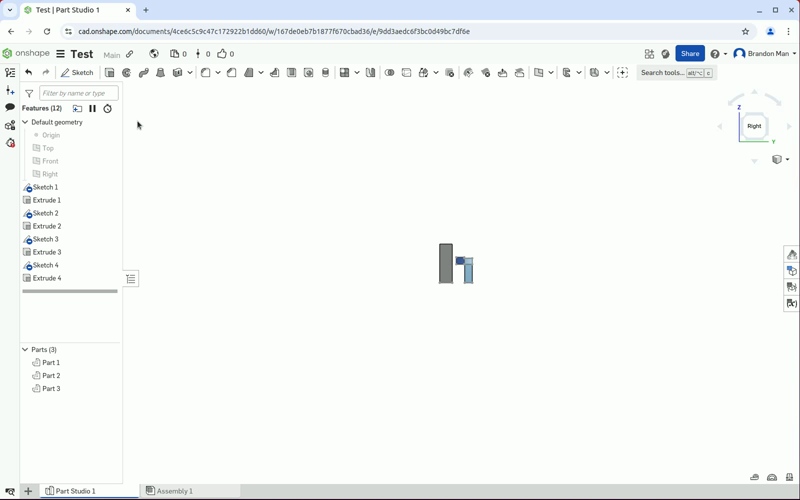
key(shift+h)
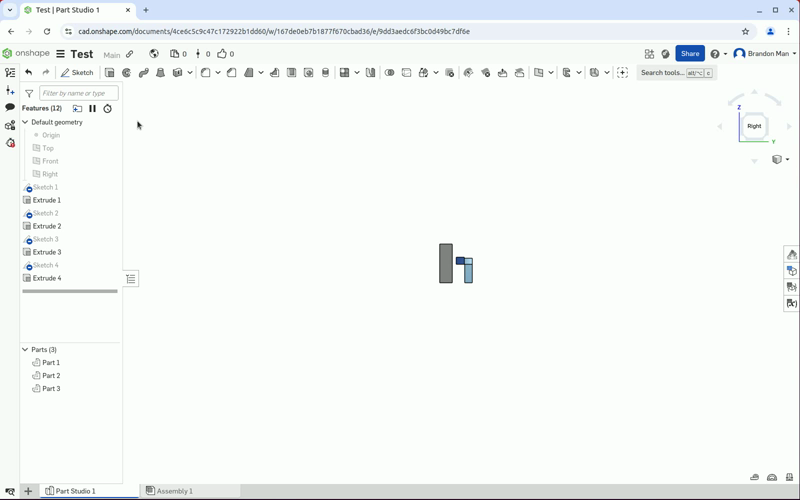
mouse_move(73, 189)
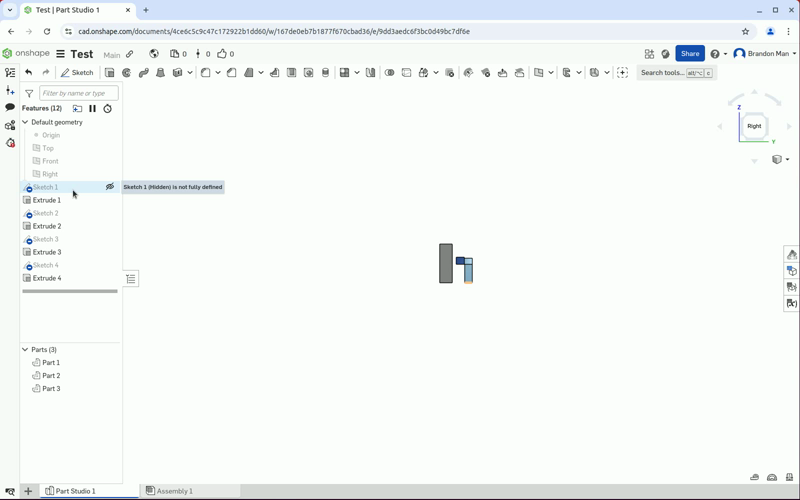
click(73, 189)
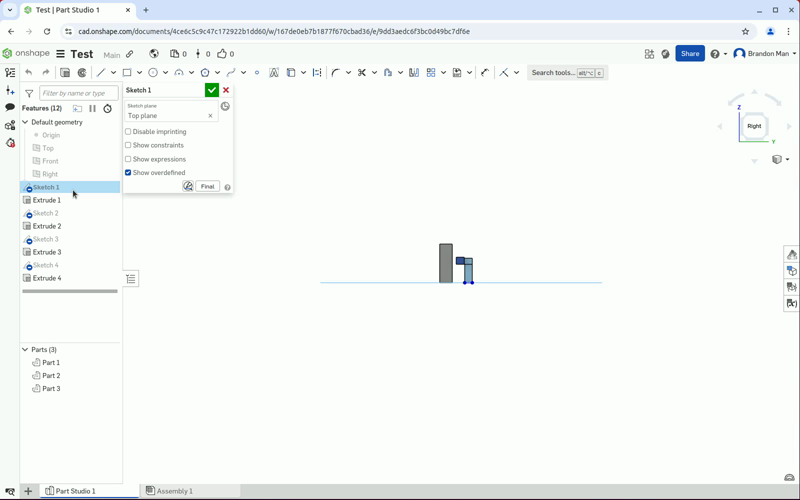
mouse_move(229, 92)
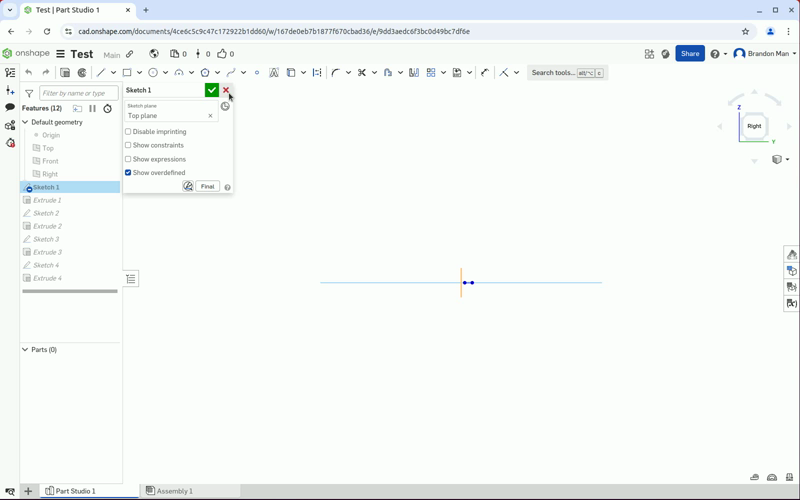
click(229, 92)
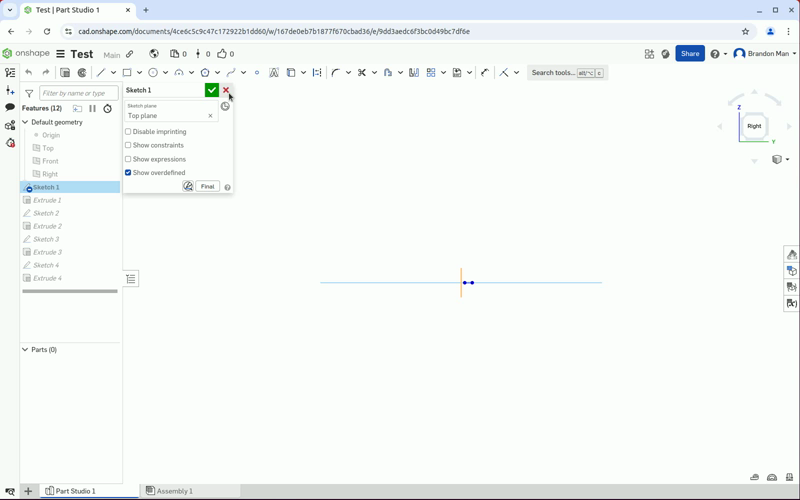
key(shift+s)
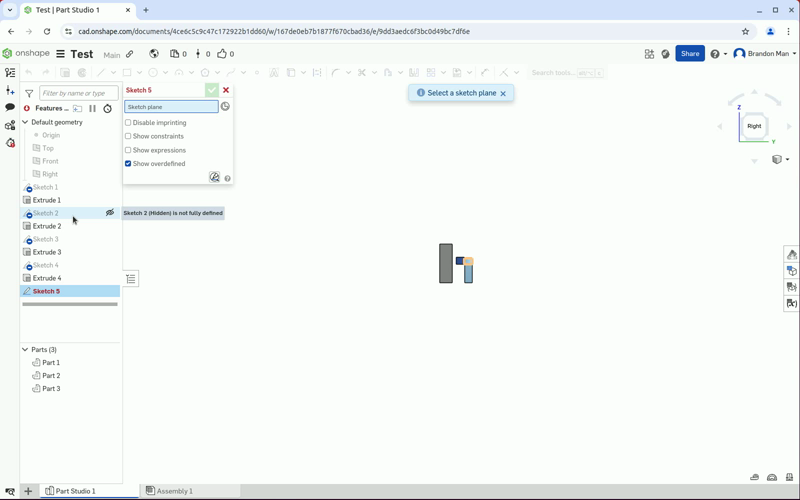
scroll(3)
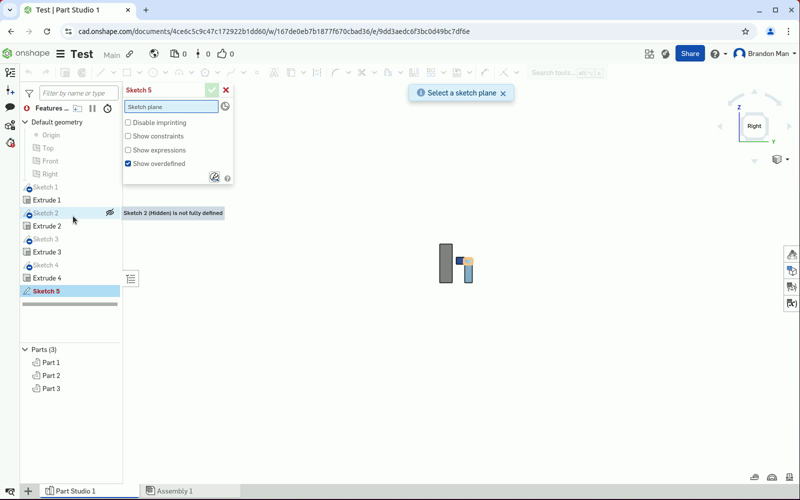
mouse_move(73, 176)
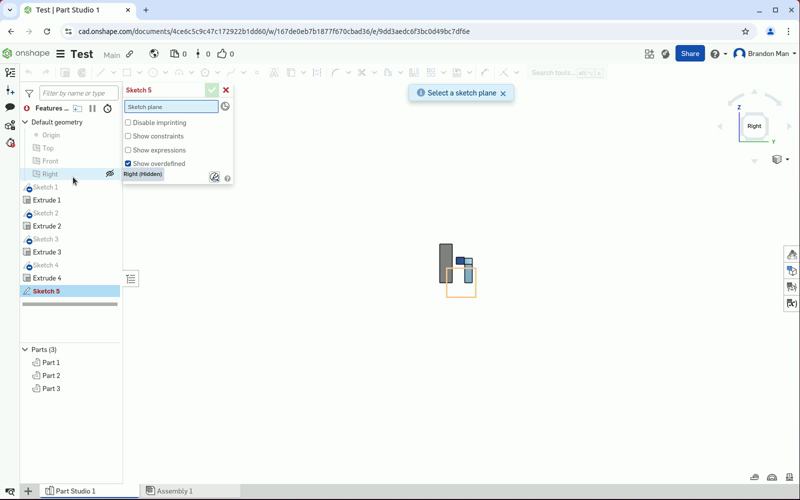
click(73, 176)
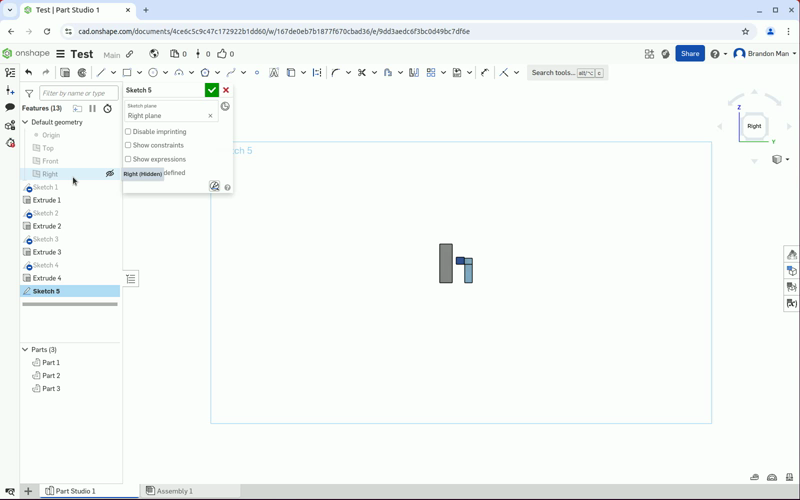
mouse_move(73, 352)
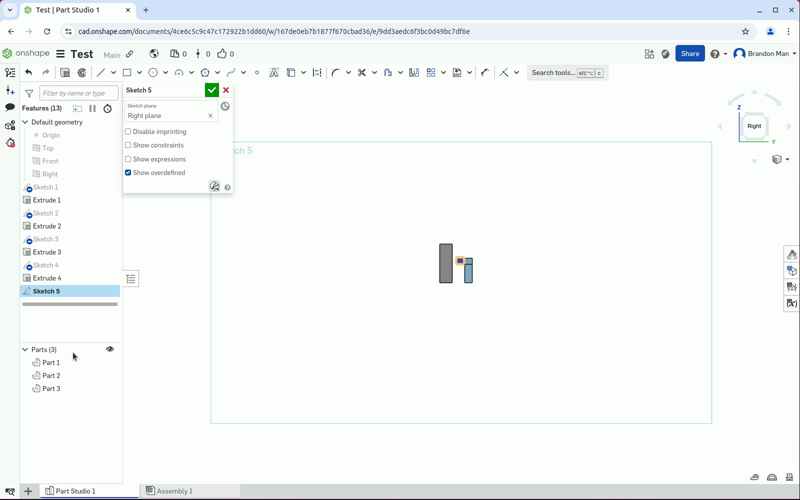
key(y)
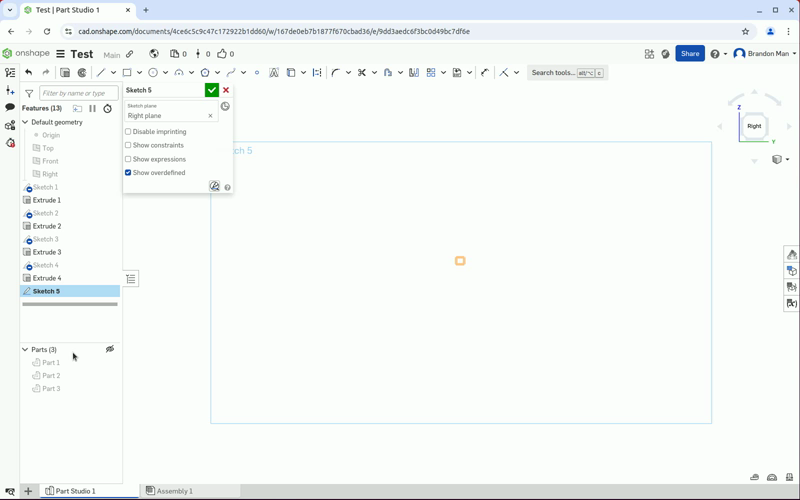
key(l)
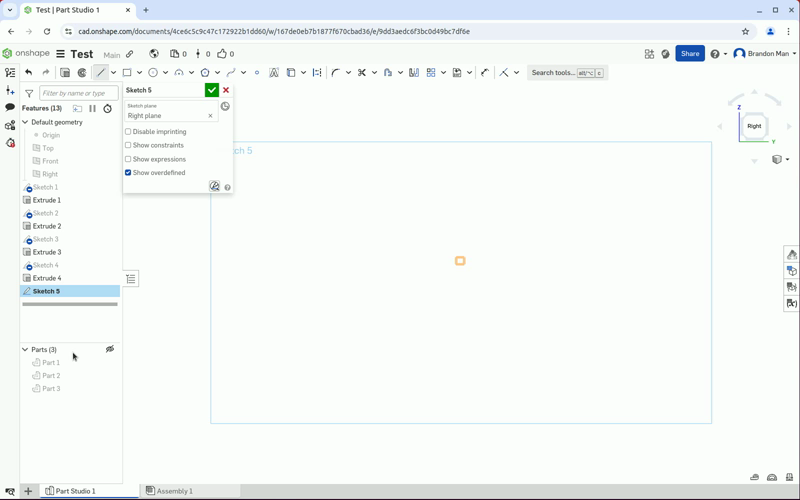
key_down(shift)
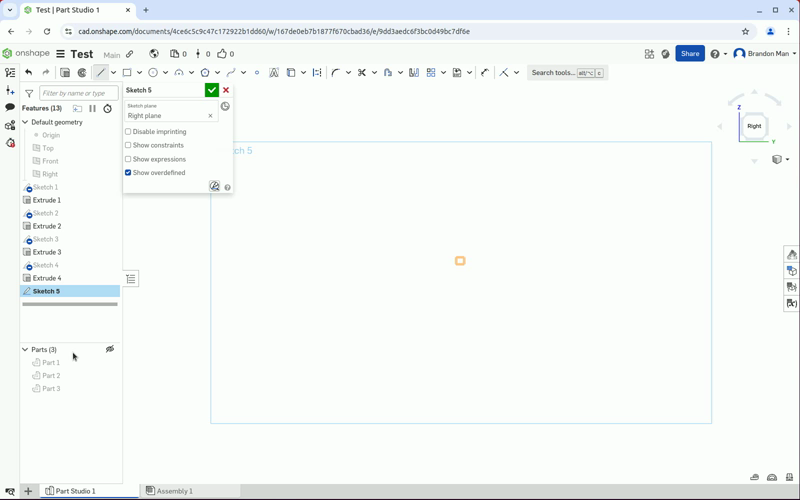
mouse_move(452, 254)
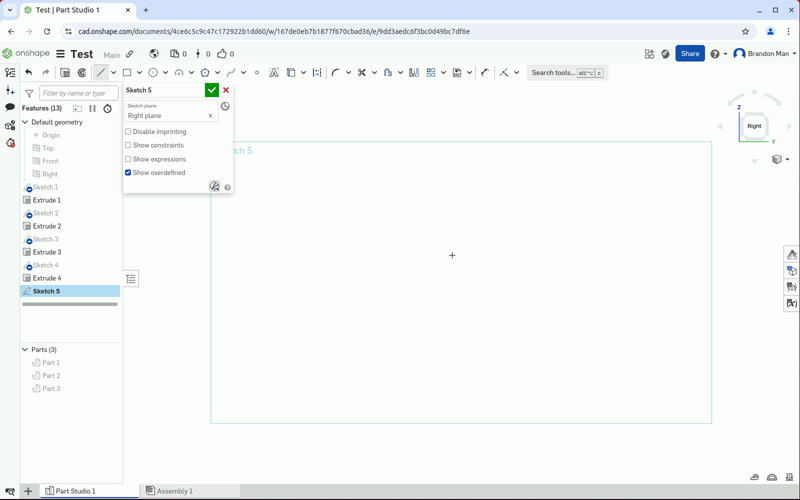
click(452, 254)
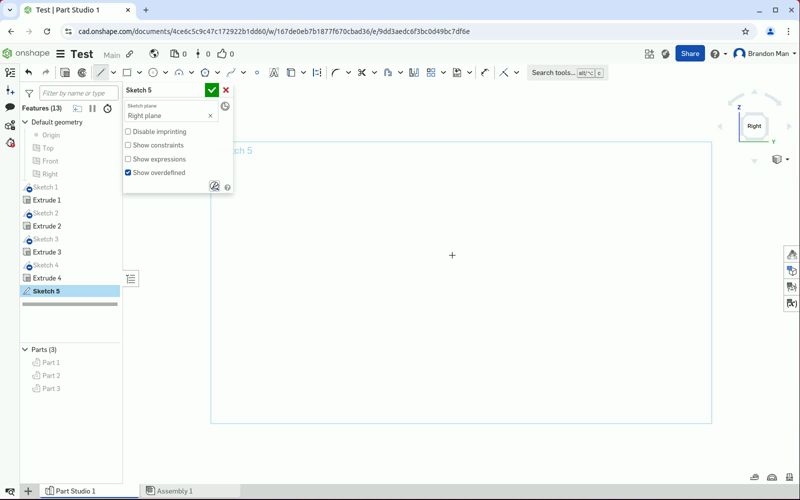
key_up(shift)
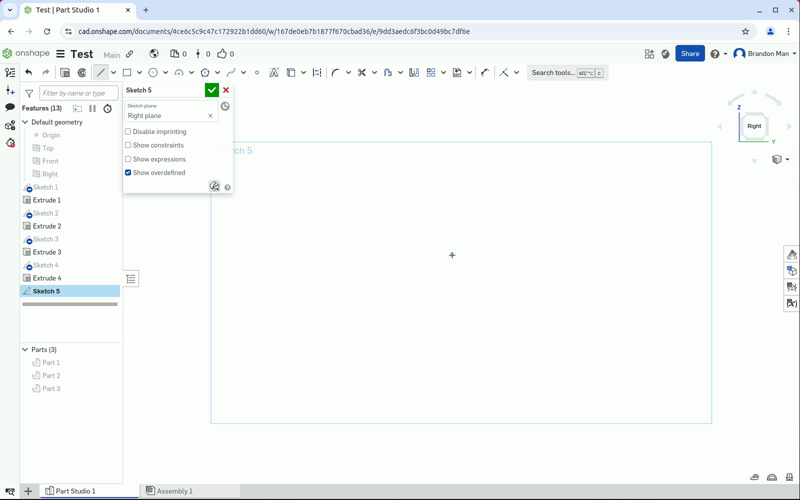
key_down(shift)
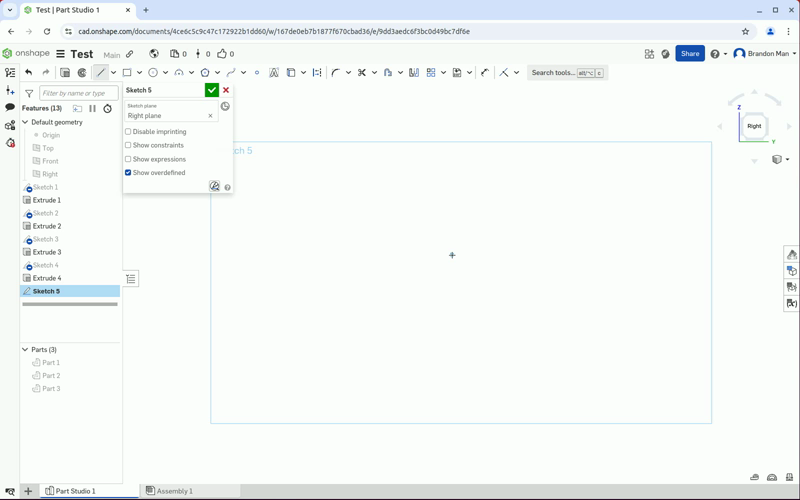
mouse_move(482, 254)
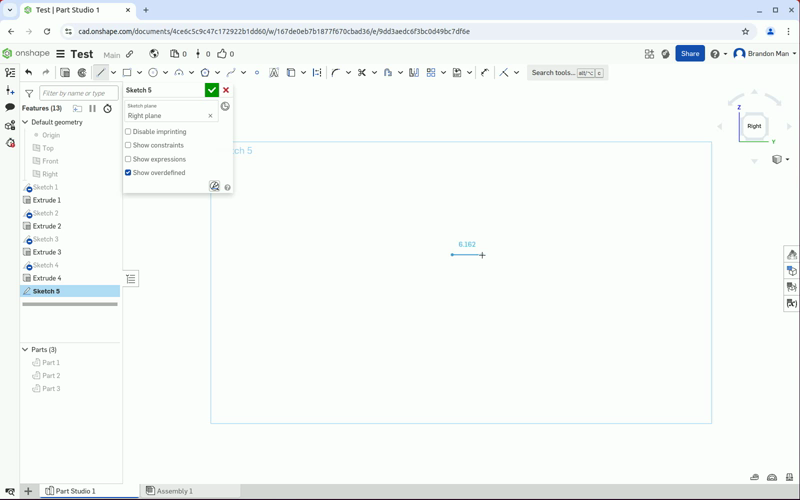
mouse_move(461, 254)
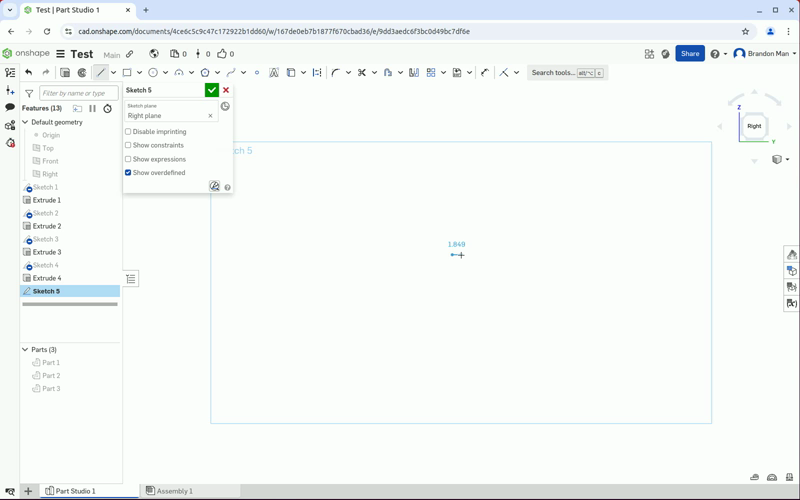
click(461, 254)
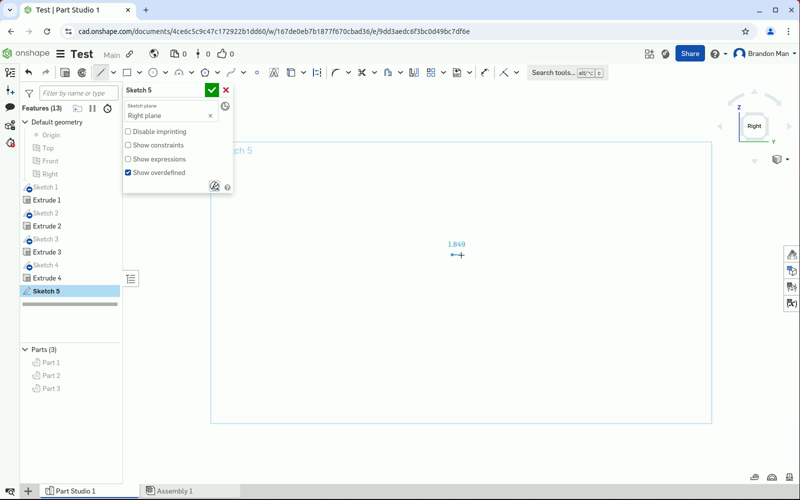
key_up(shift)
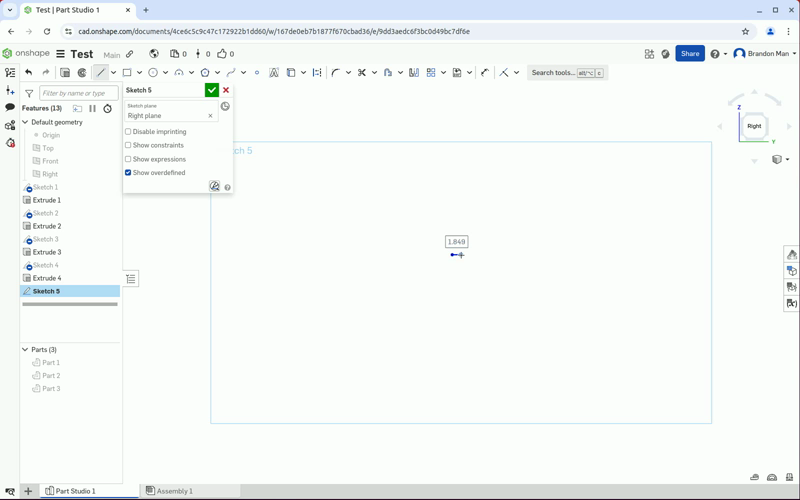
key_down(shift)
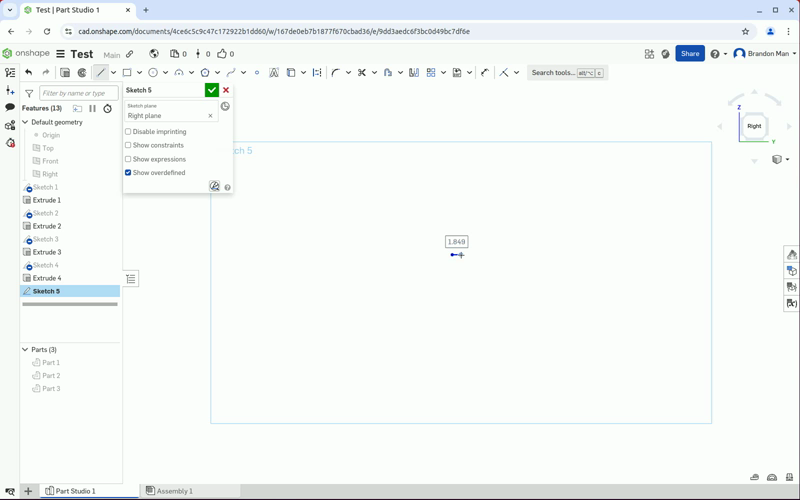
mouse_move(491, 254)
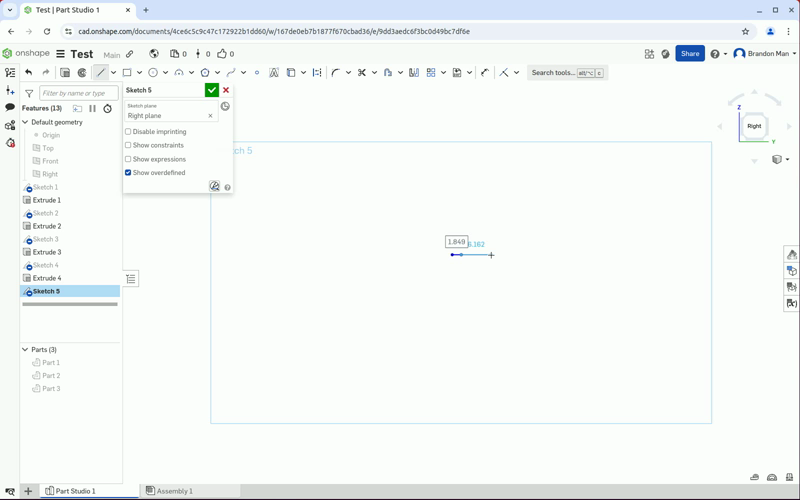
mouse_move(461, 245)
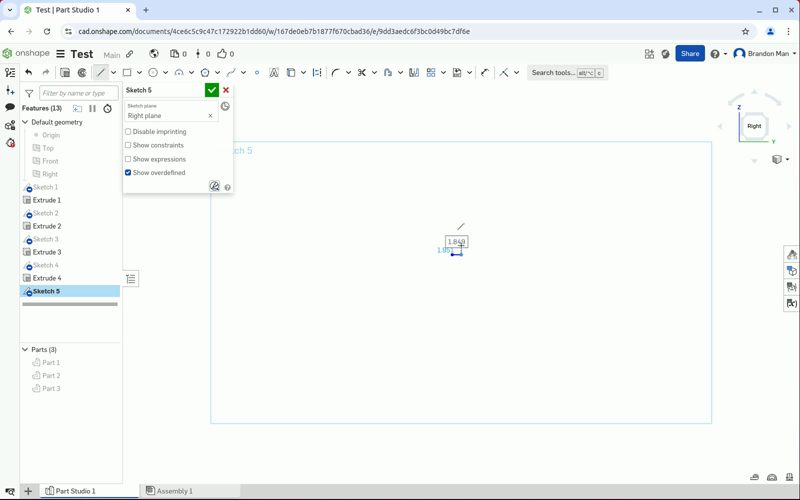
click(461, 245)
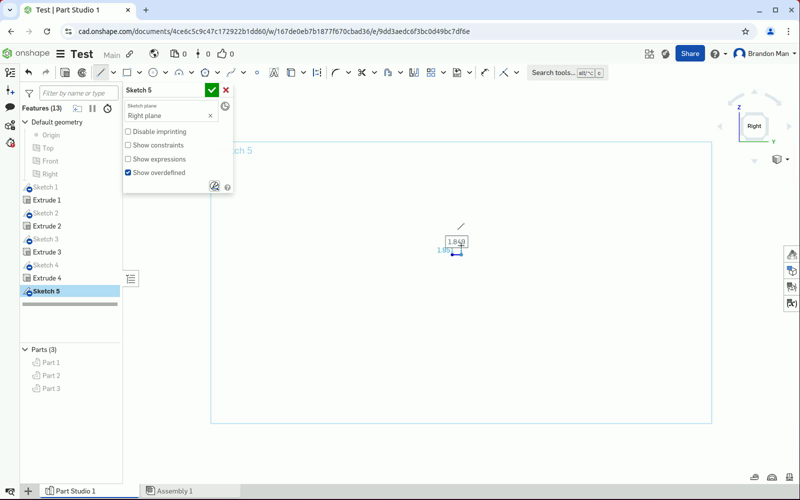
key_up(shift)
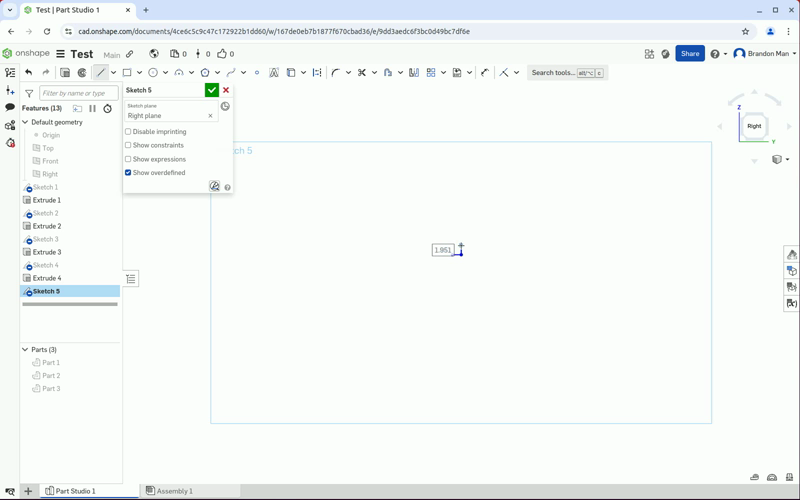
key_down(shift)
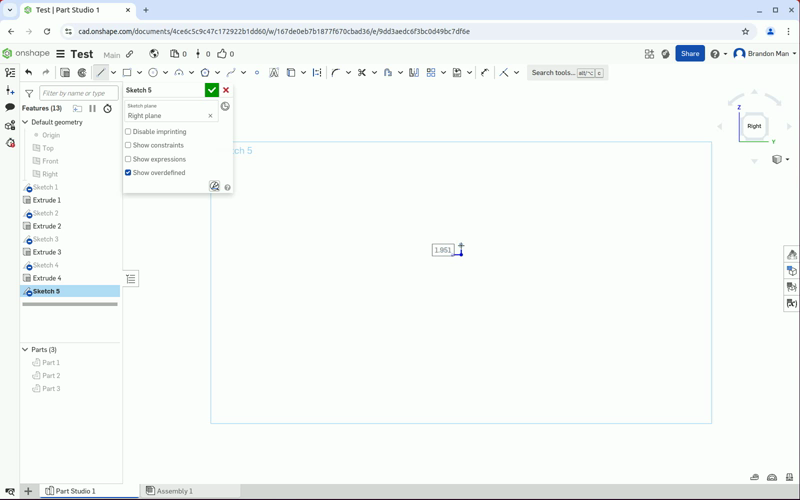
mouse_move(491, 245)
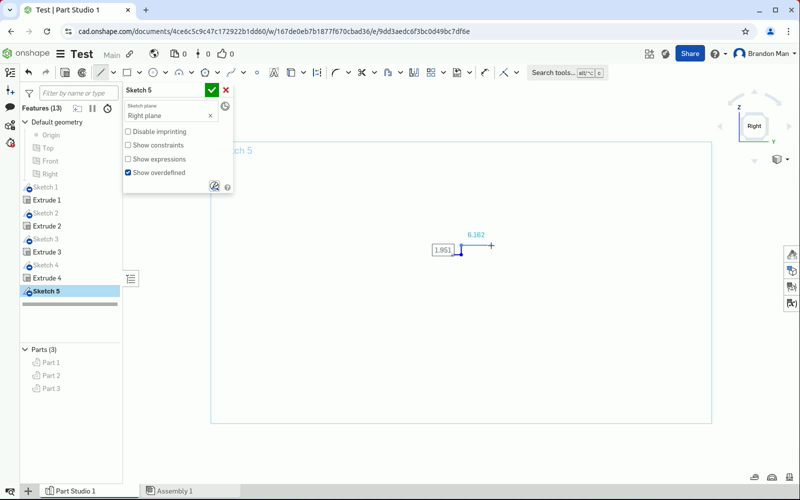
mouse_move(452, 245)
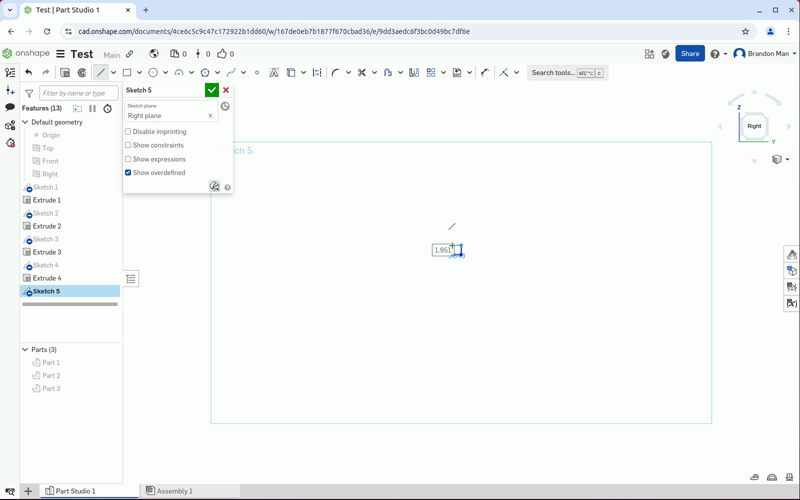
click(452, 245)
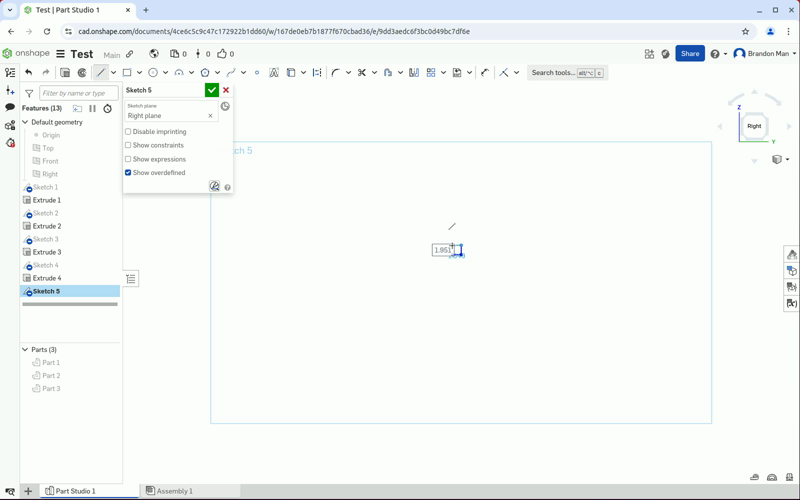
key_up(shift)
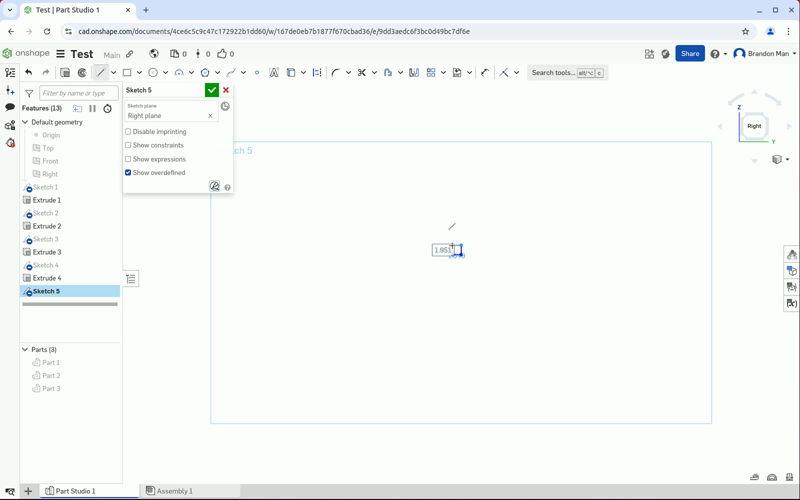
mouse_move(482, 245)
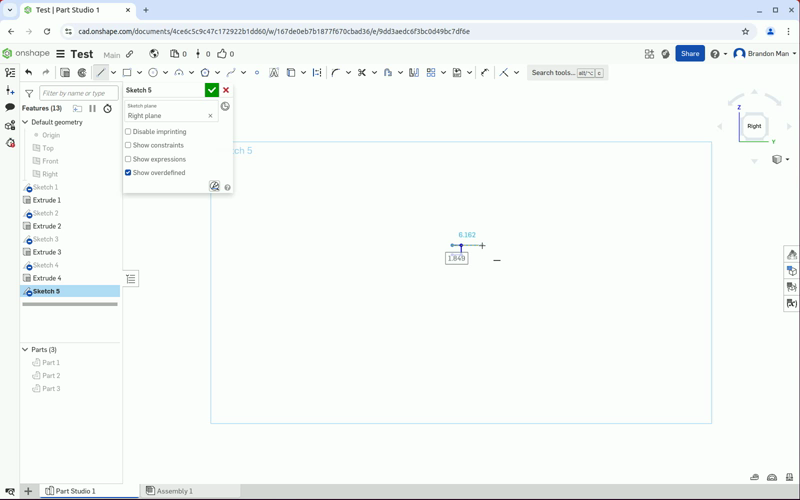
key_down(shift)
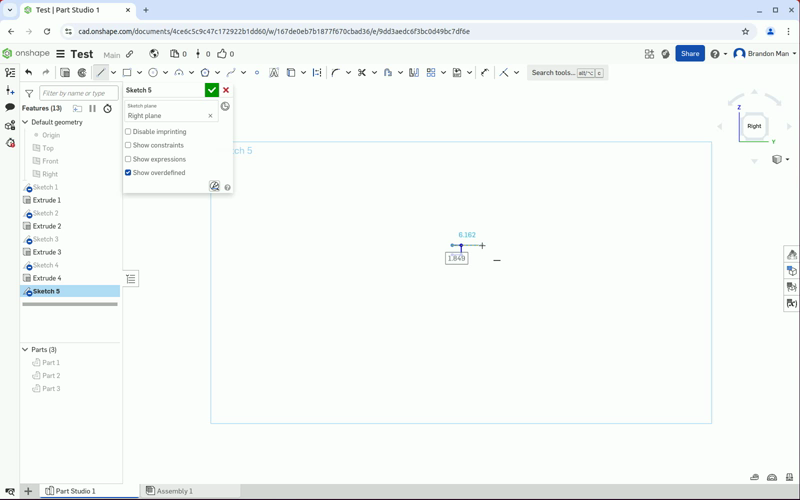
mouse_move(452, 254)
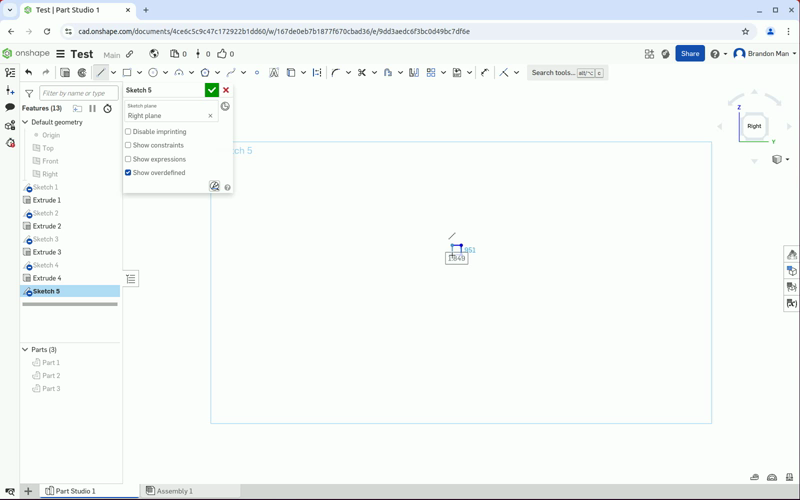
key_up(shift)
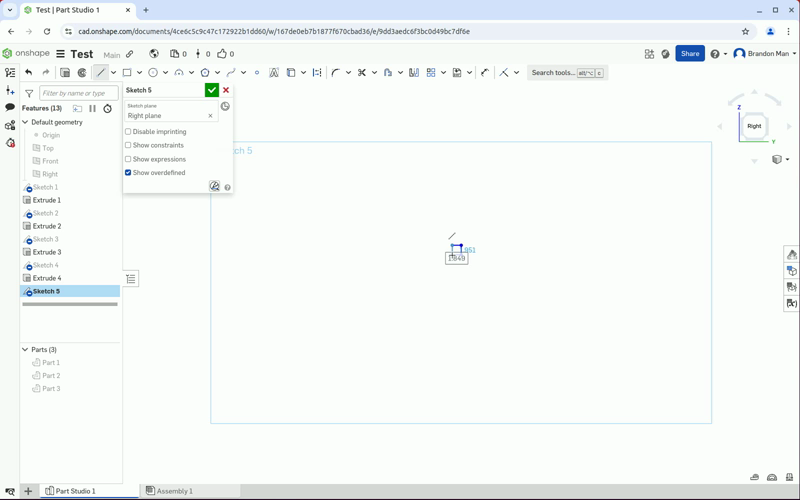
click(452, 254)
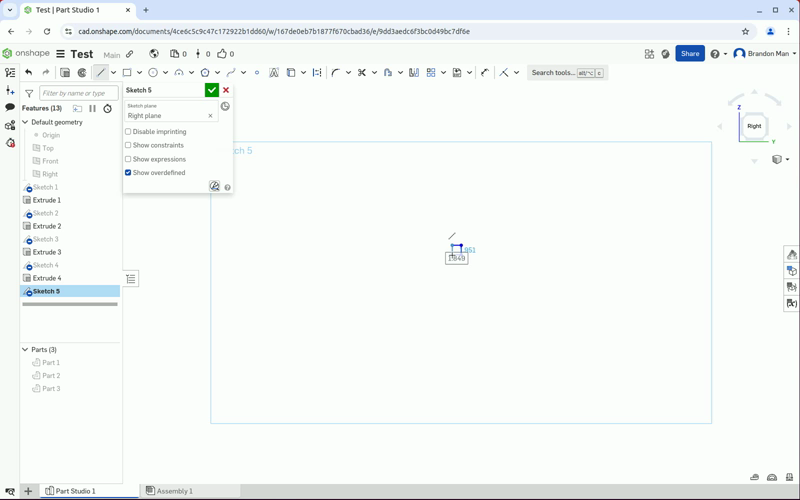
key(esc)
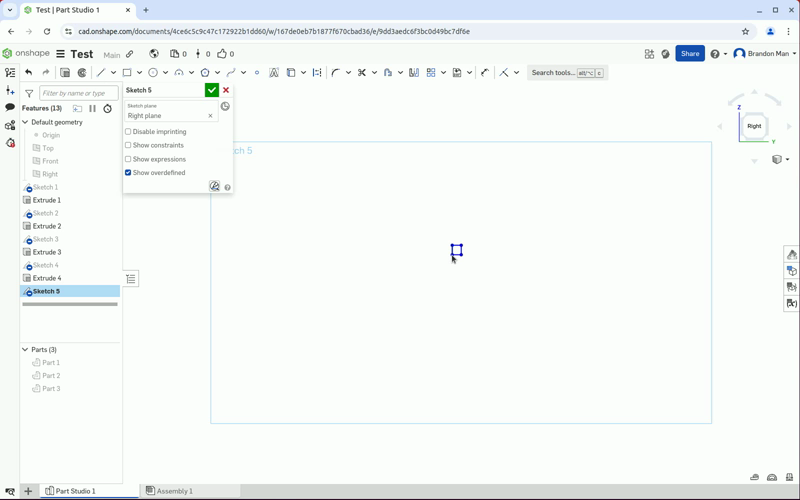
mouse_move(460, 245)
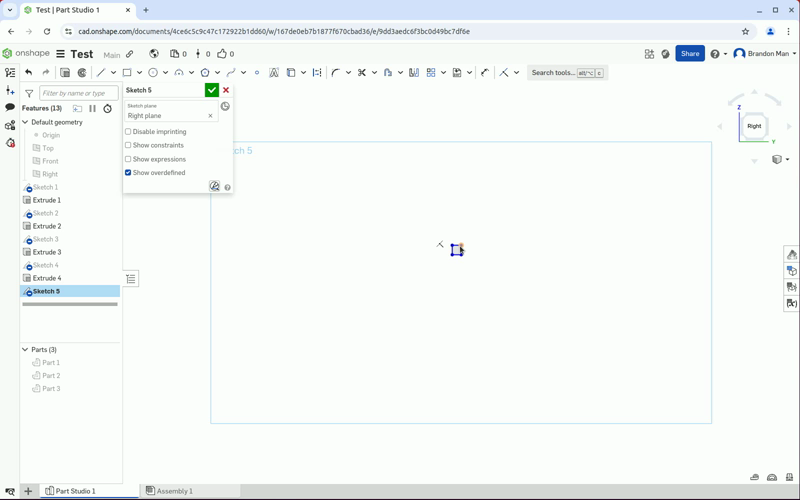
scroll(6)
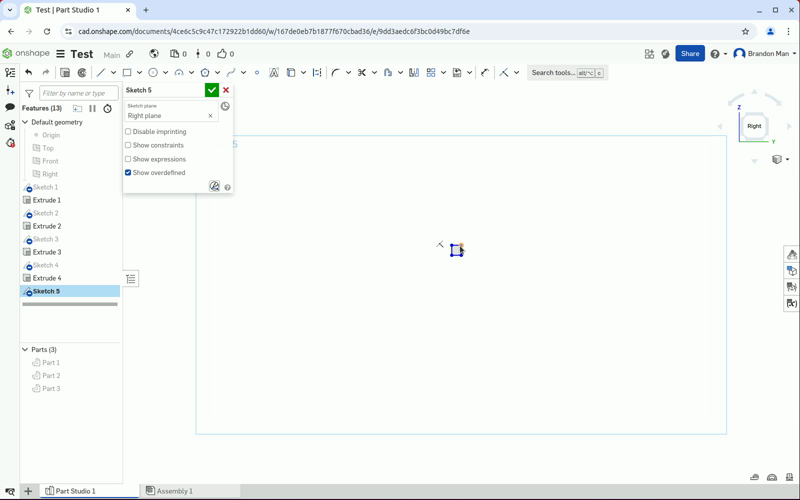
scroll(6)
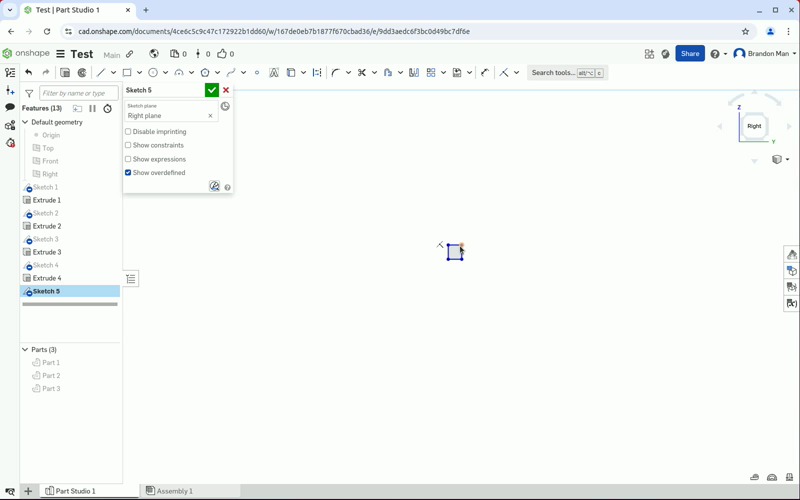
scroll(6)
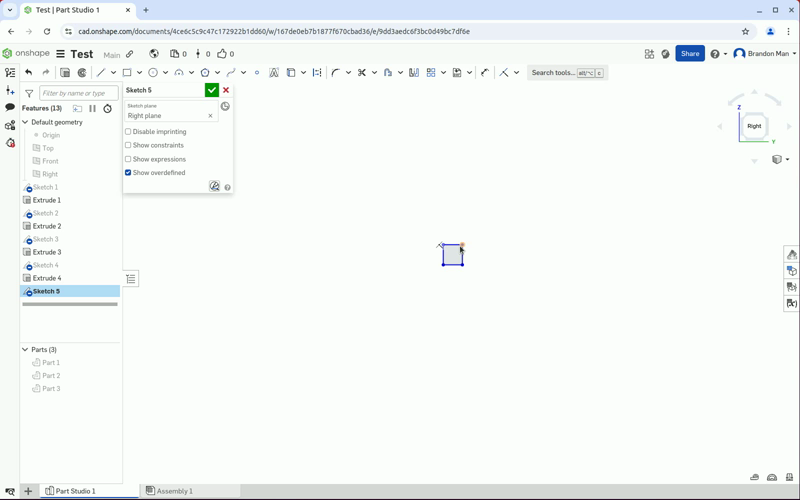
scroll(6)
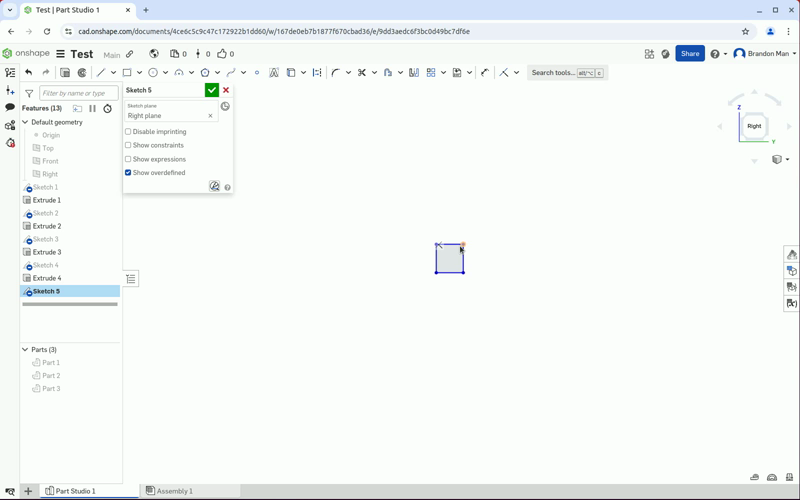
scroll(6)
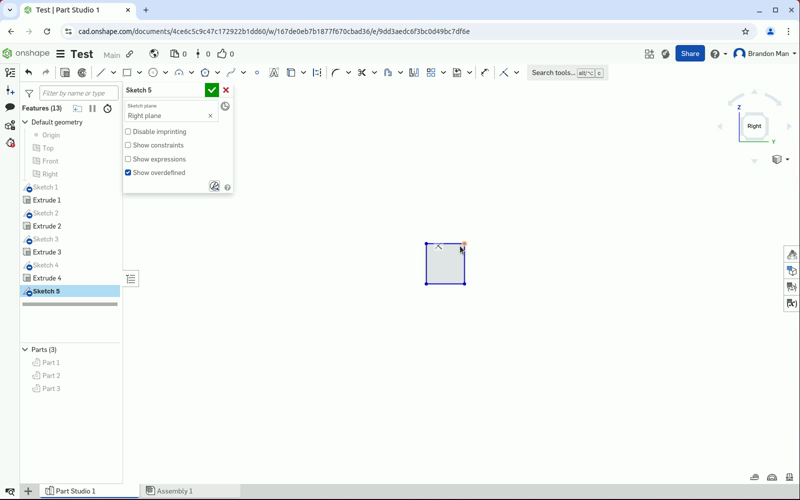
scroll(6)
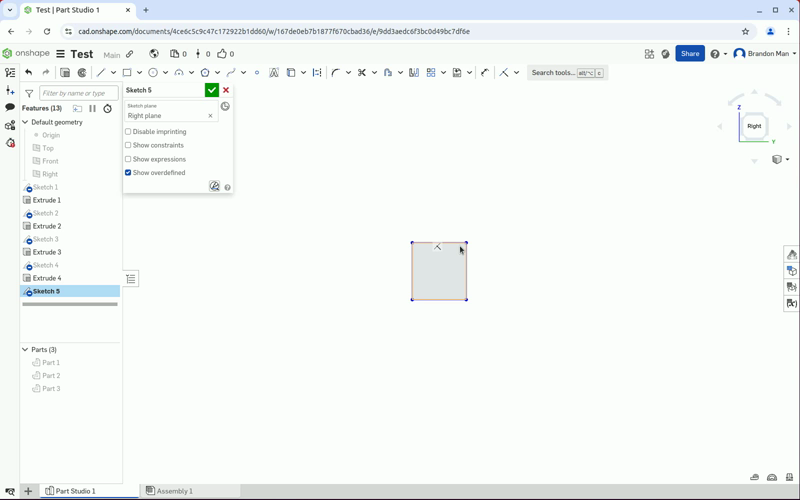
scroll(6)
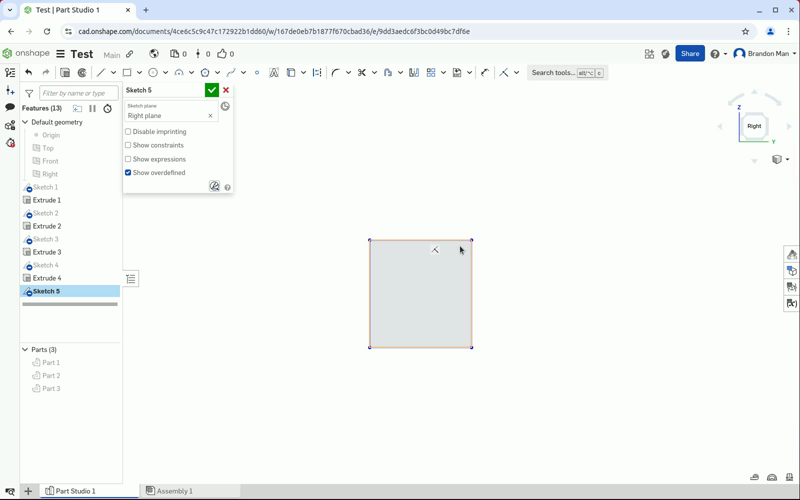
click(460, 245)
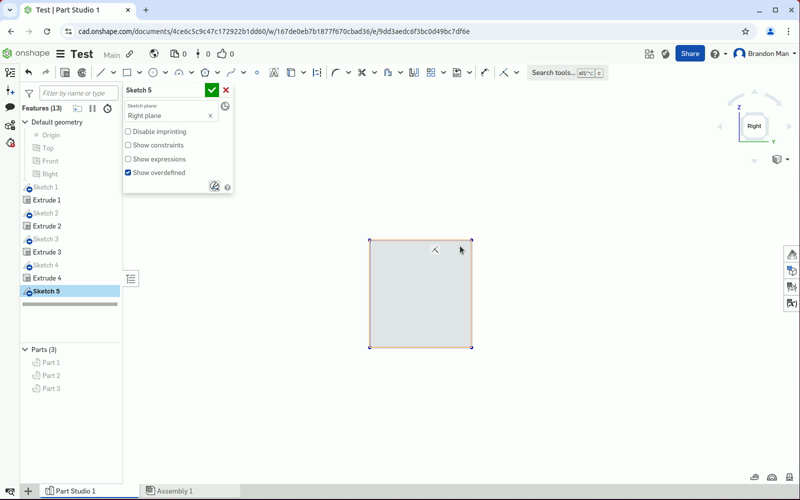
scroll(-6)
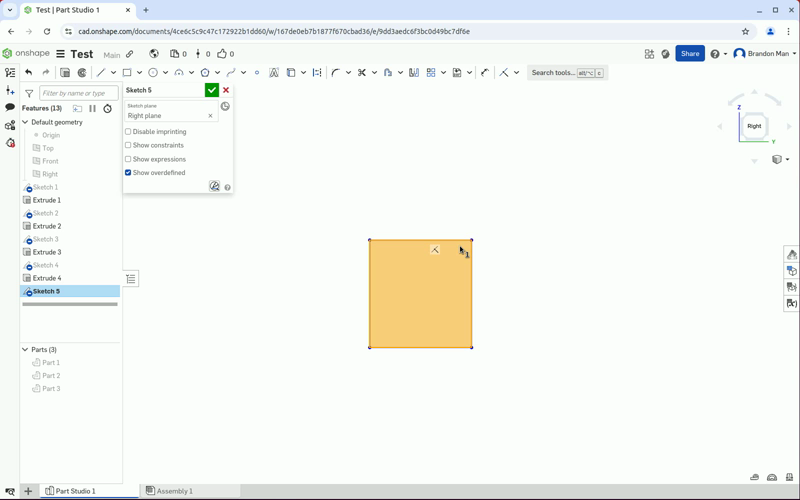
scroll(-6)
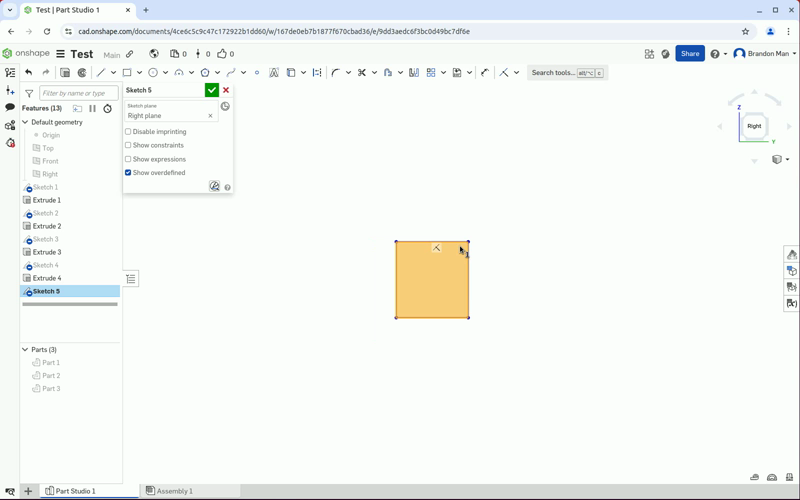
scroll(-6)
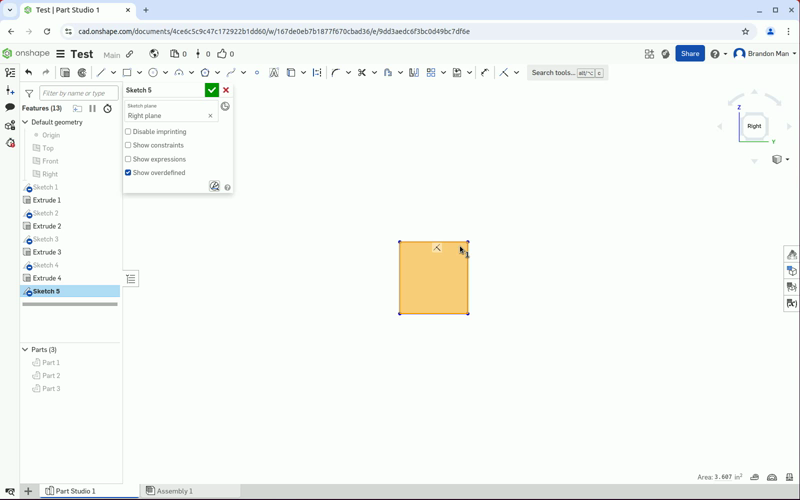
scroll(-6)
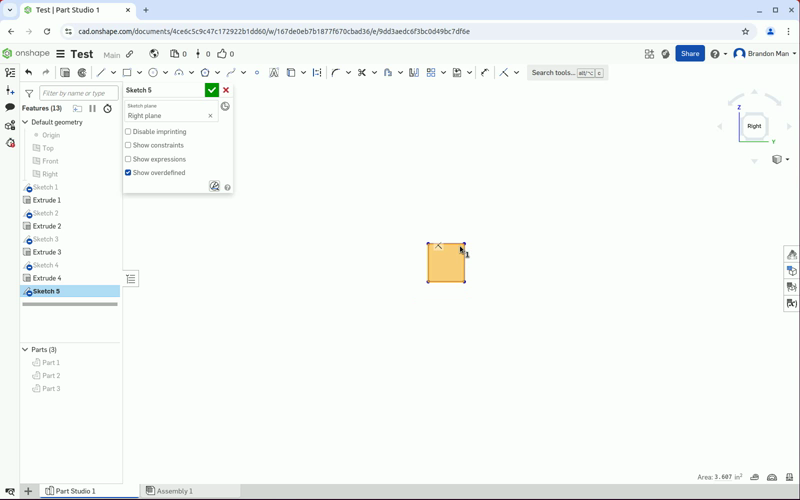
scroll(-6)
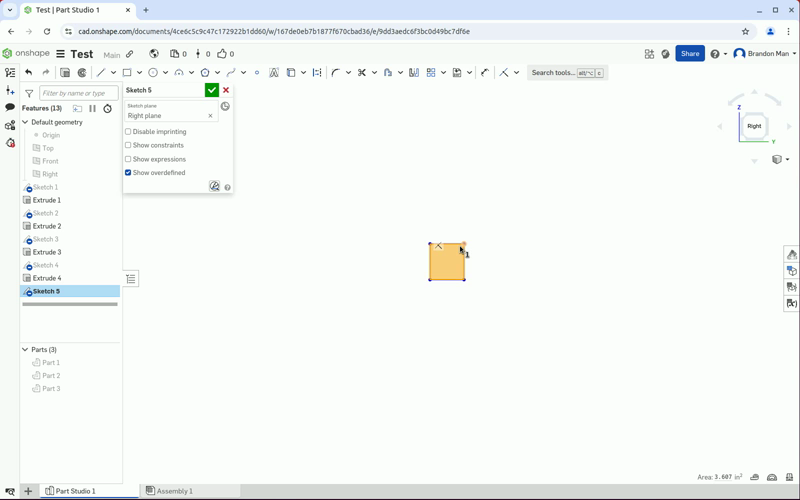
scroll(-6)
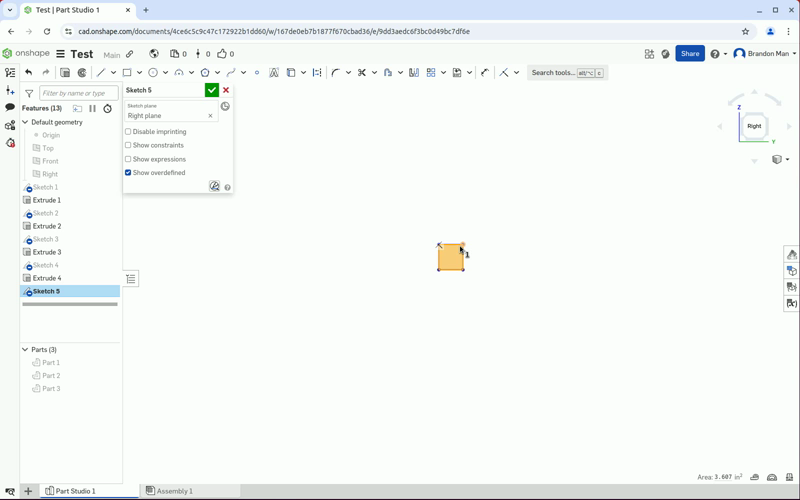
scroll(-6)
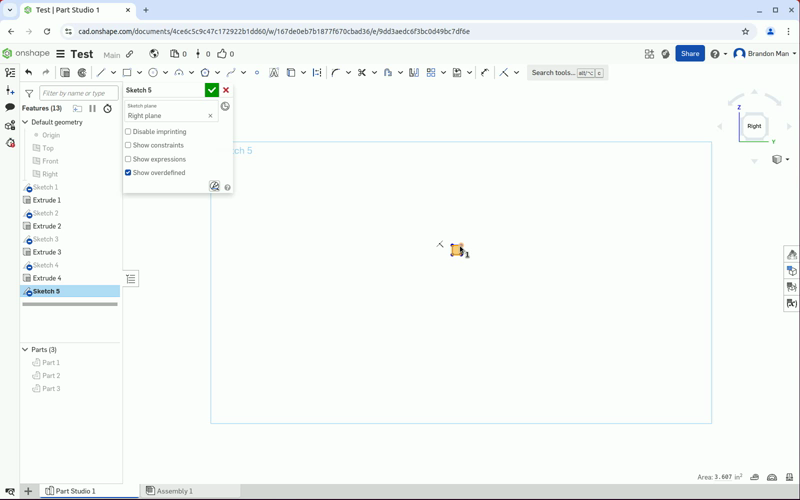
mouse_move(73, 352)
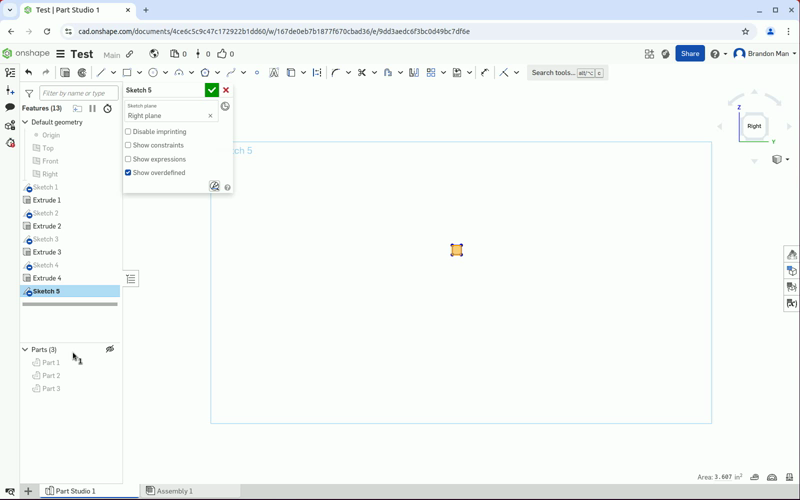
key(shift+y)
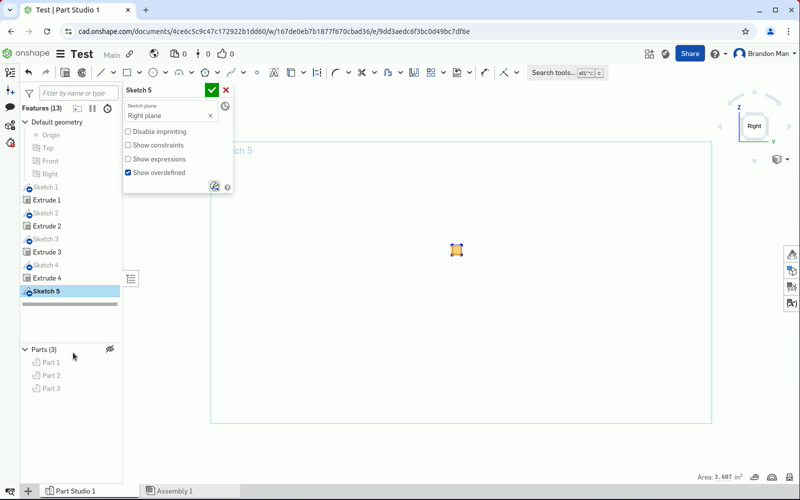
key(shift+e)
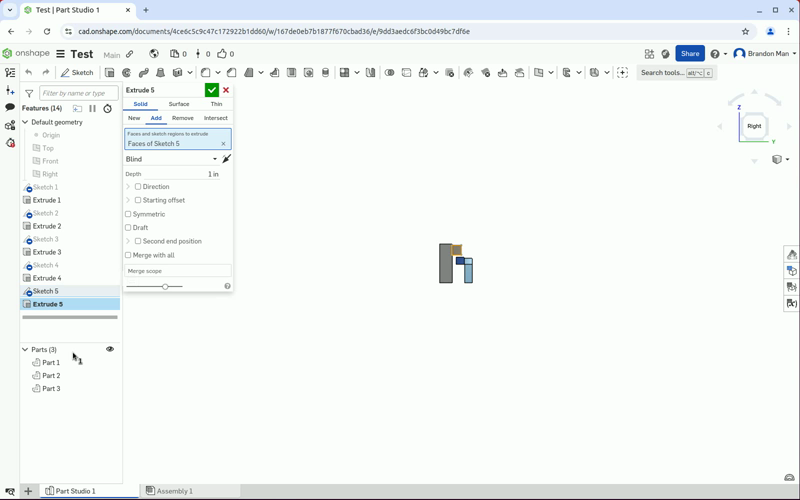
mouse_move(143, 106)
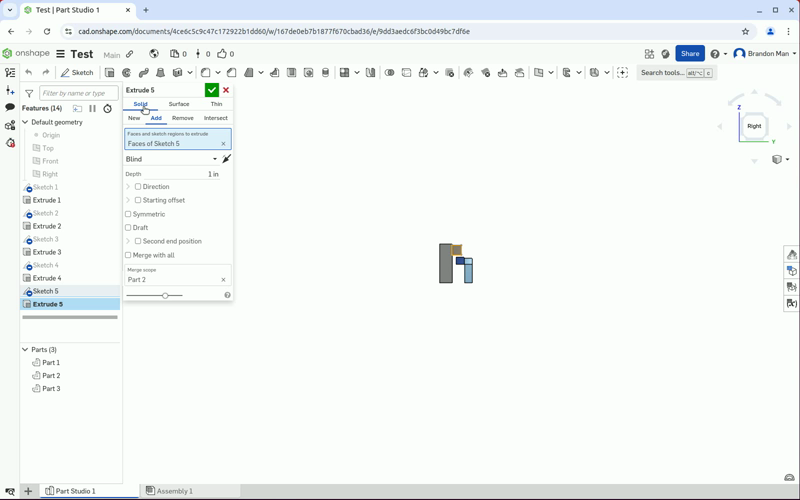
click(143, 106)
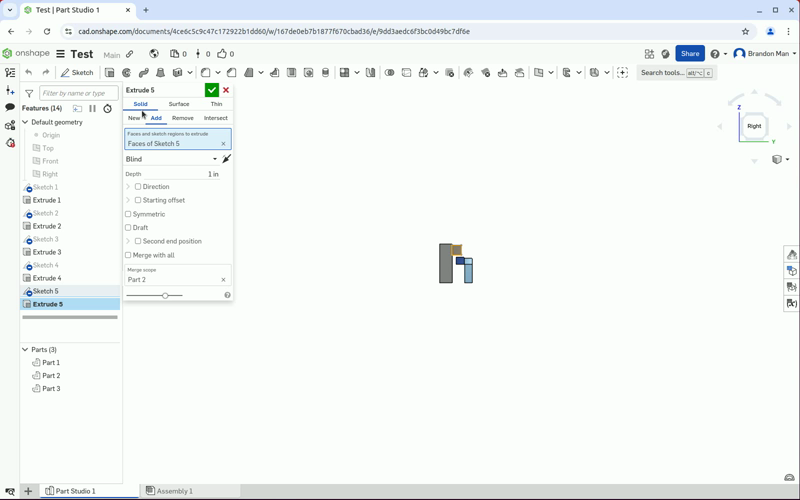
mouse_move(137, 120)
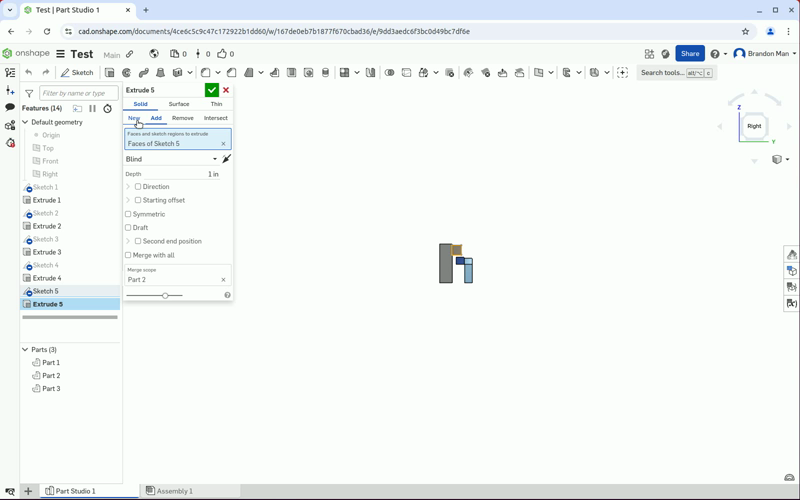
click(137, 120)
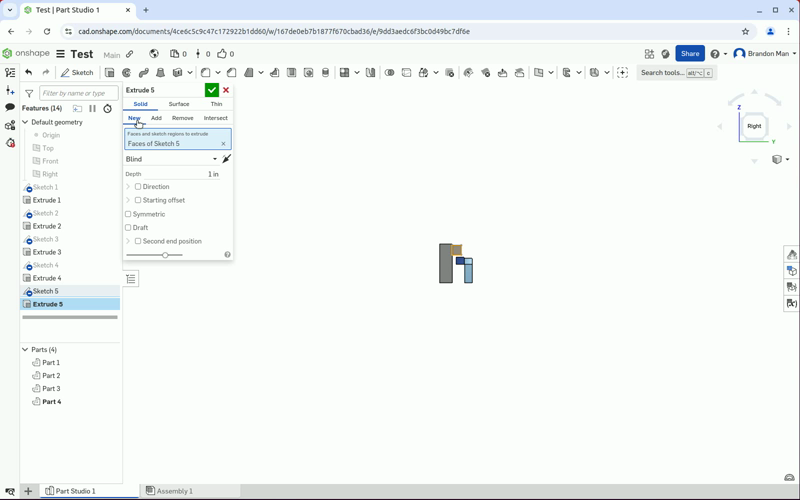
key(tab, 4)
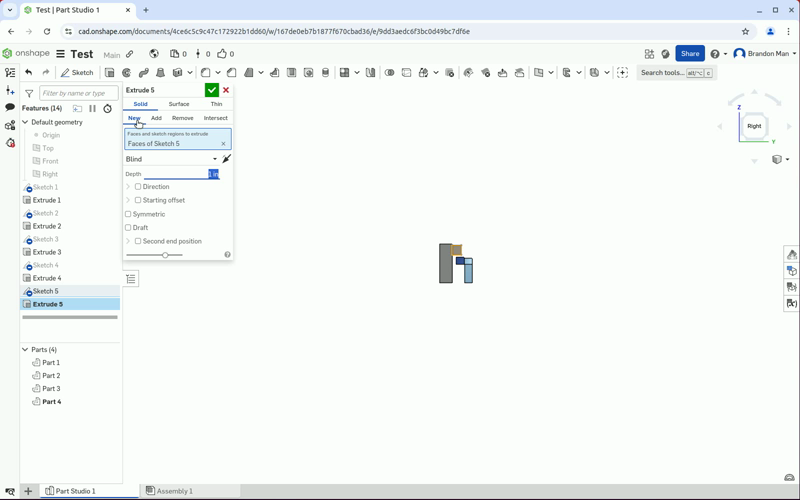
text(4.333)
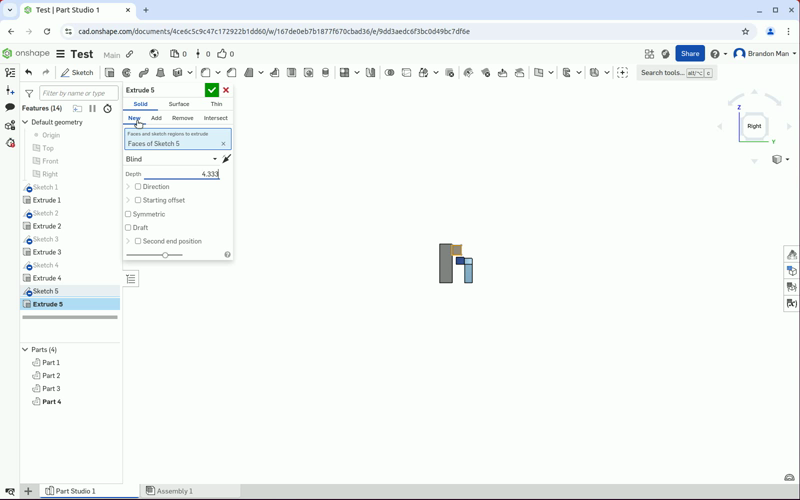
key(enter)
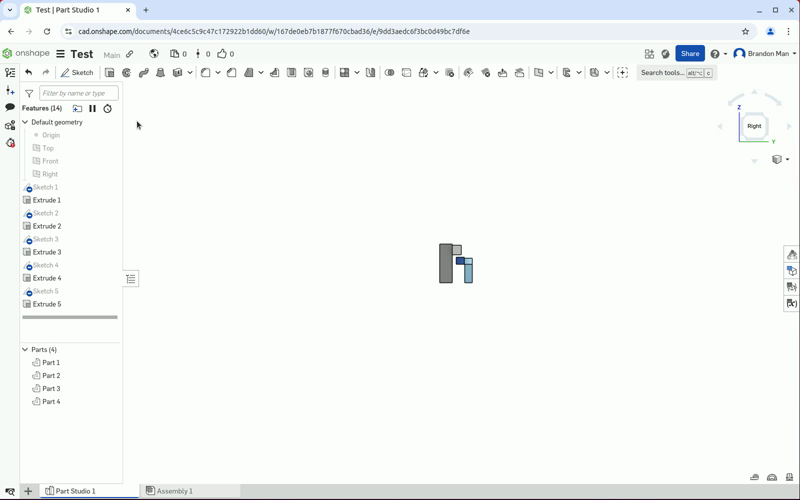
key(shift+h)
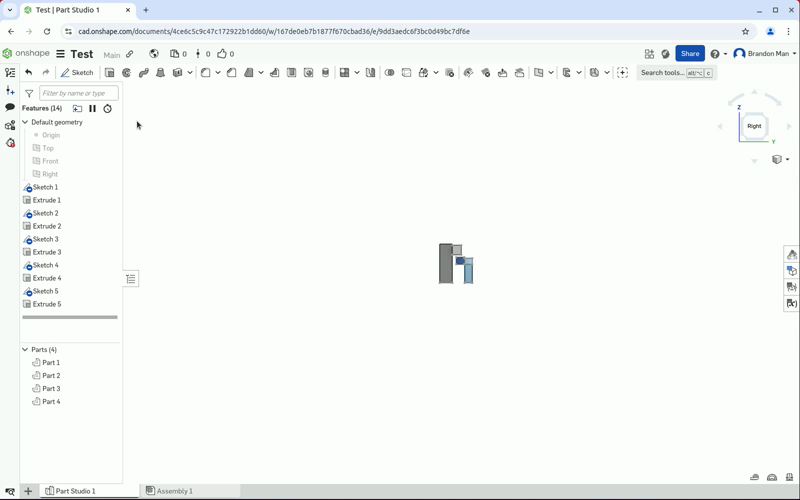
key(shift+h)
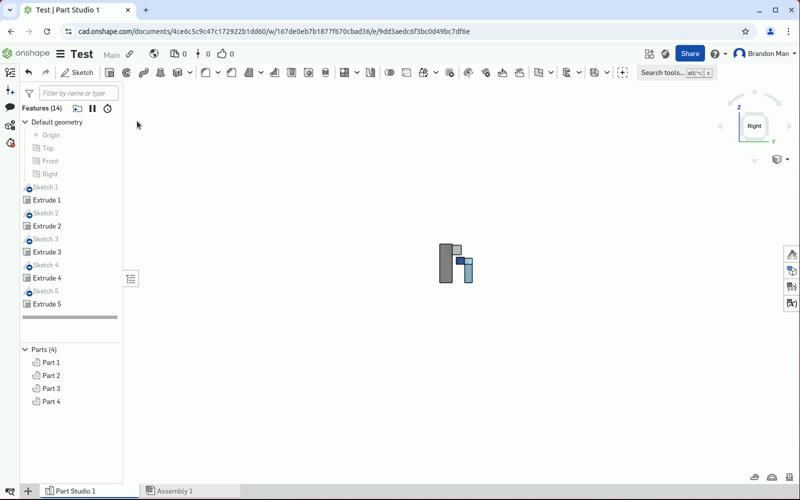
mouse_move(73, 189)
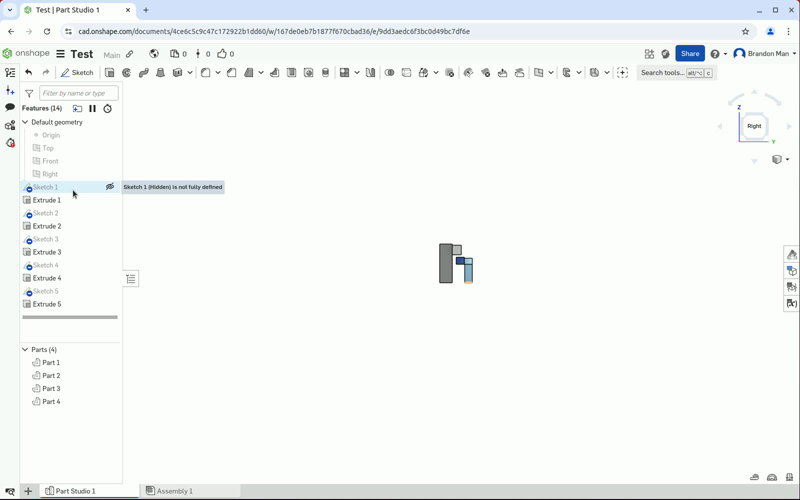
click(73, 189)
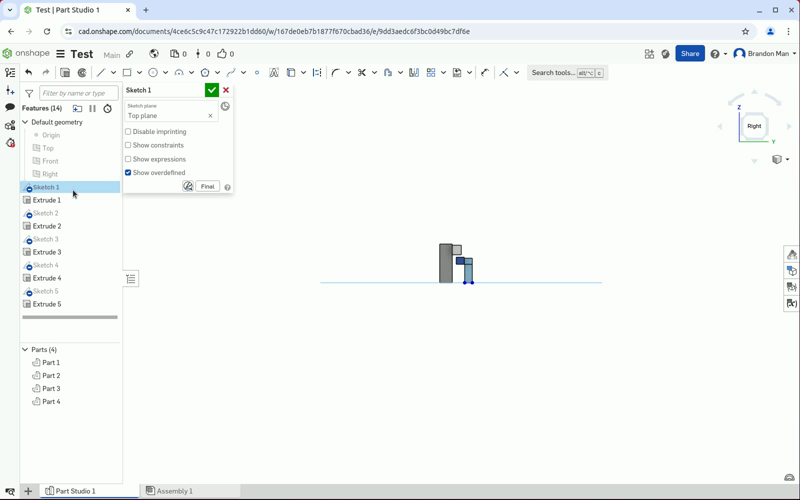
mouse_move(229, 92)
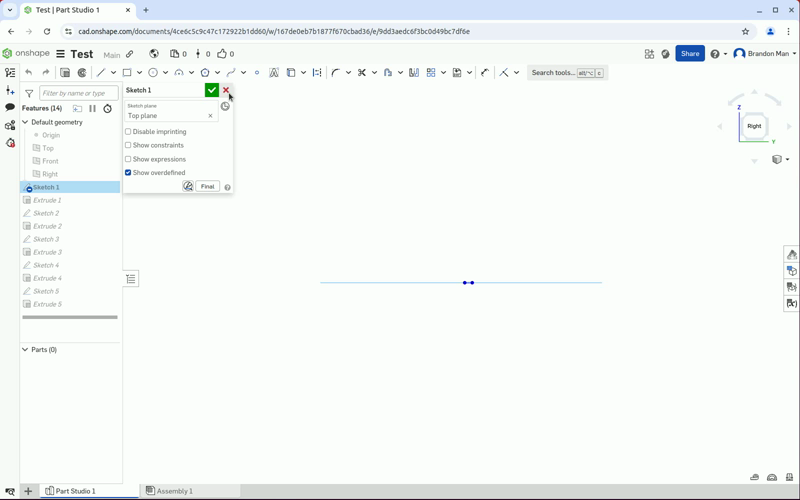
click(229, 92)
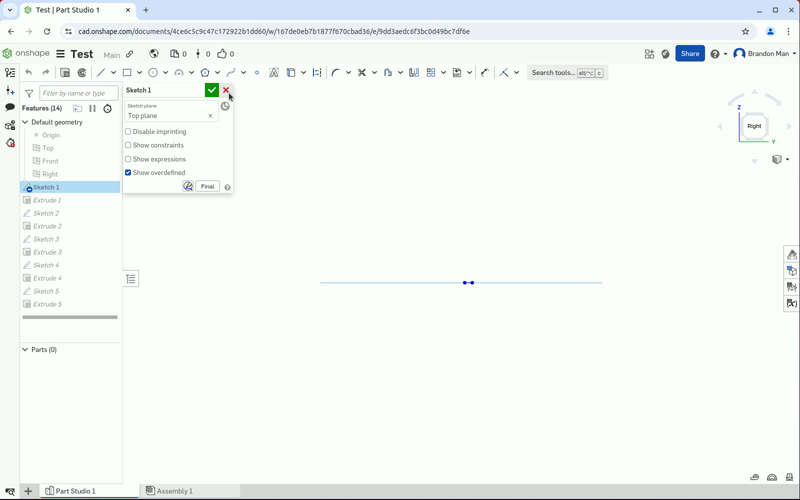
key(shift+s)
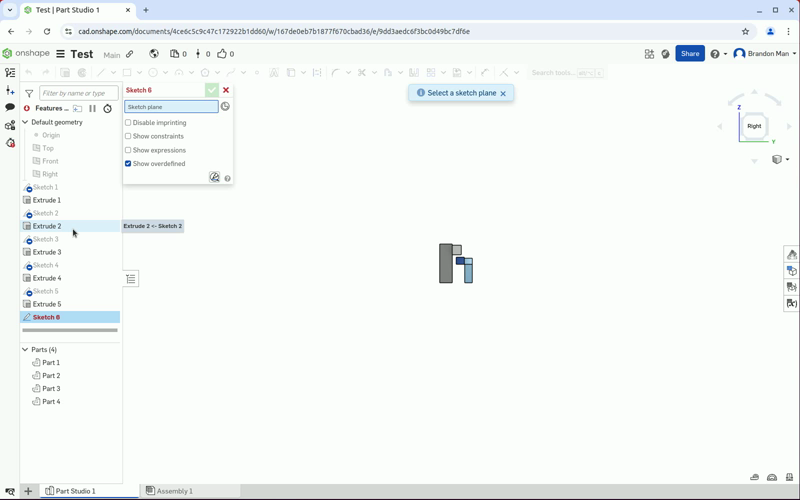
scroll(3)
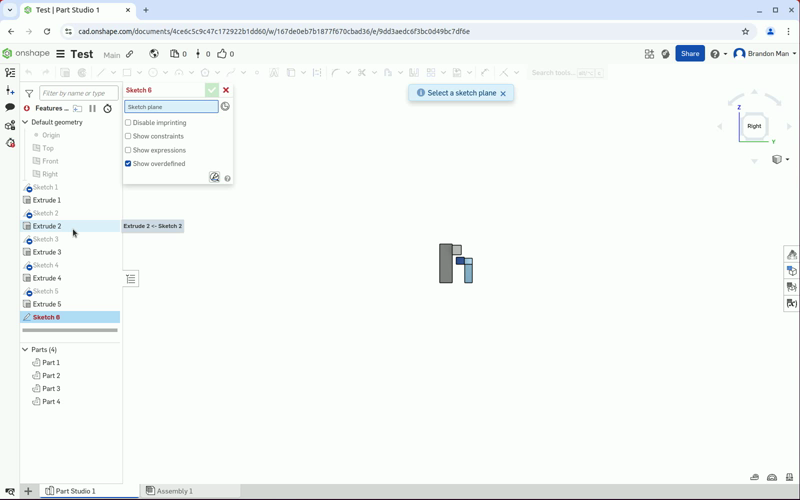
mouse_move(73, 176)
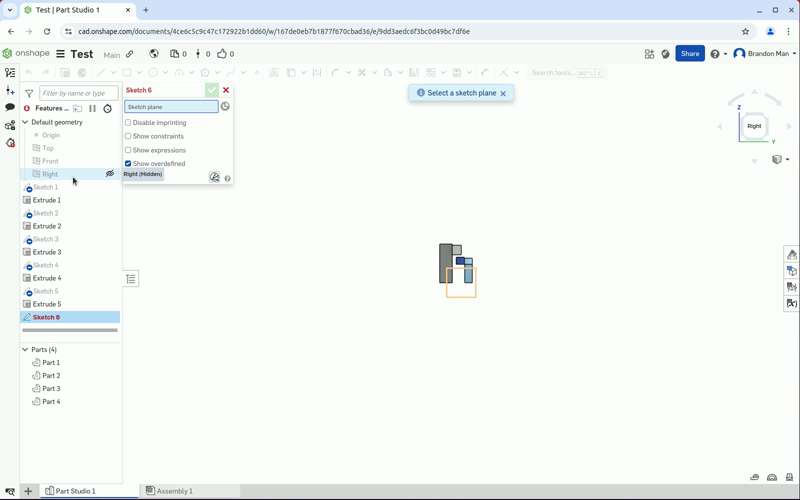
click(73, 176)
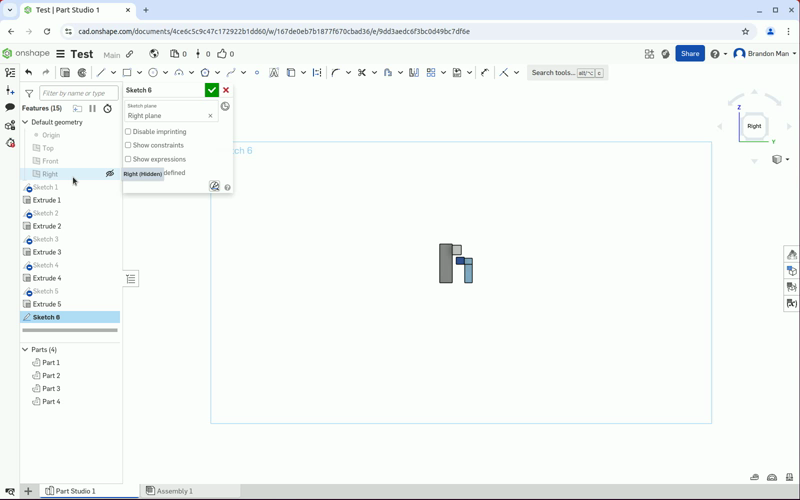
mouse_move(73, 352)
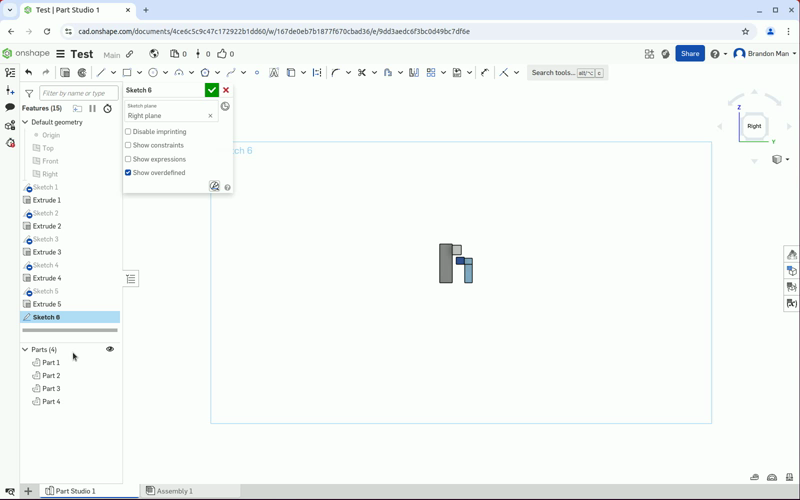
key(y)
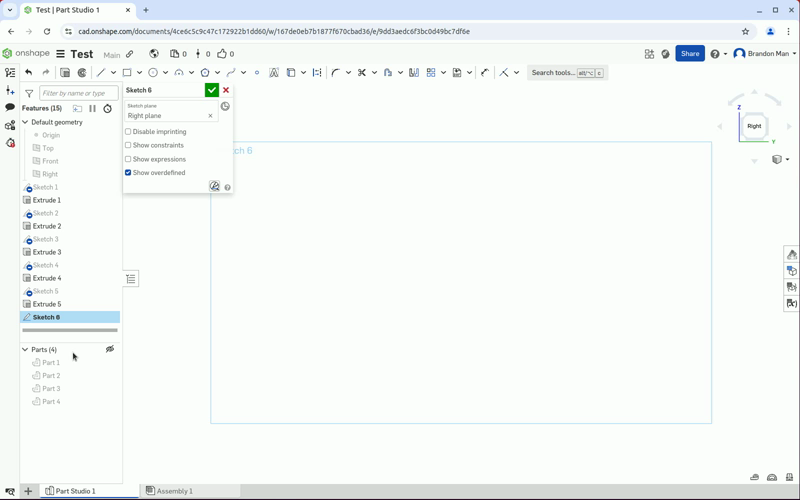
key(l)
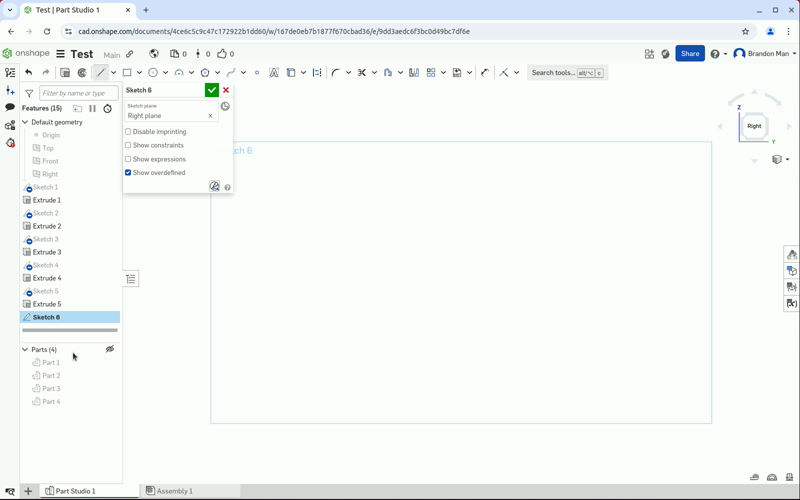
key_down(shift)
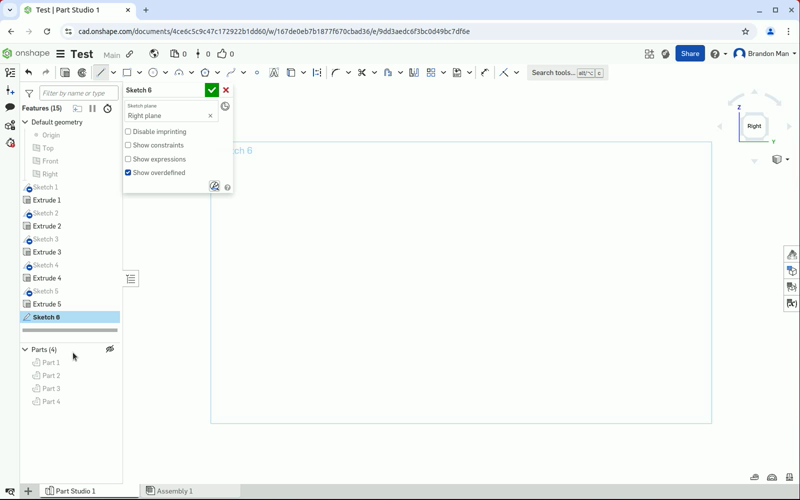
mouse_move(456, 282)
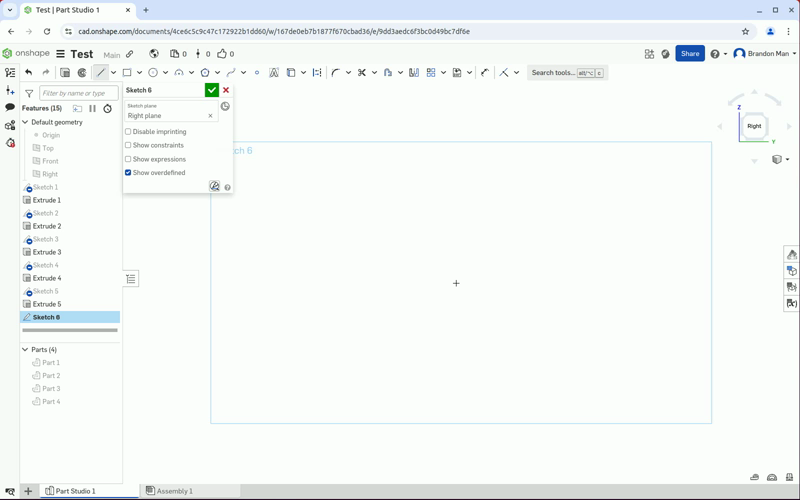
click(456, 282)
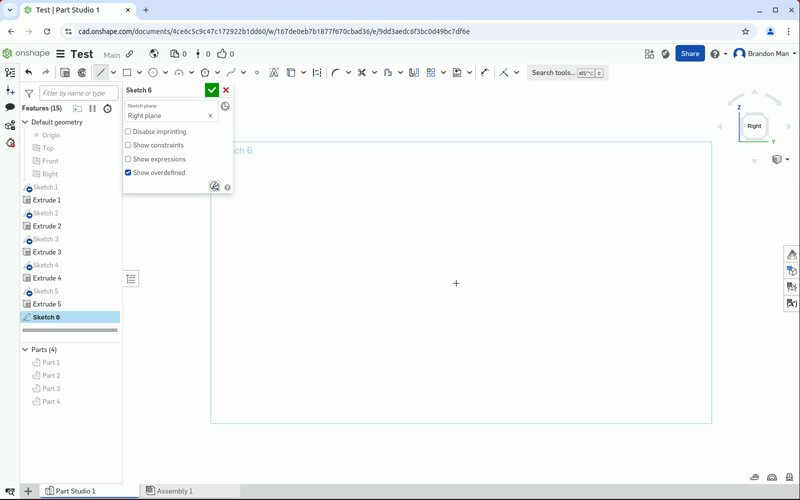
key_up(shift)
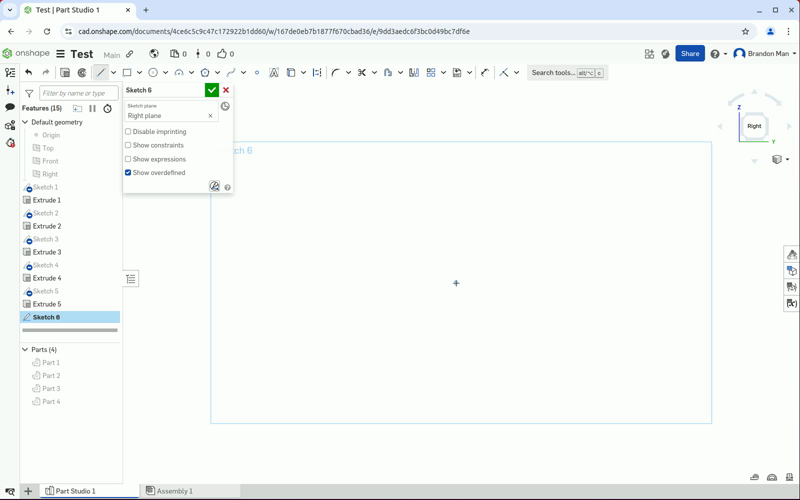
key_down(shift)
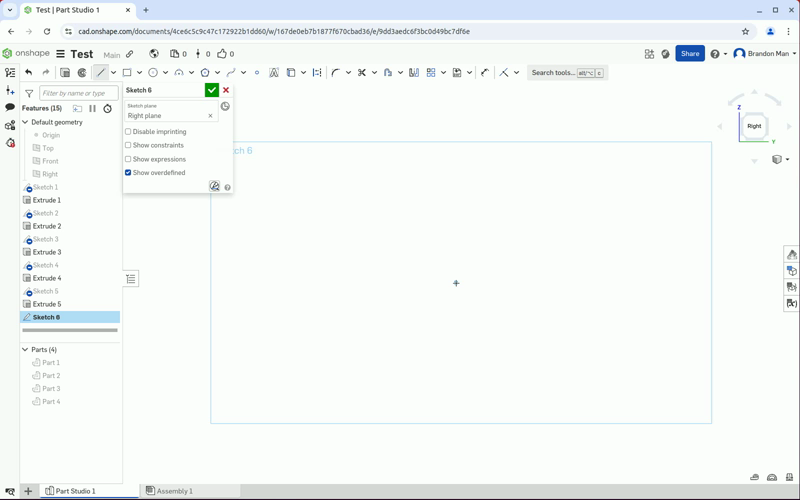
mouse_move(486, 282)
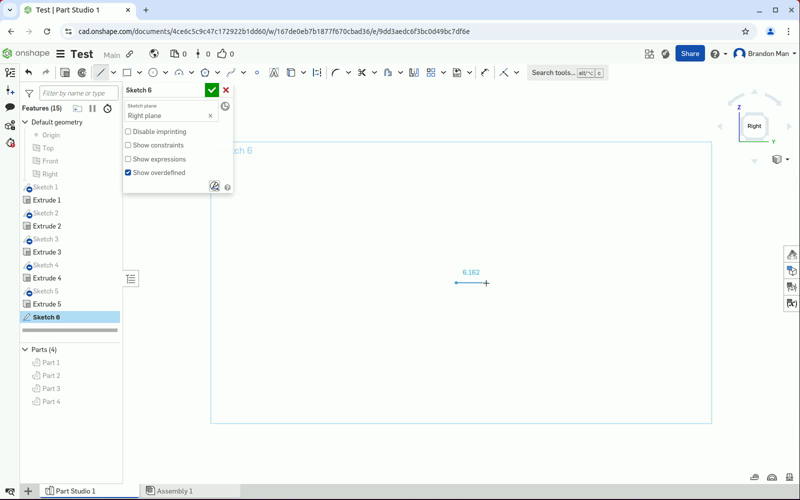
mouse_move(464, 282)
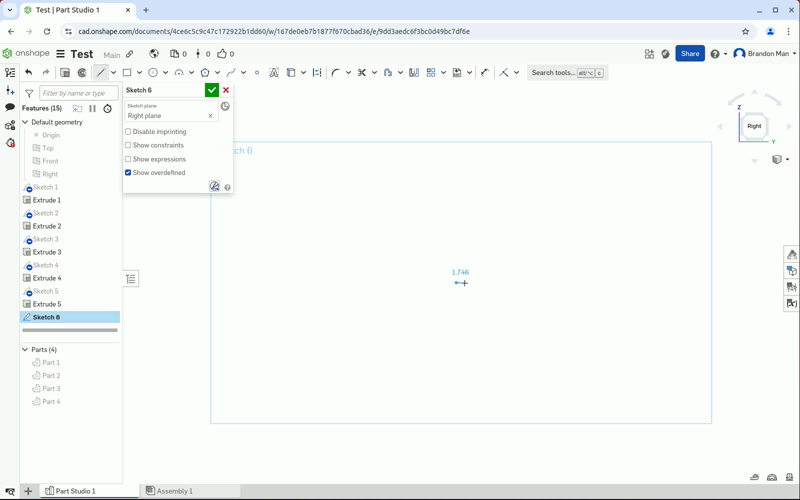
click(464, 282)
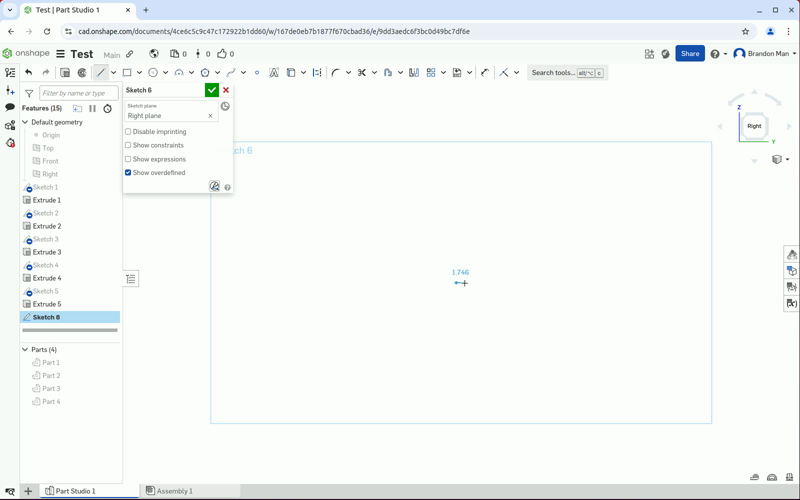
key_up(shift)
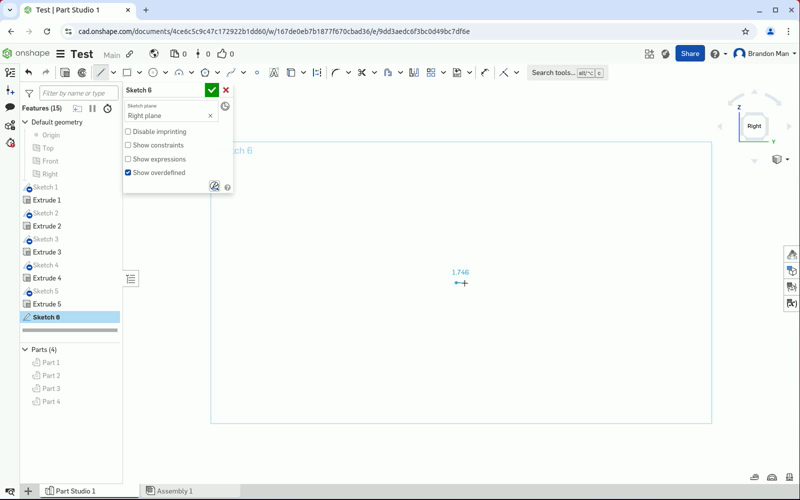
key_down(shift)
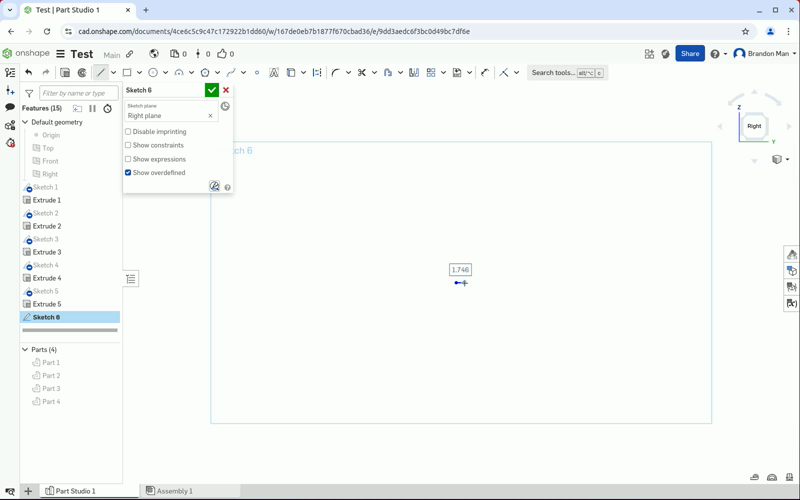
mouse_move(495, 282)
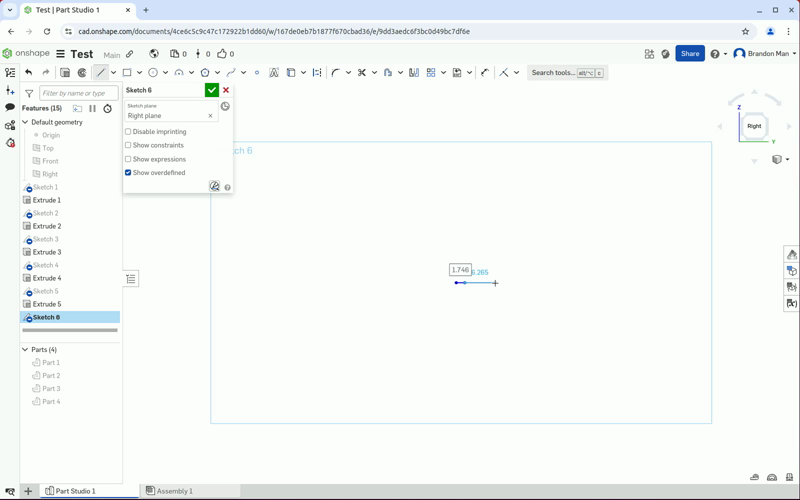
mouse_move(464, 273)
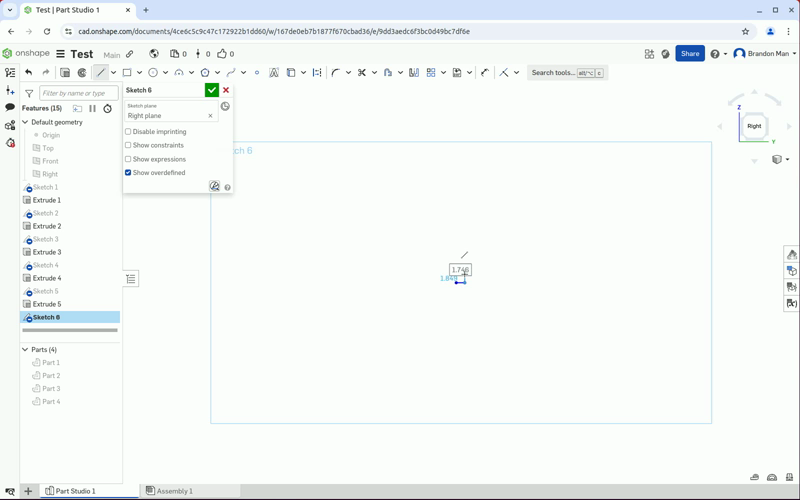
click(464, 273)
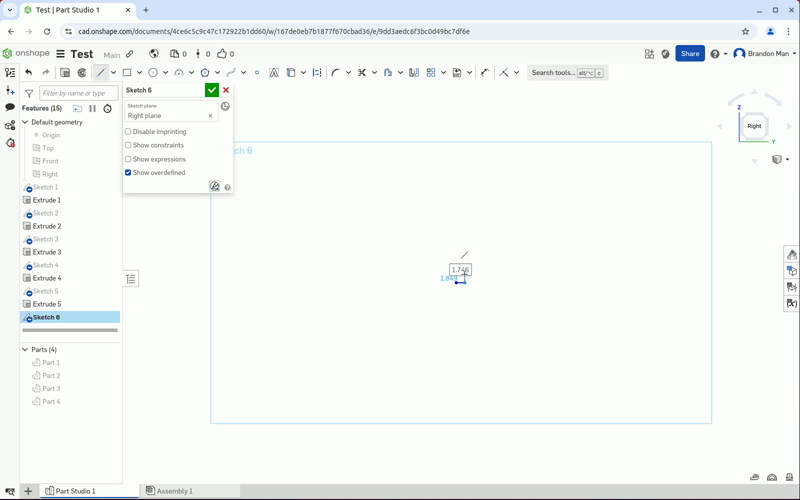
key_up(shift)
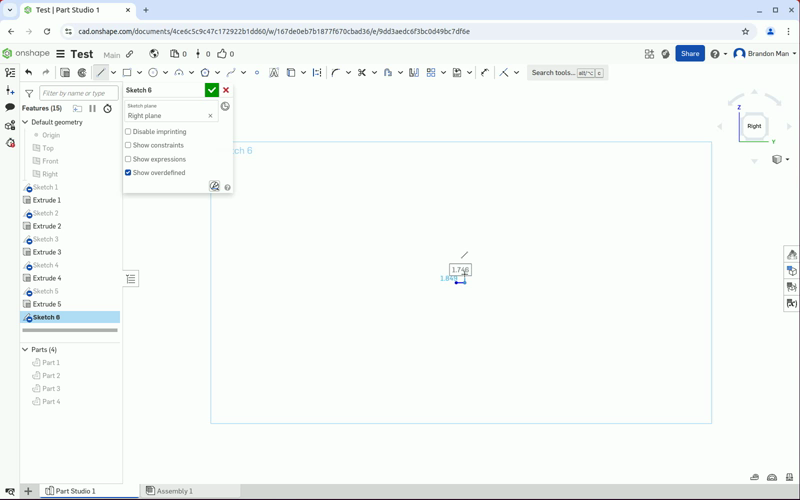
key_down(shift)
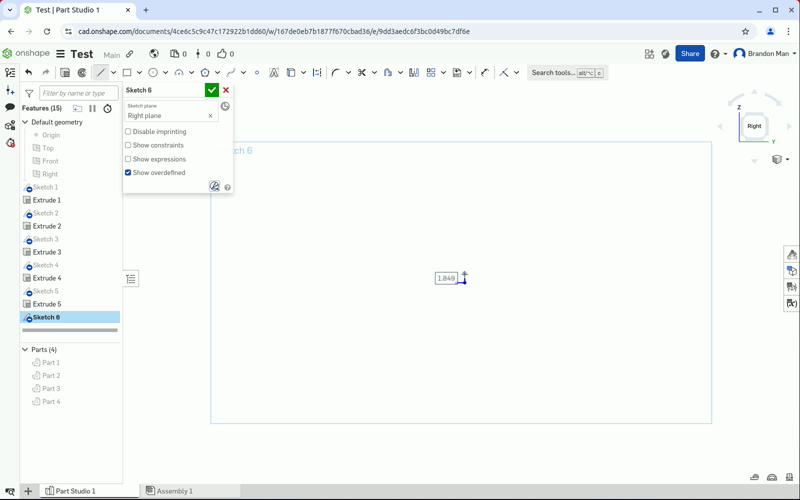
mouse_move(495, 273)
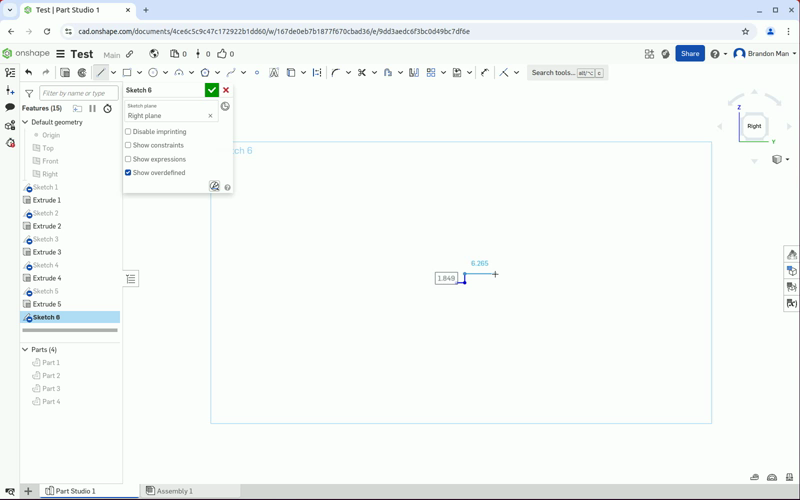
mouse_move(456, 273)
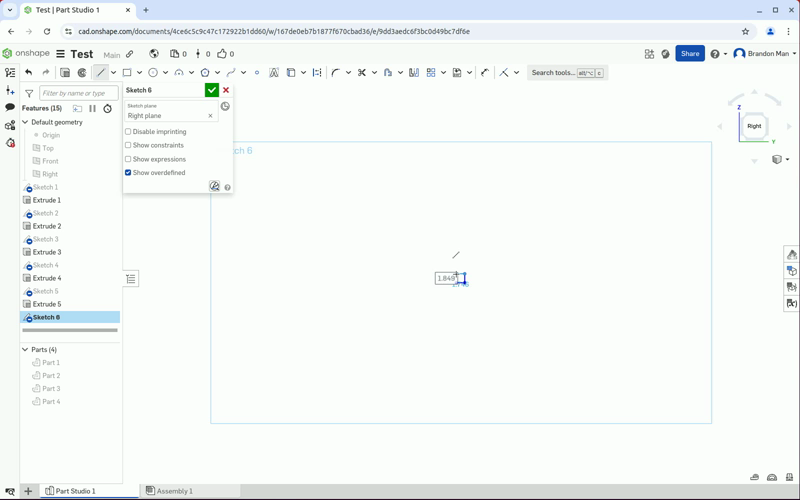
click(456, 273)
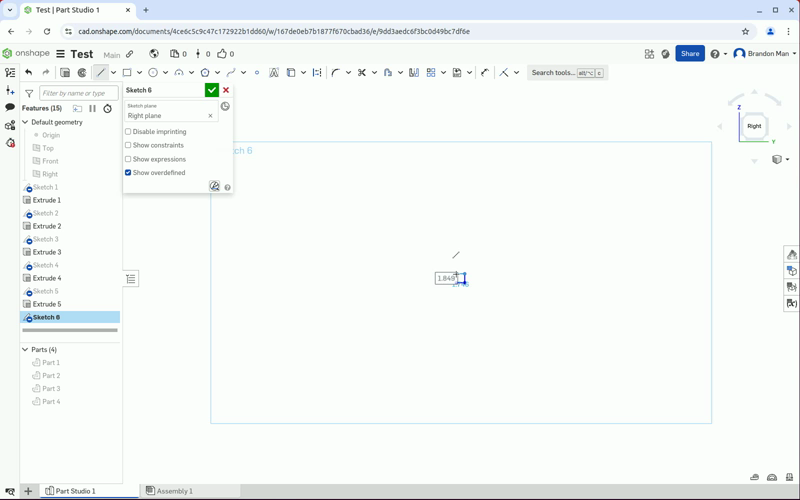
key_up(shift)
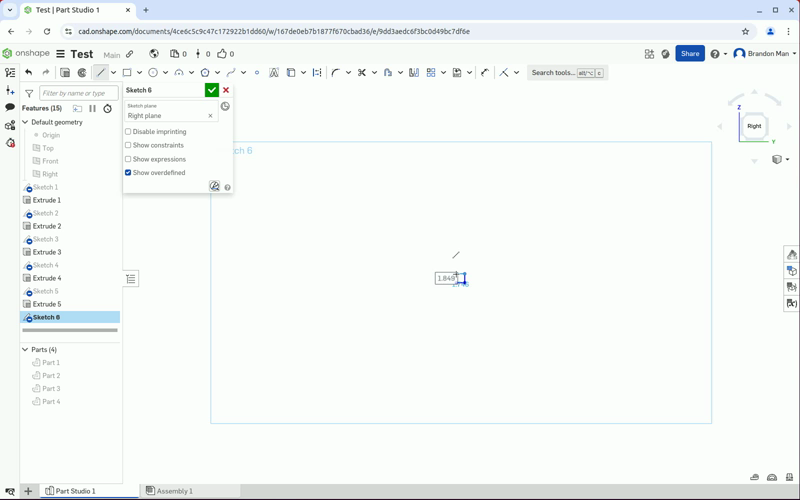
mouse_move(486, 273)
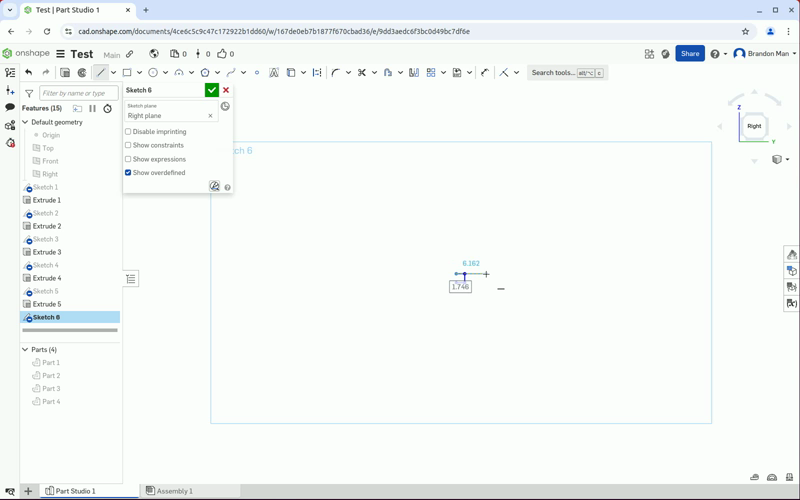
key_down(shift)
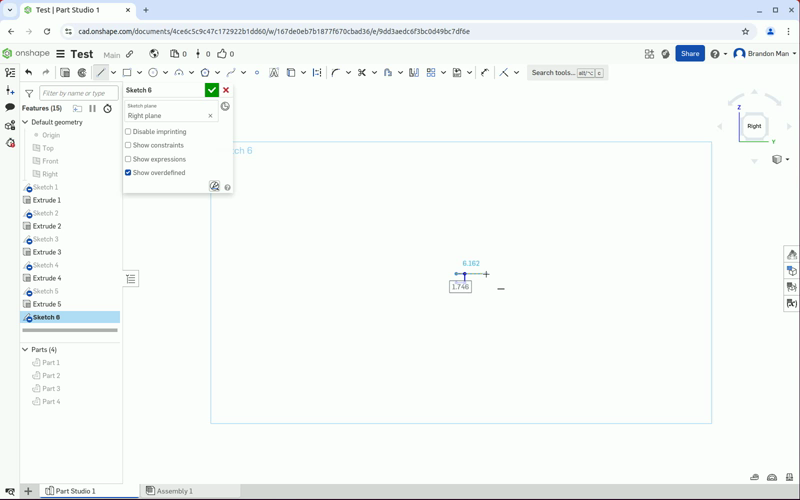
mouse_move(456, 282)
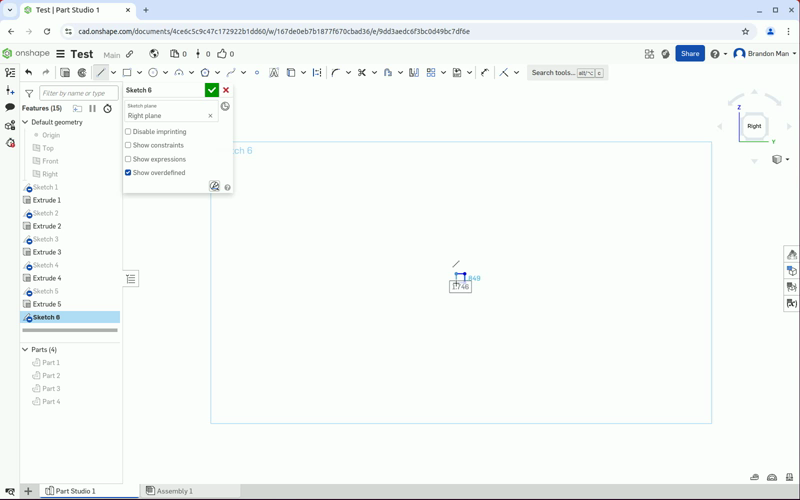
key_up(shift)
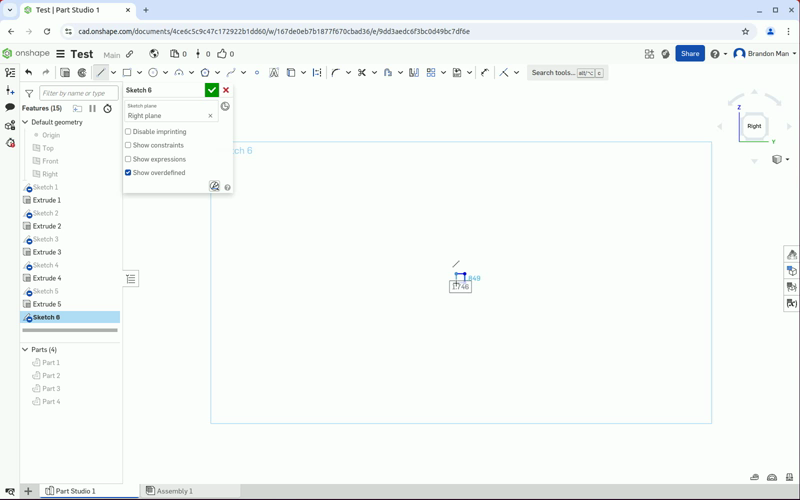
click(456, 282)
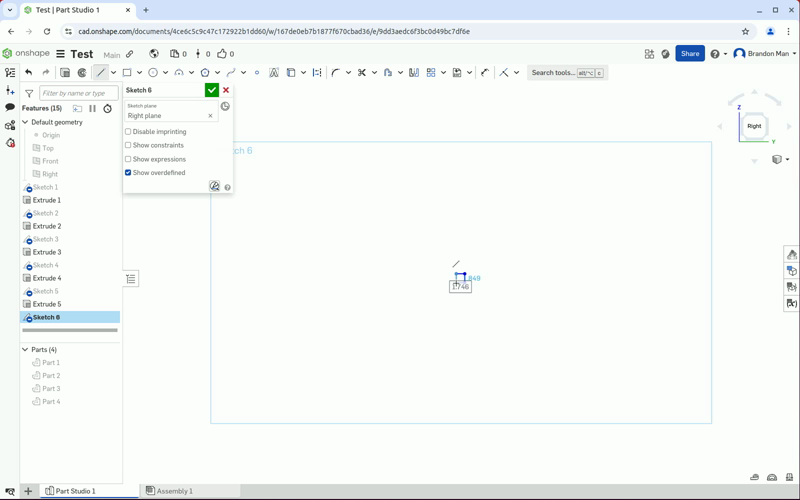
key(esc)
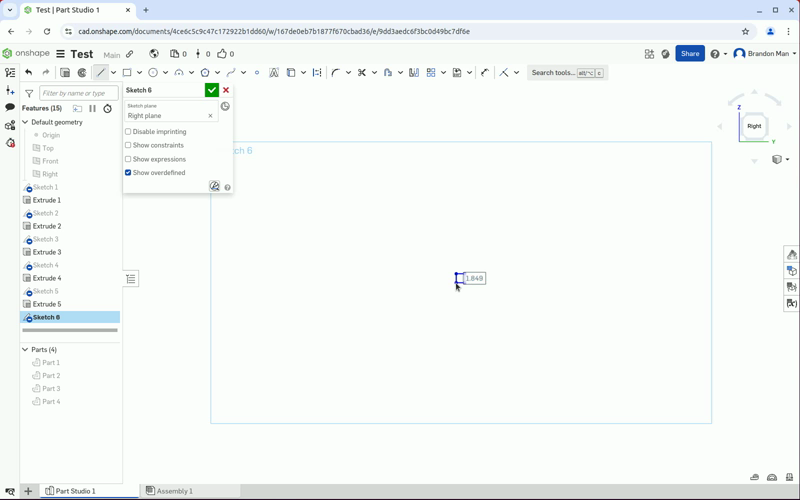
mouse_move(464, 276)
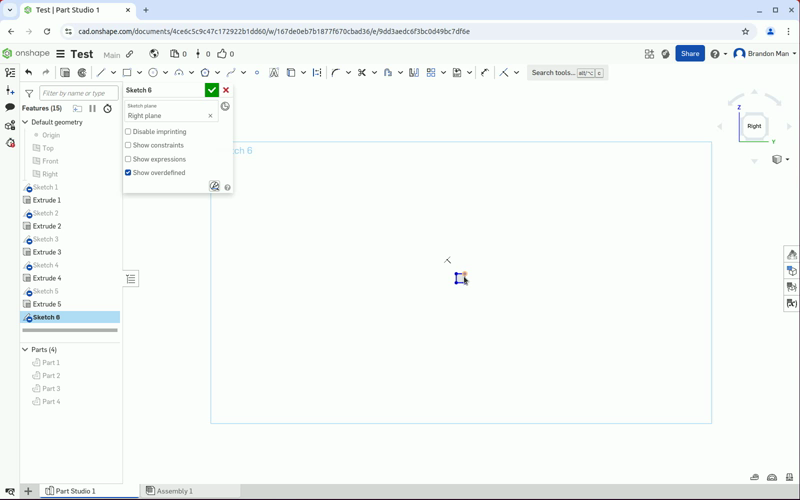
scroll(6)
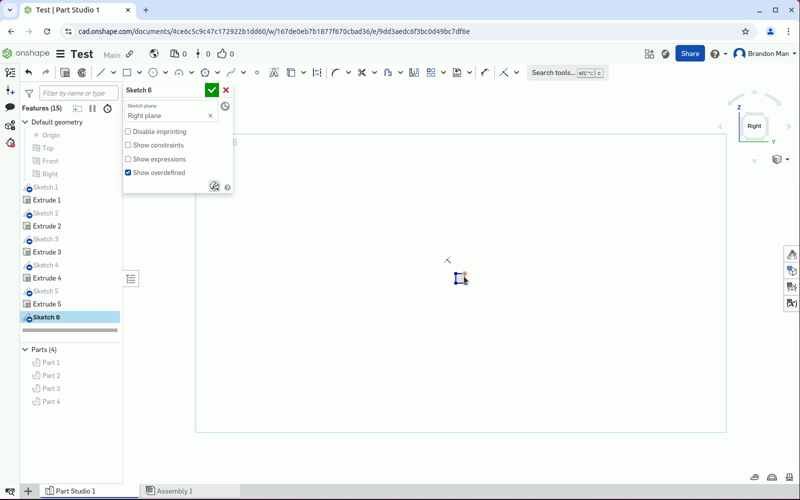
scroll(6)
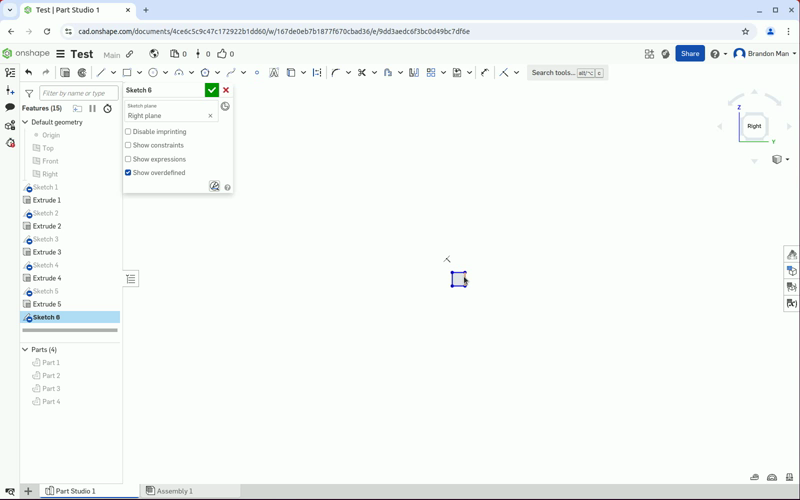
scroll(6)
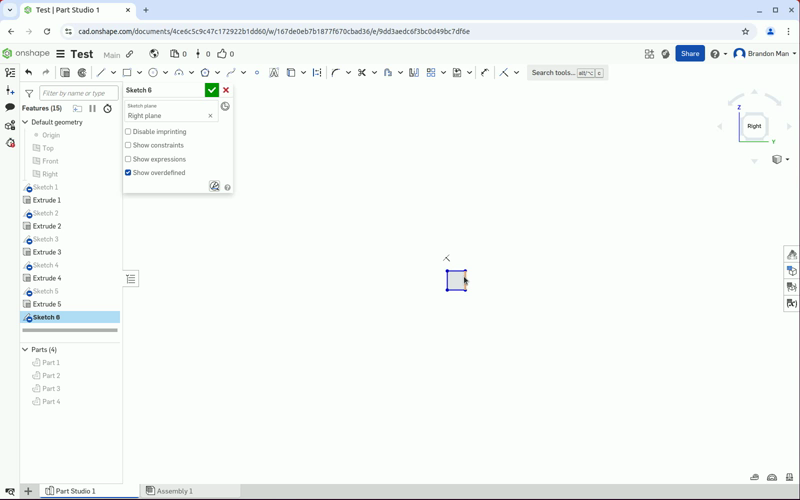
scroll(6)
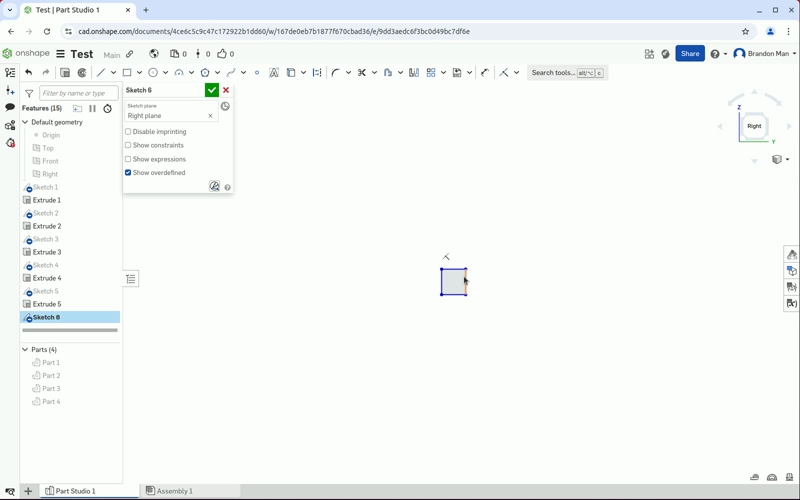
scroll(6)
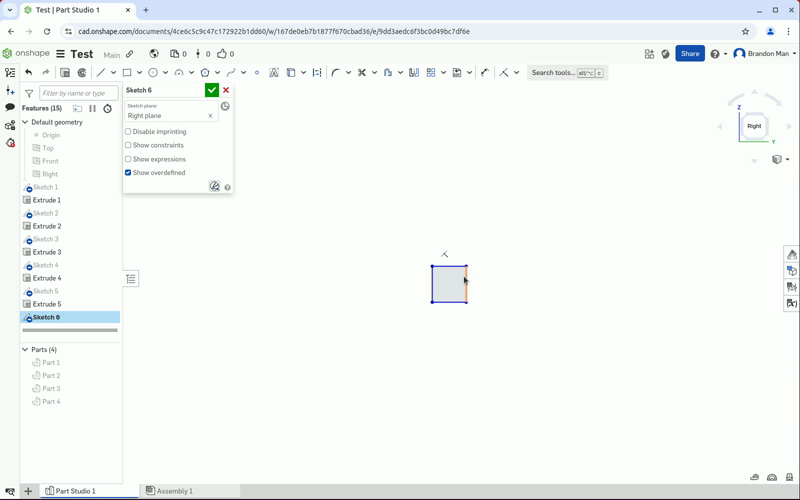
scroll(6)
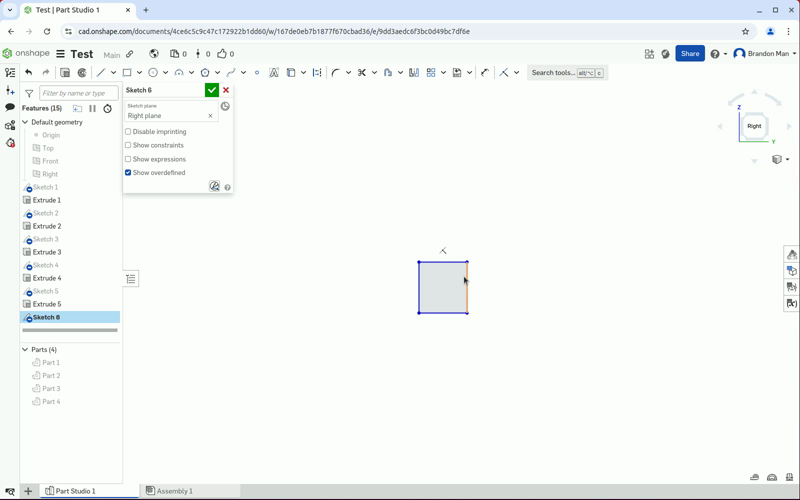
scroll(6)
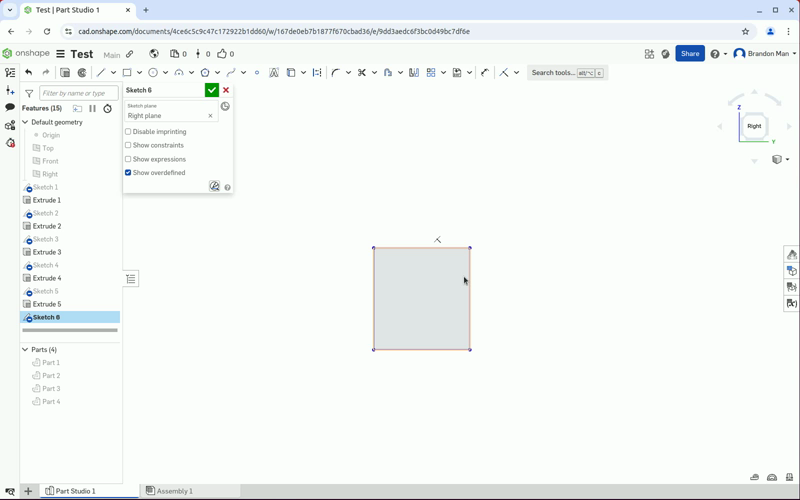
click(464, 276)
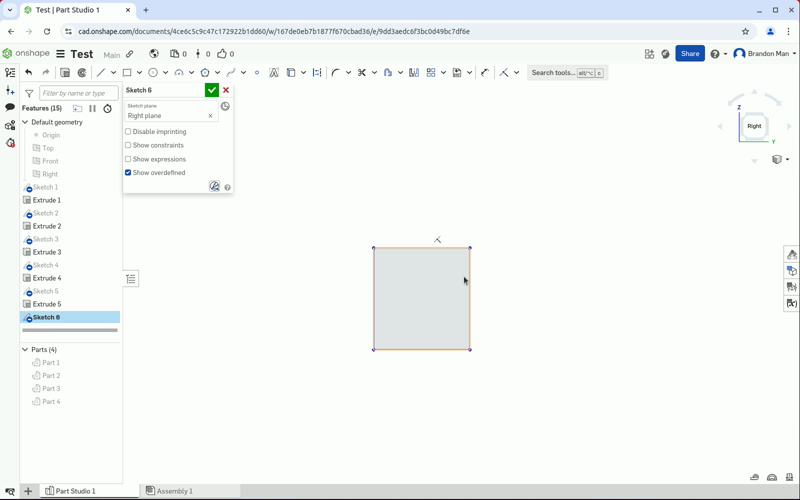
scroll(-6)
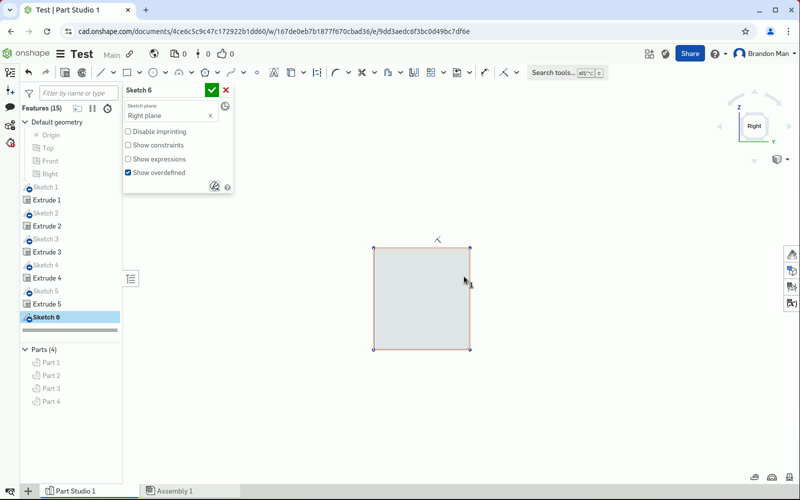
scroll(-6)
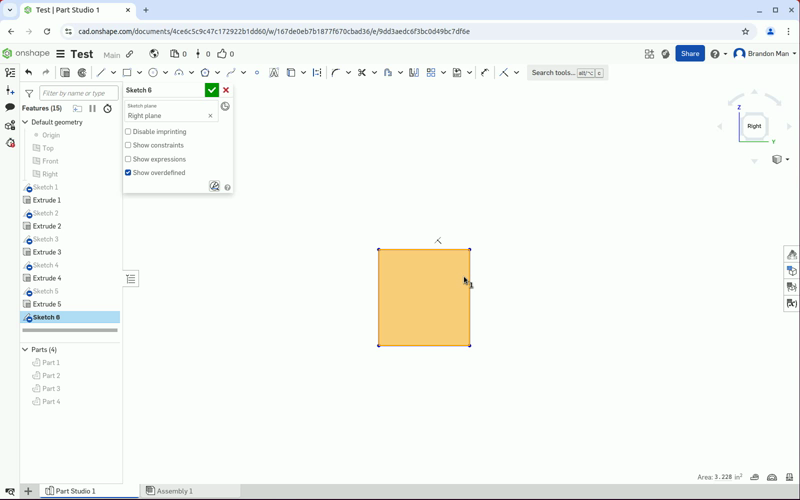
scroll(-6)
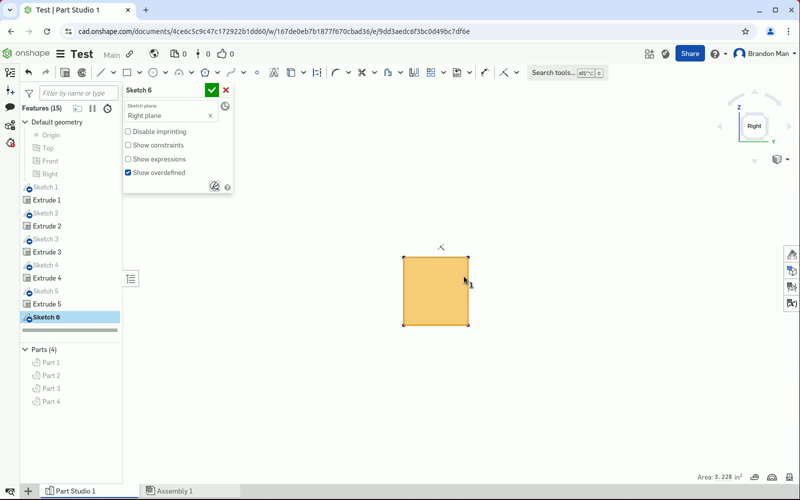
scroll(-6)
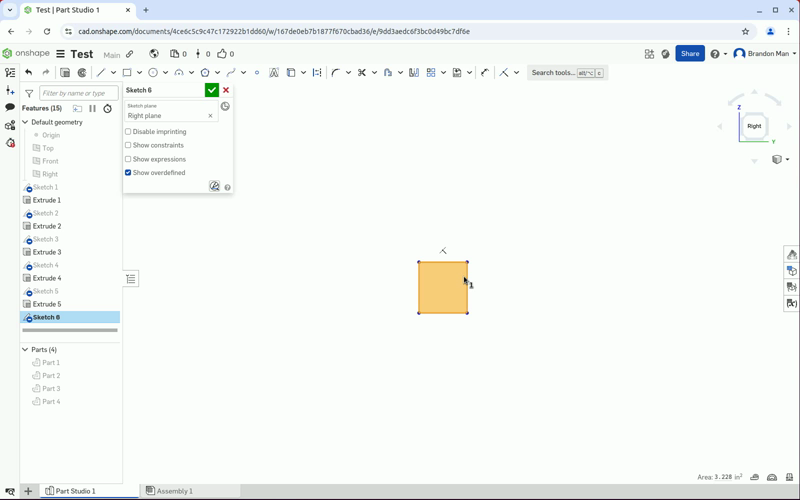
scroll(-6)
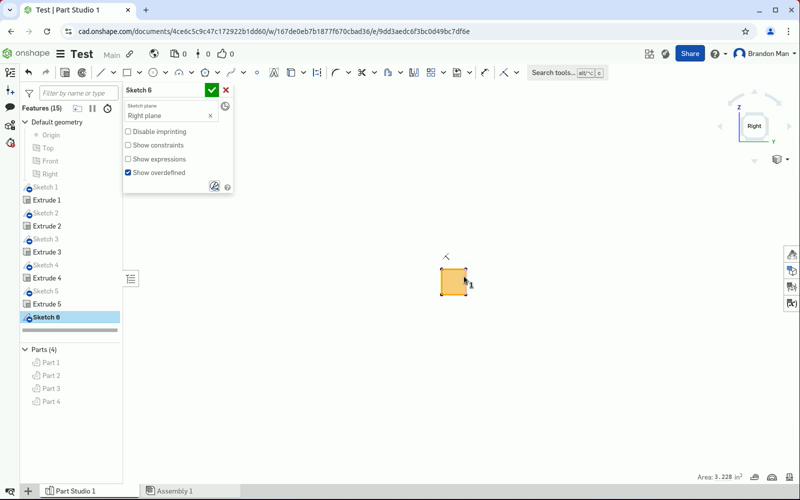
scroll(-6)
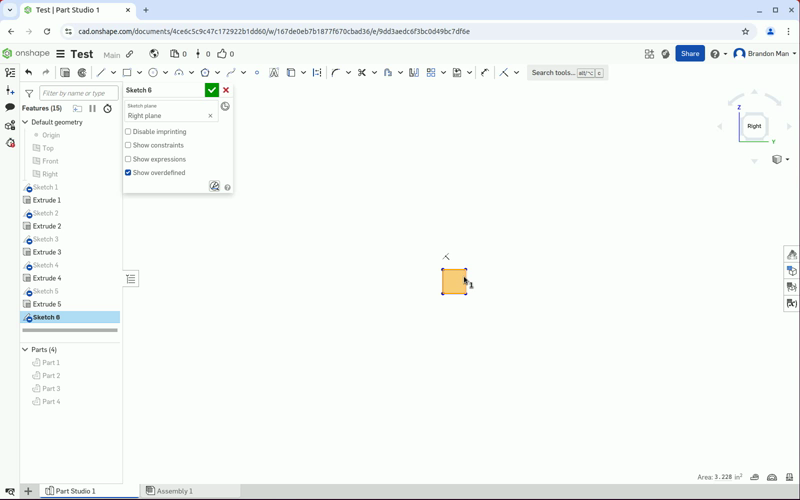
scroll(-6)
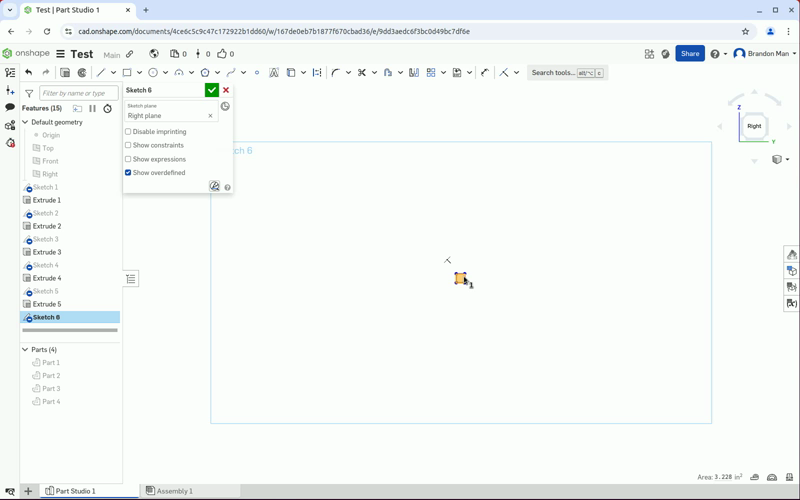
mouse_move(73, 352)
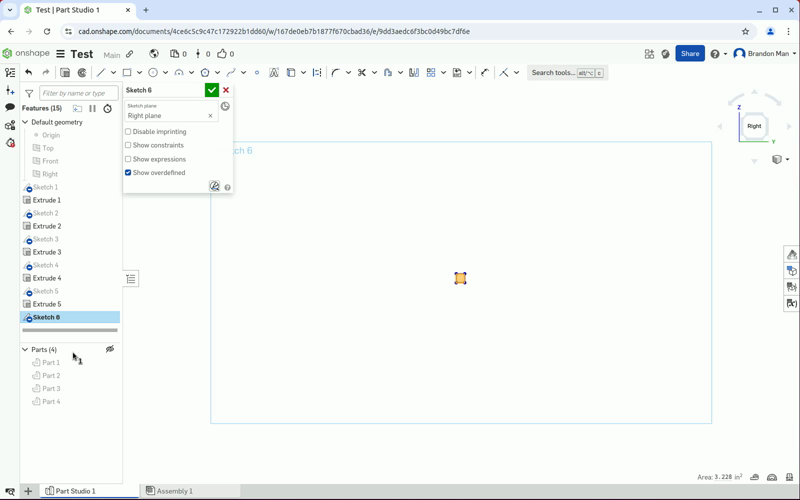
key(shift+y)
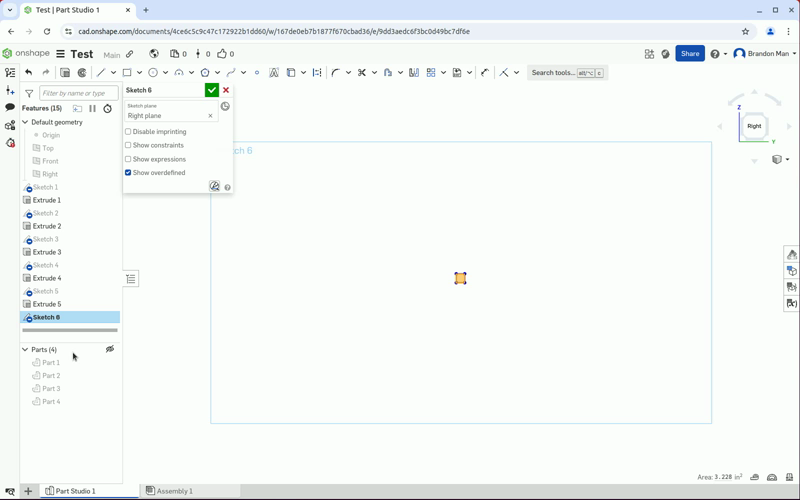
key(shift+e)
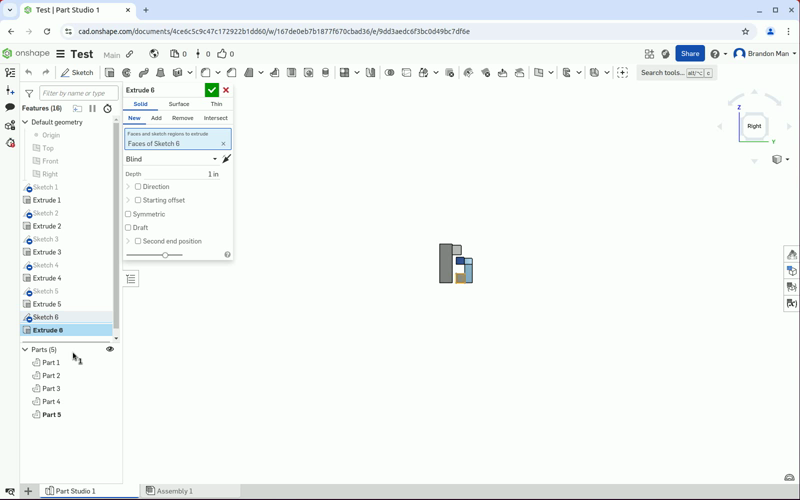
mouse_move(143, 106)
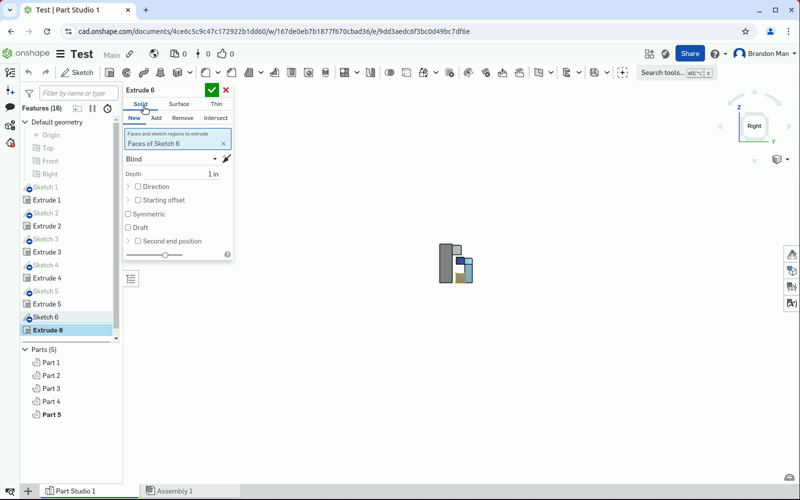
click(143, 106)
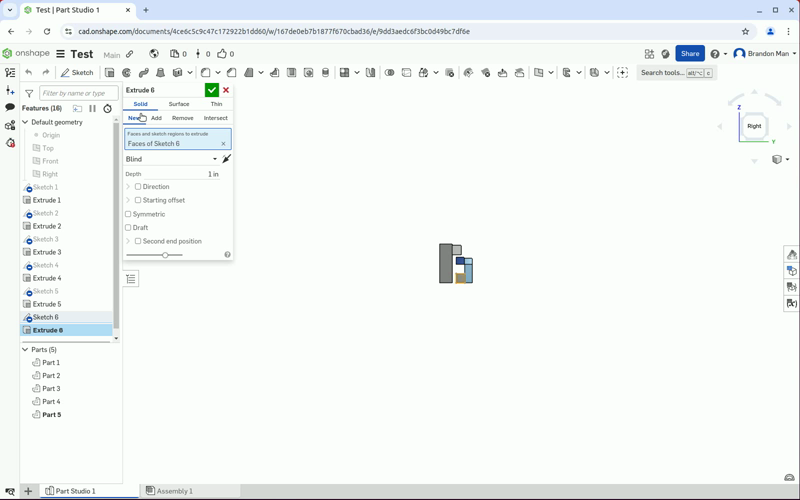
mouse_move(137, 120)
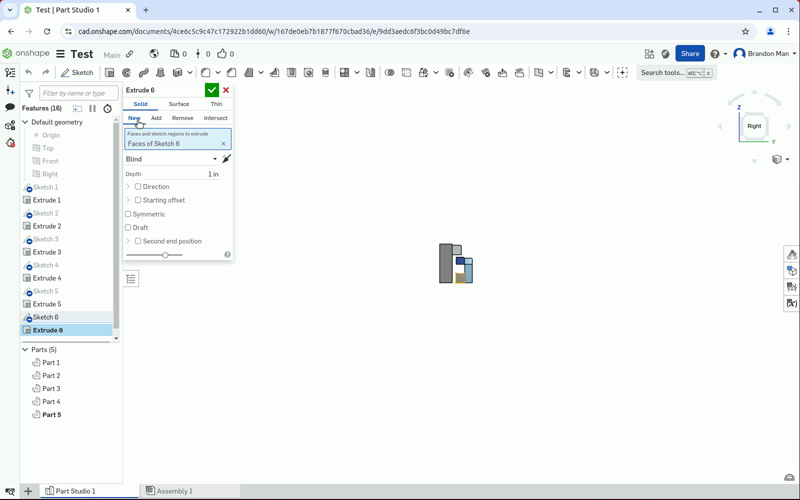
click(137, 120)
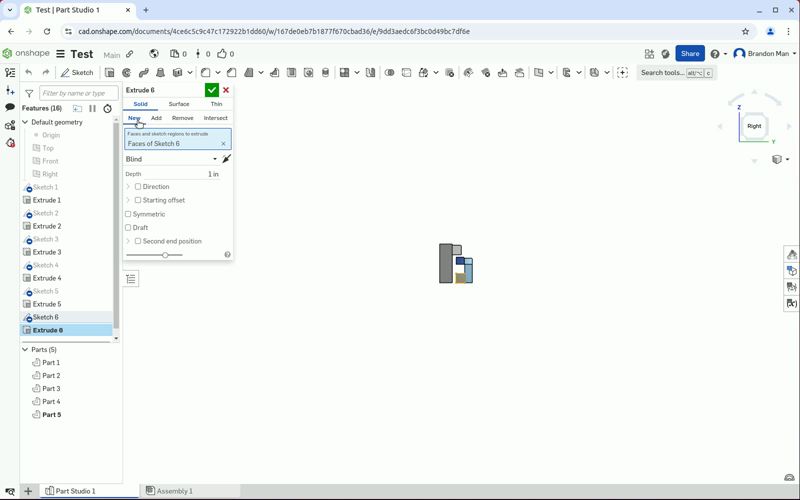
key(tab, 4)
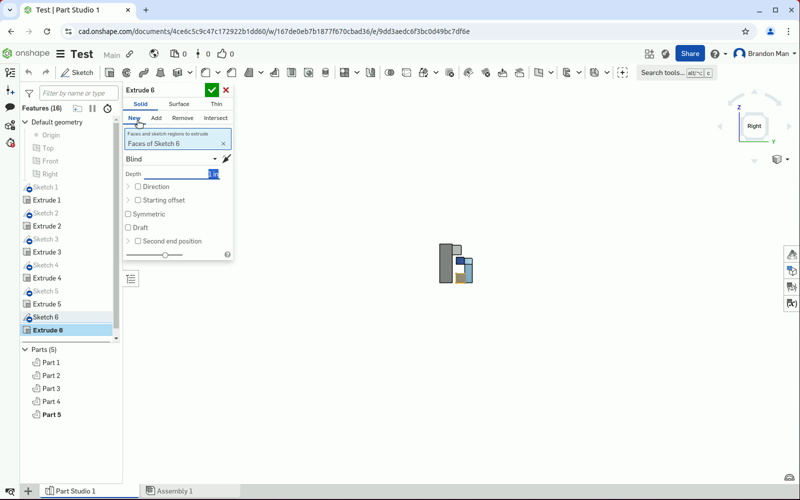
text(3.611)
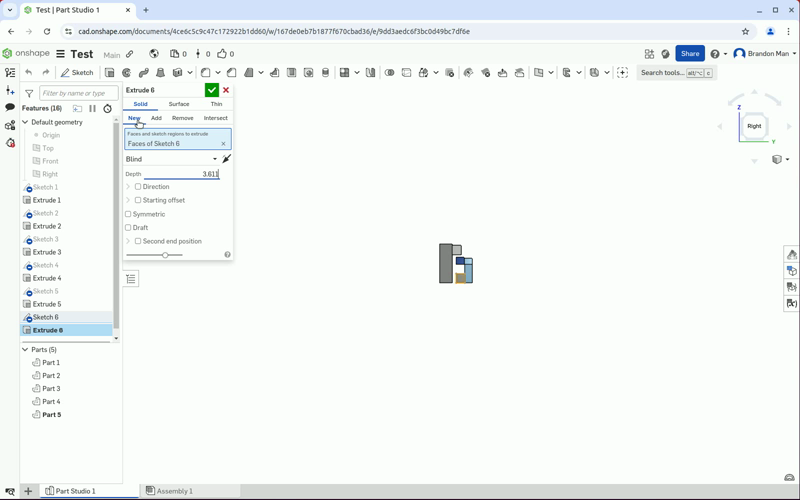
key(enter)
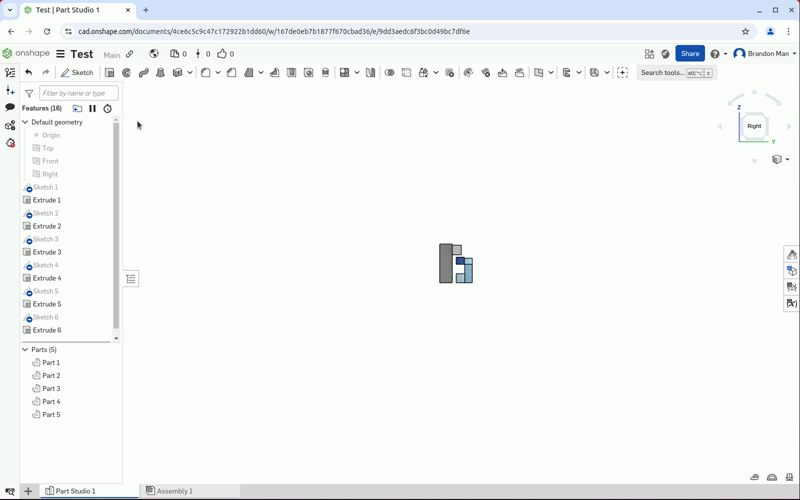
key(shift+h)
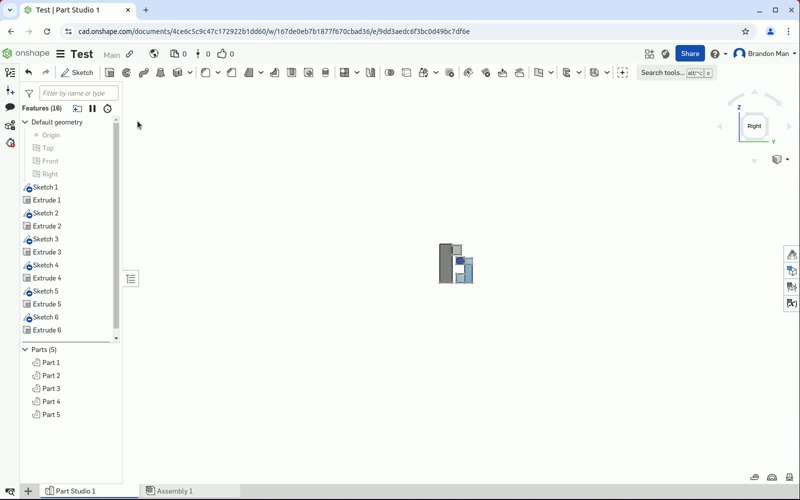
key(shift+h)
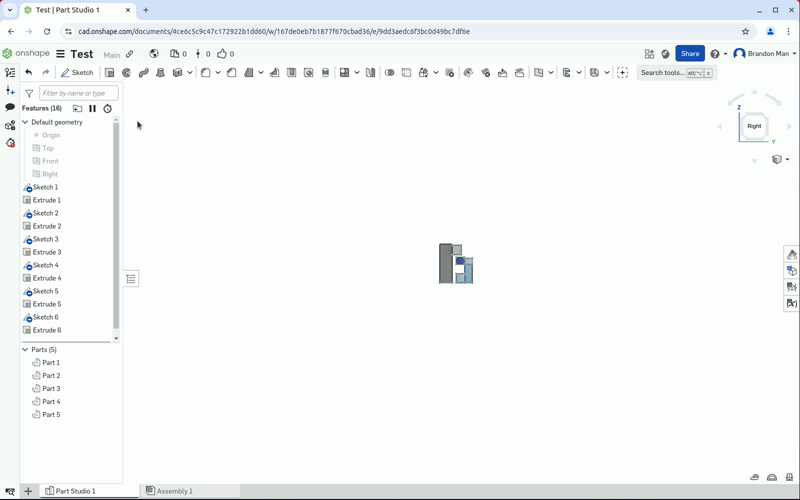
key(shift+7)
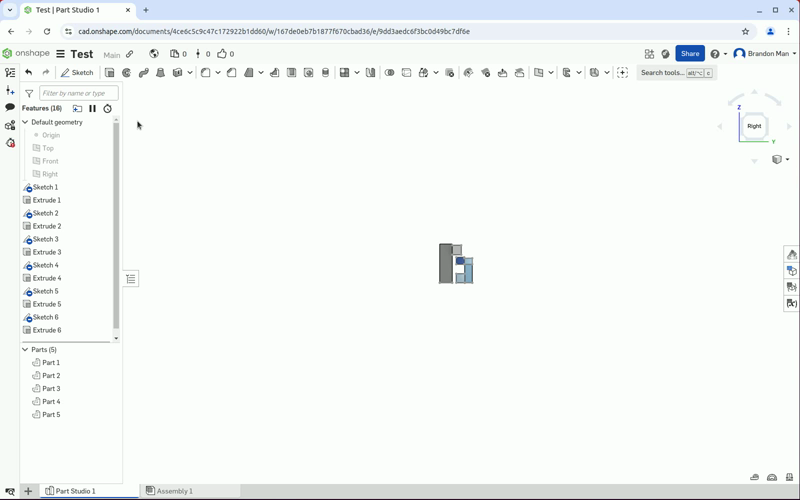
key(right, 2)
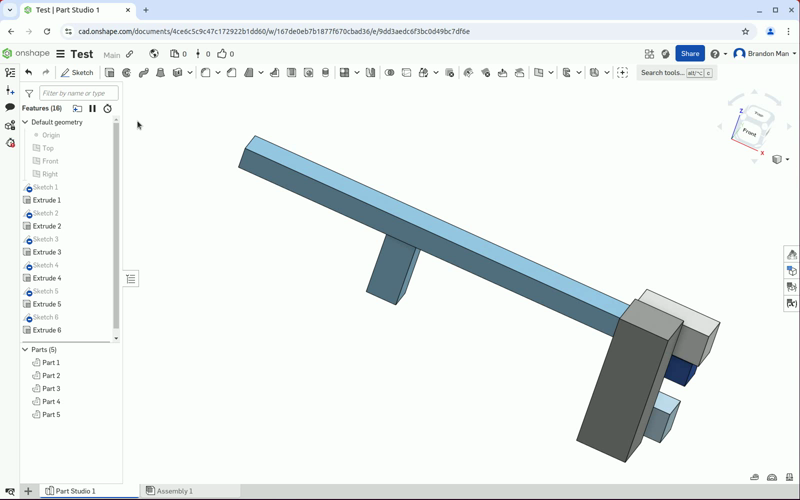
key(down, 2)
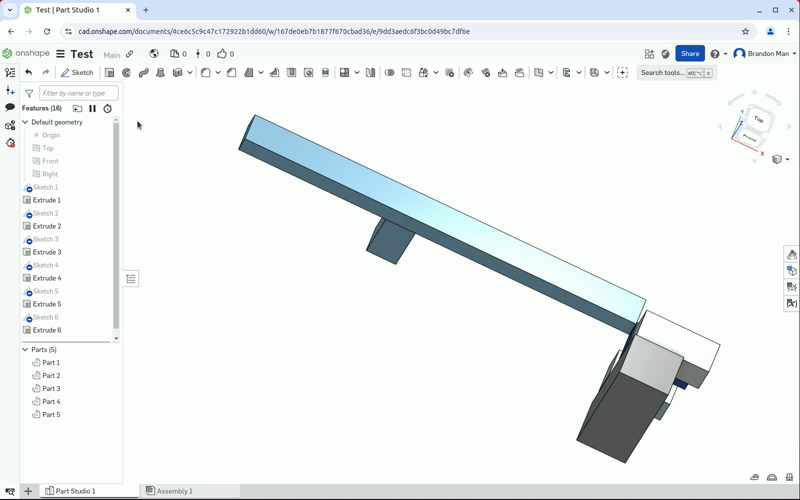
key(up, 2)
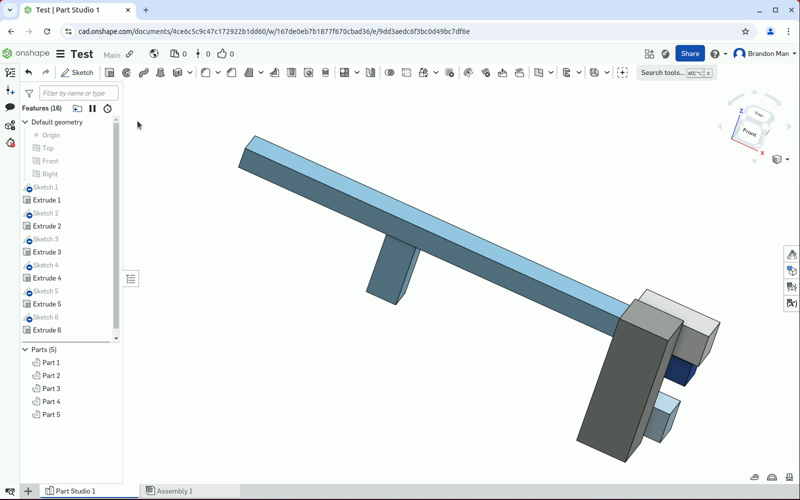
key(left, 2)
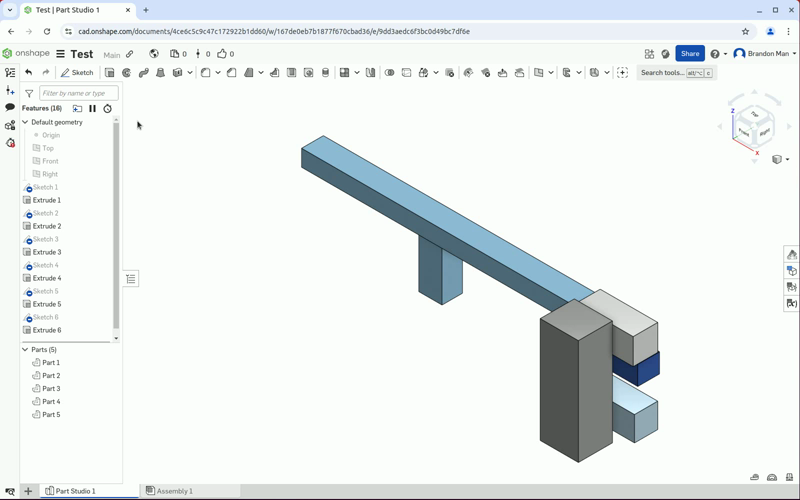
mouse_move(69, 189)
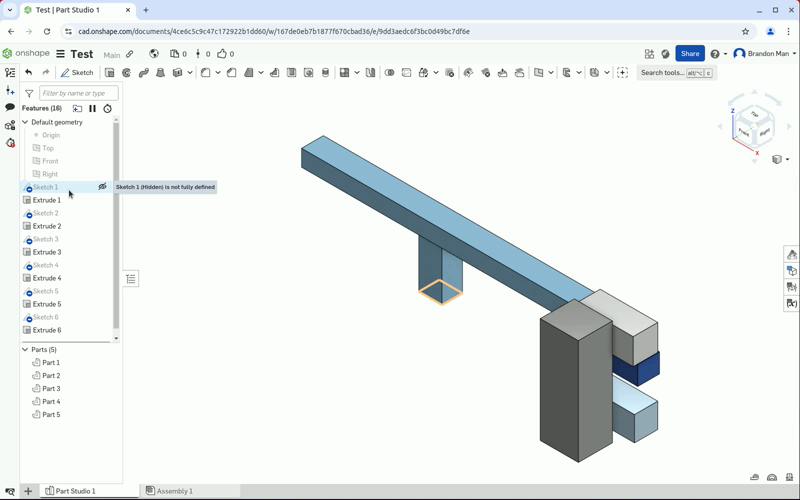
click(69, 189)